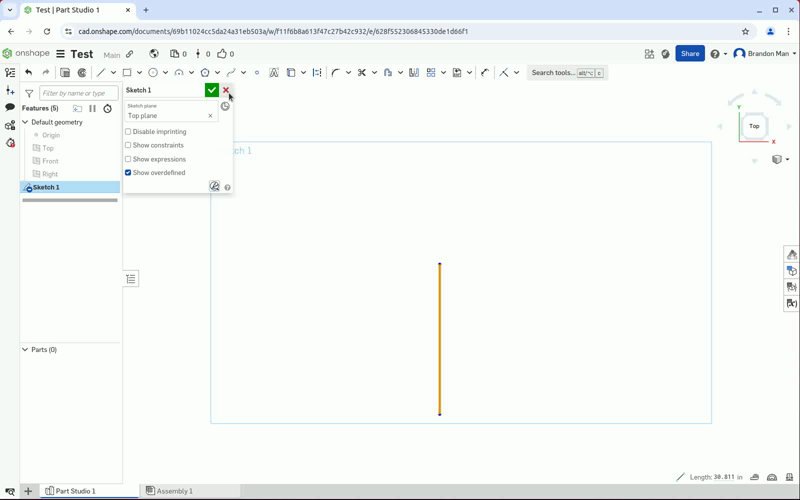
key(shift+h)
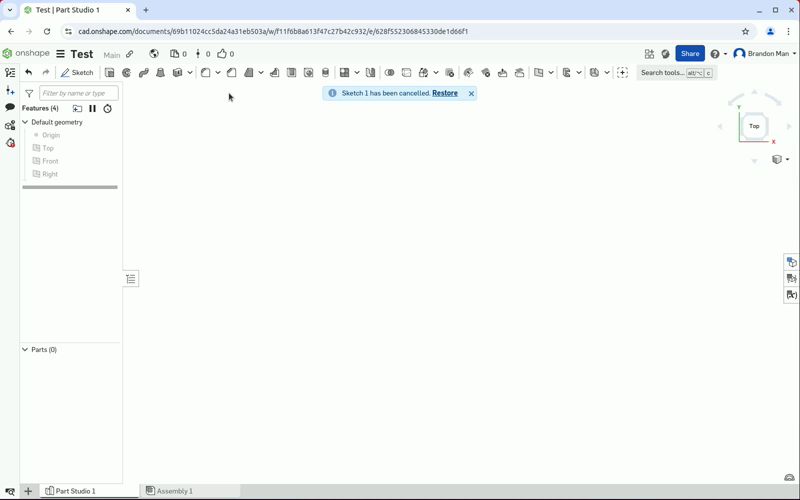
mouse_move(73, 352)
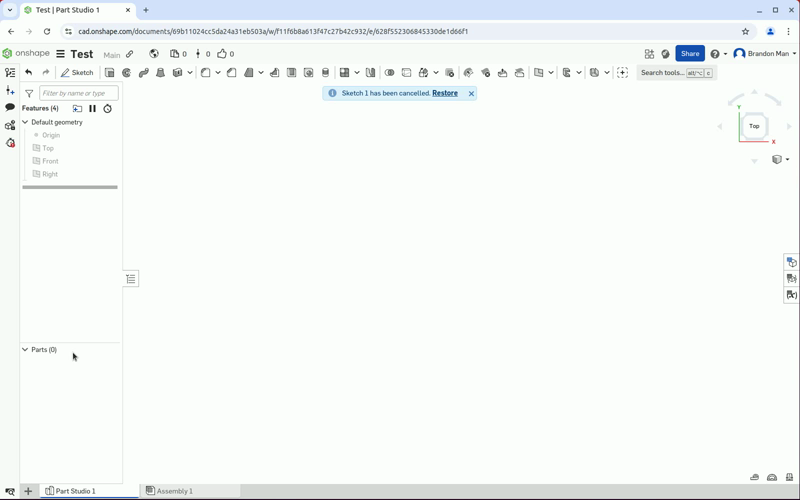
key(y)
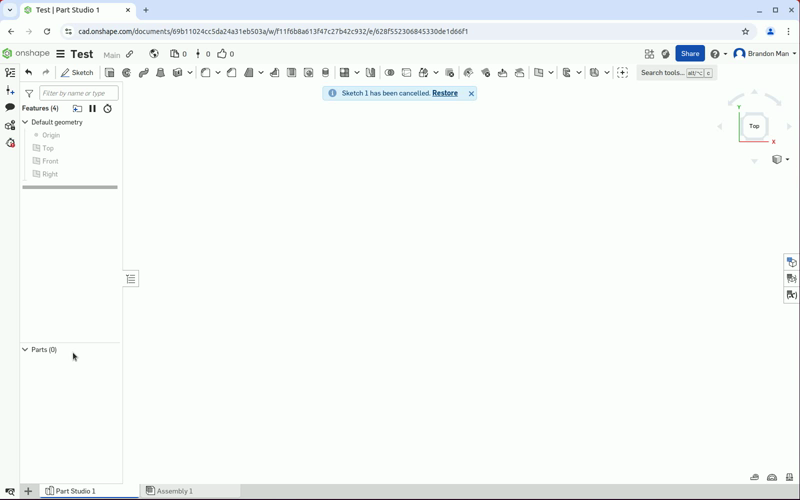
key(shift+p)
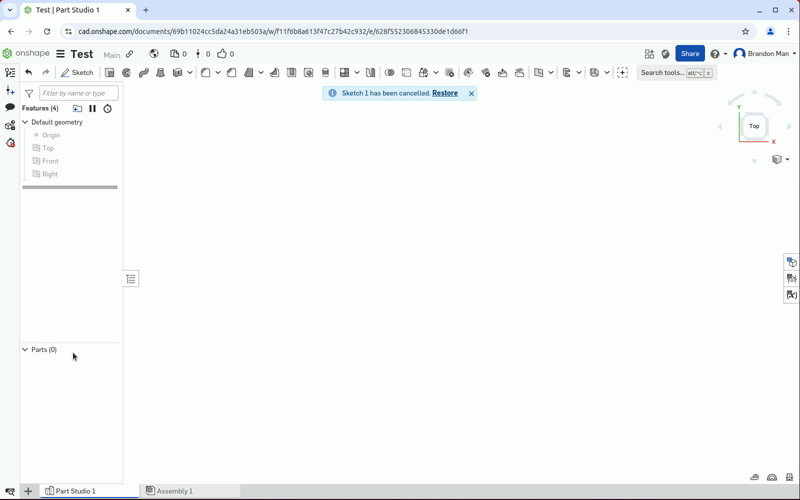
key(space)
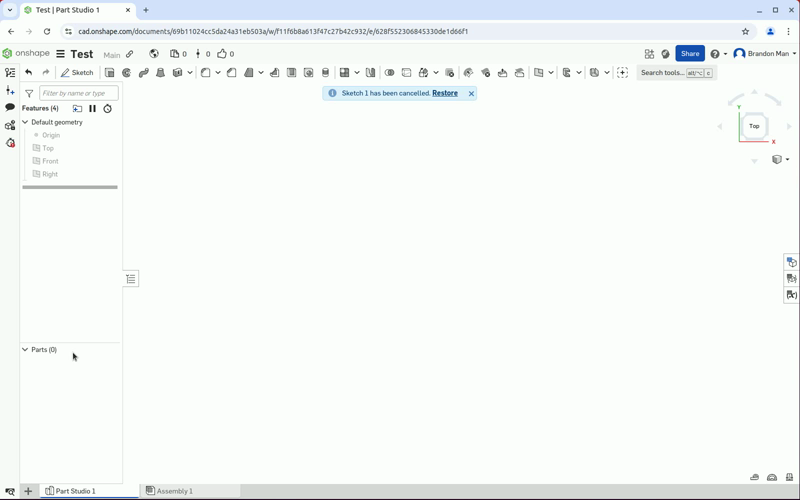
key_down(shift)
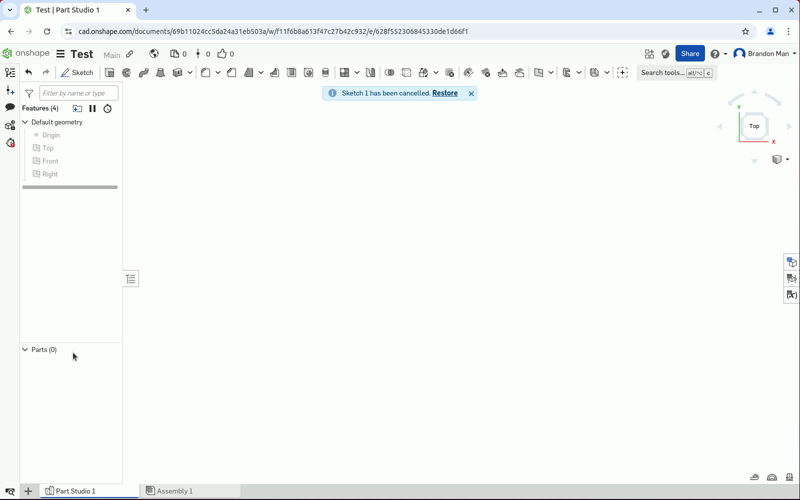
key(up)
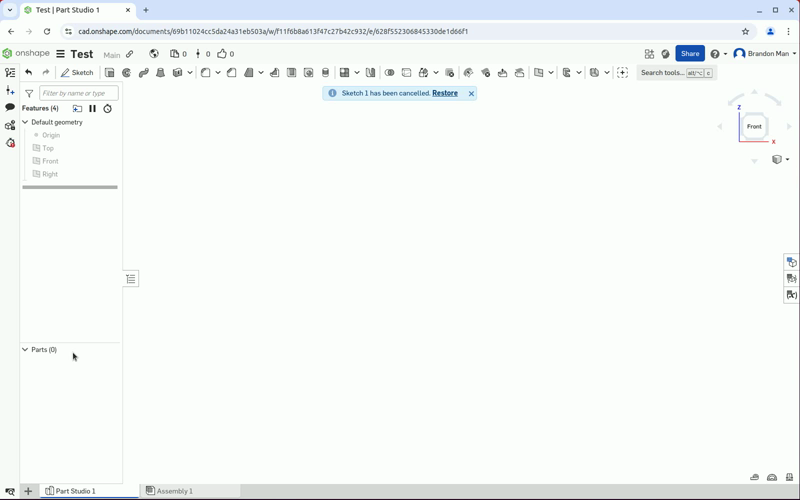
key_up(shift)
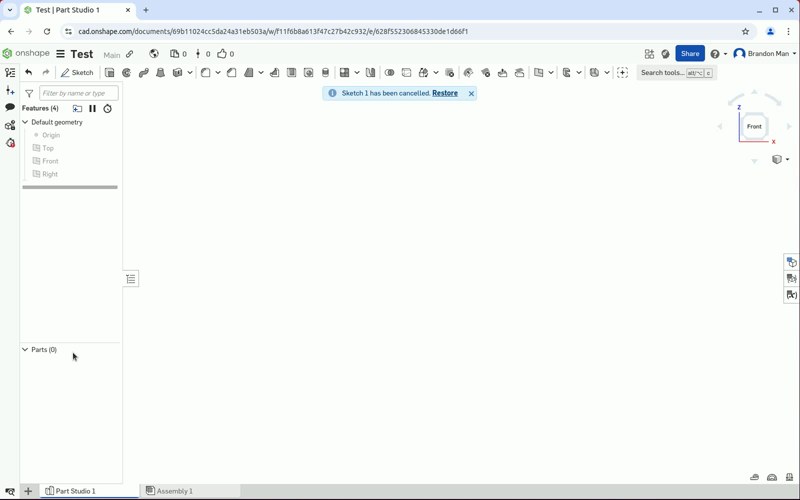
mouse_move(73, 352)
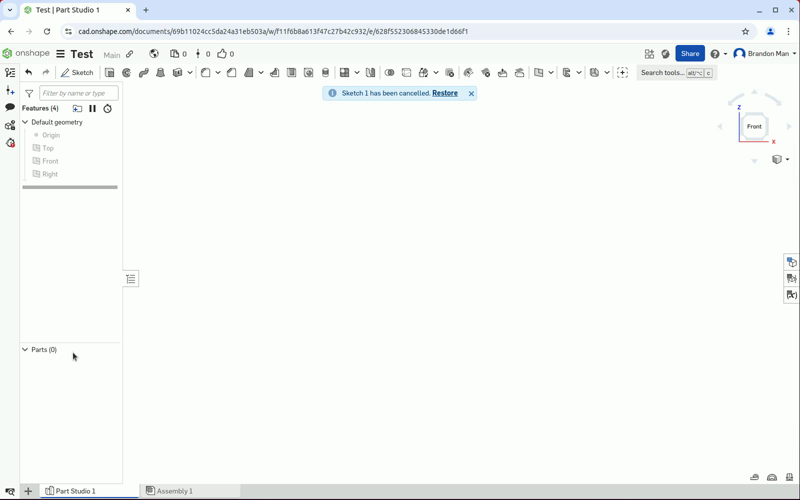
key(shift+y)
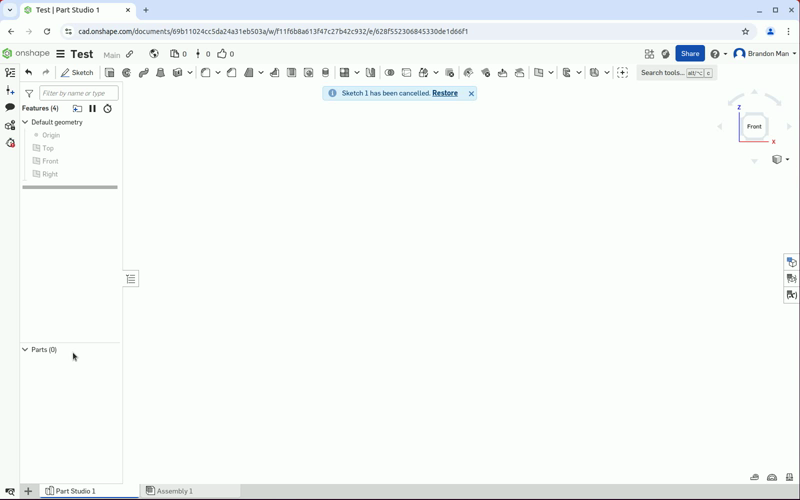
key(shift+s)
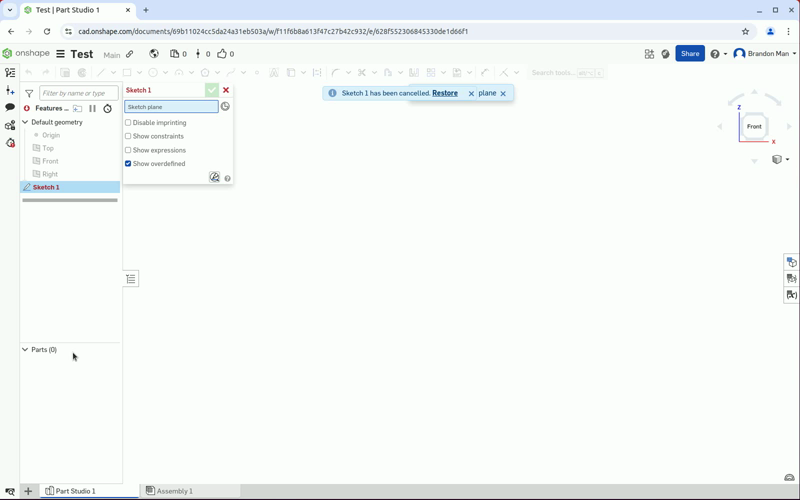
mouse_move(73, 163)
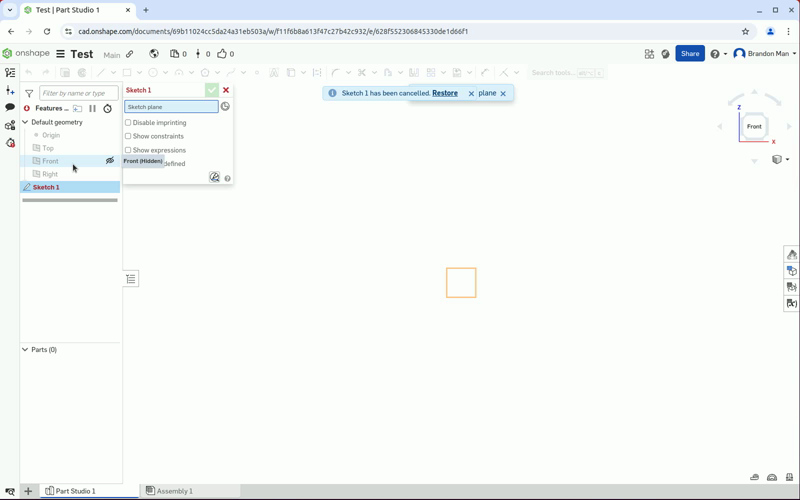
click(73, 163)
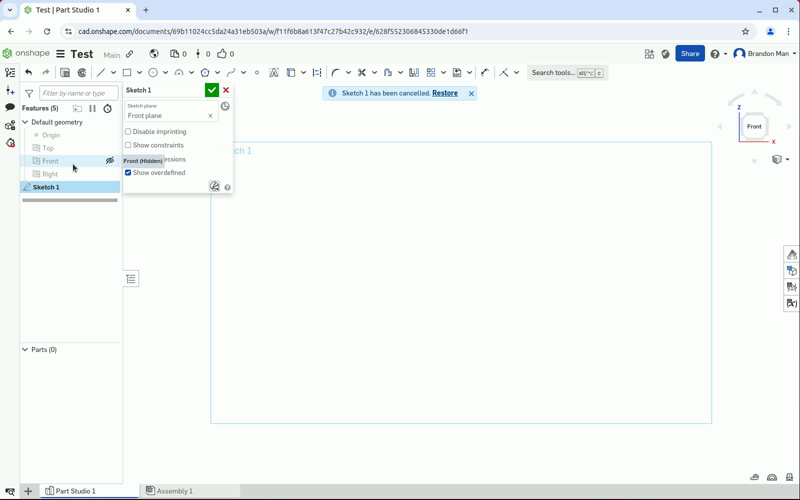
mouse_move(73, 352)
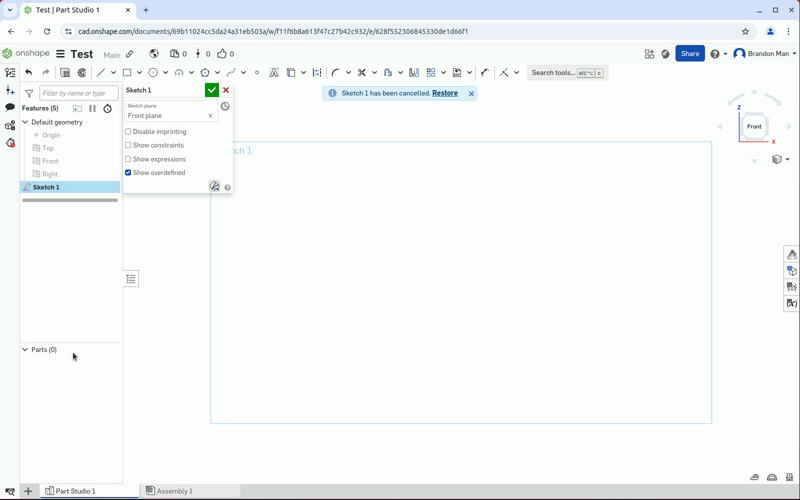
key(y)
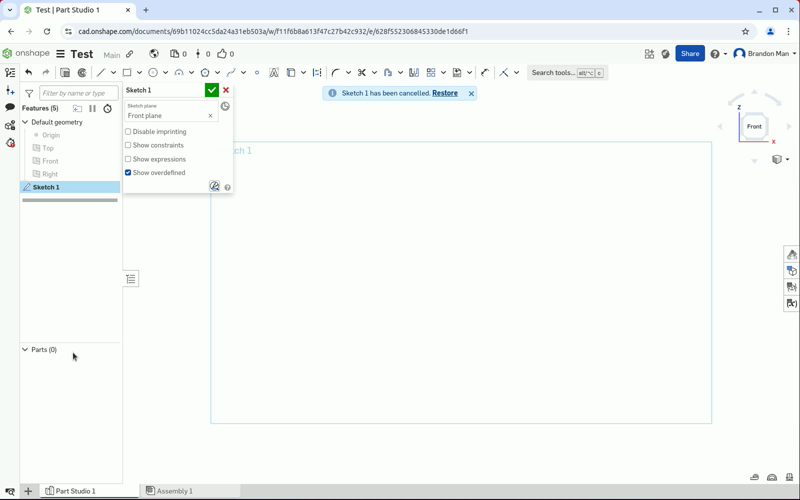
key(l)
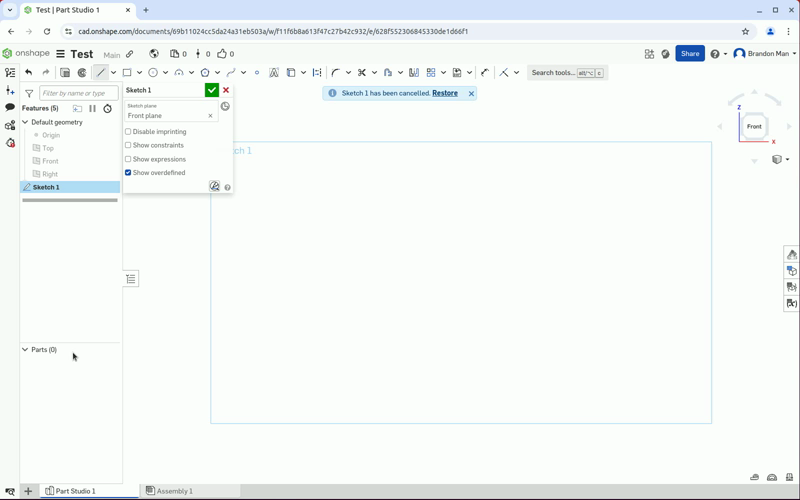
key_down(shift)
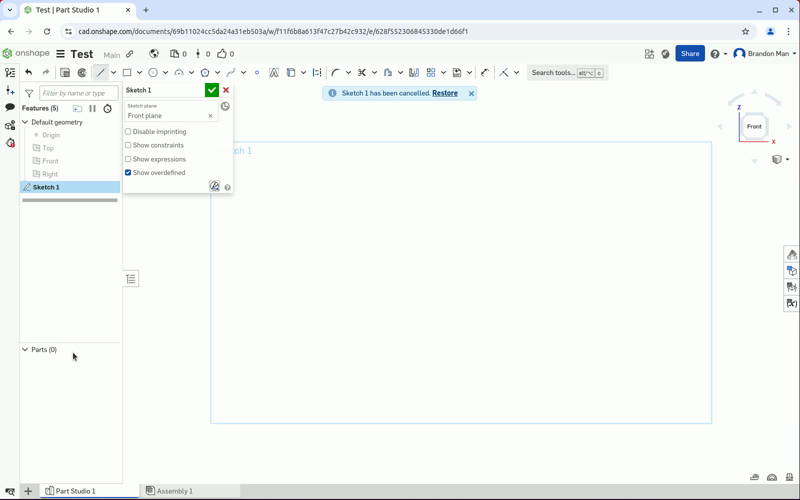
mouse_move(372, 341)
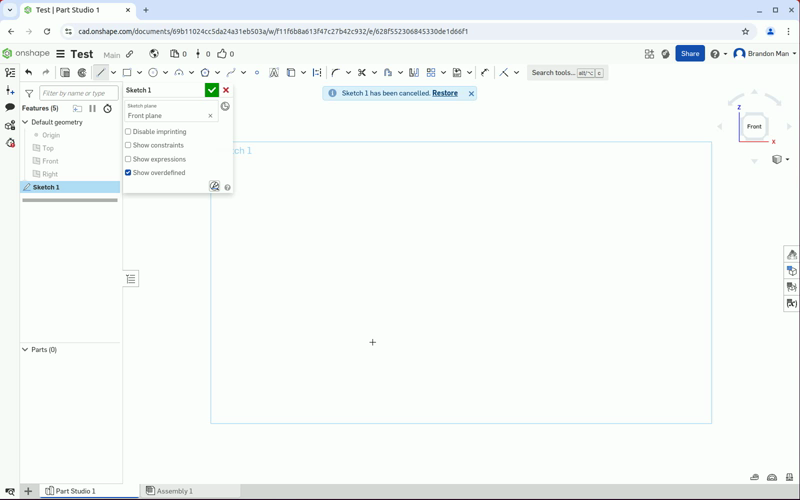
click(372, 341)
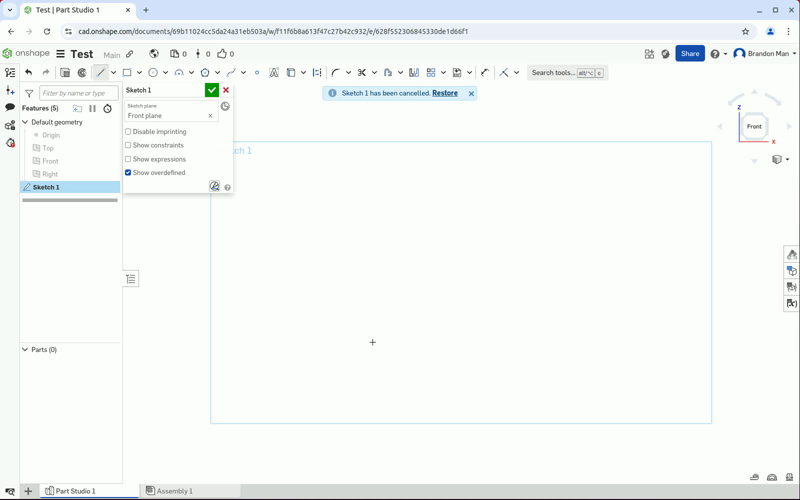
key_up(shift)
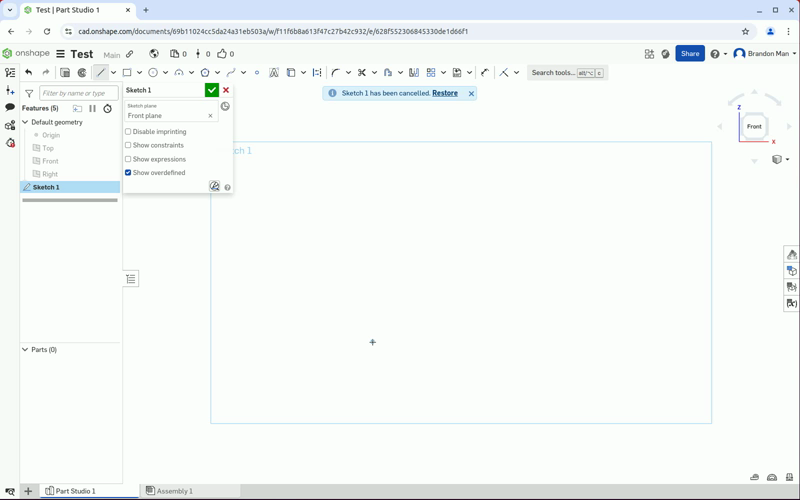
key_down(shift)
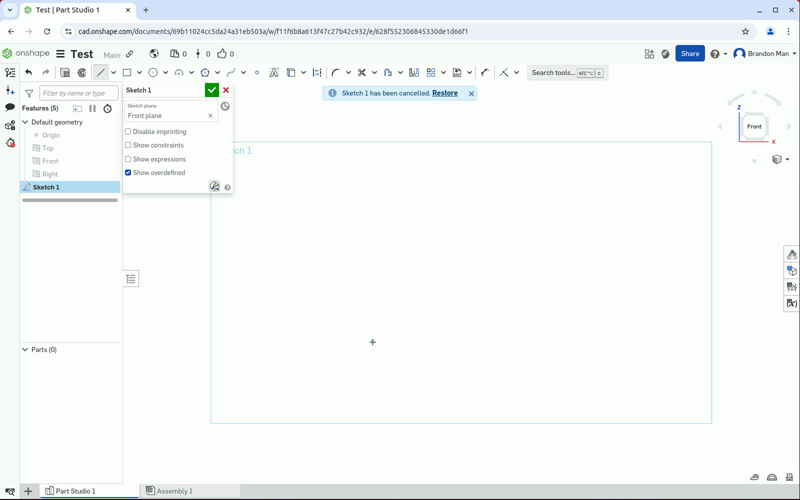
mouse_move(402, 341)
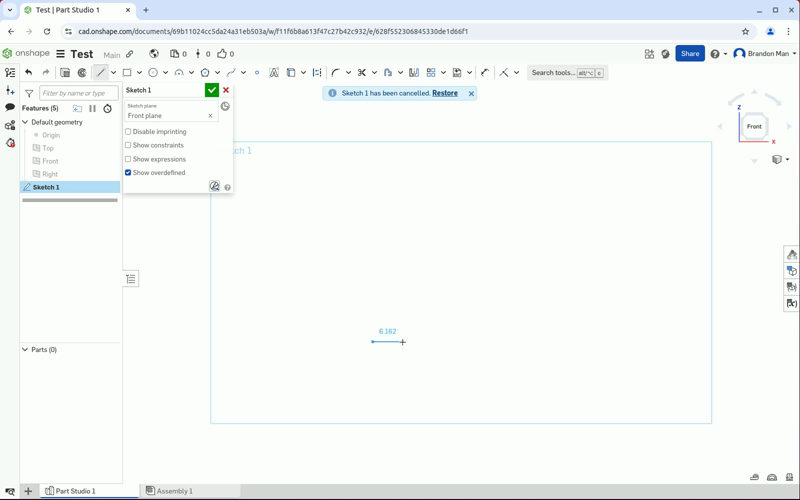
mouse_move(392, 341)
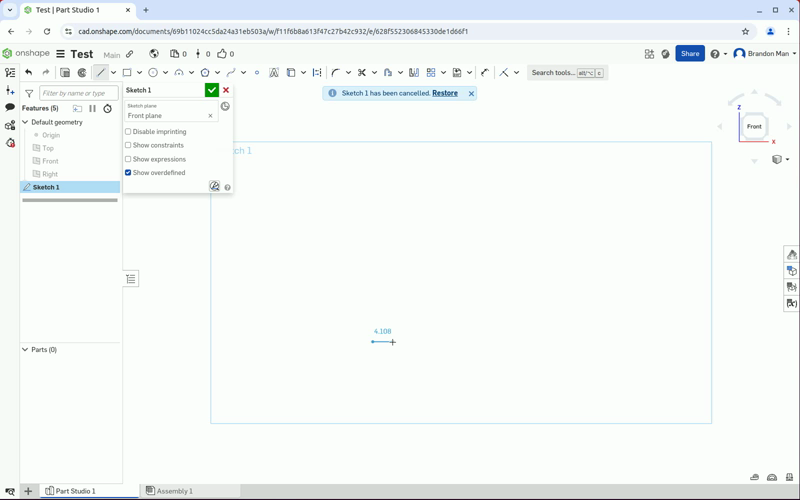
click(392, 341)
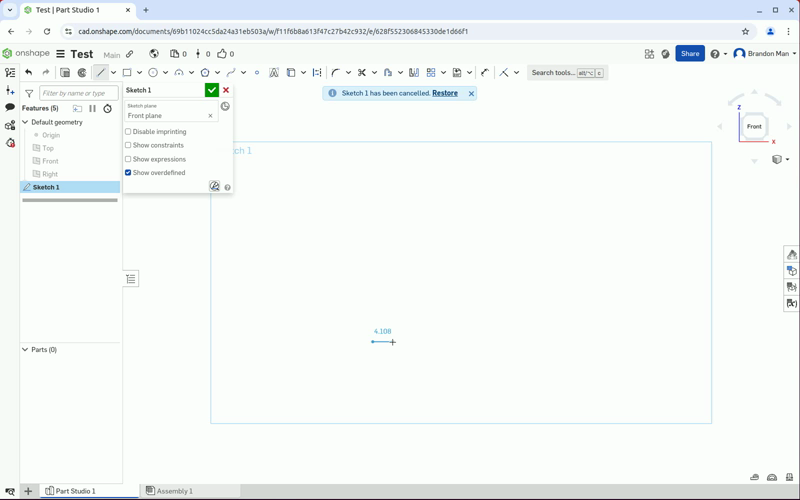
key_up(shift)
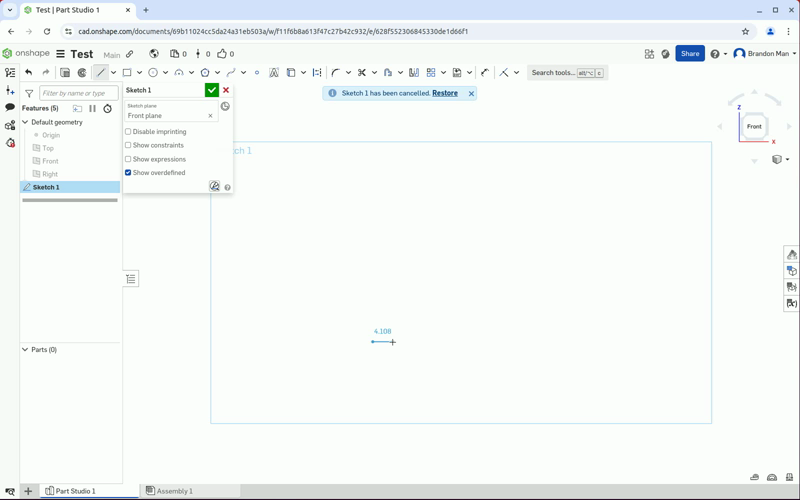
key_down(shift)
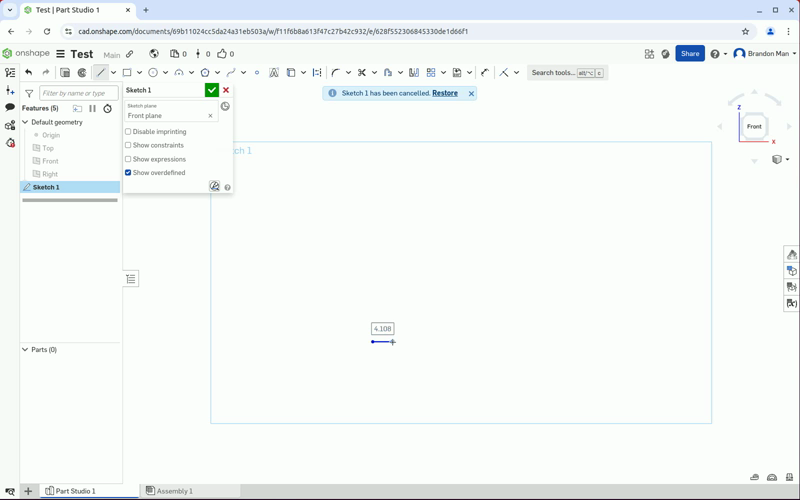
mouse_move(392, 216)
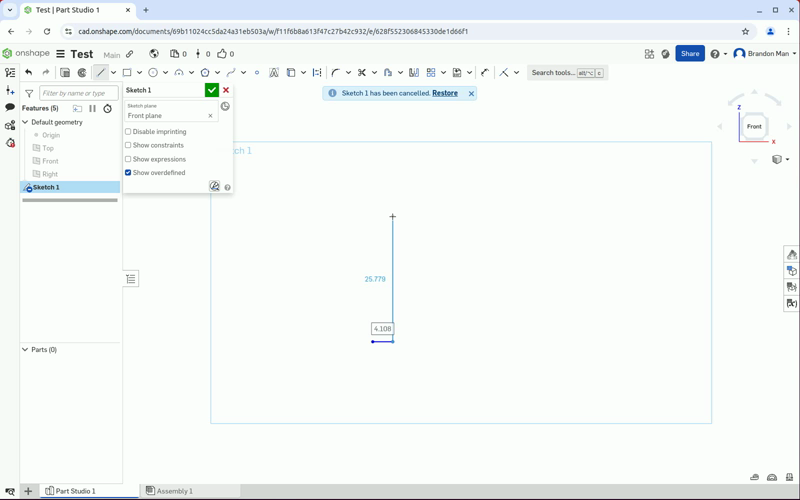
click(392, 216)
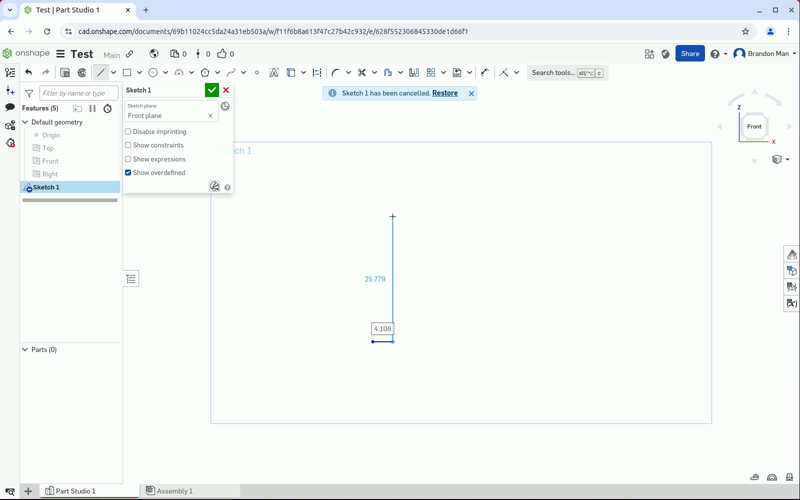
key_up(shift)
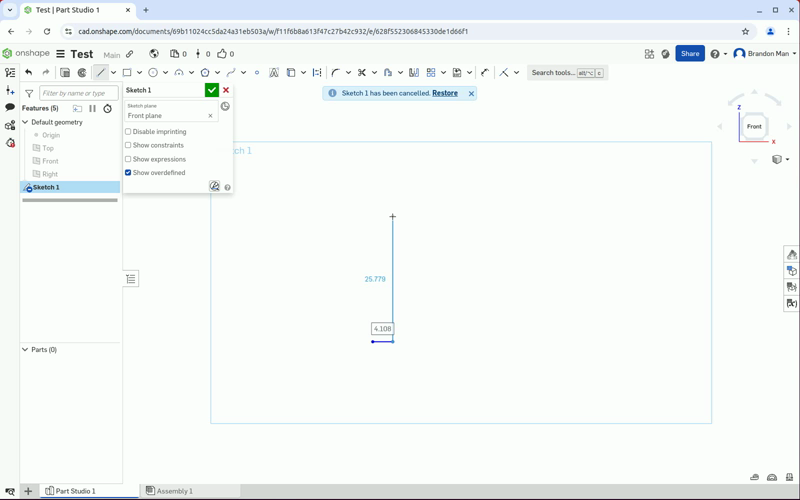
key_down(shift)
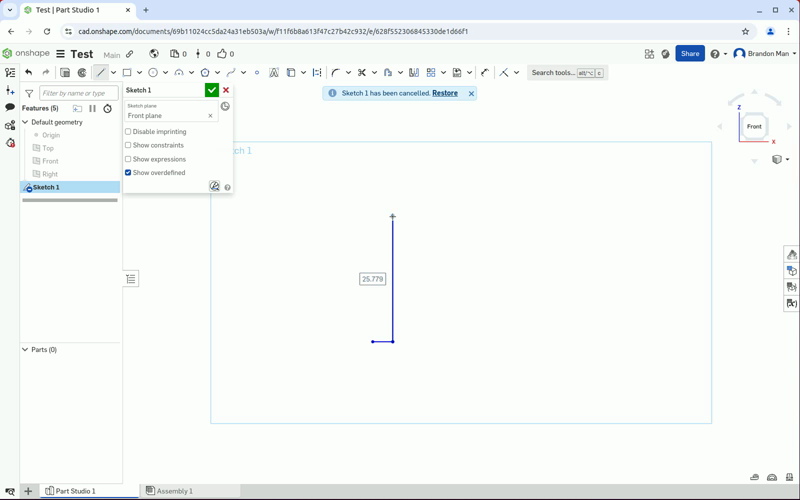
mouse_move(422, 216)
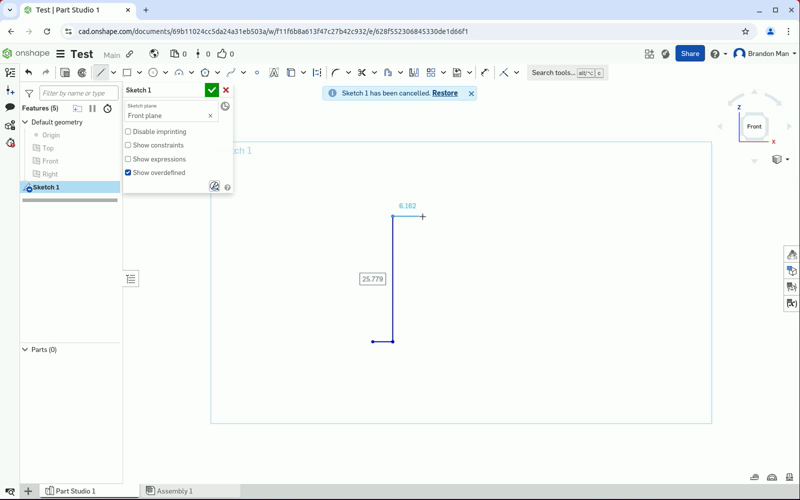
mouse_move(372, 216)
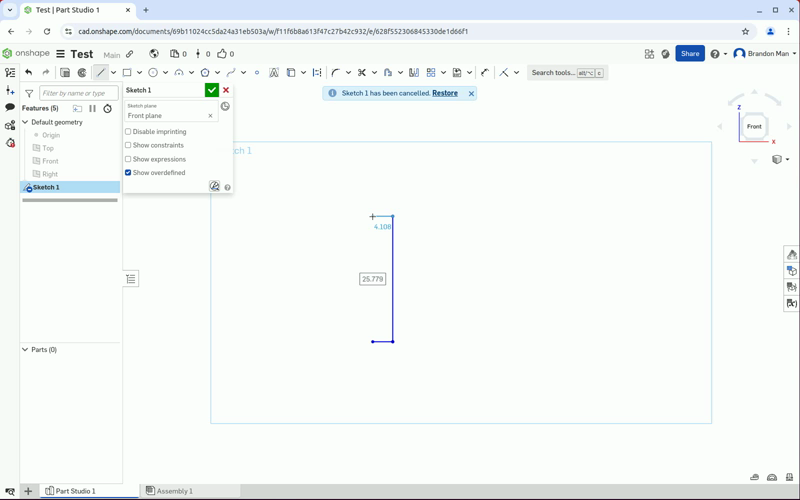
click(372, 216)
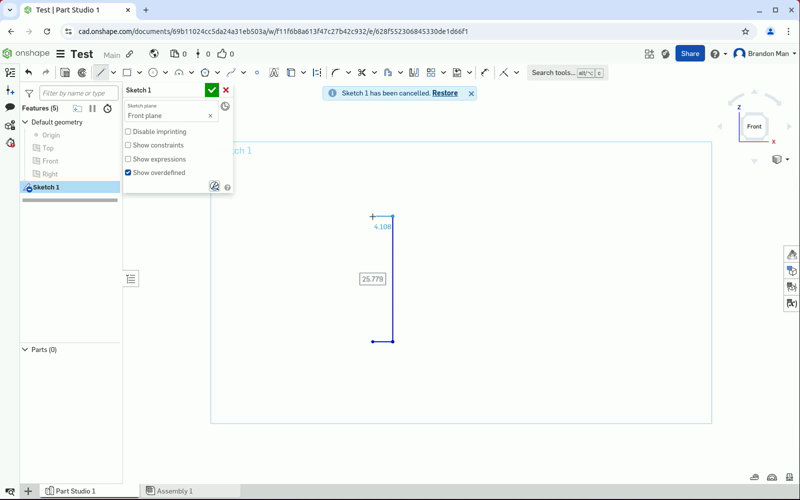
key_up(shift)
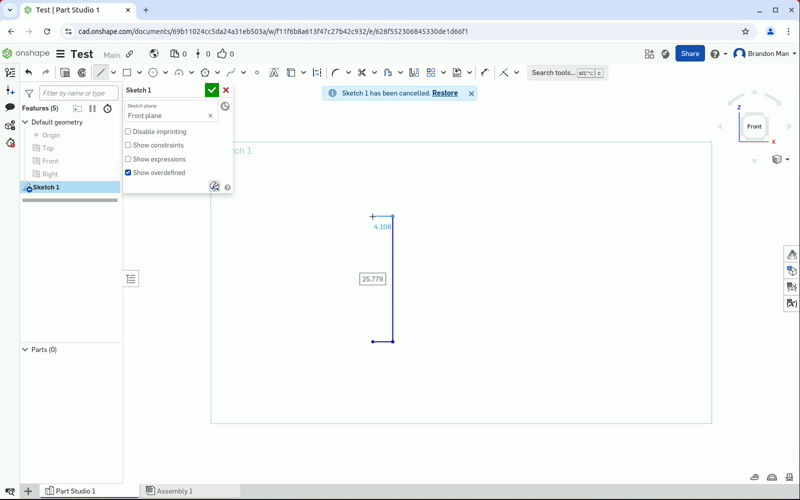
key_down(shift)
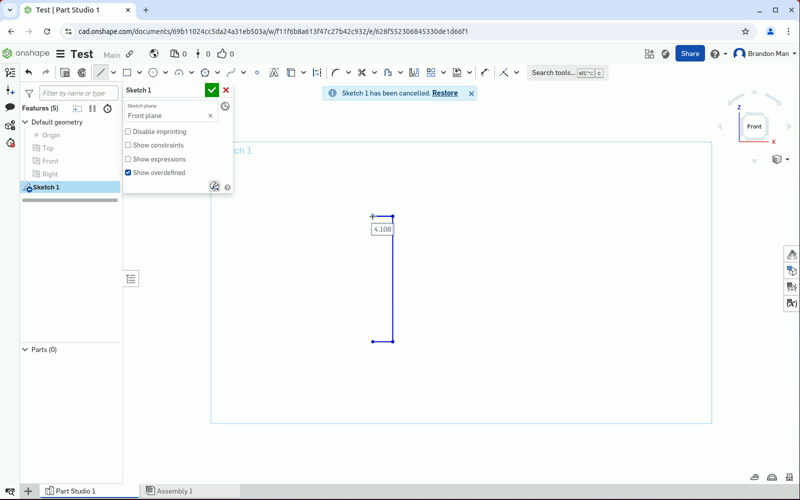
mouse_move(372, 341)
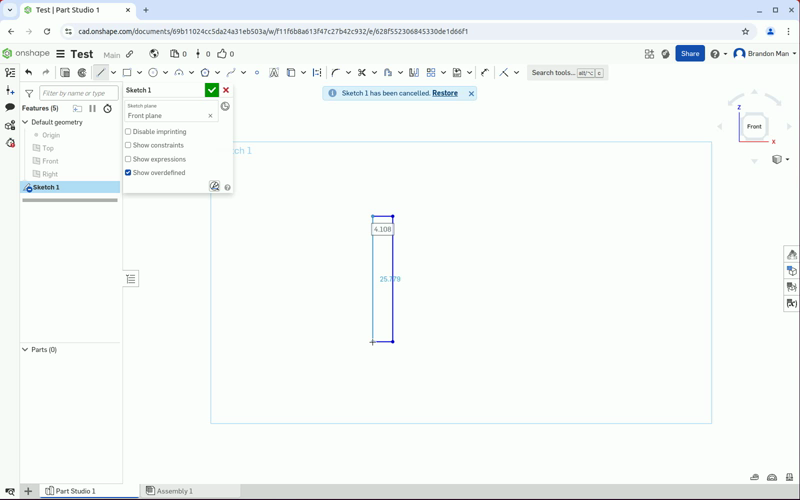
key_up(shift)
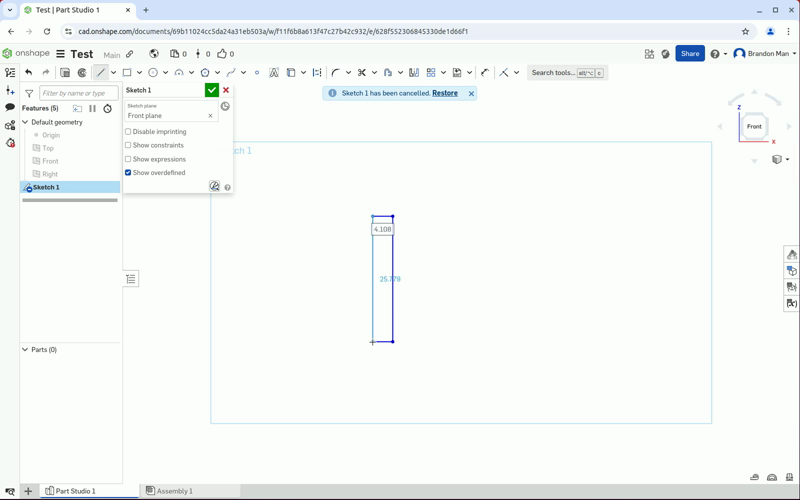
click(372, 341)
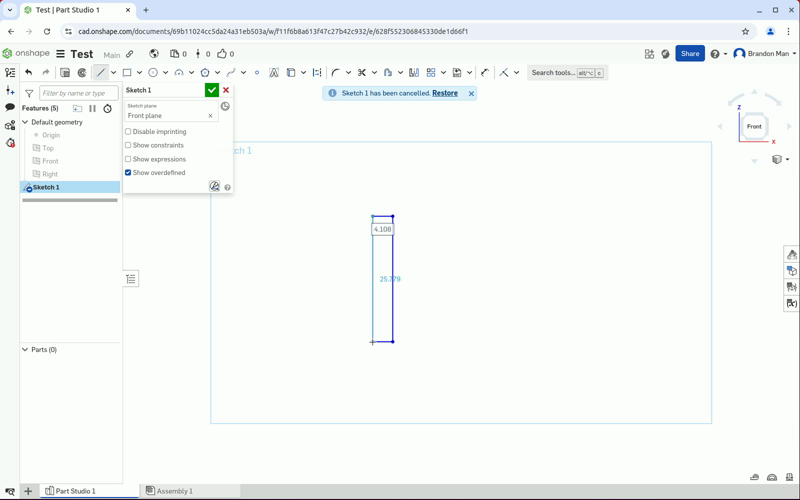
key(esc)
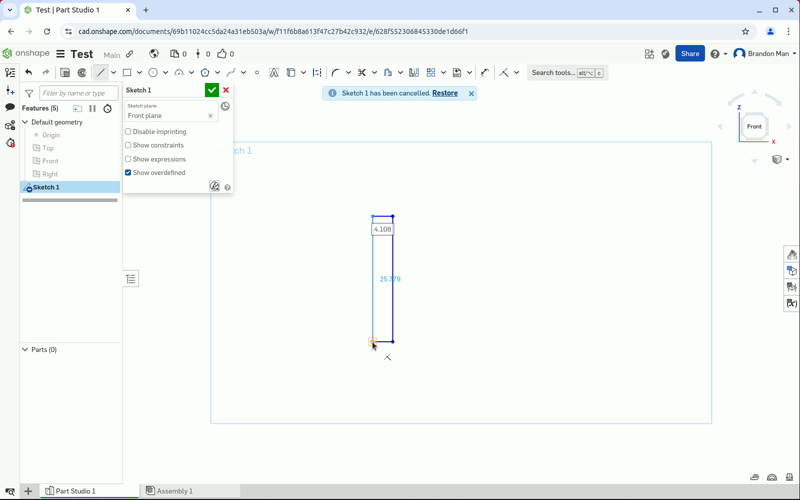
mouse_move(378, 297)
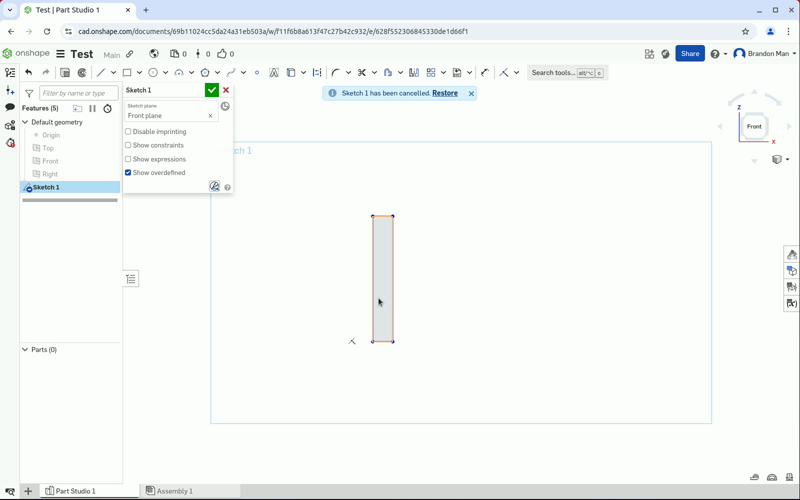
click(378, 297)
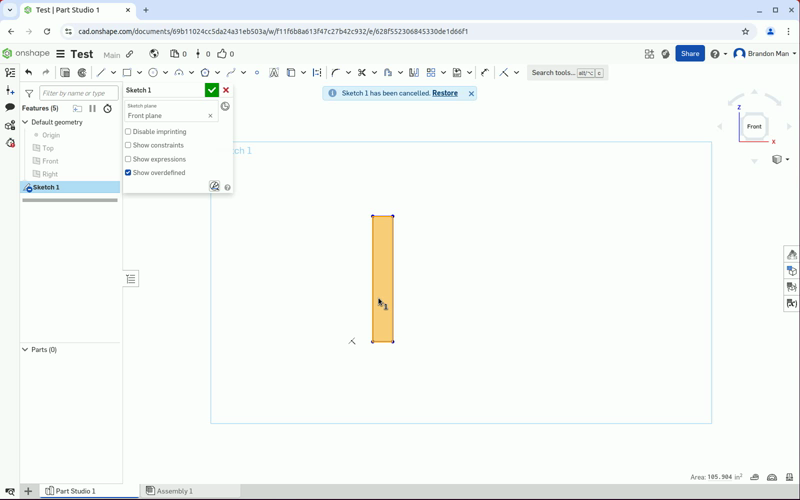
mouse_move(73, 352)
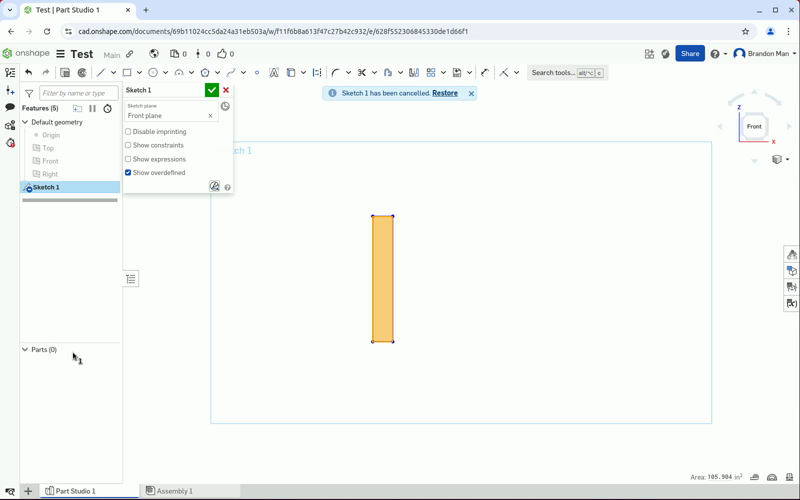
key(shift+y)
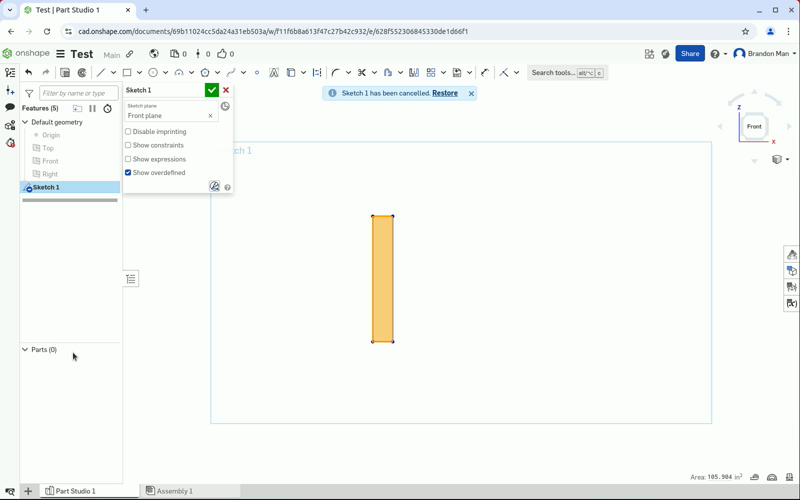
key(shift+e)
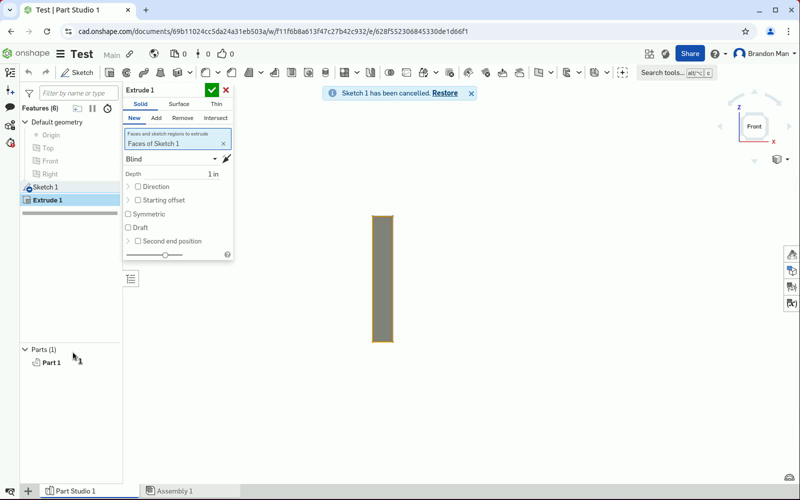
mouse_move(143, 106)
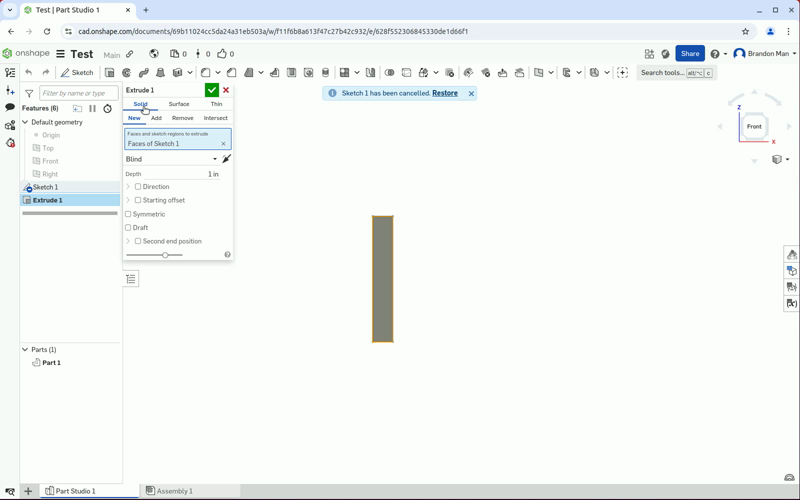
click(143, 106)
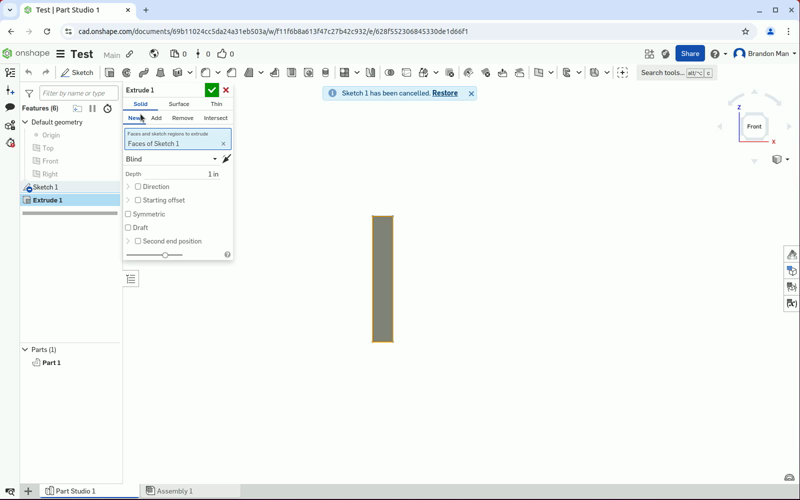
mouse_move(137, 120)
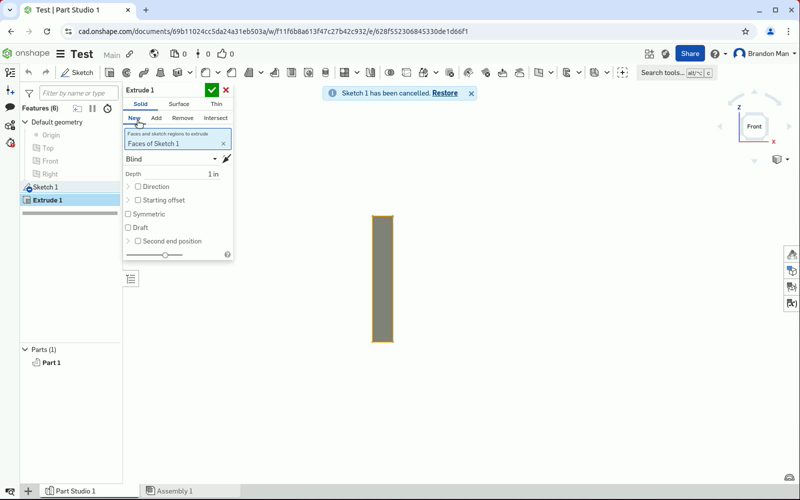
click(137, 120)
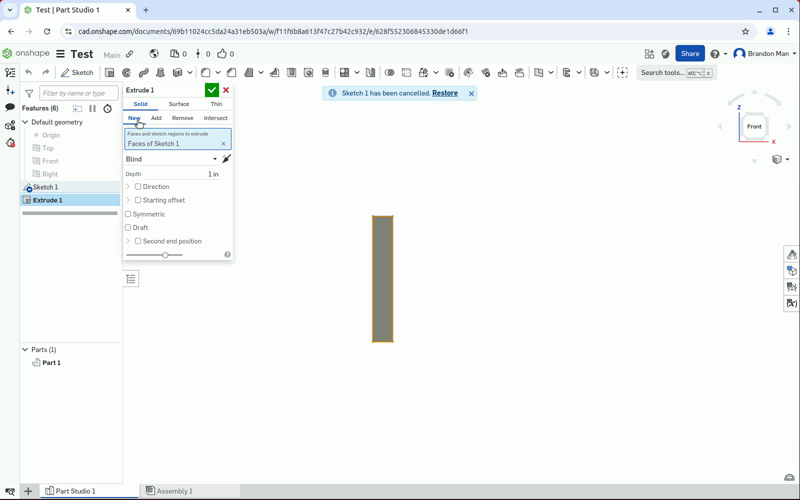
key(tab, 4)
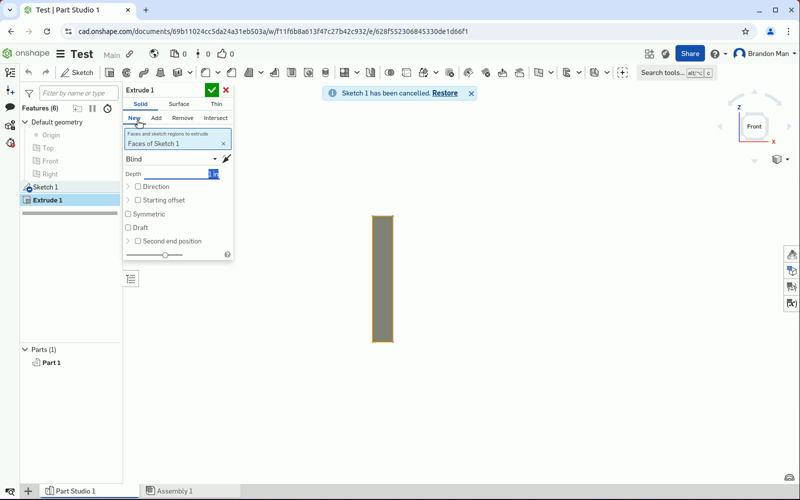
text(23.108)
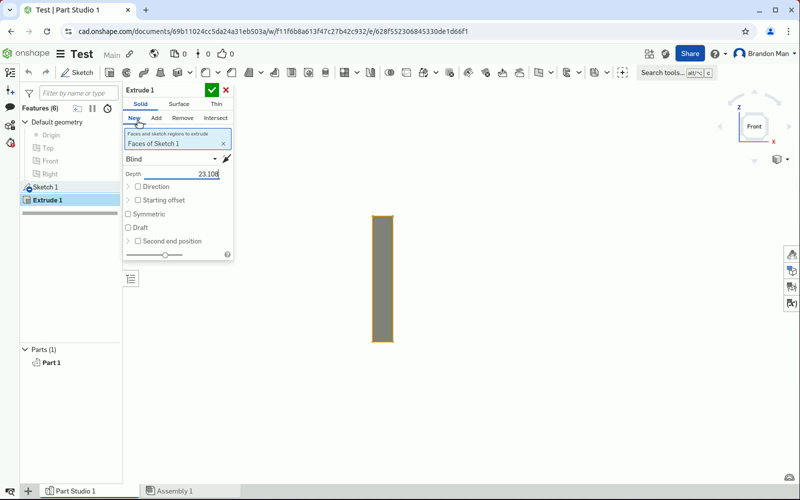
key(enter)
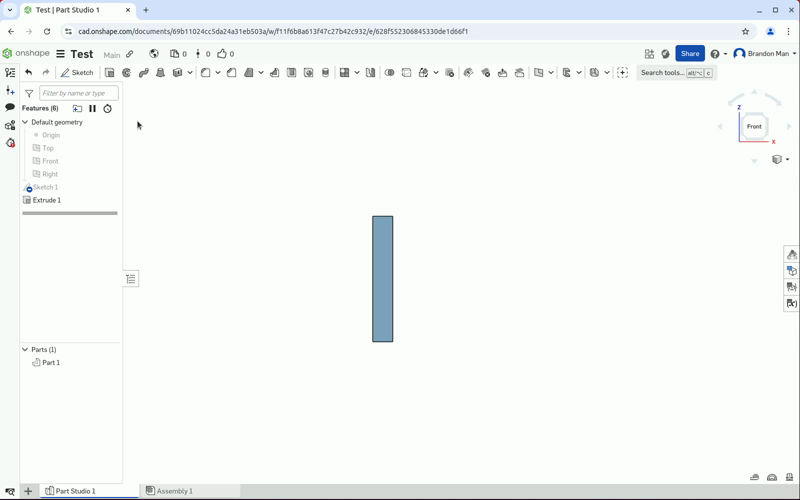
key(shift+h)
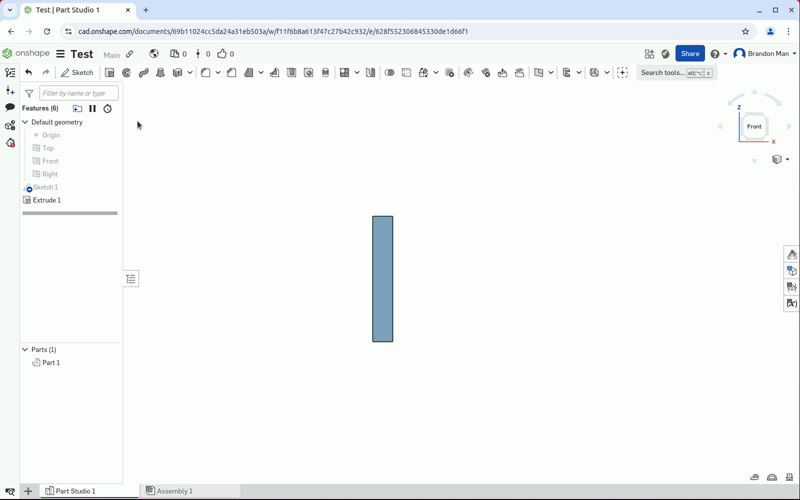
key(shift+h)
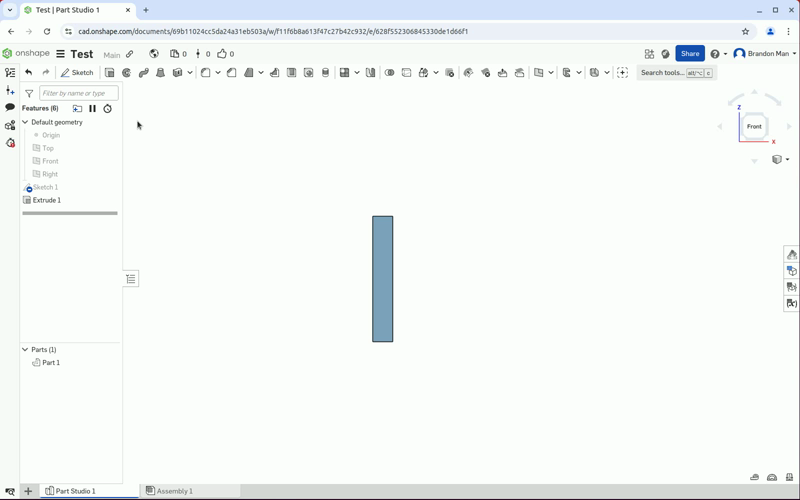
mouse_move(73, 189)
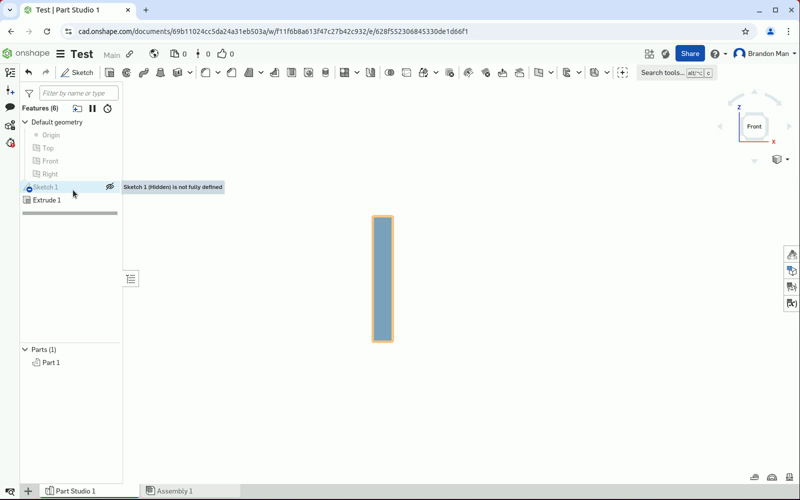
click(73, 189)
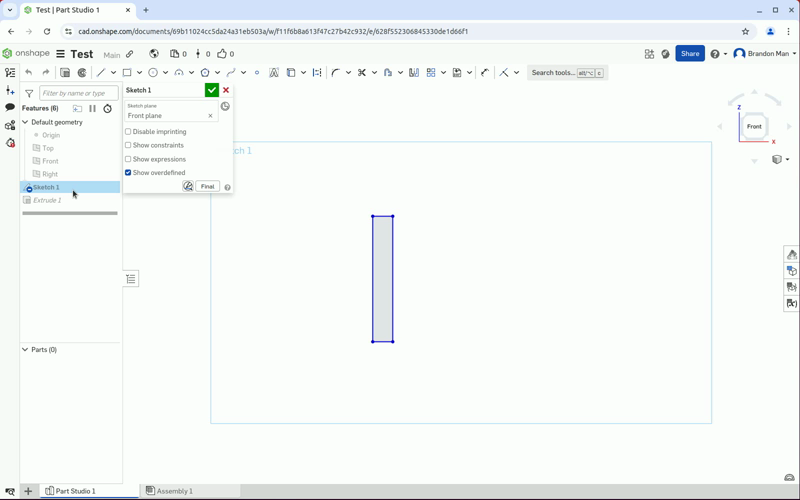
mouse_move(229, 92)
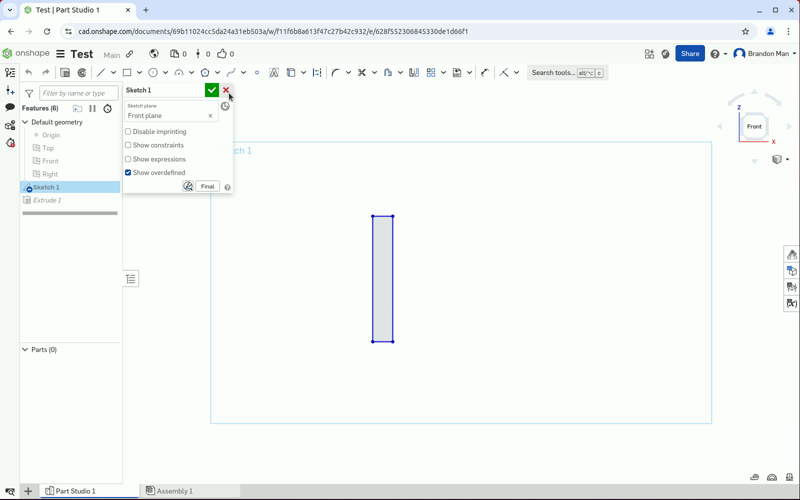
click(229, 92)
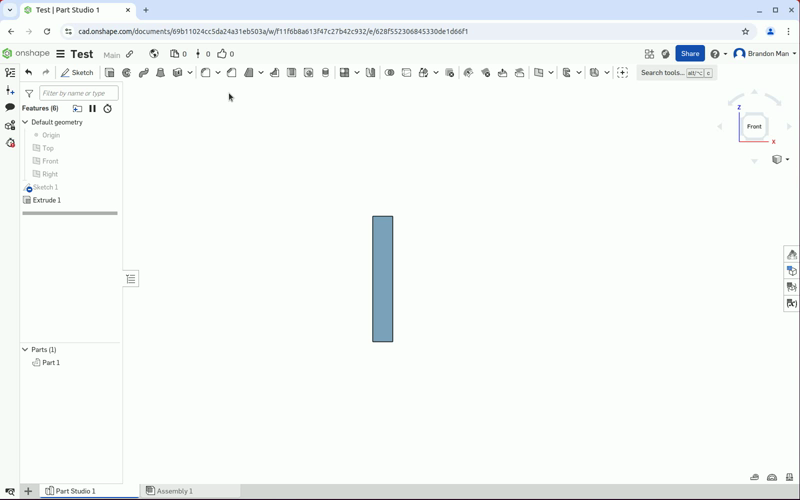
mouse_move(73, 352)
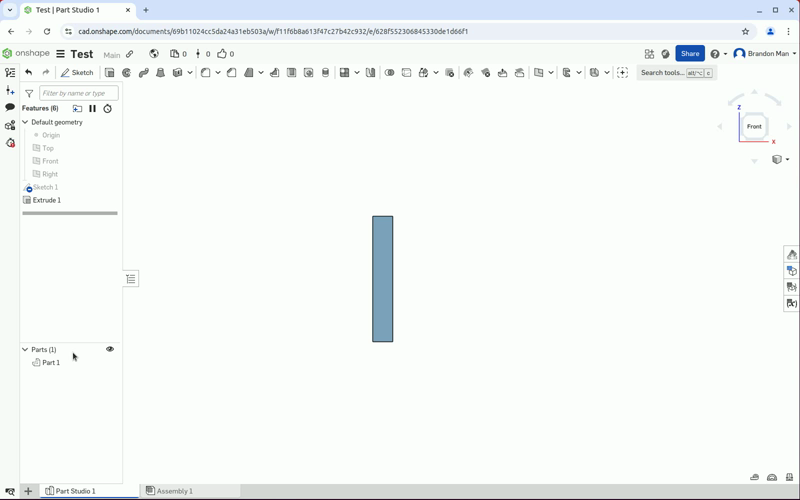
key(y)
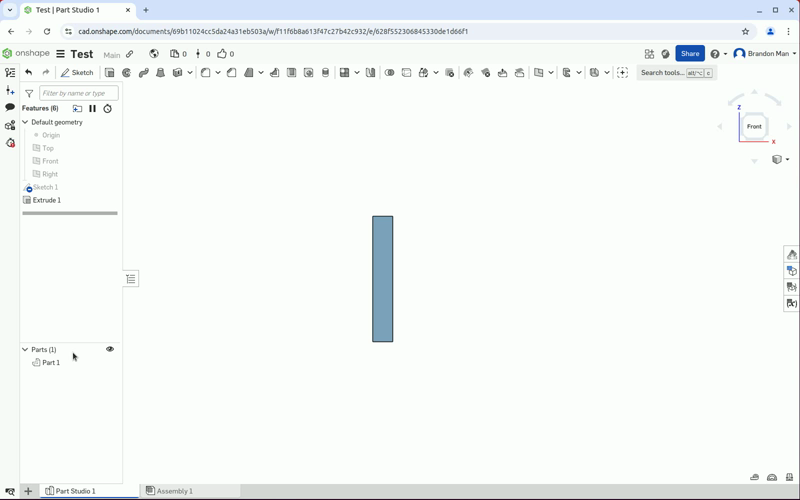
key(shift+p)
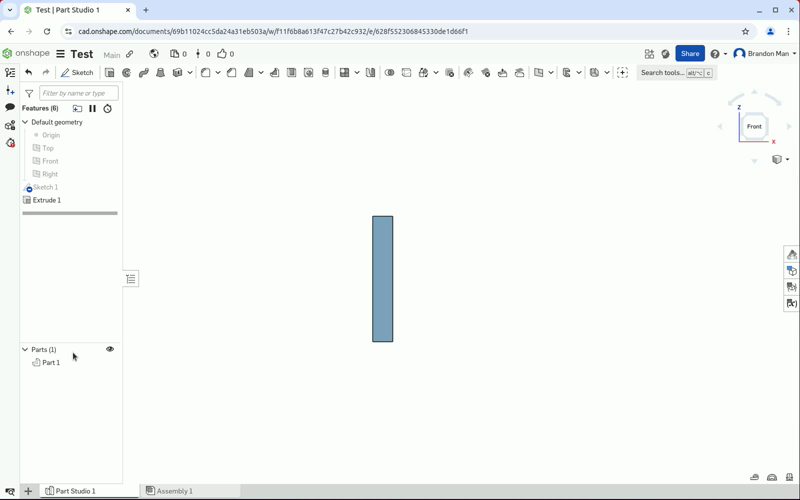
key(space)
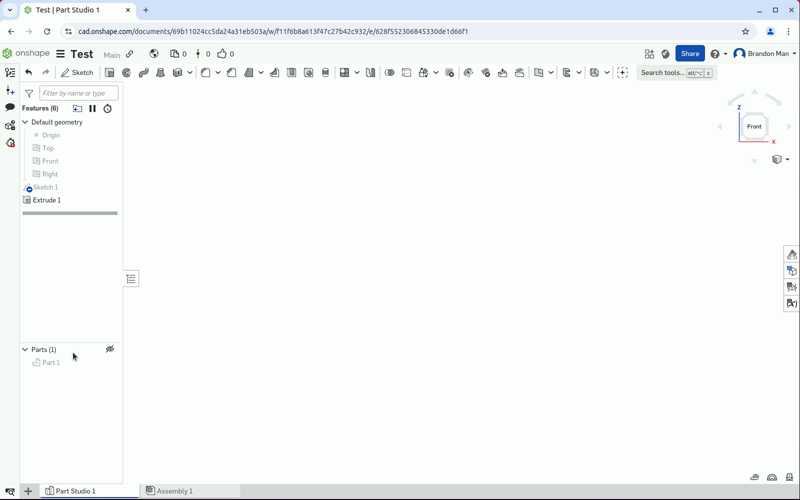
key_down(shift)
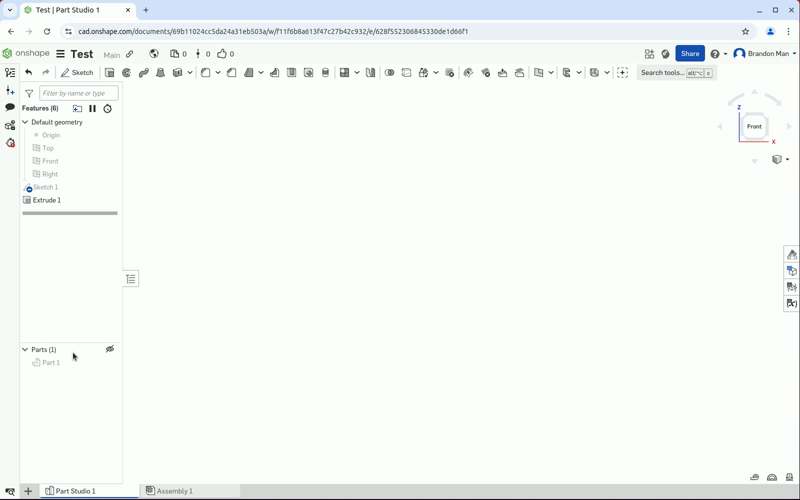
key(left)
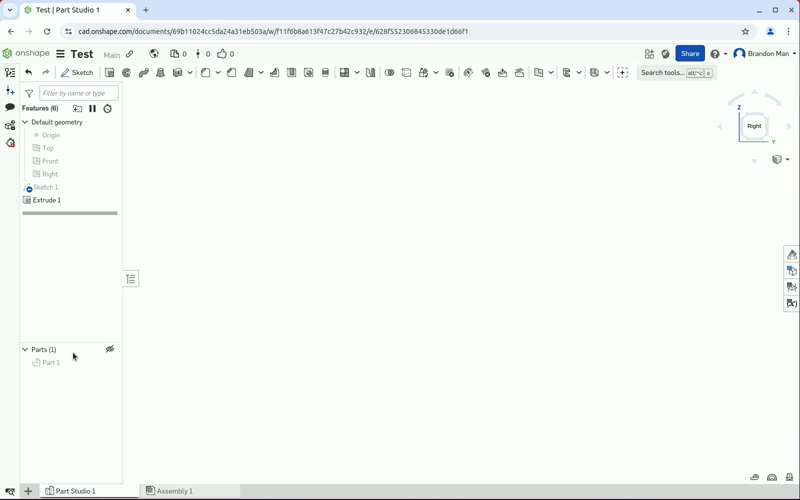
key_up(shift)
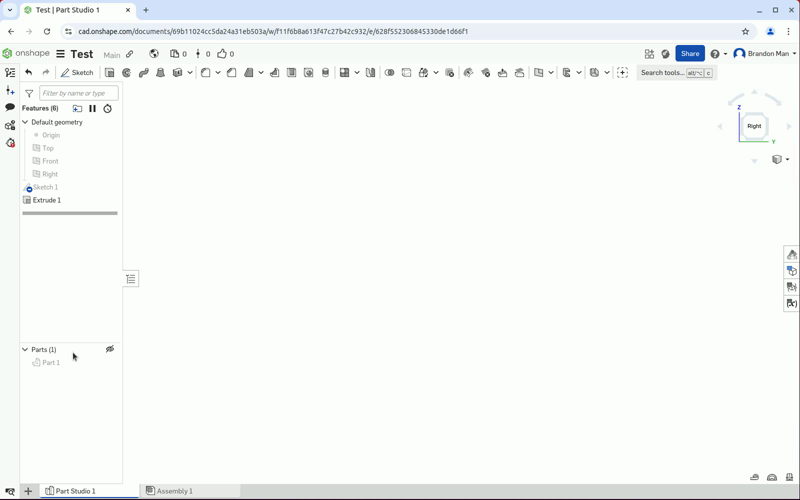
mouse_move(73, 352)
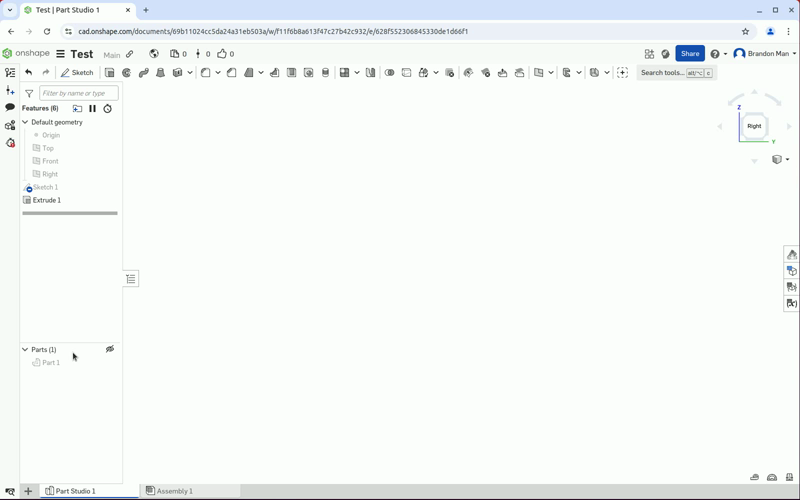
key(shift+y)
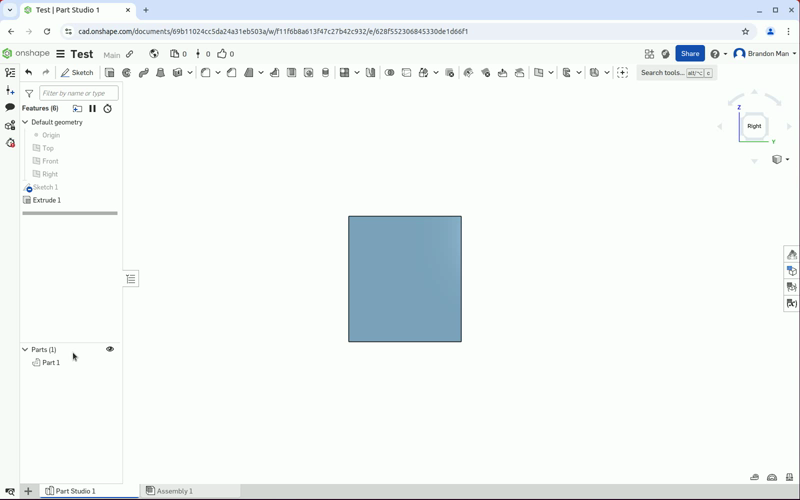
mouse_move(541, 75)
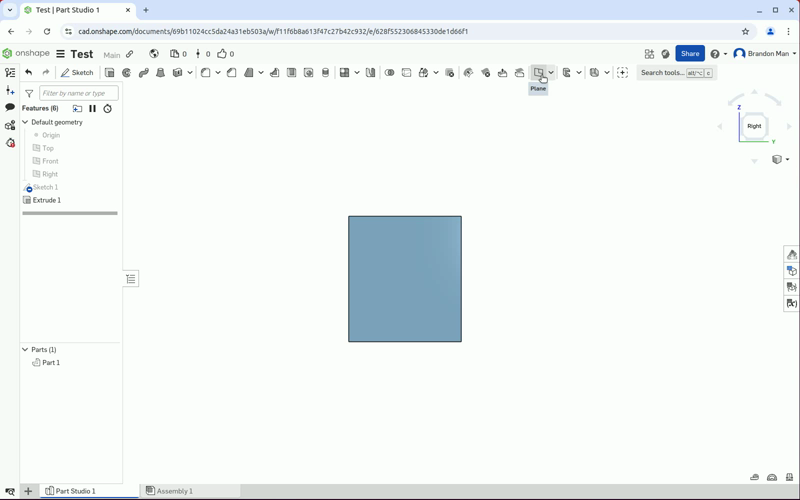
click(541, 75)
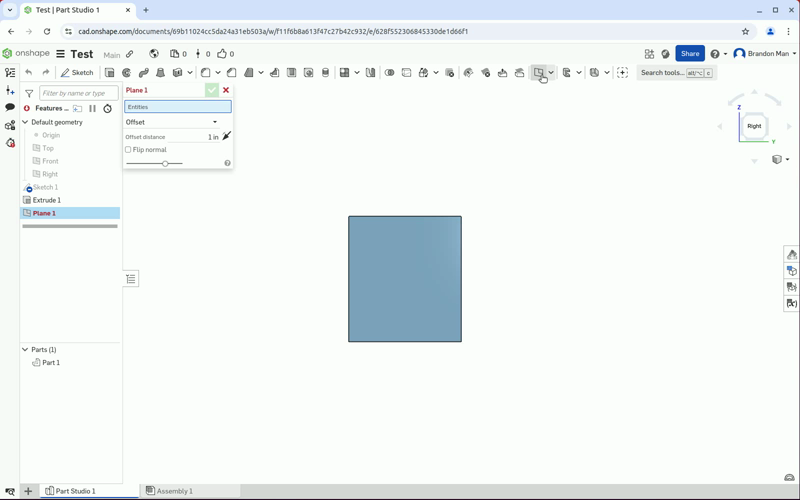
mouse_move(73, 176)
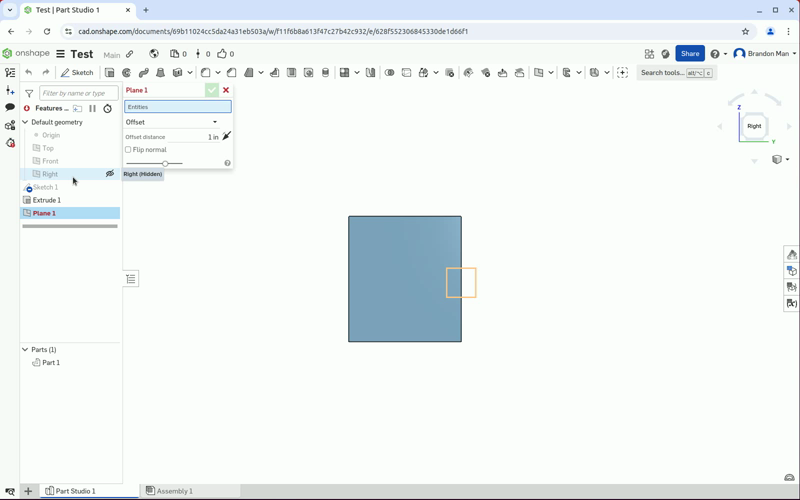
click(73, 176)
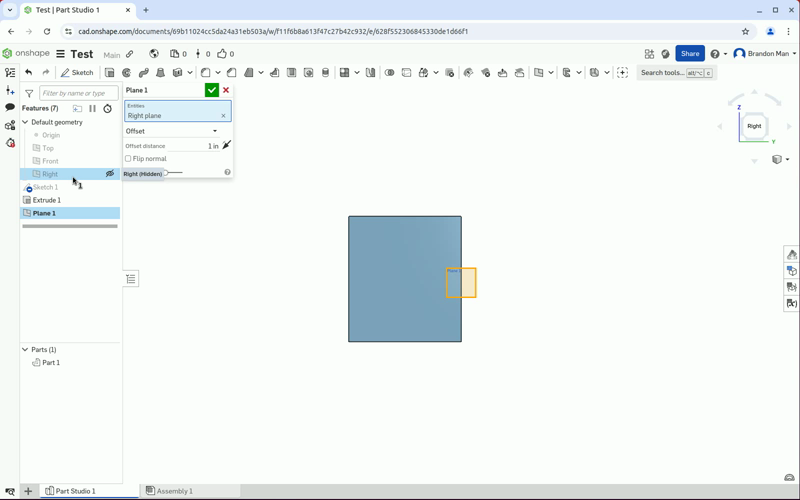
key(tab, 2)
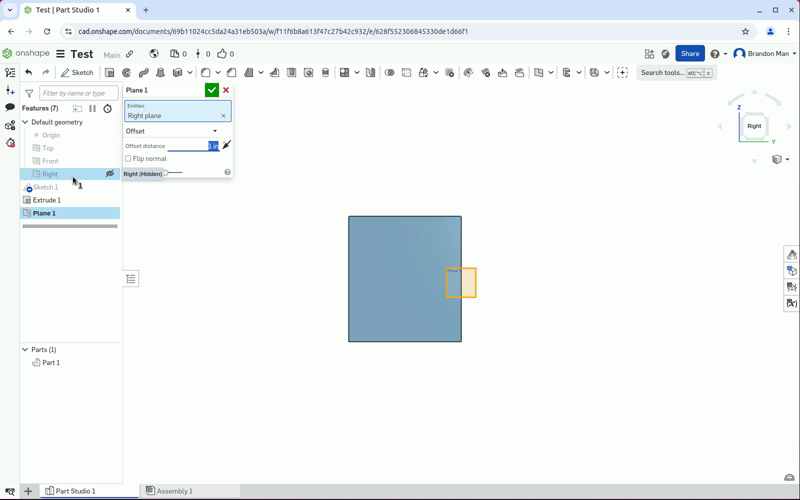
text(18.055)
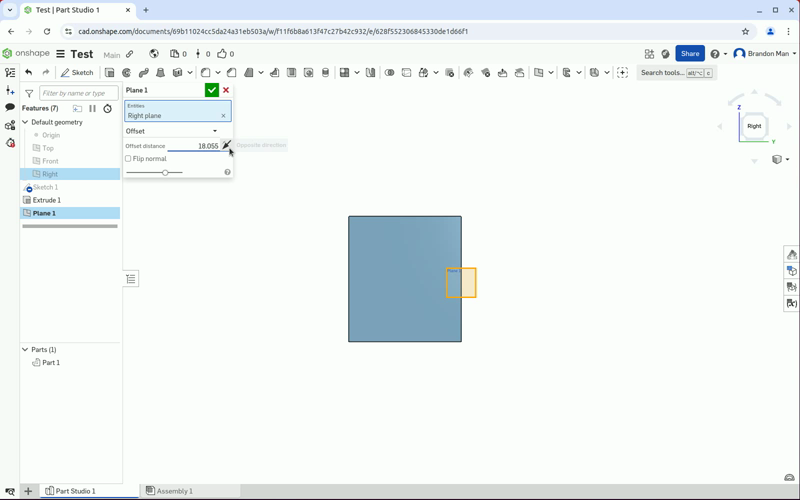
mouse_move(229, 147)
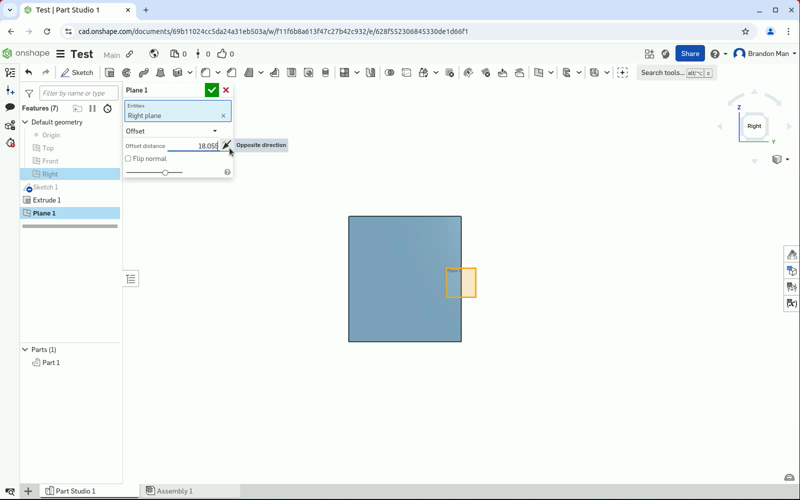
click(229, 147)
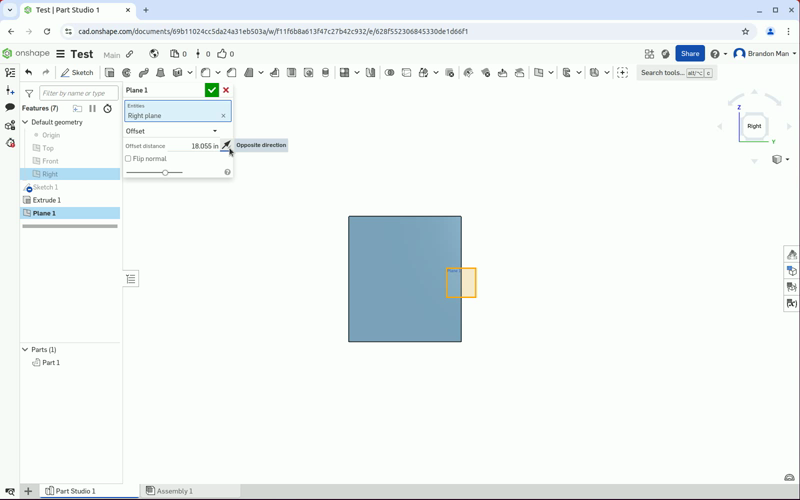
key(enter, 2)
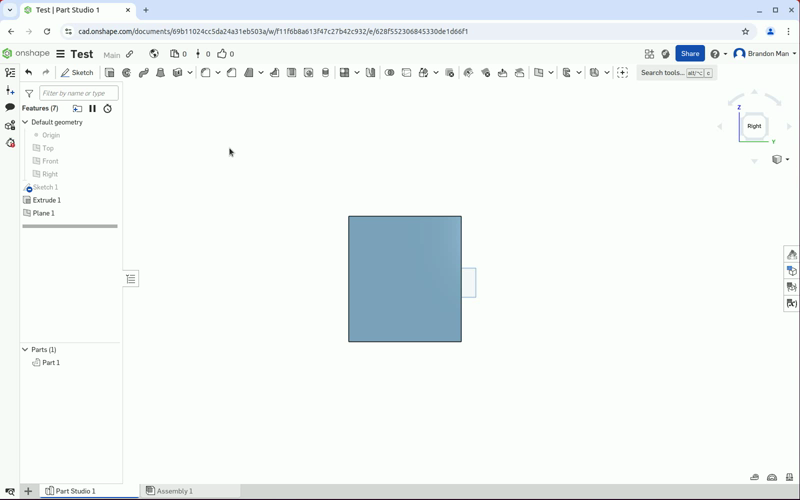
key(shift+s)
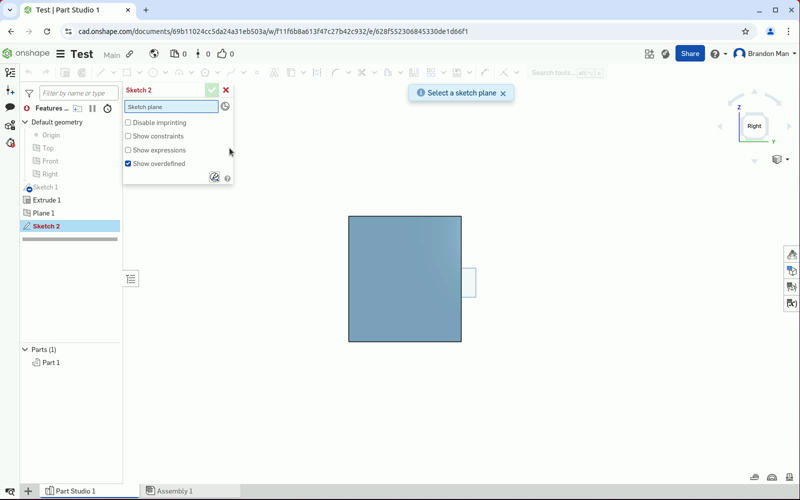
mouse_move(73, 215)
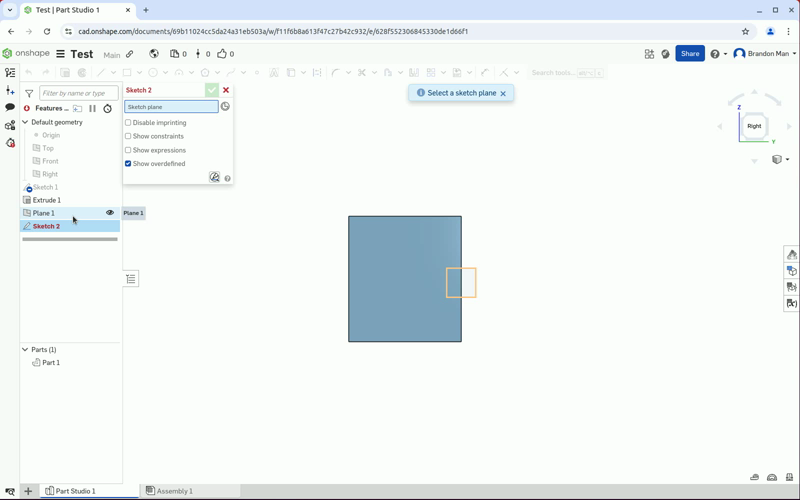
click(73, 215)
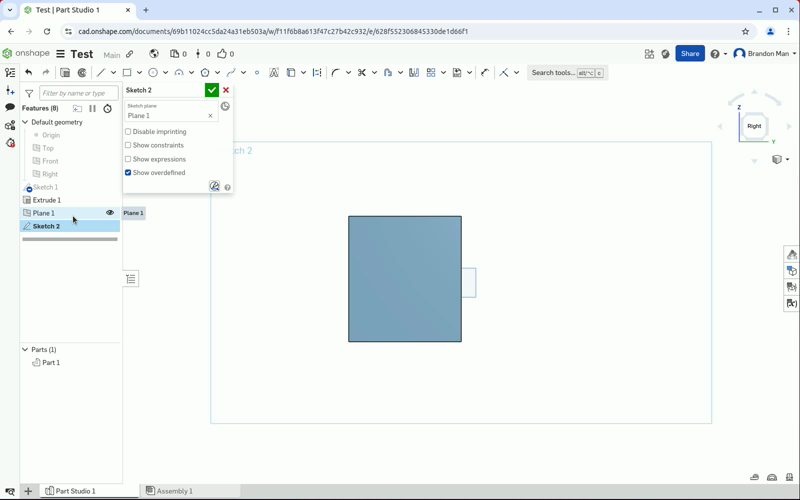
mouse_move(73, 352)
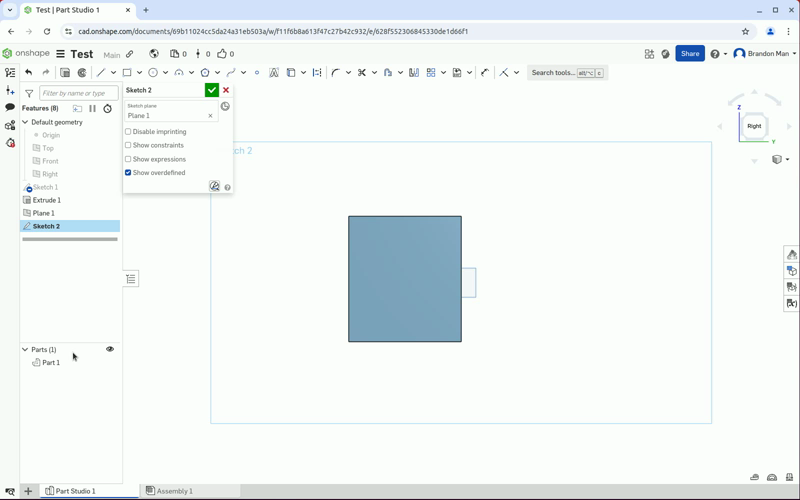
key(y)
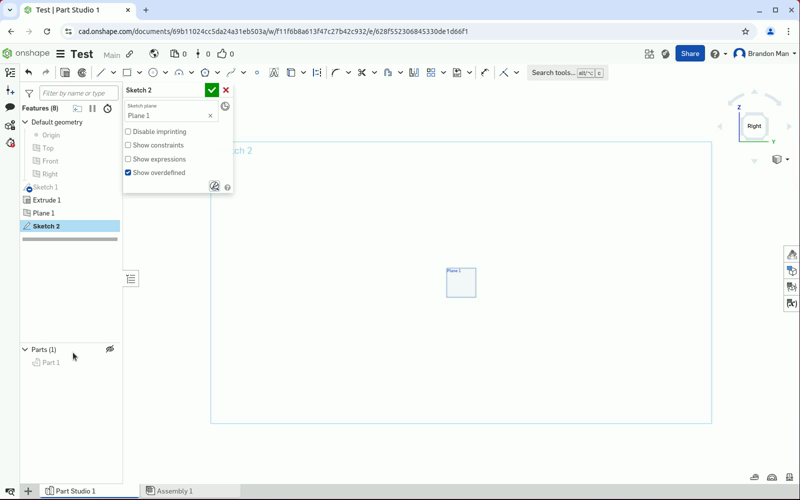
key(l)
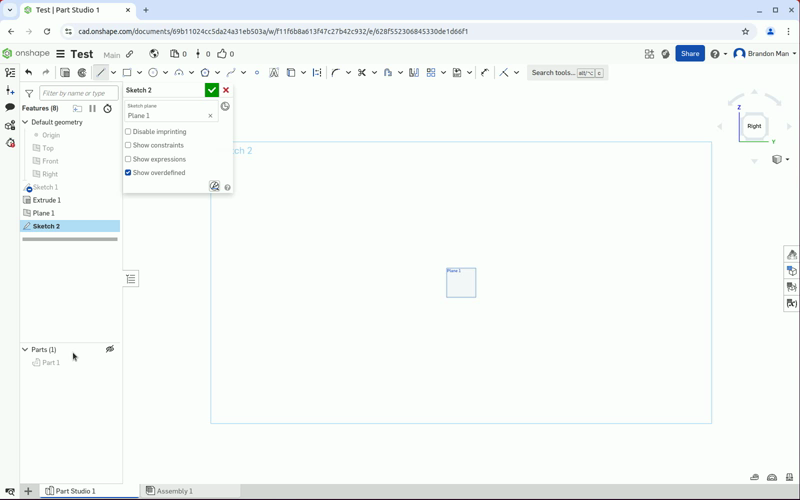
key_down(shift)
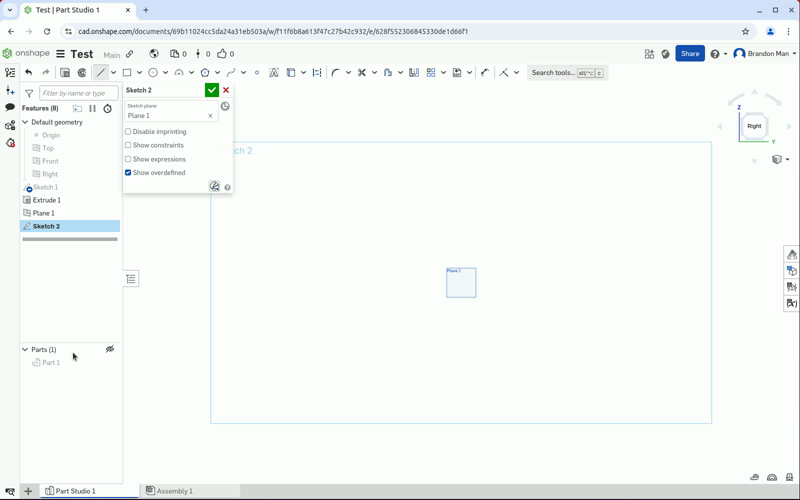
mouse_move(453, 254)
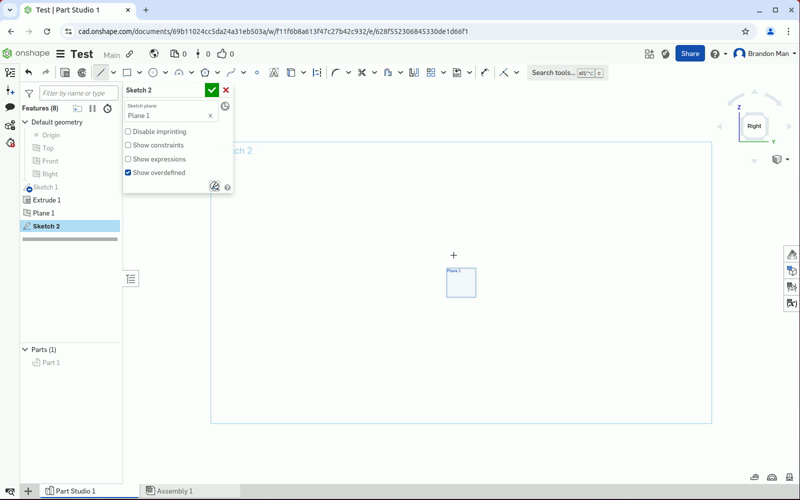
click(453, 254)
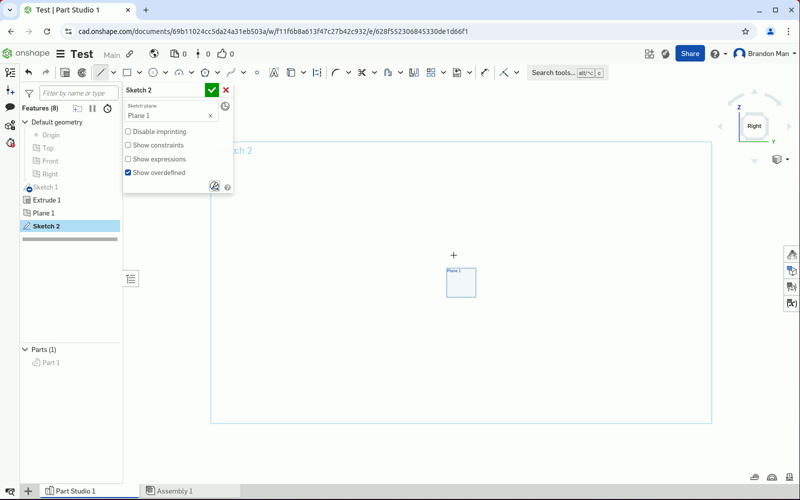
key_up(shift)
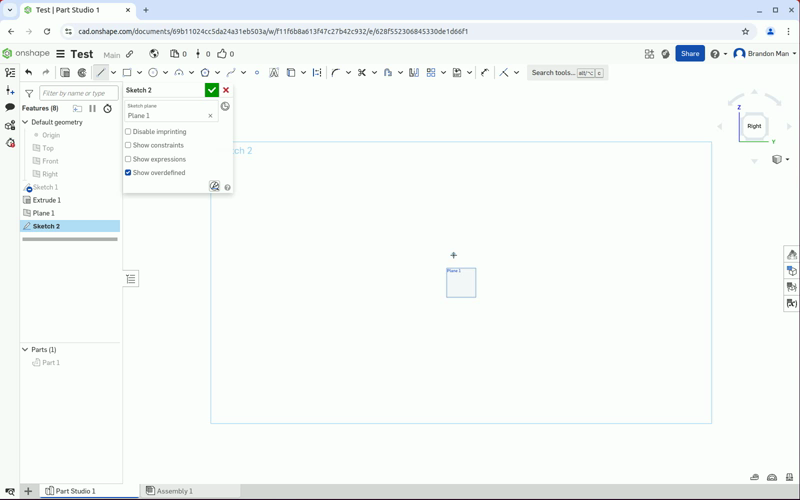
key_down(shift)
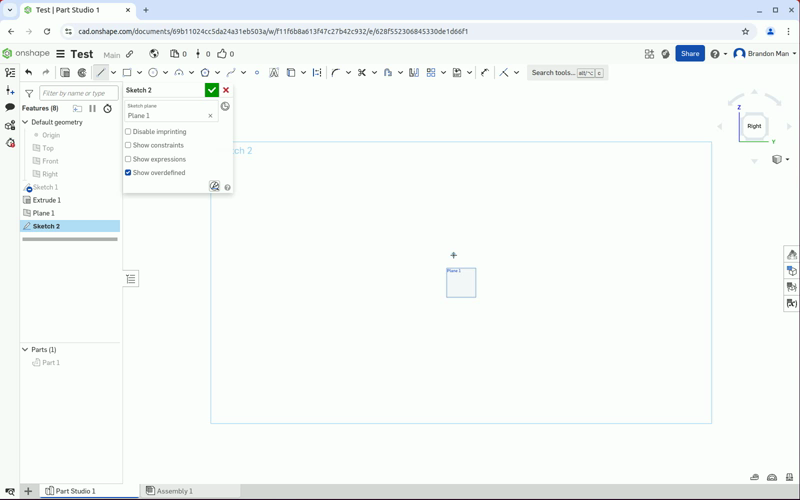
mouse_move(518, 254)
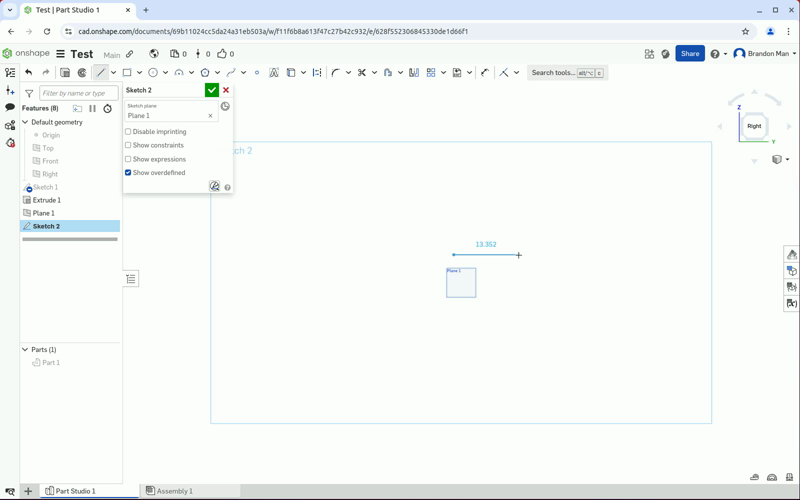
click(518, 254)
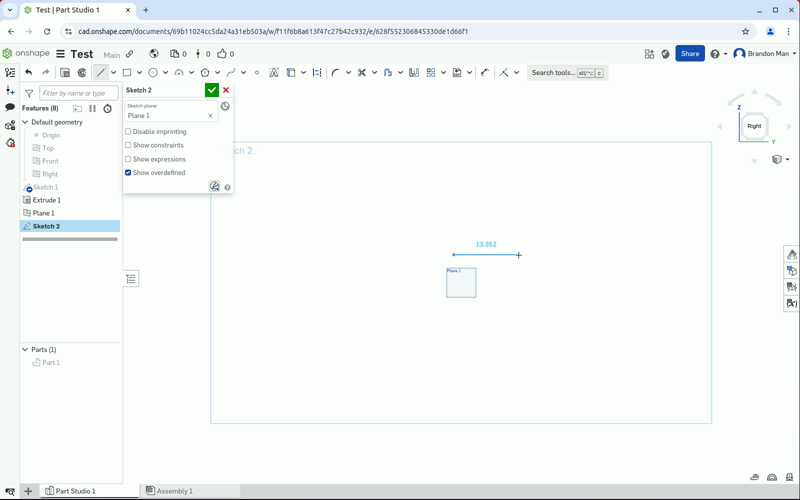
key_up(shift)
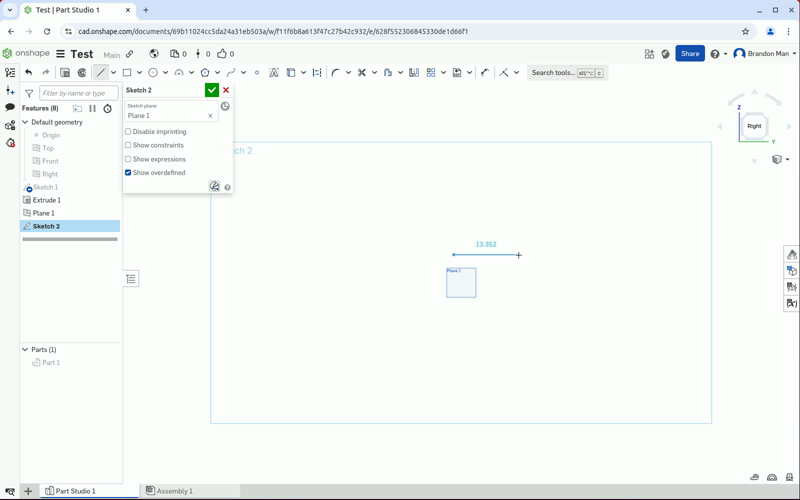
key_down(shift)
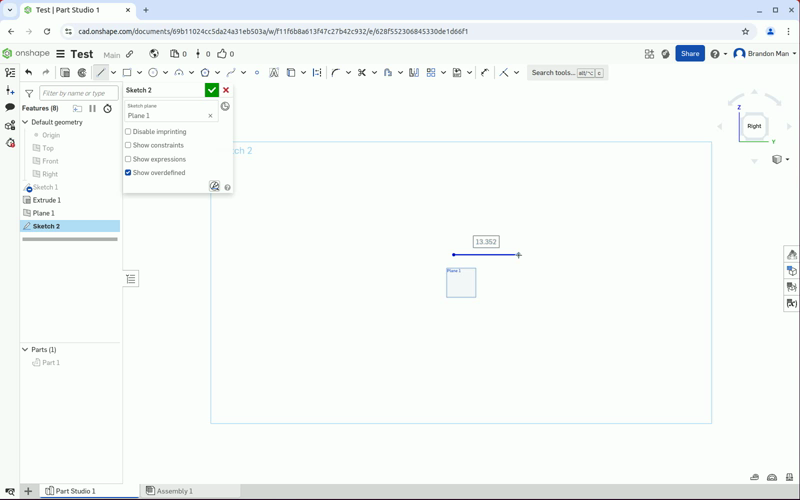
mouse_move(548, 254)
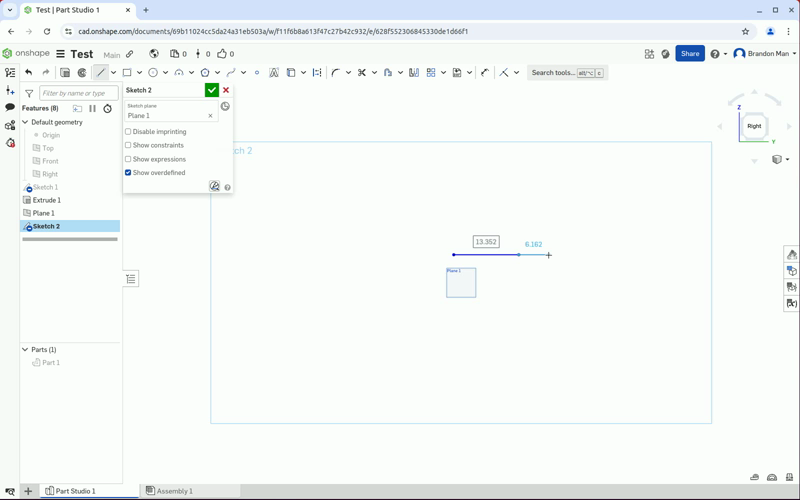
mouse_move(518, 215)
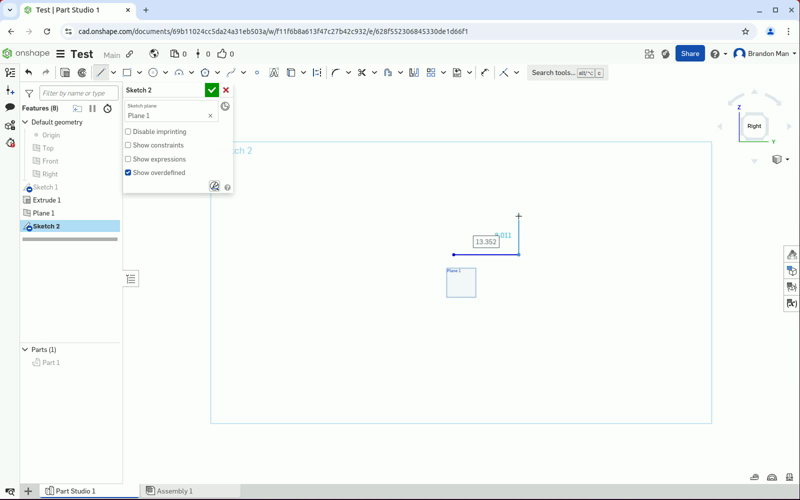
click(518, 215)
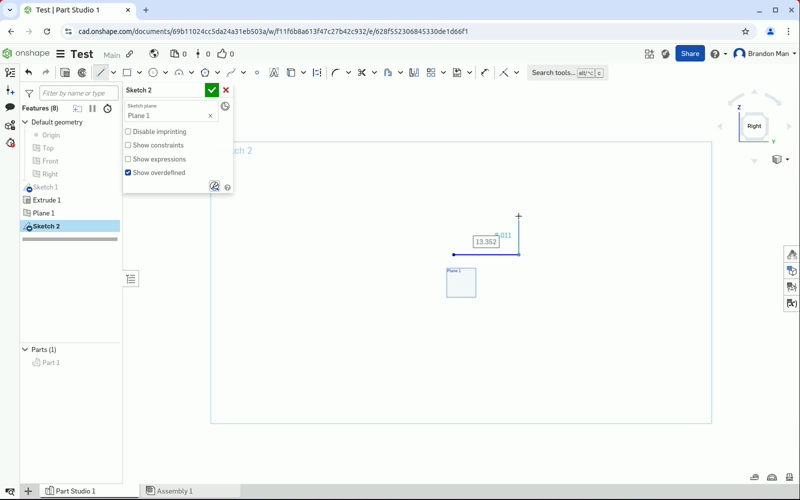
key_up(shift)
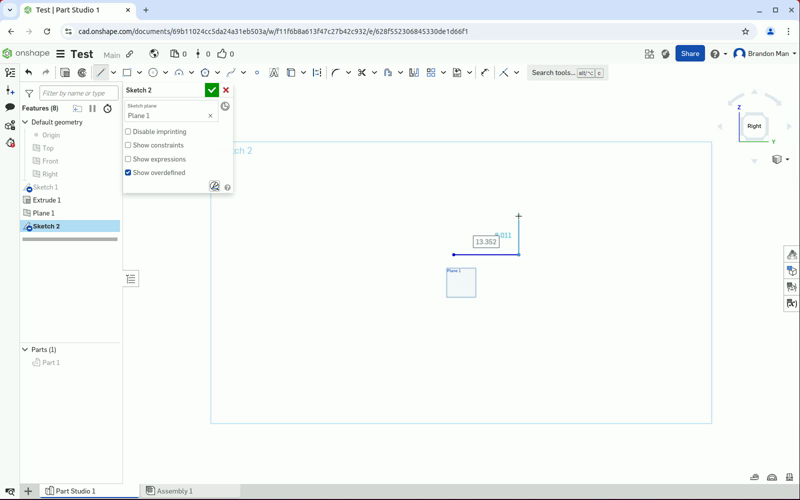
key_down(shift)
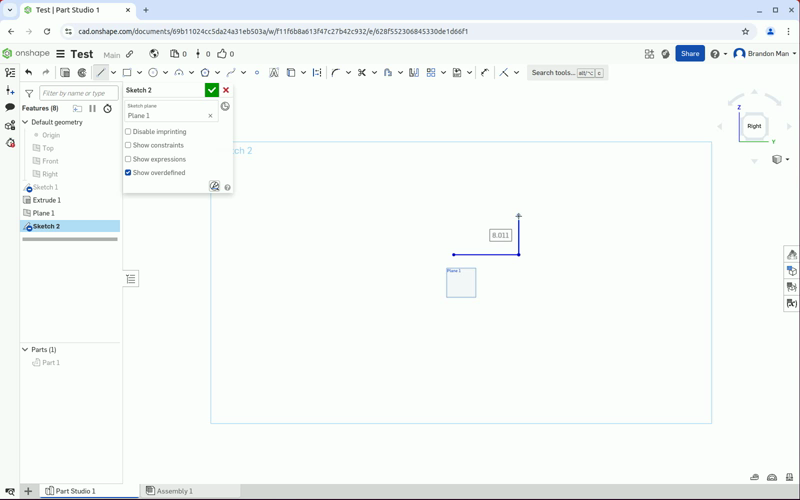
mouse_move(453, 215)
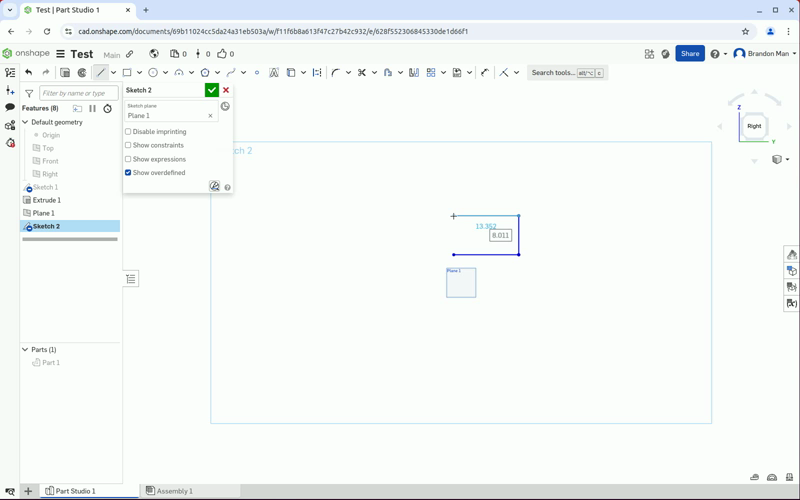
click(453, 215)
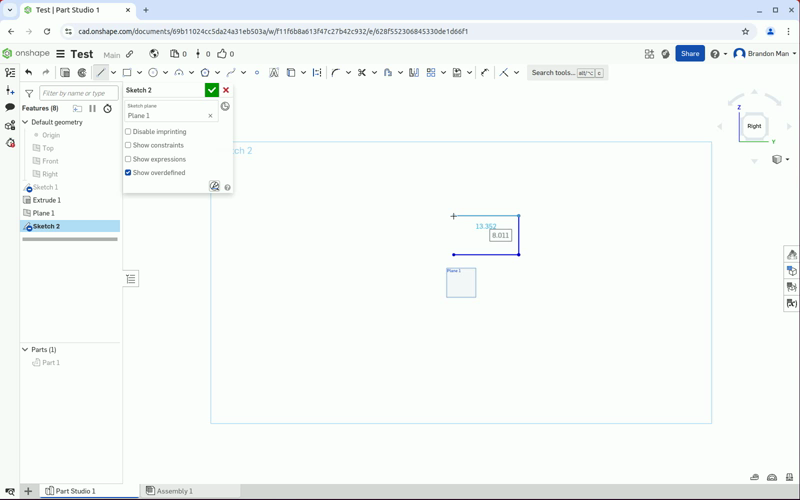
key_up(shift)
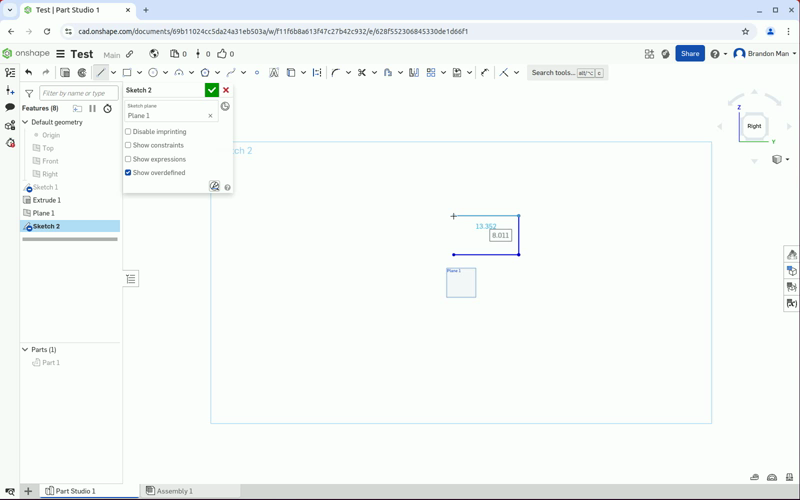
mouse_move(483, 215)
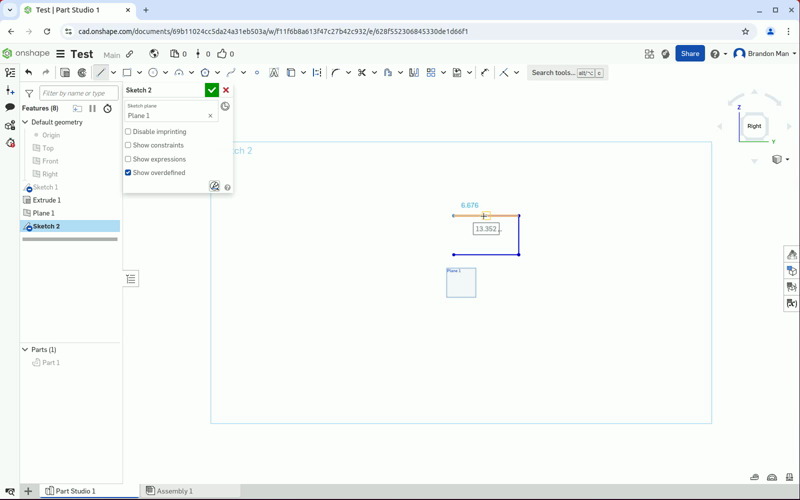
key_down(shift)
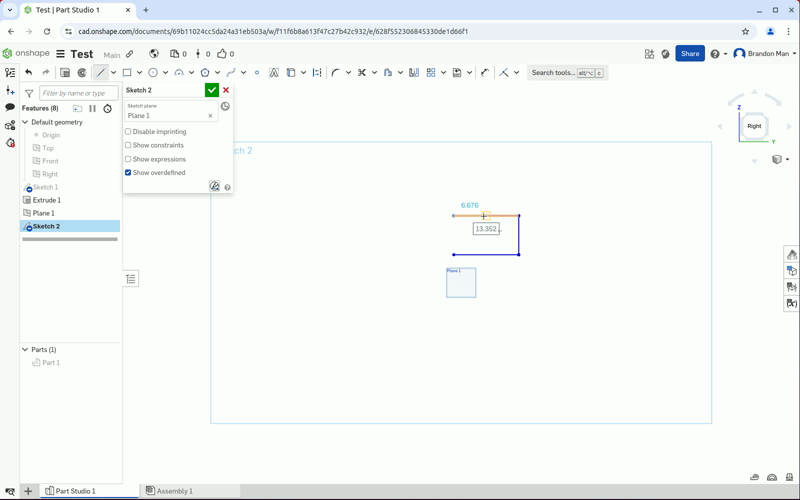
mouse_move(453, 254)
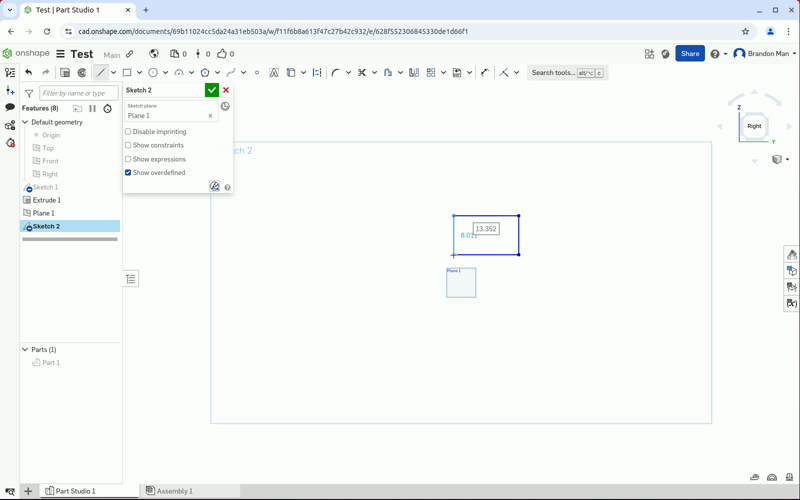
key_up(shift)
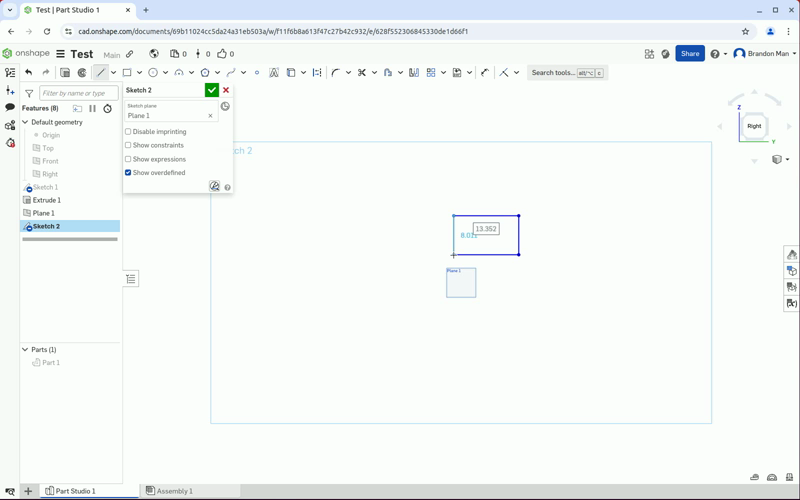
click(453, 254)
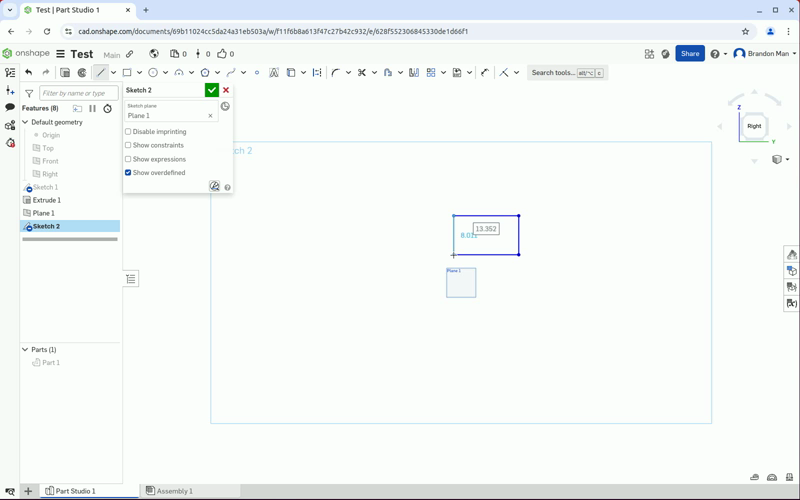
key(esc)
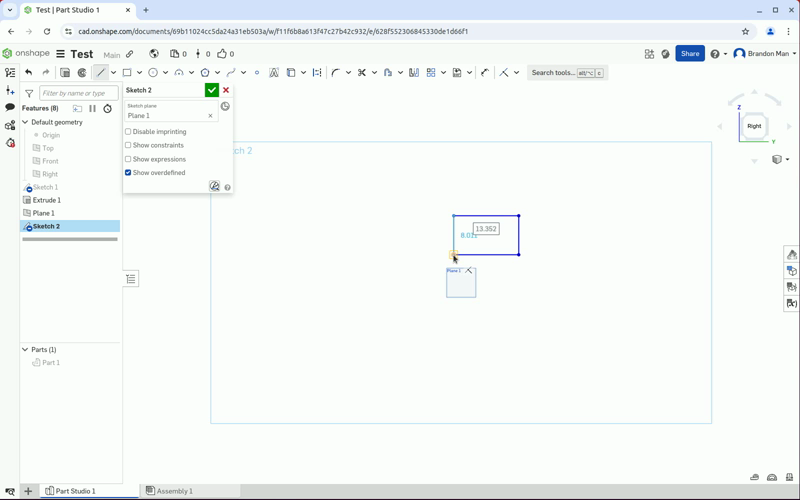
mouse_move(500, 249)
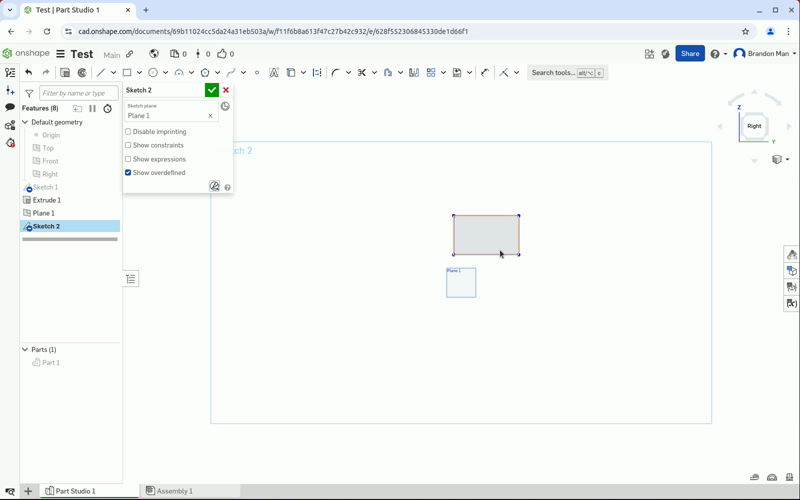
click(500, 249)
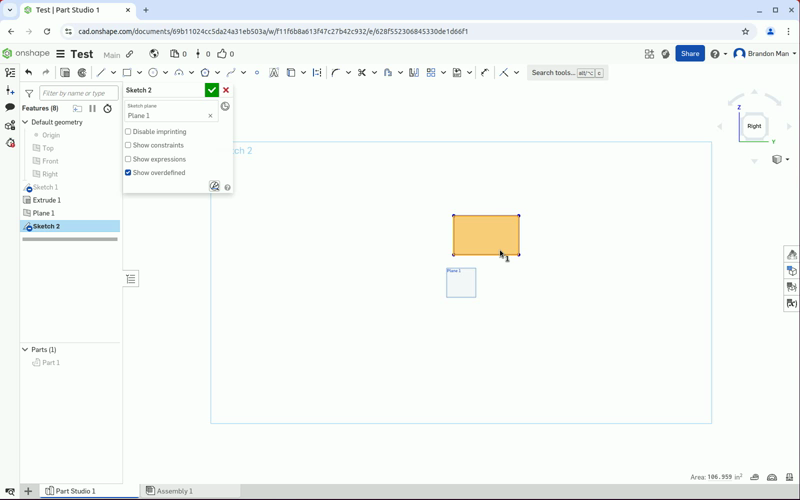
mouse_move(73, 352)
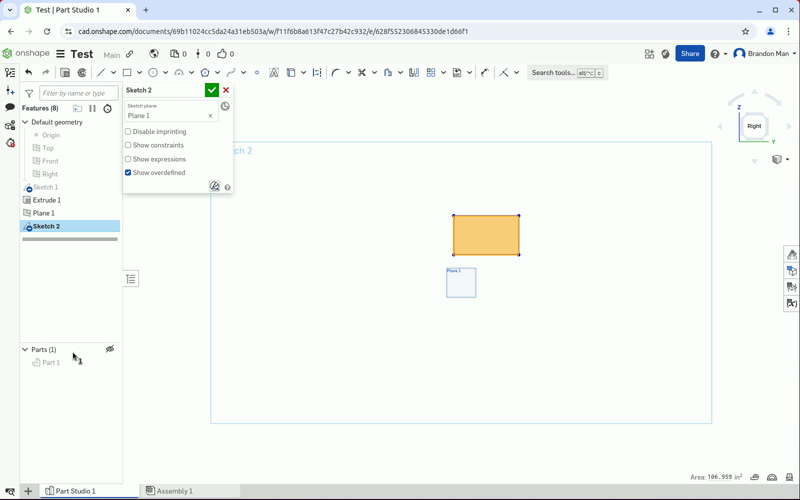
key(shift+y)
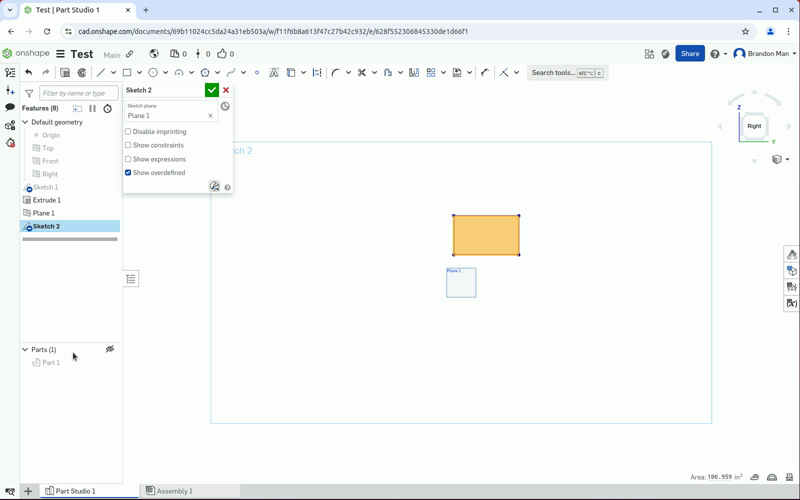
key(shift+e)
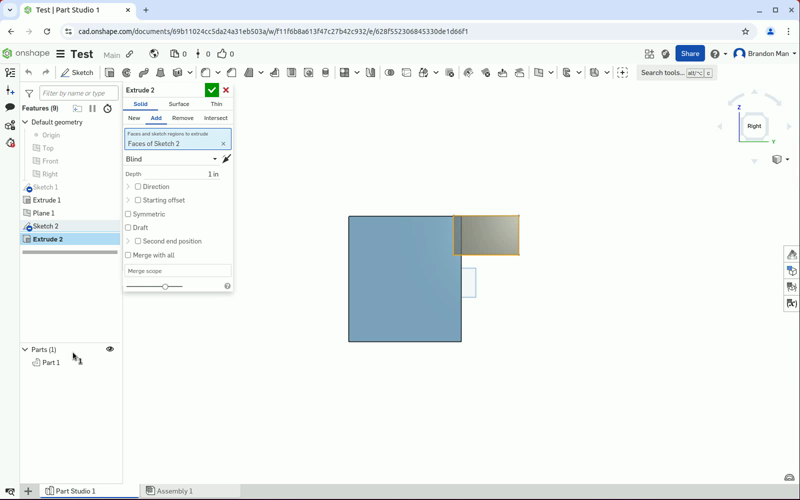
mouse_move(143, 106)
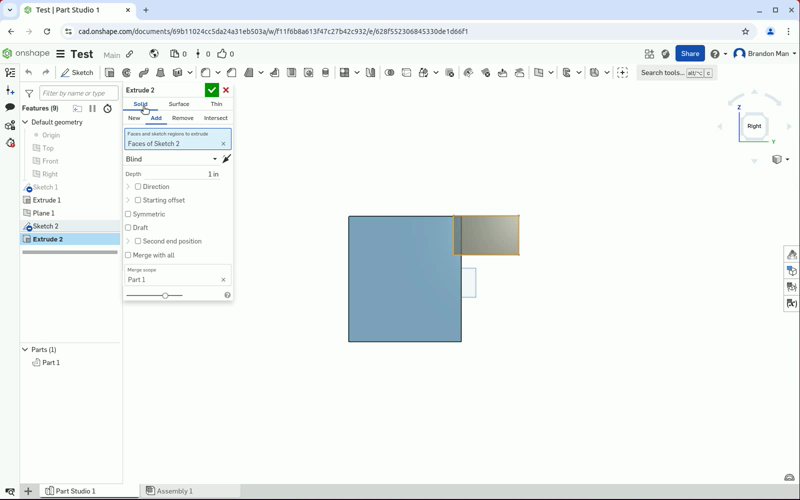
click(143, 106)
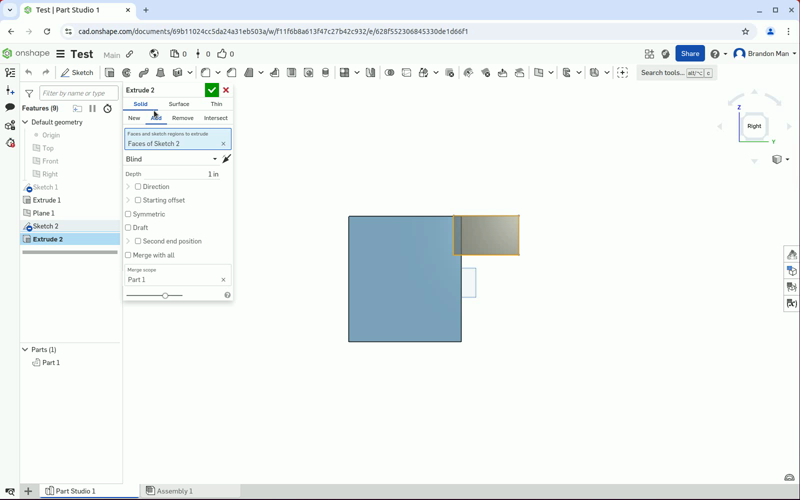
mouse_move(186, 120)
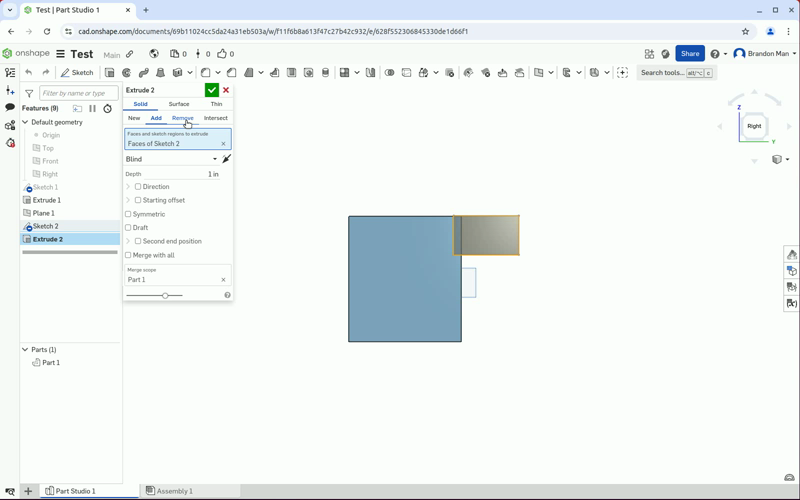
click(186, 120)
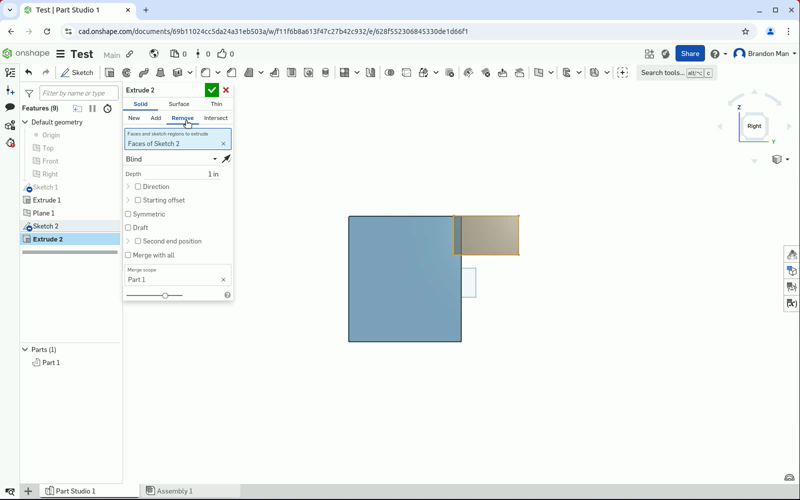
key(tab, 4)
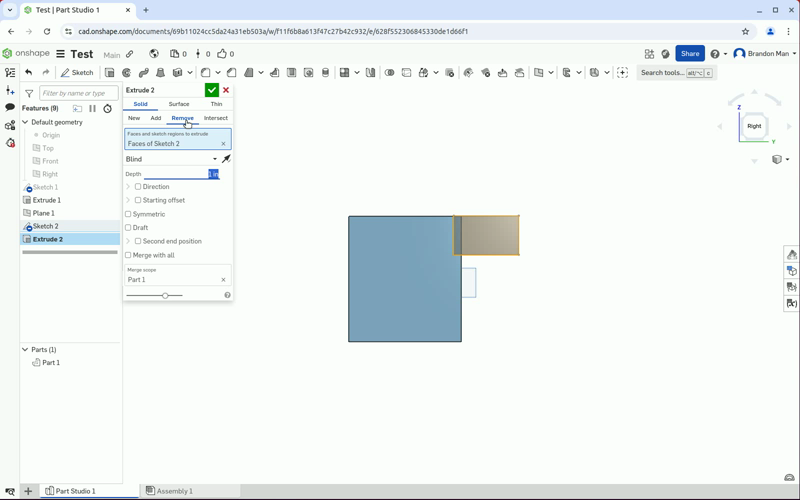
text(7.703)
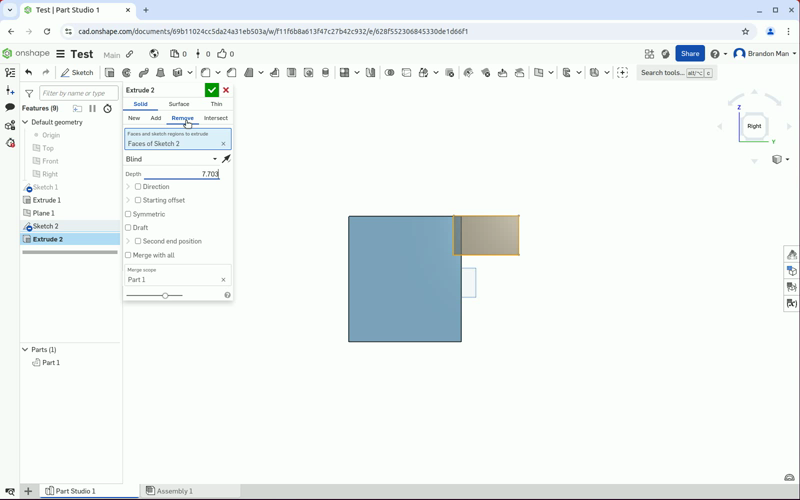
key(tab, 6)
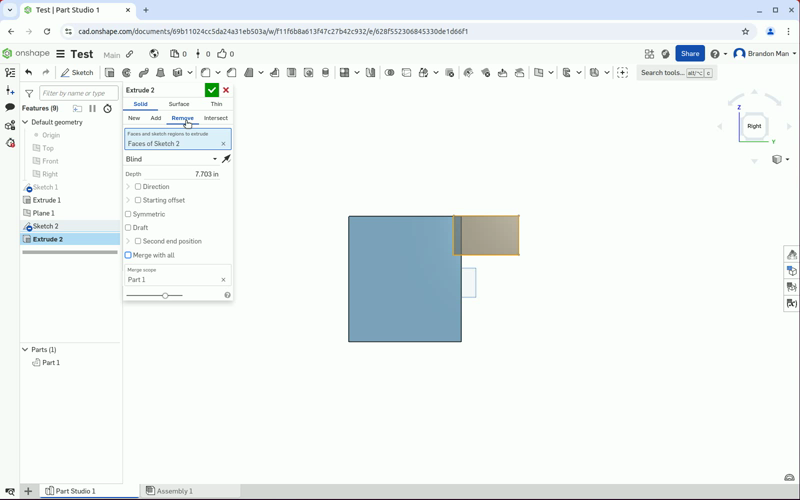
key(space)
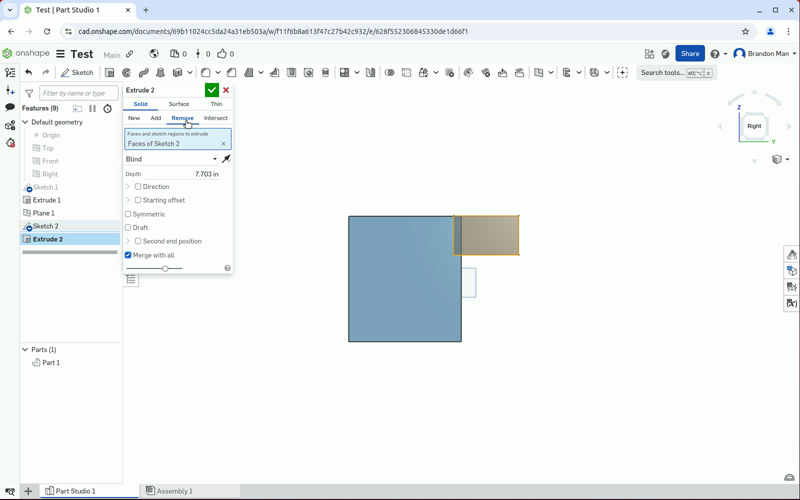
key(enter)
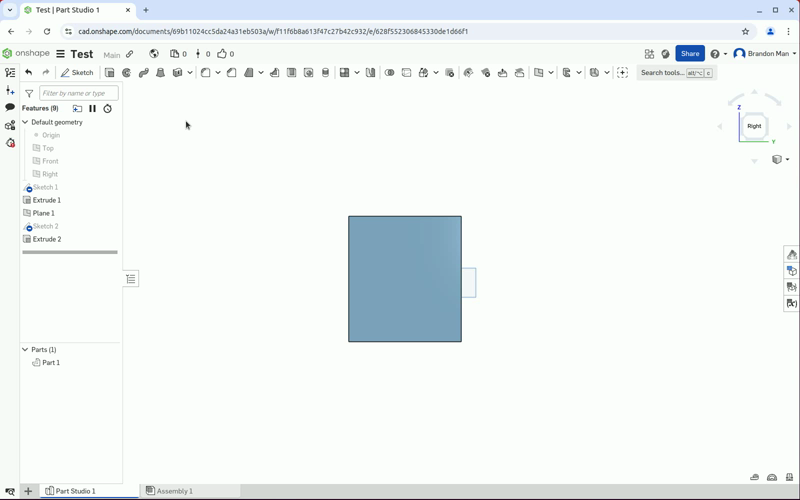
key(shift+h)
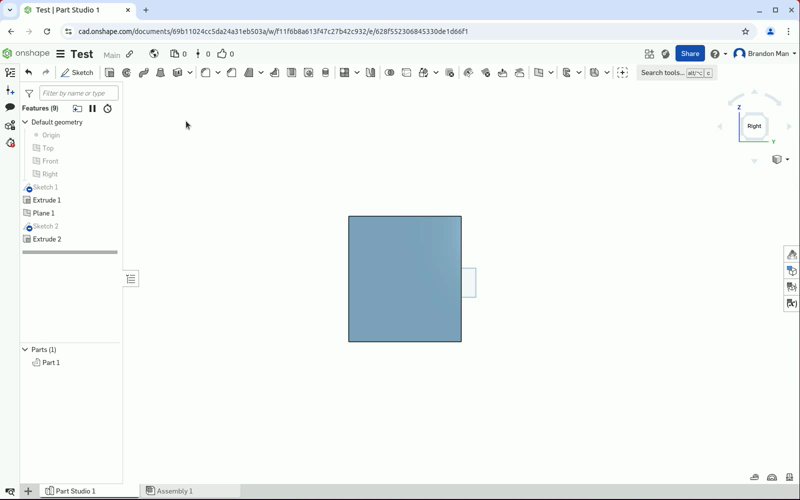
key(shift+h)
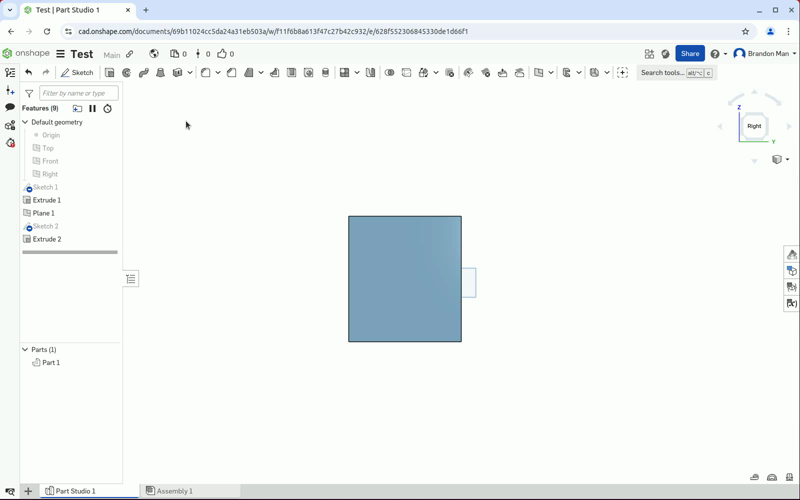
mouse_move(73, 189)
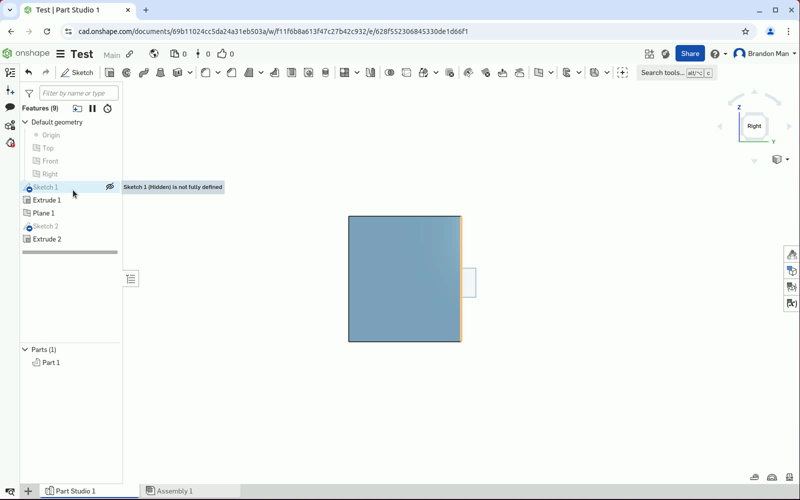
click(73, 189)
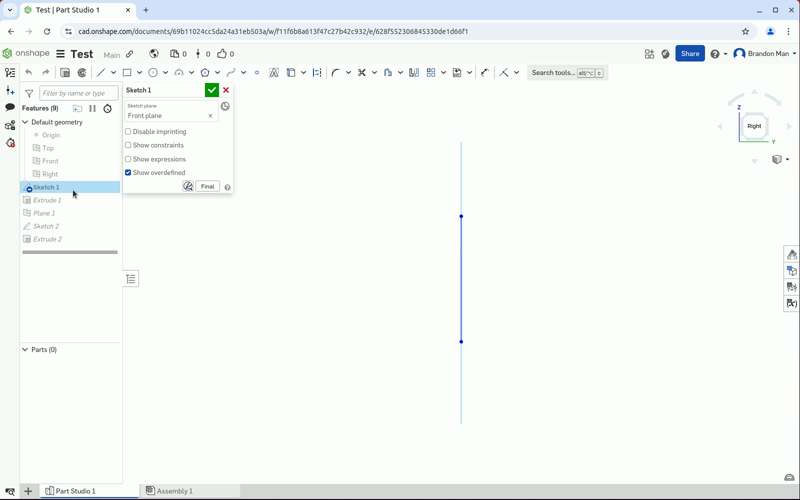
mouse_move(229, 92)
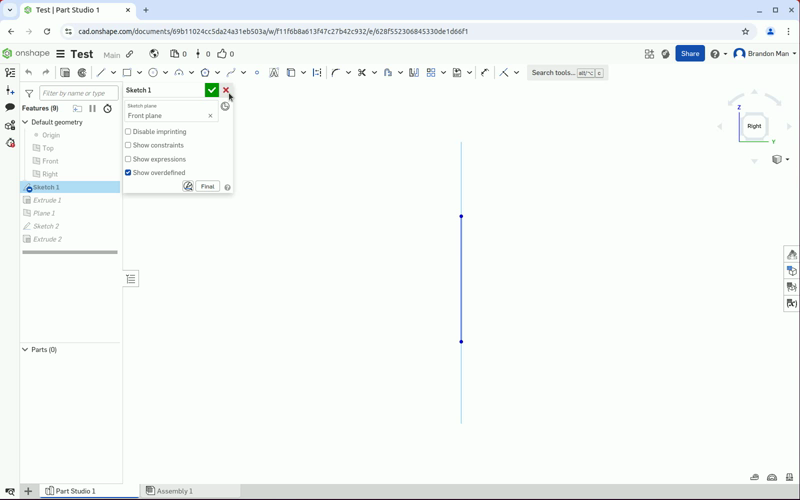
click(229, 92)
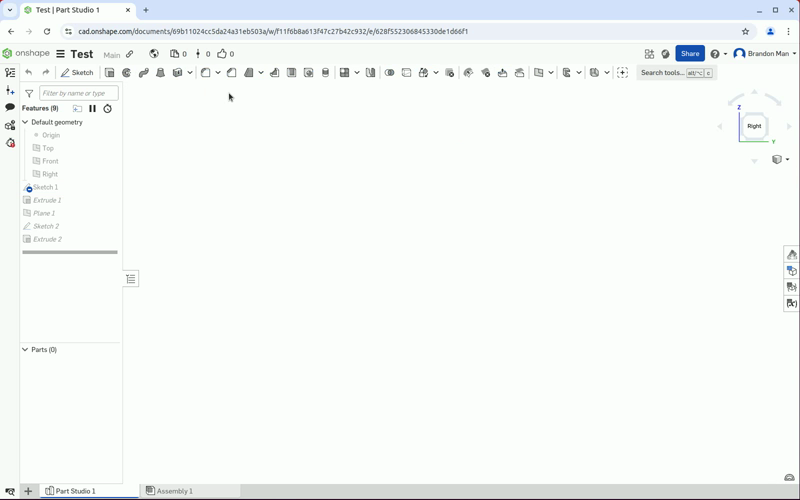
key(shift+s)
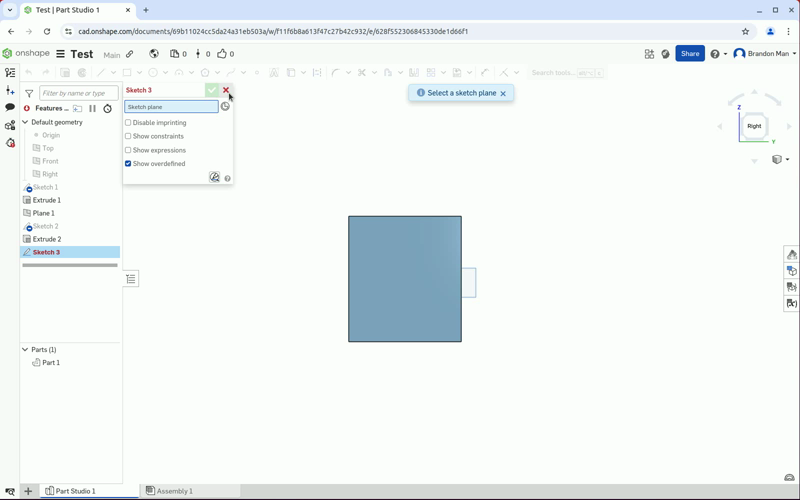
mouse_move(73, 215)
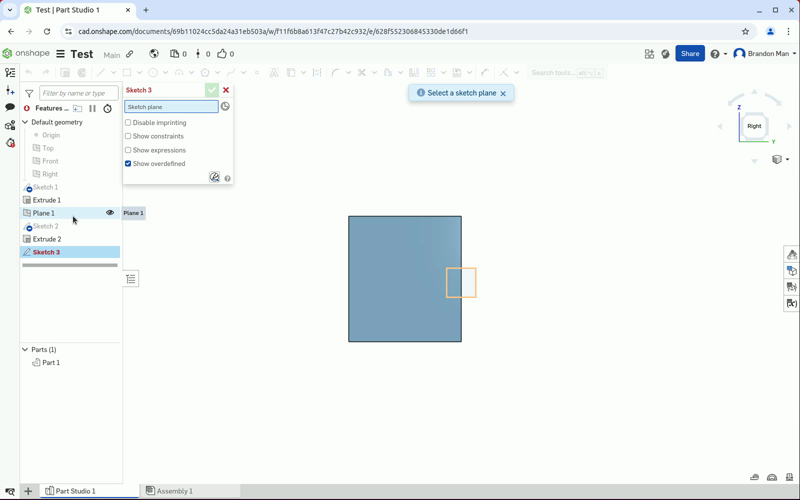
click(73, 215)
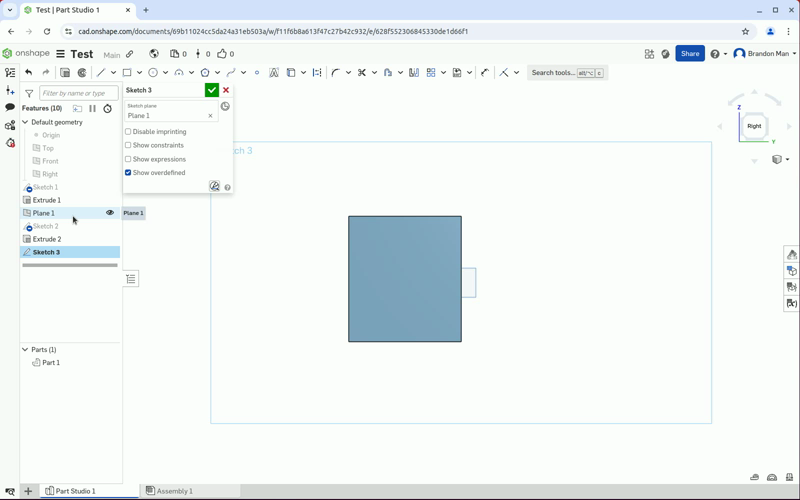
mouse_move(73, 352)
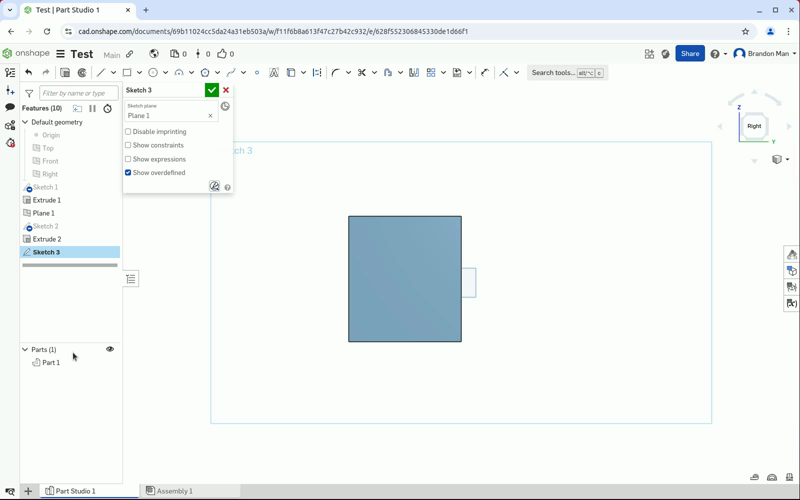
key(y)
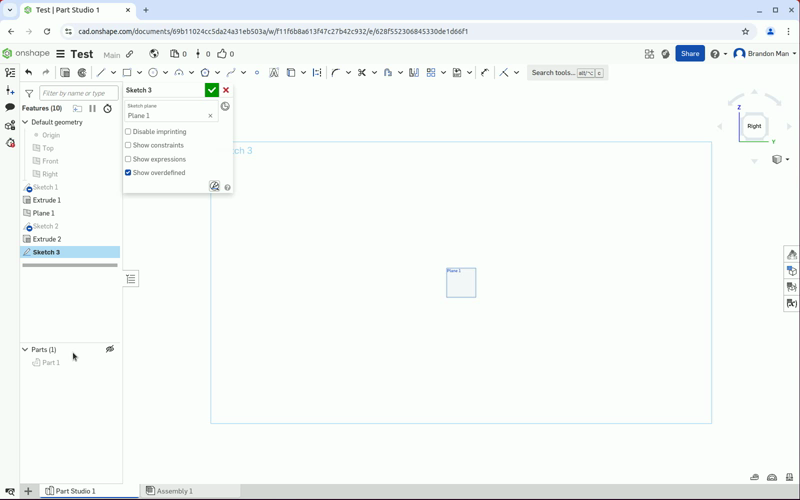
key(l)
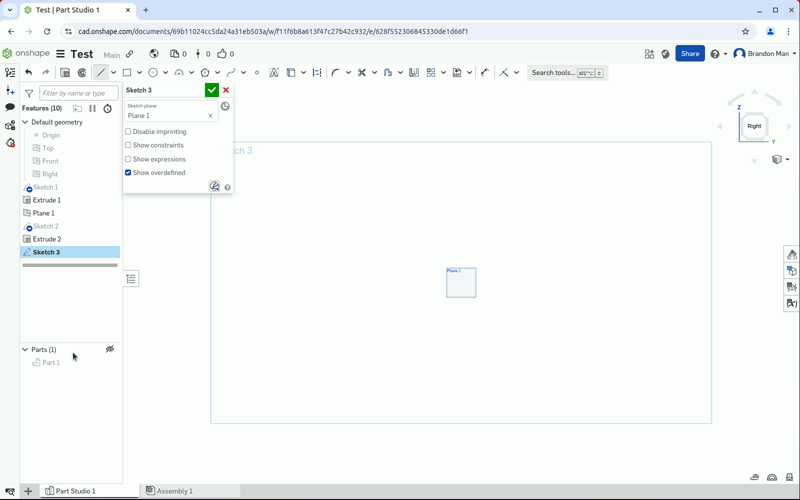
key_down(shift)
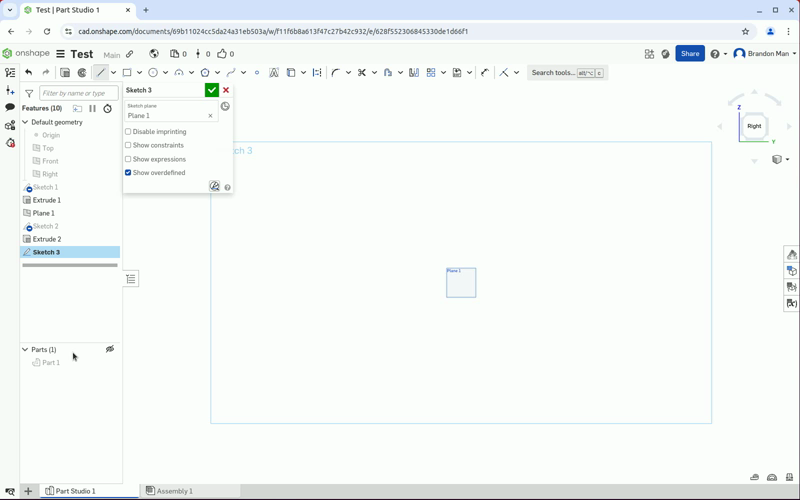
mouse_move(447, 341)
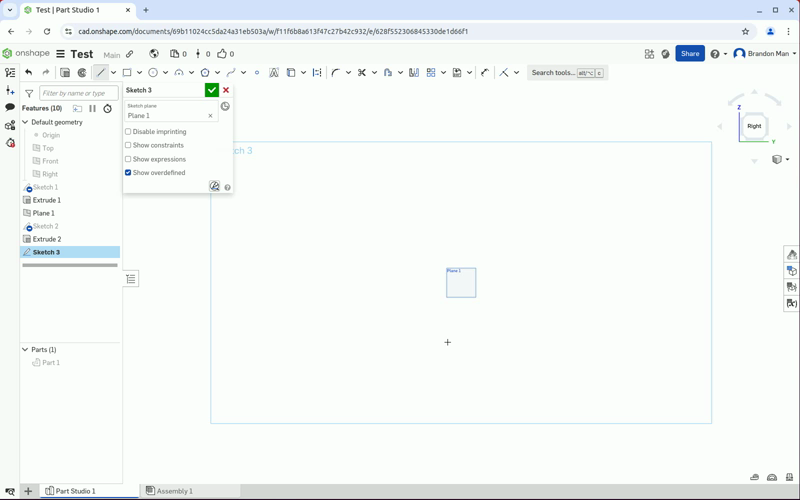
click(447, 341)
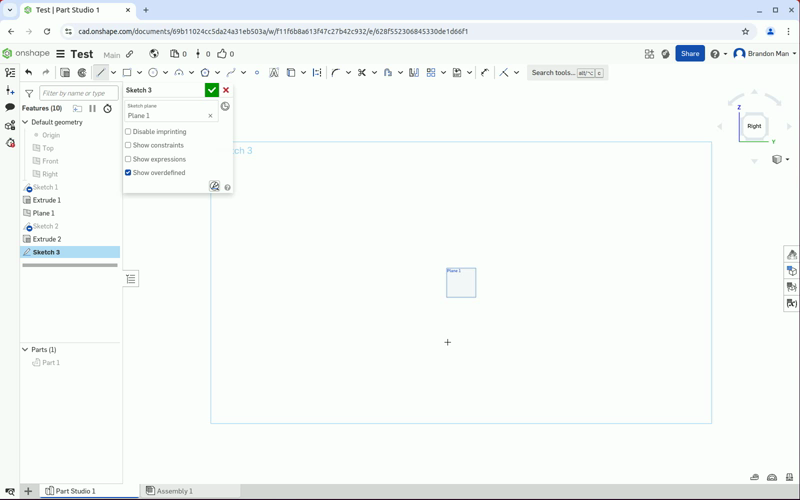
key_up(shift)
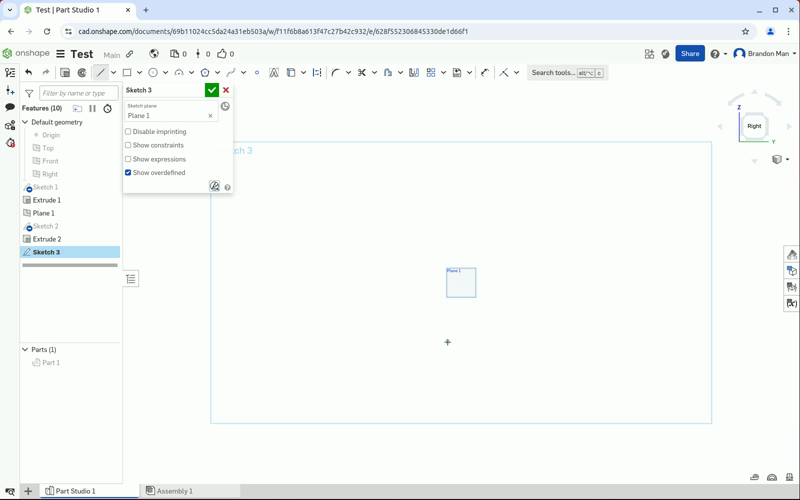
key_down(shift)
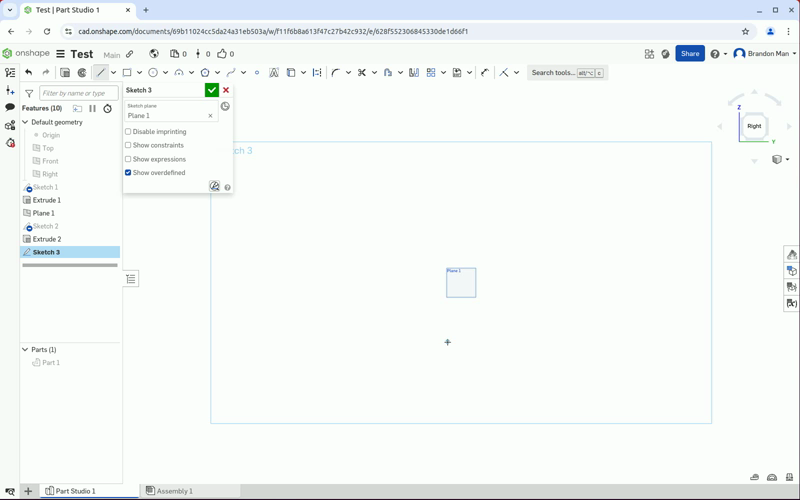
mouse_move(518, 341)
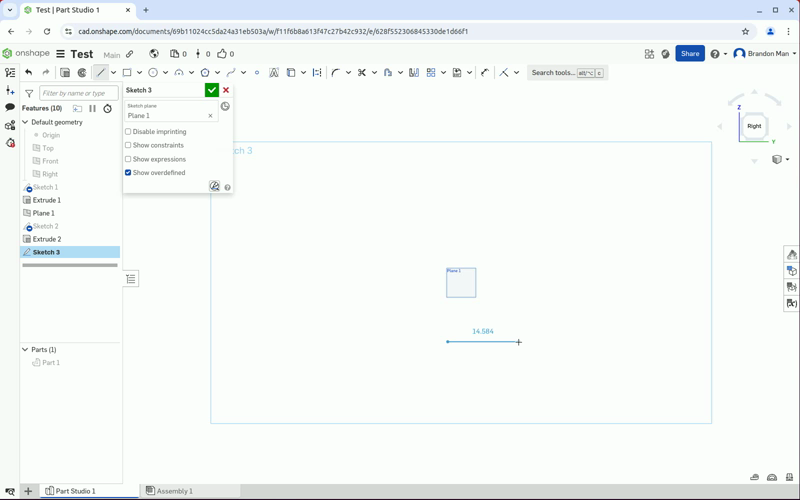
click(518, 341)
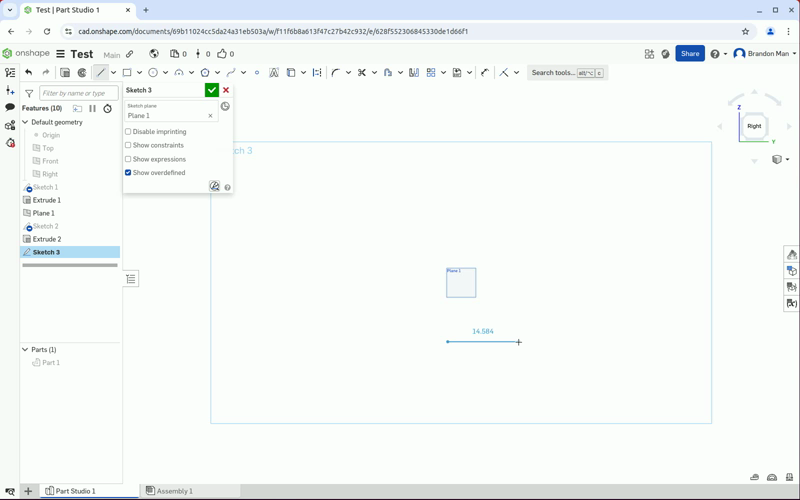
key_up(shift)
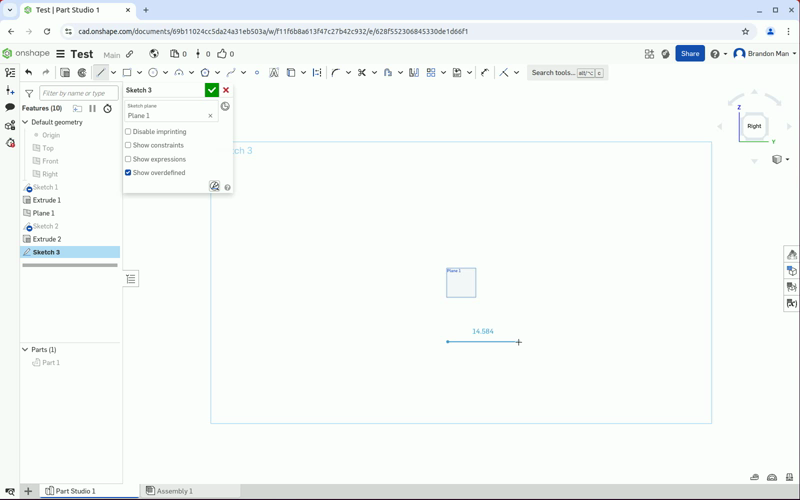
key_down(shift)
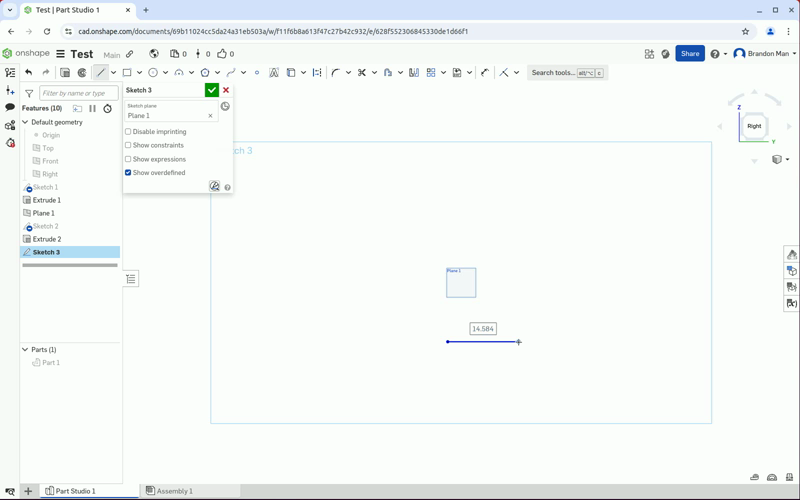
mouse_move(548, 341)
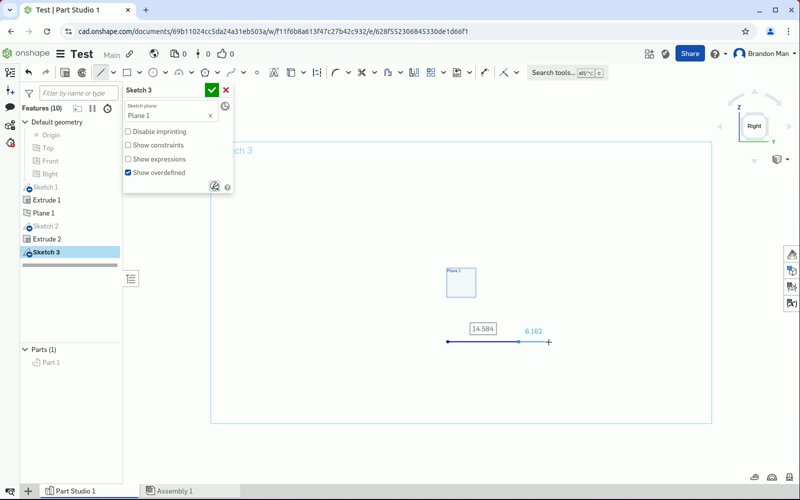
mouse_move(518, 293)
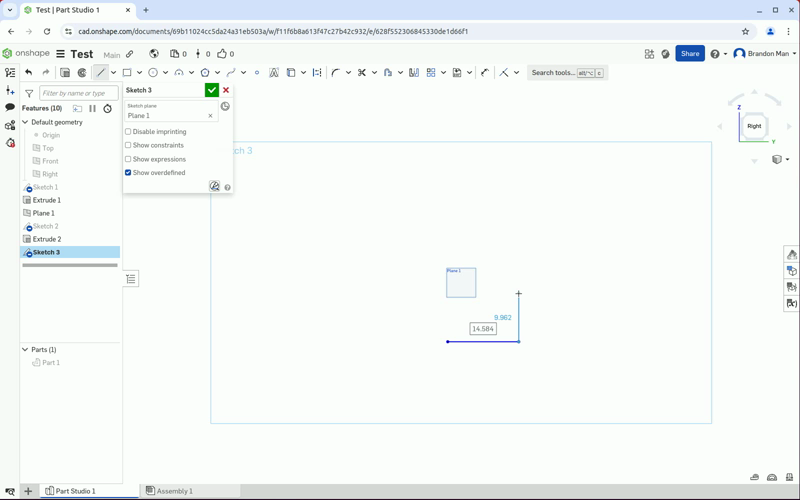
click(518, 293)
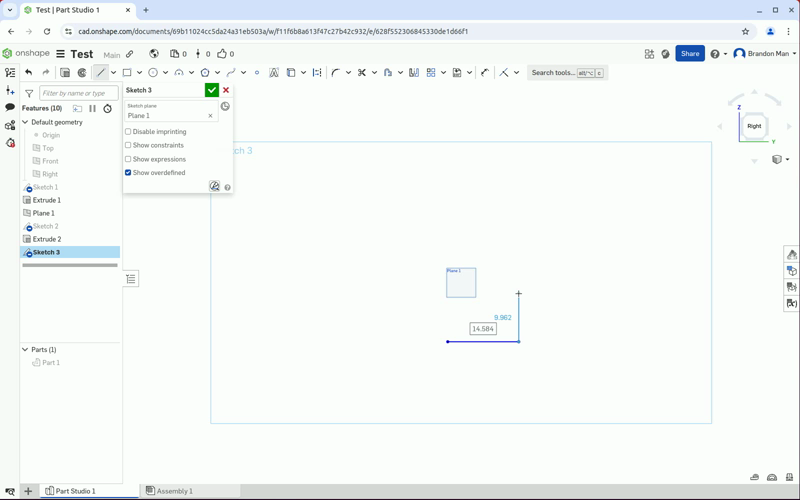
key_up(shift)
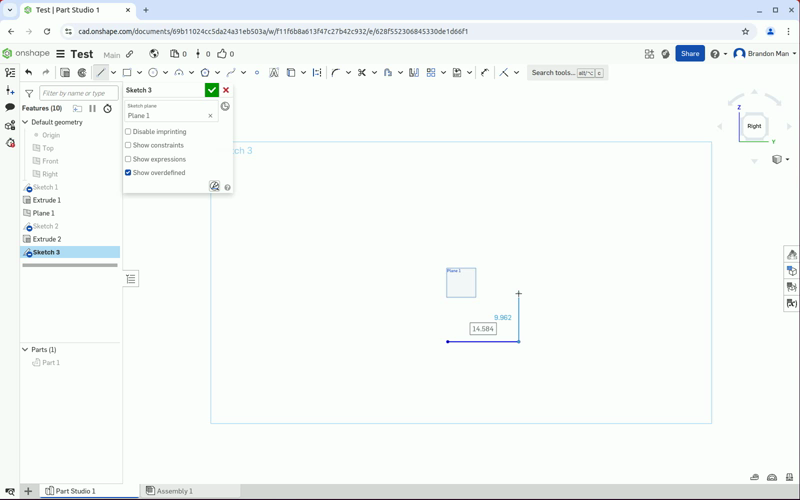
key_down(shift)
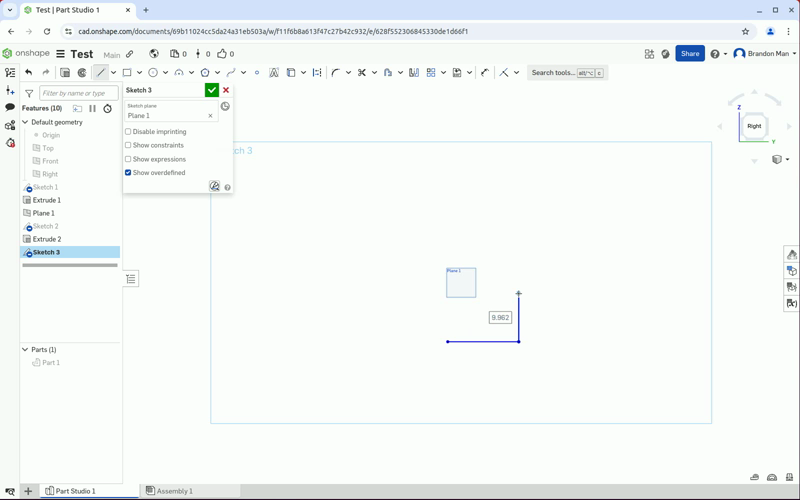
mouse_move(447, 293)
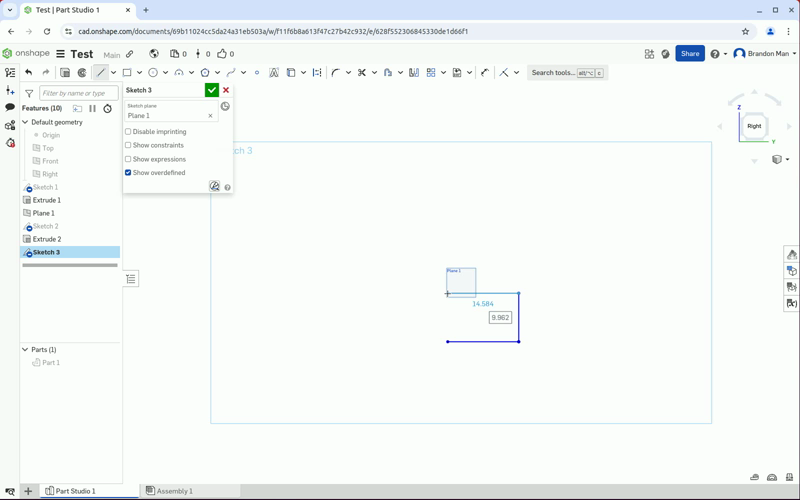
click(447, 293)
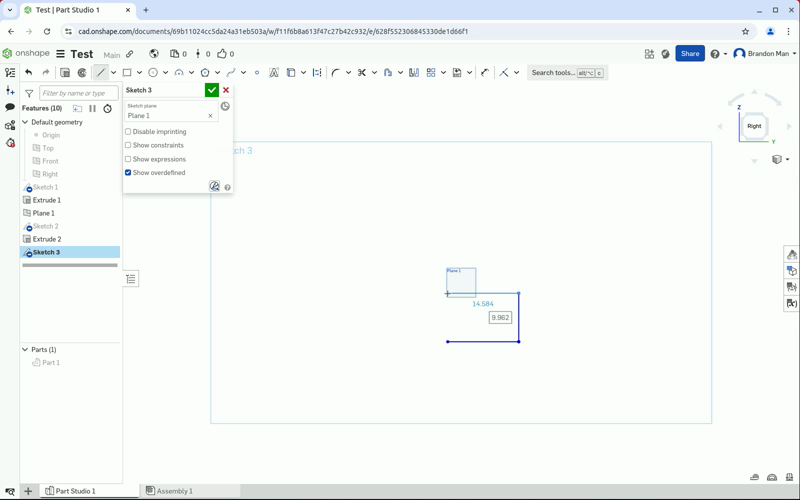
key_up(shift)
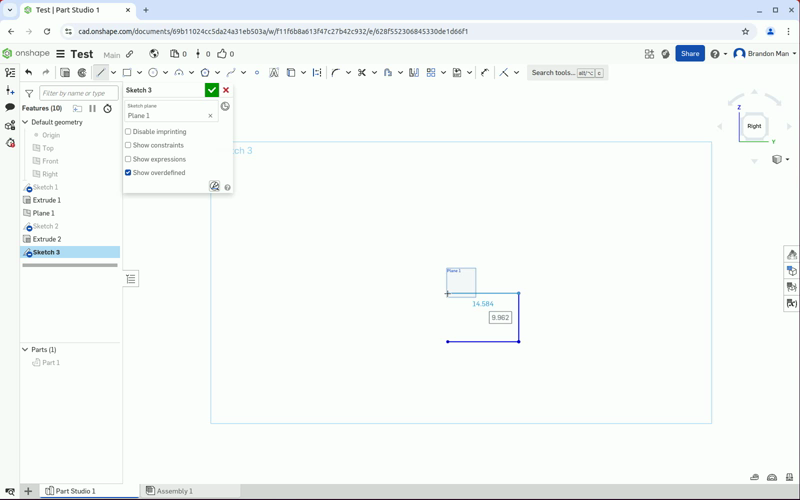
mouse_move(477, 293)
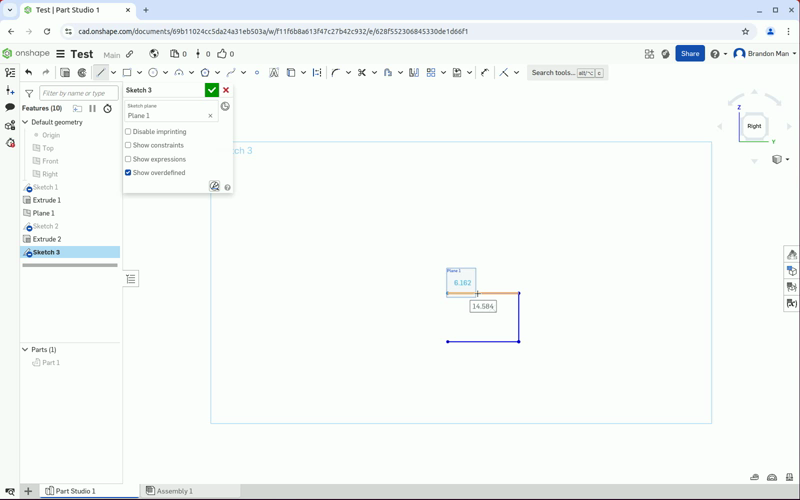
key_down(shift)
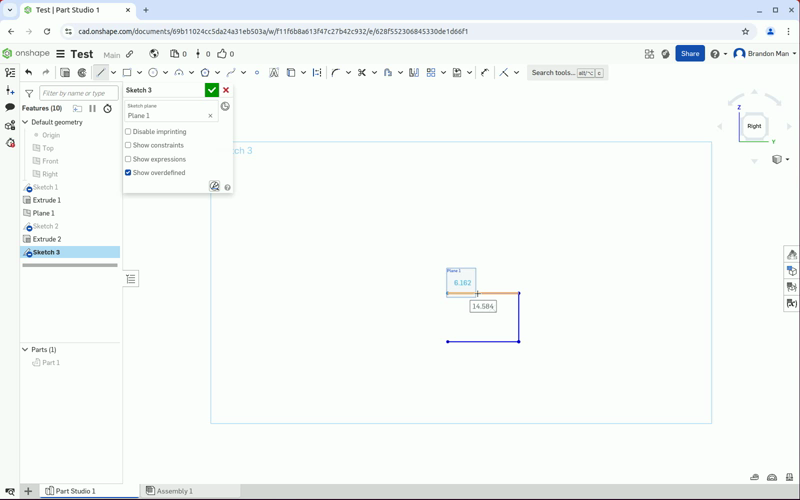
mouse_move(447, 341)
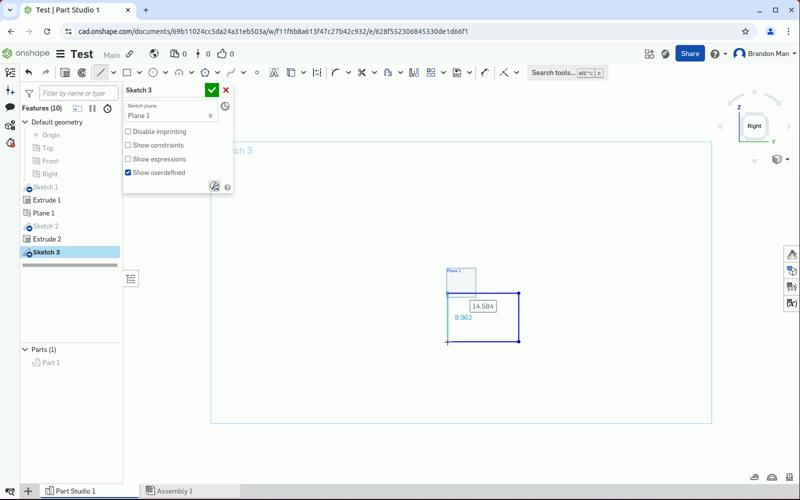
key_up(shift)
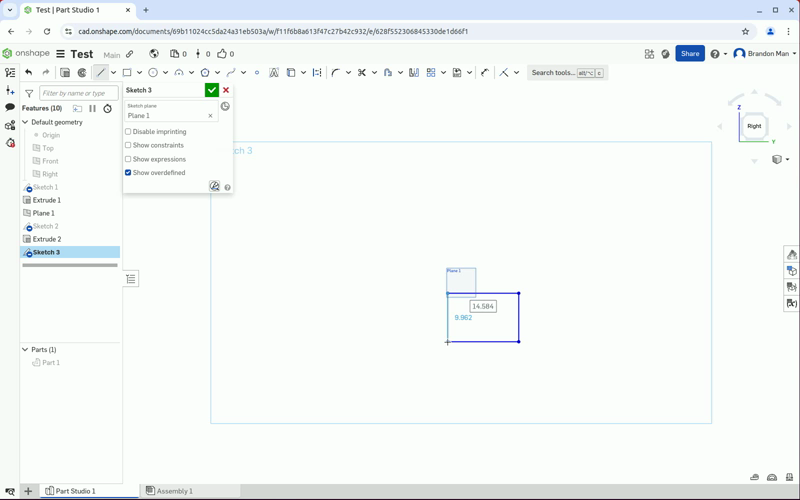
click(447, 341)
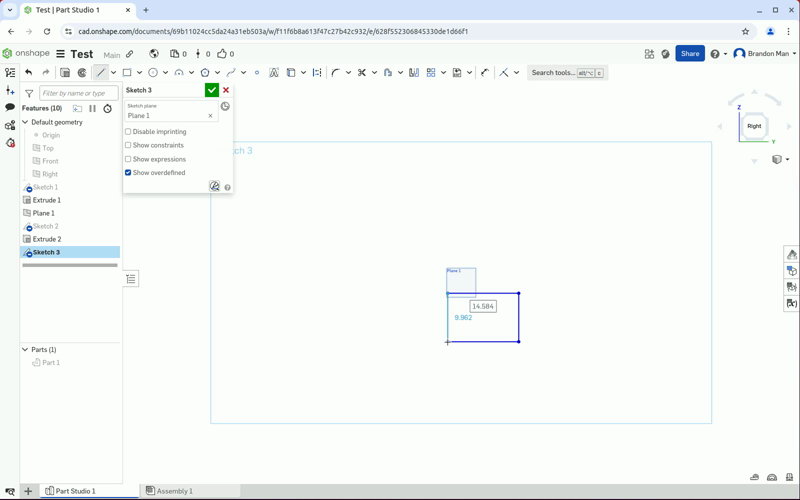
key(esc)
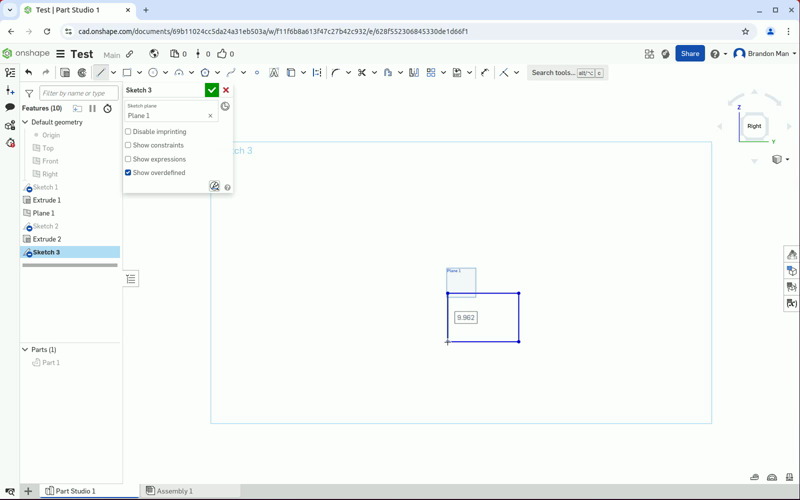
mouse_move(497, 330)
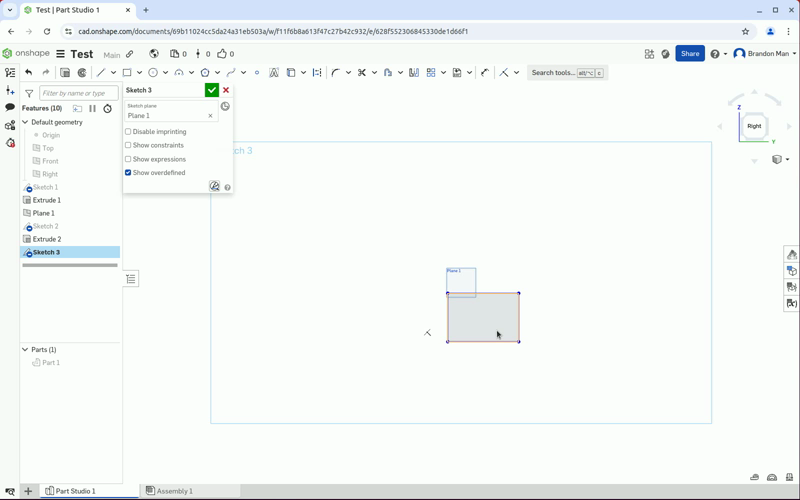
click(497, 330)
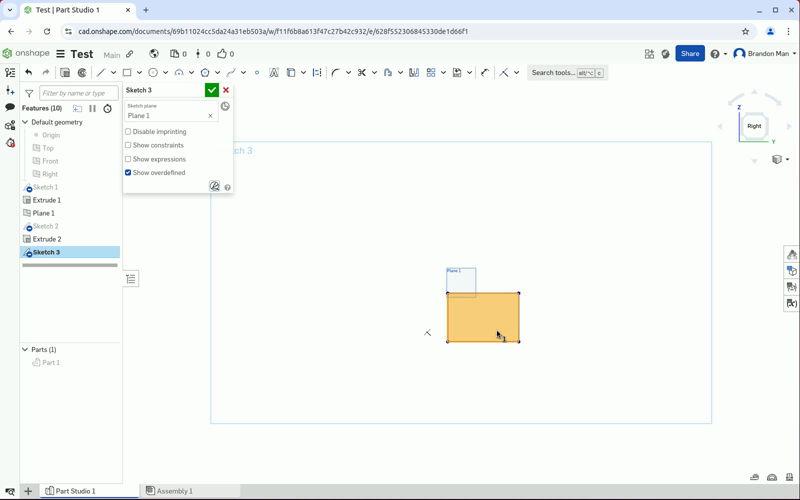
mouse_move(73, 352)
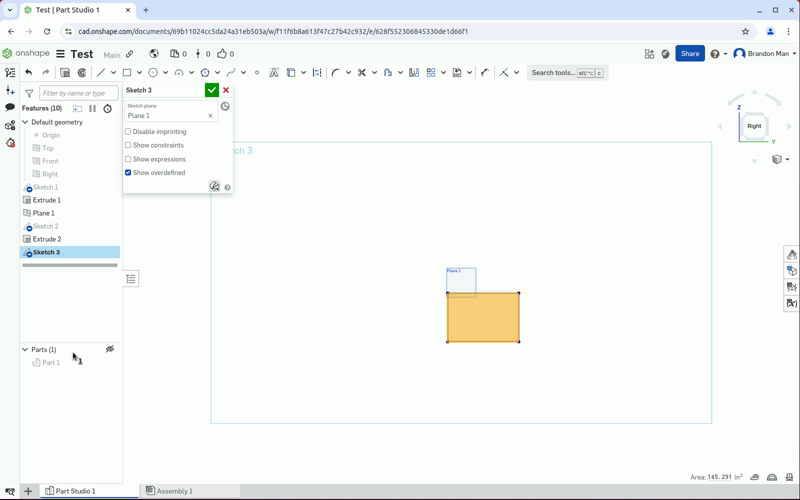
key(shift+y)
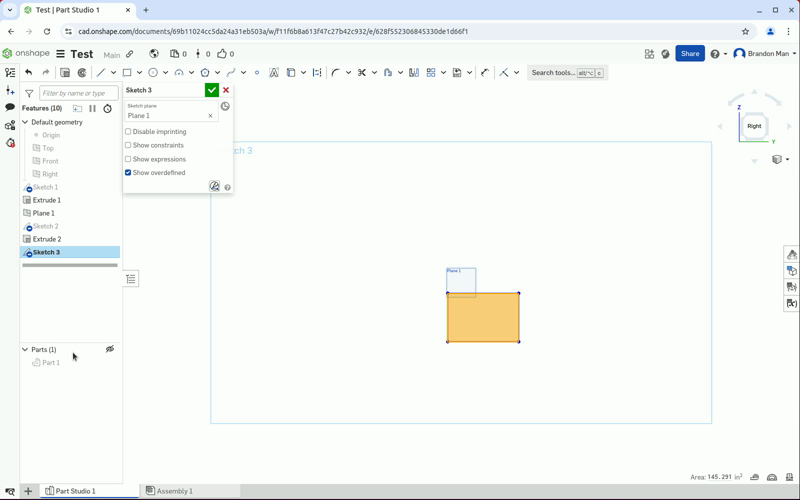
key(shift+e)
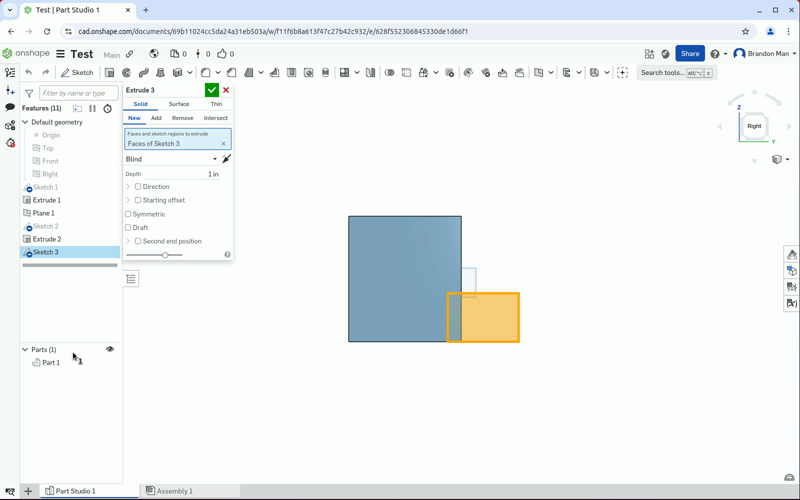
mouse_move(143, 106)
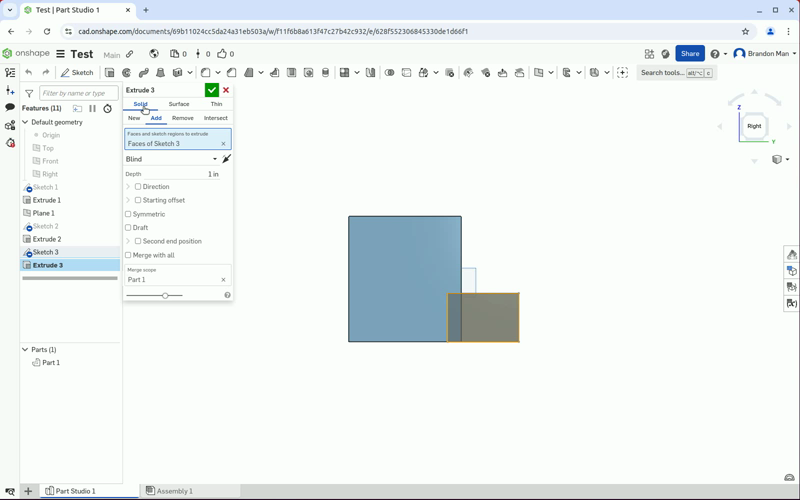
click(143, 106)
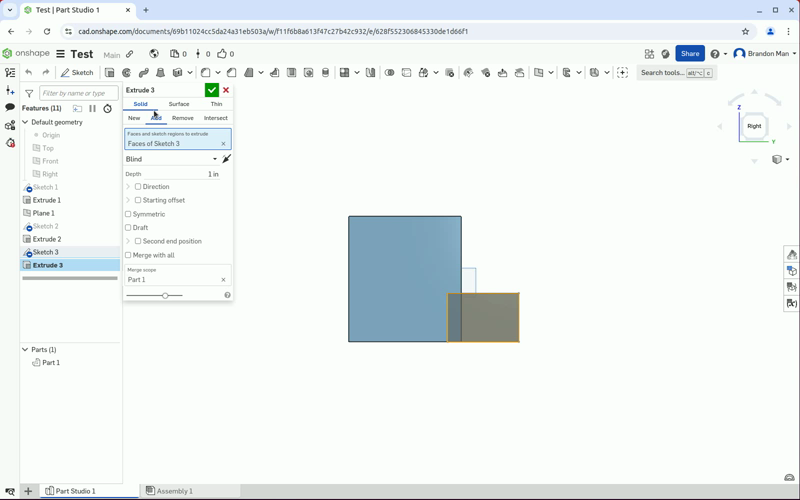
mouse_move(186, 120)
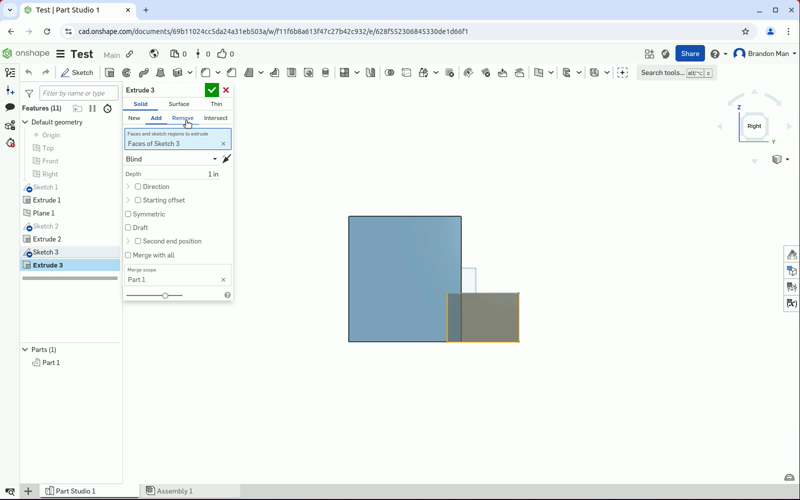
click(186, 120)
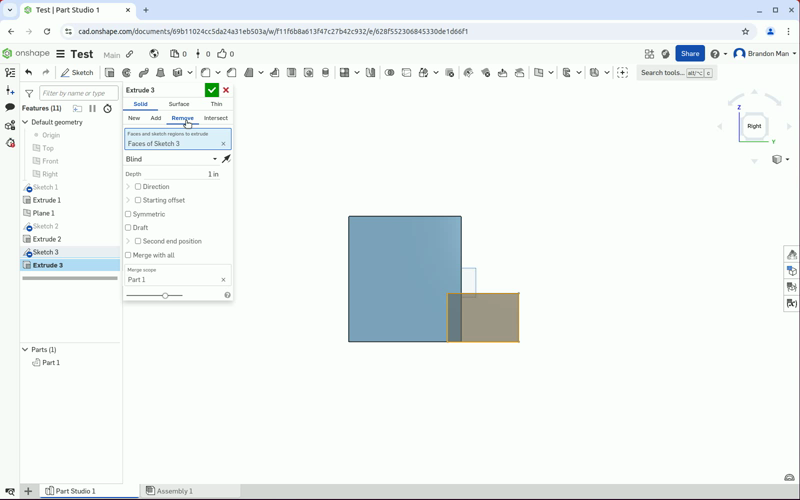
key(tab, 4)
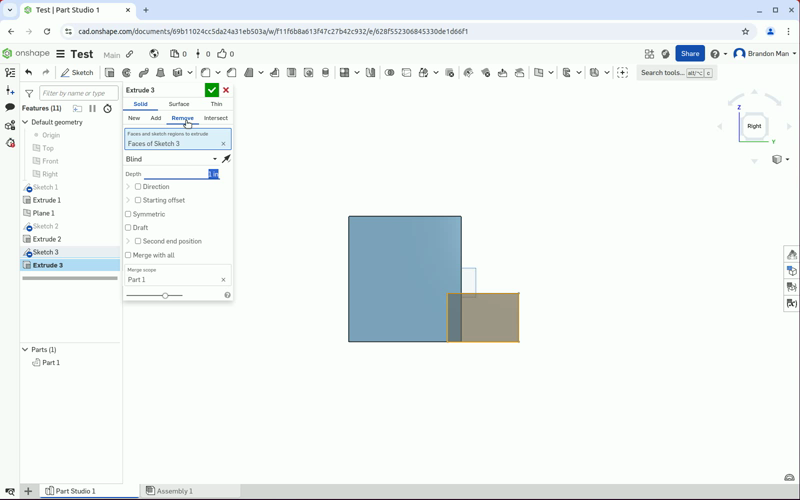
text(7.703)
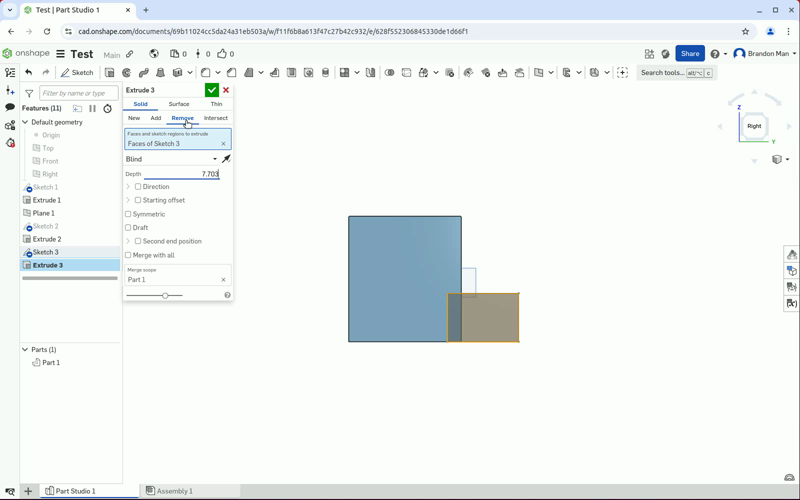
key(tab, 6)
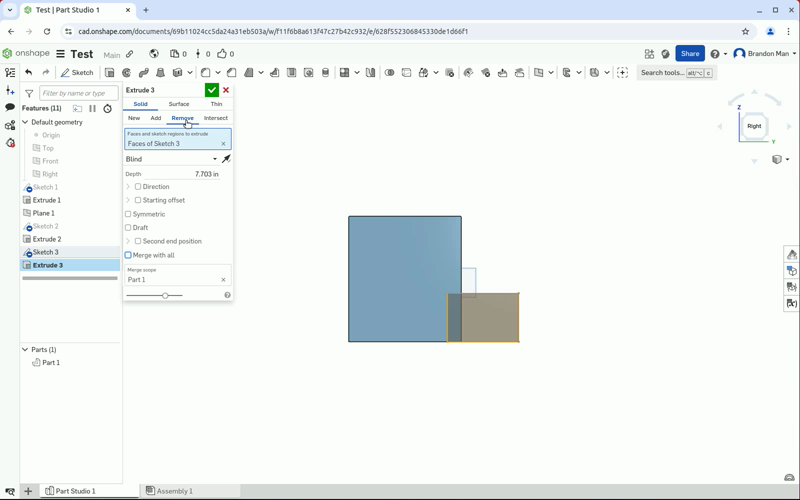
key(space)
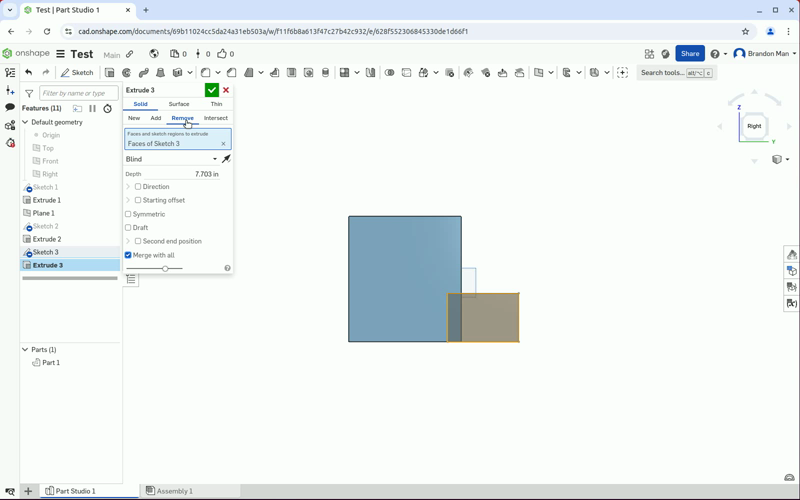
key(enter)
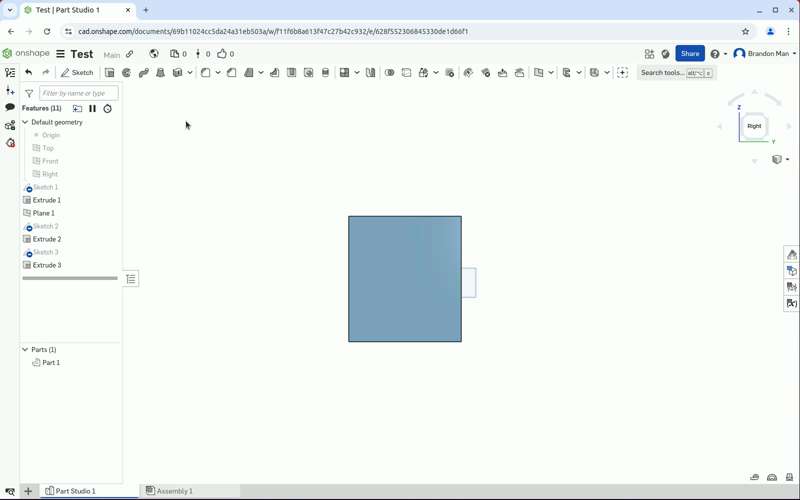
key(shift+h)
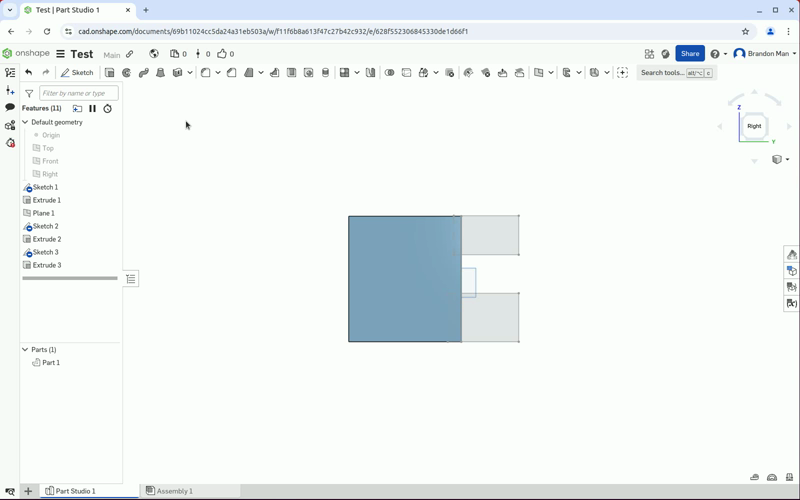
key(shift+h)
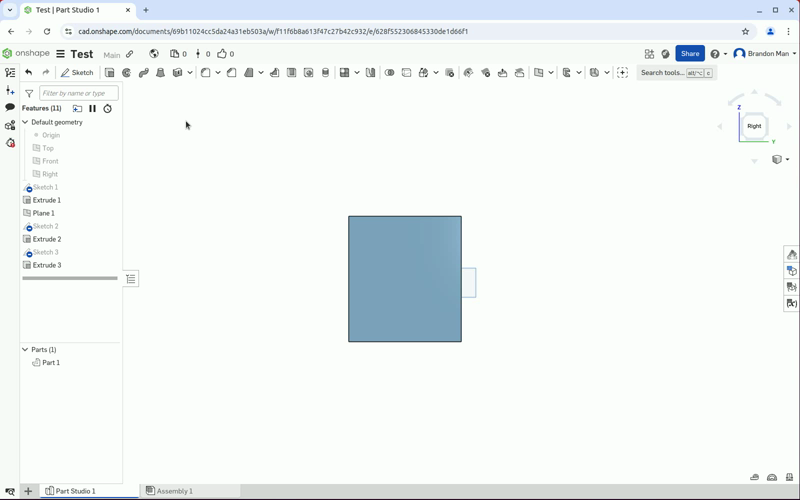
mouse_move(73, 189)
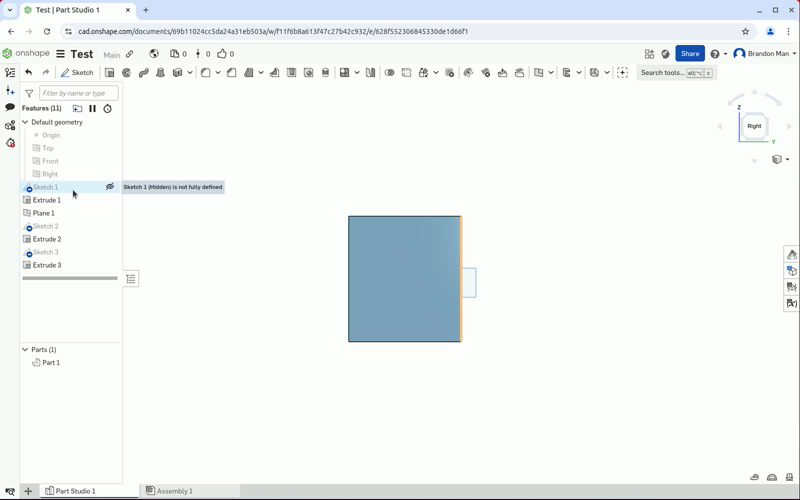
click(73, 189)
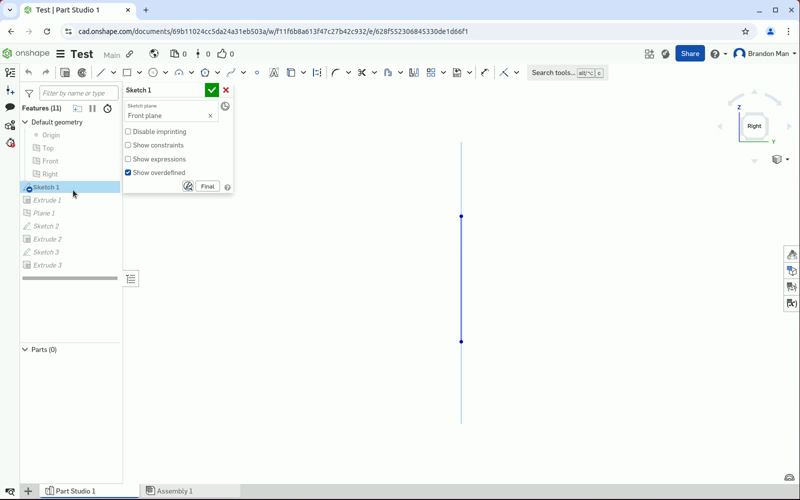
mouse_move(229, 92)
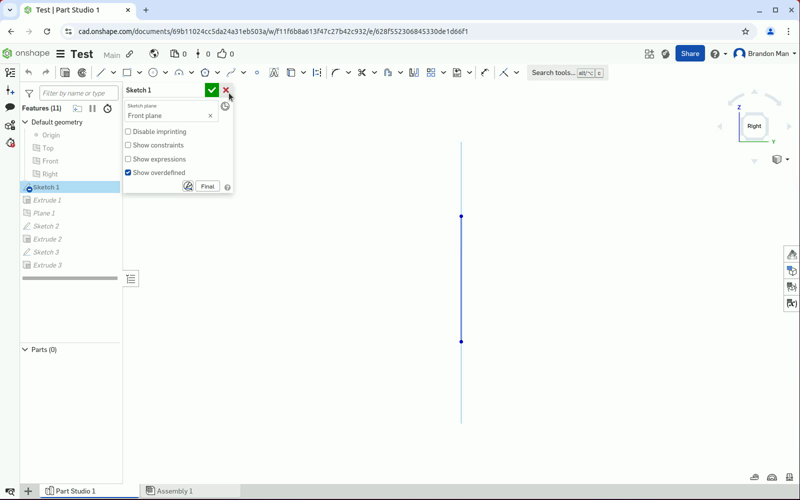
click(229, 92)
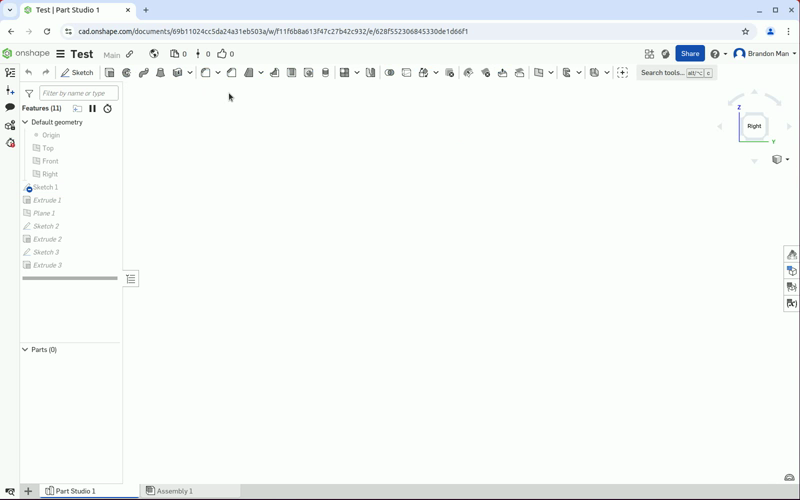
key(shift+s)
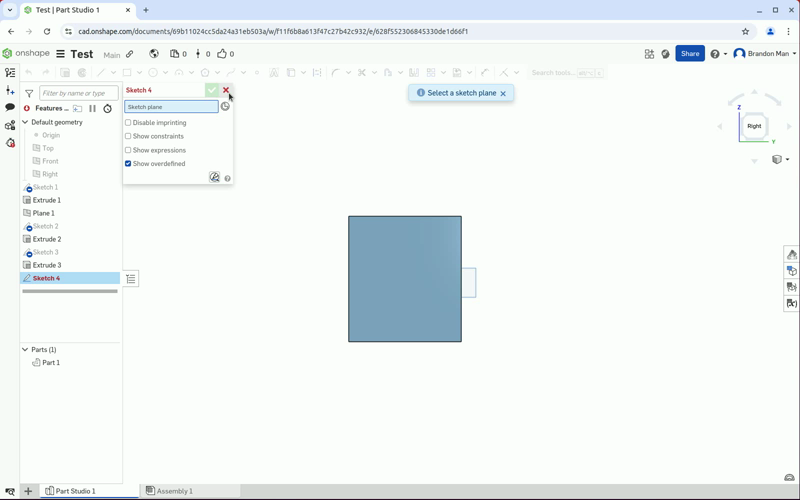
mouse_move(73, 215)
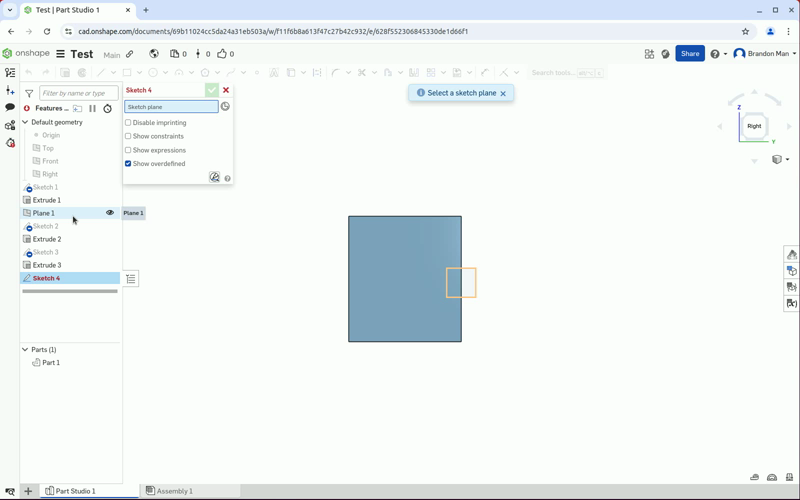
click(73, 215)
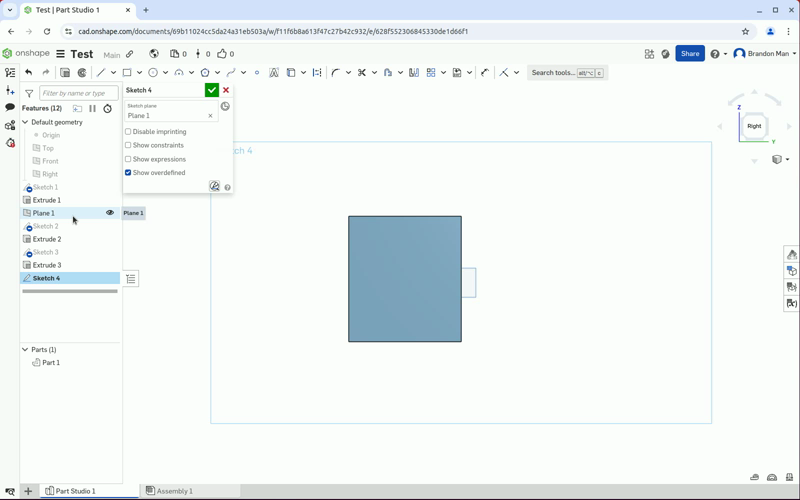
mouse_move(73, 352)
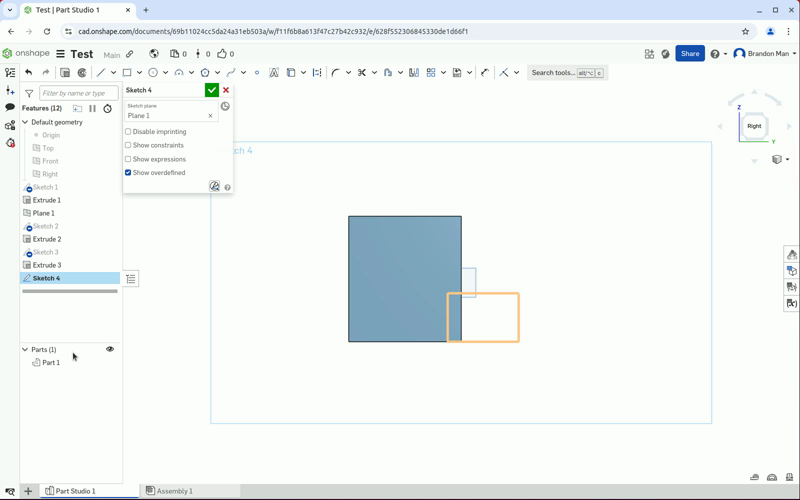
key(y)
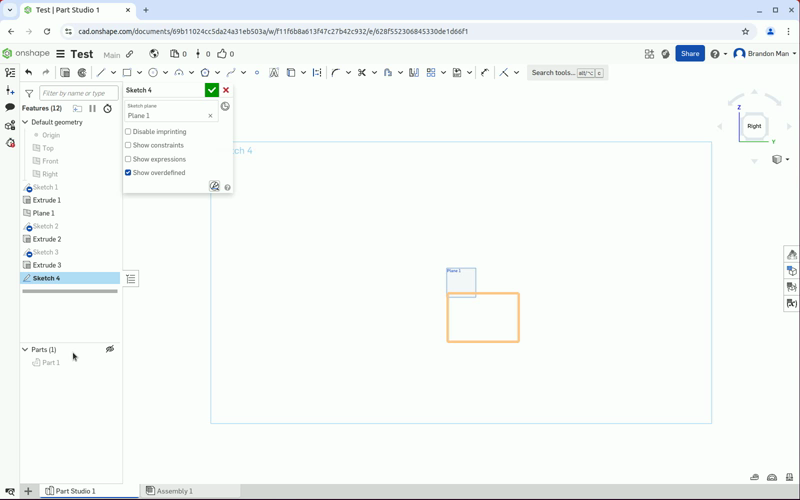
key(l)
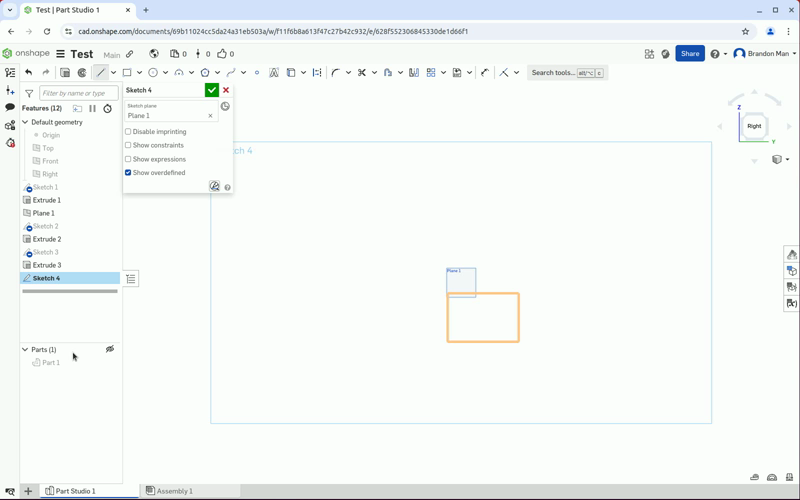
key_down(shift)
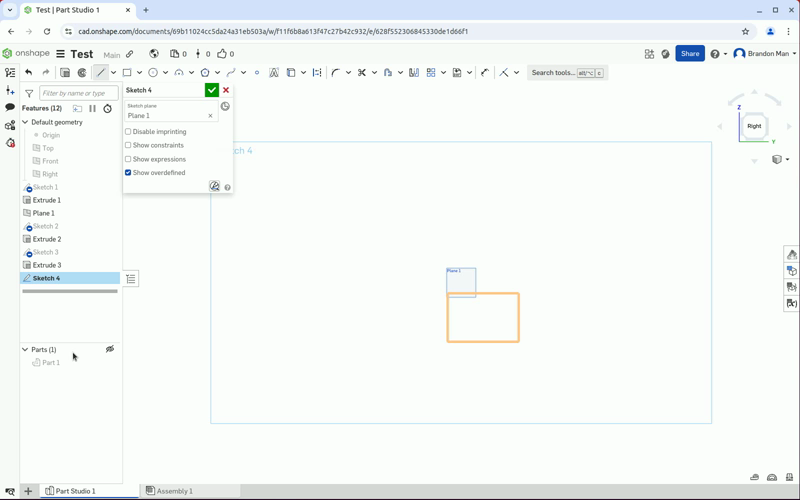
mouse_move(453, 216)
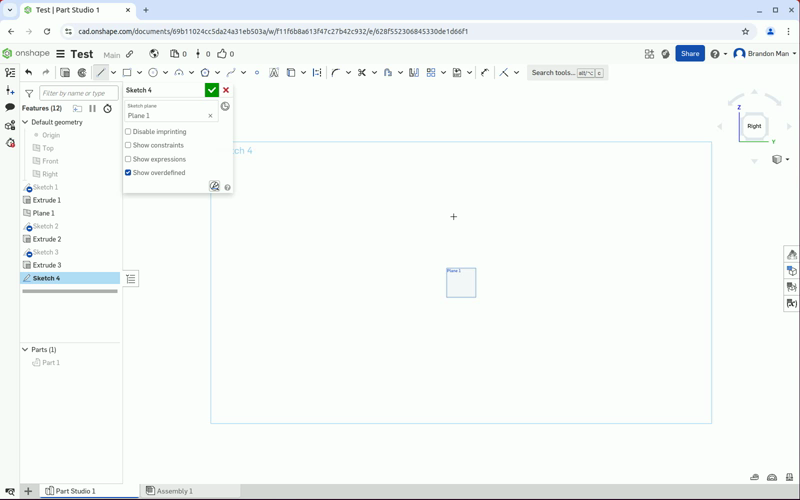
click(453, 216)
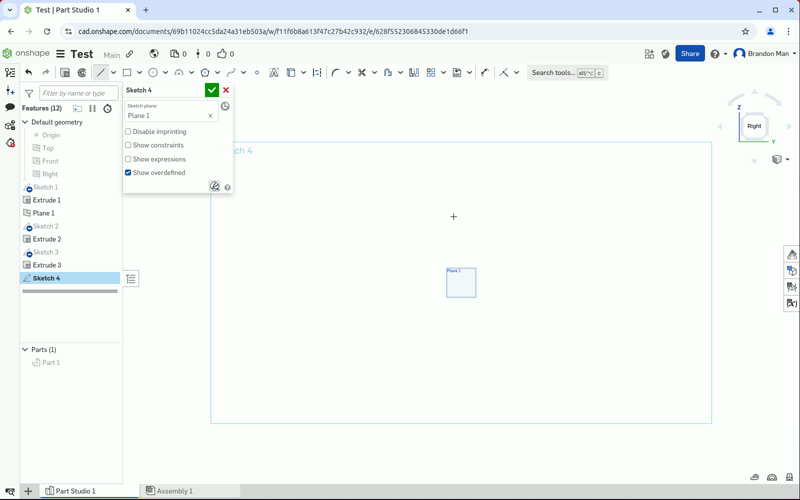
key_up(shift)
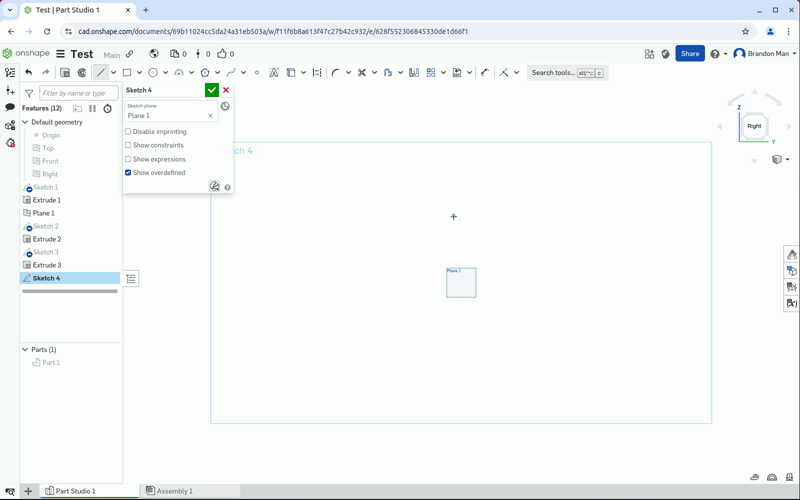
key_down(shift)
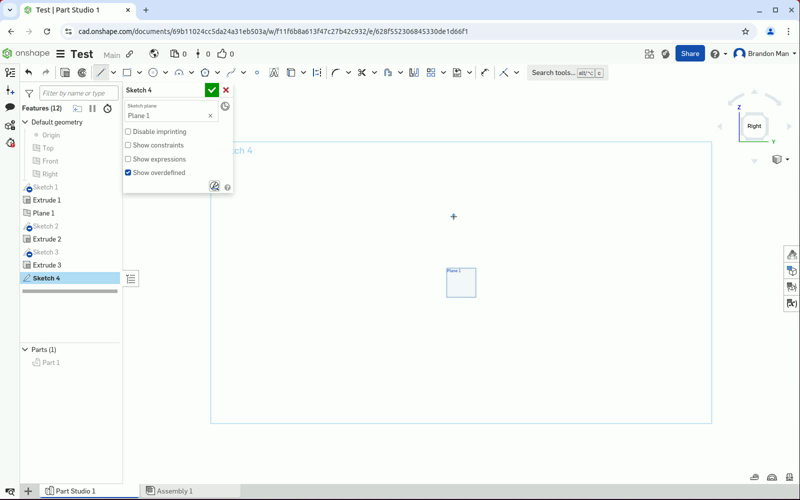
mouse_move(518, 216)
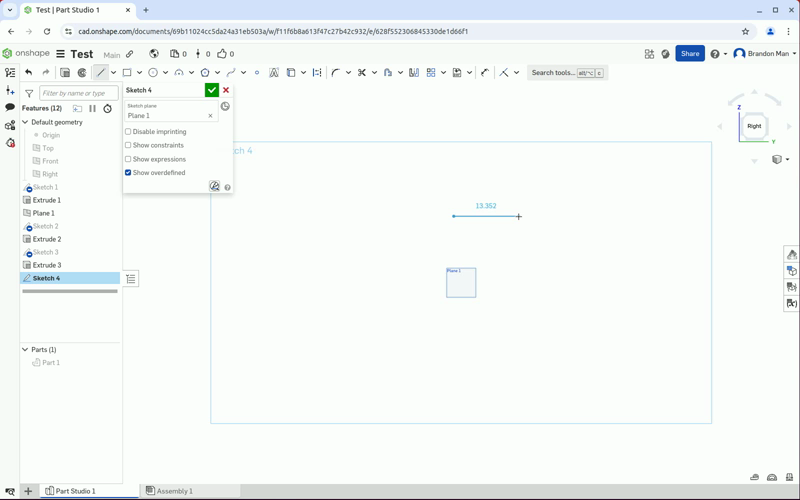
click(518, 216)
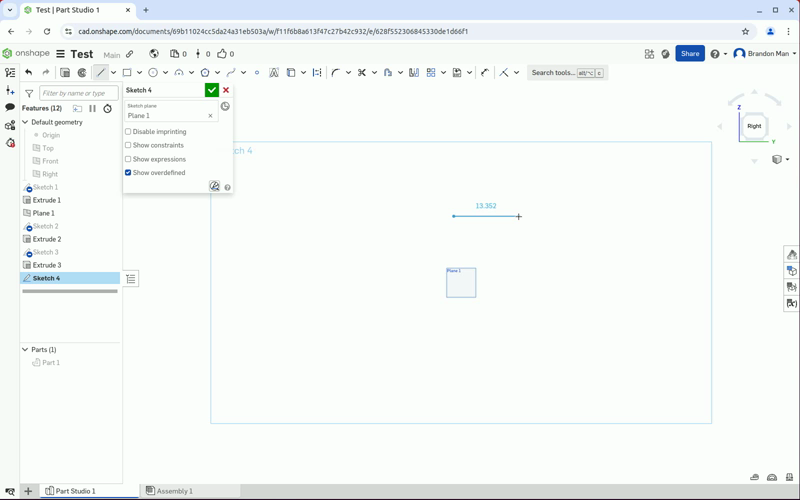
key_up(shift)
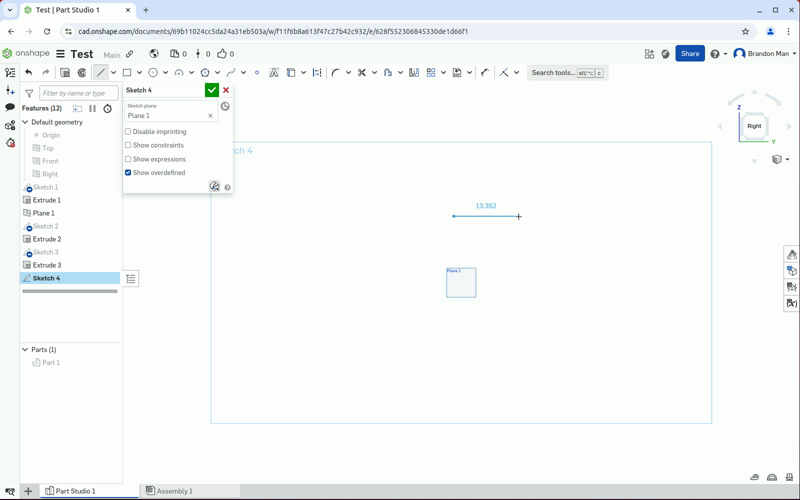
key_down(shift)
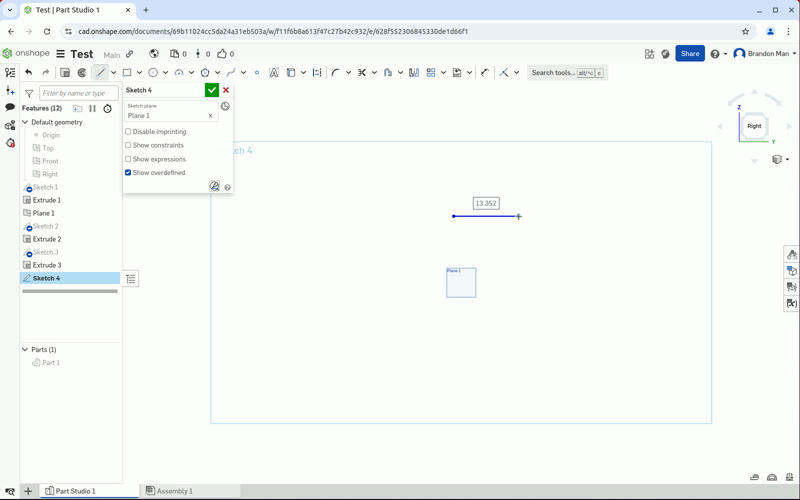
mouse_move(548, 216)
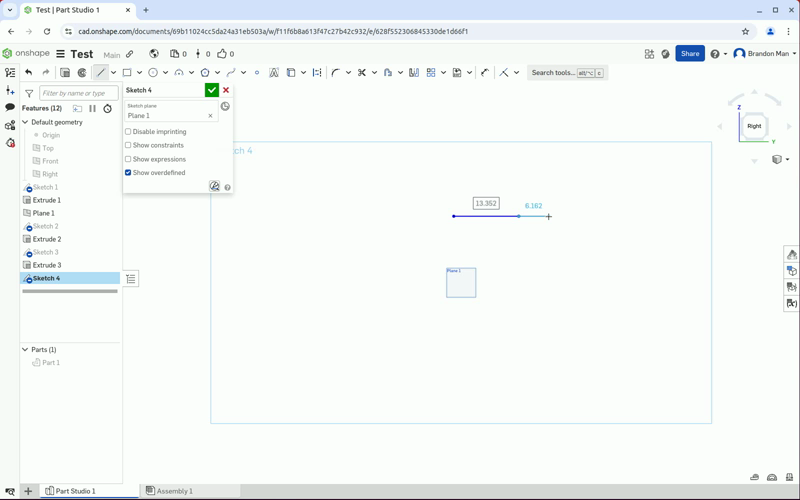
mouse_move(518, 213)
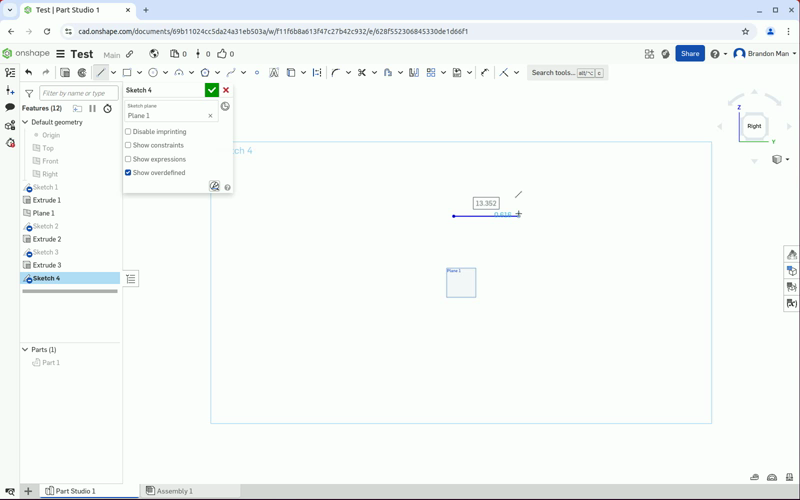
scroll(6)
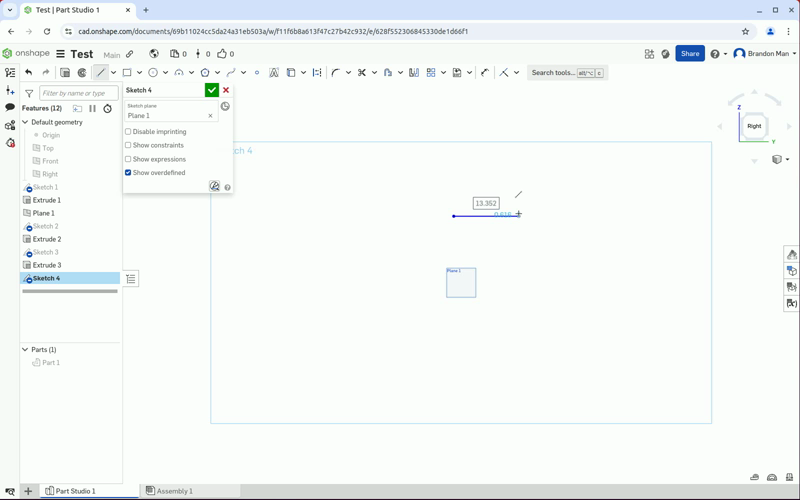
scroll(6)
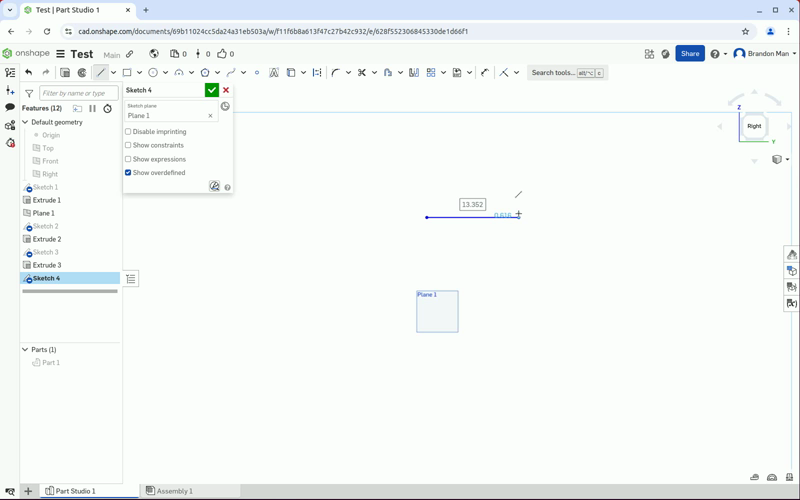
scroll(6)
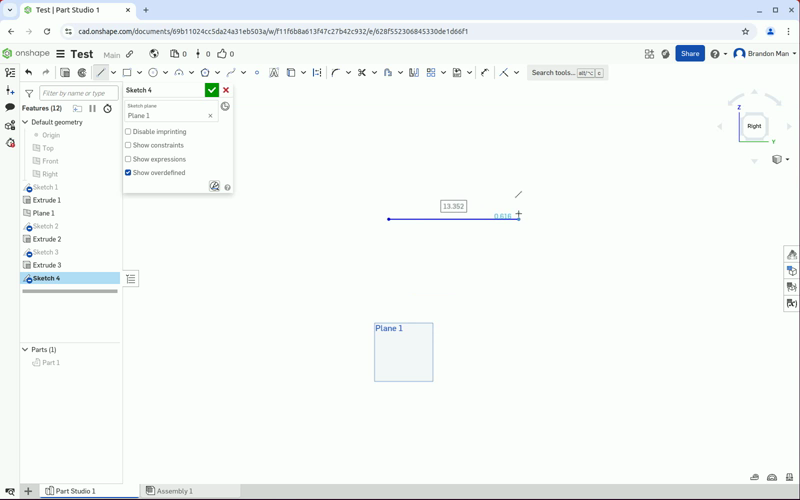
scroll(6)
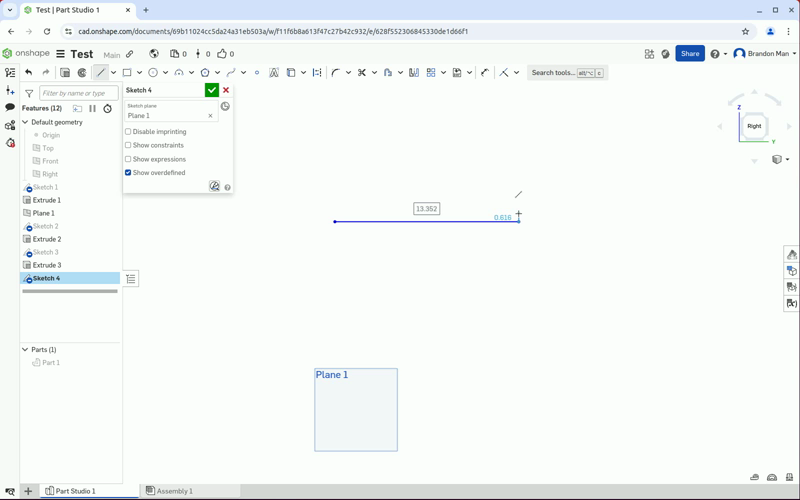
scroll(6)
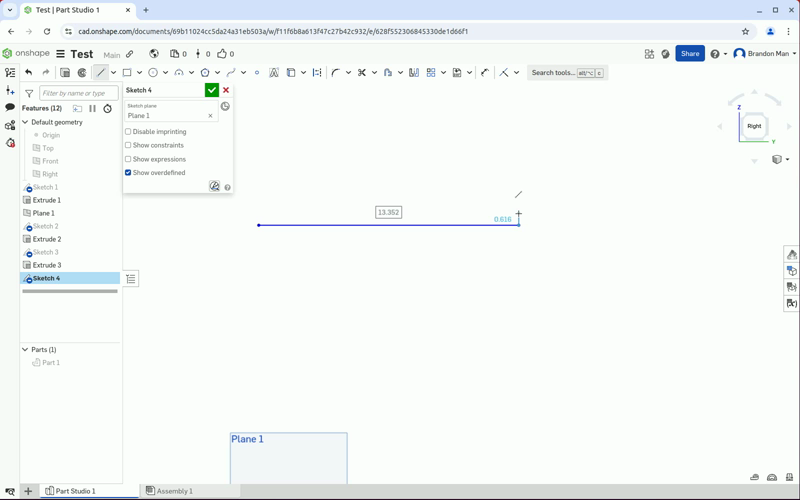
scroll(6)
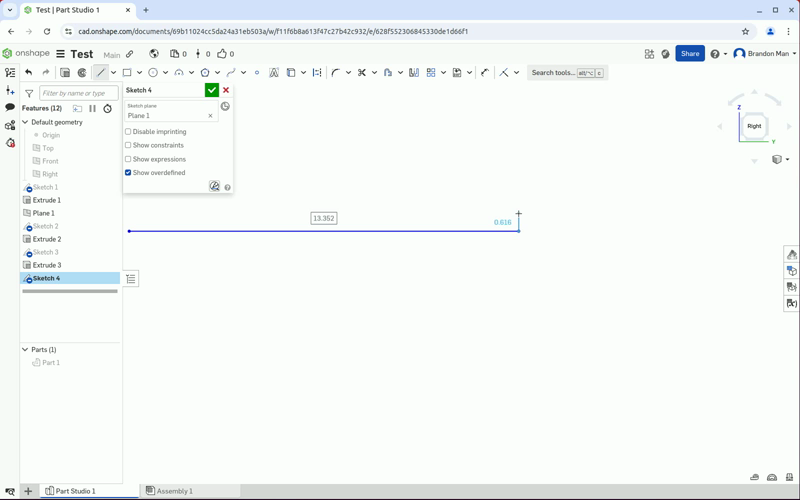
scroll(6)
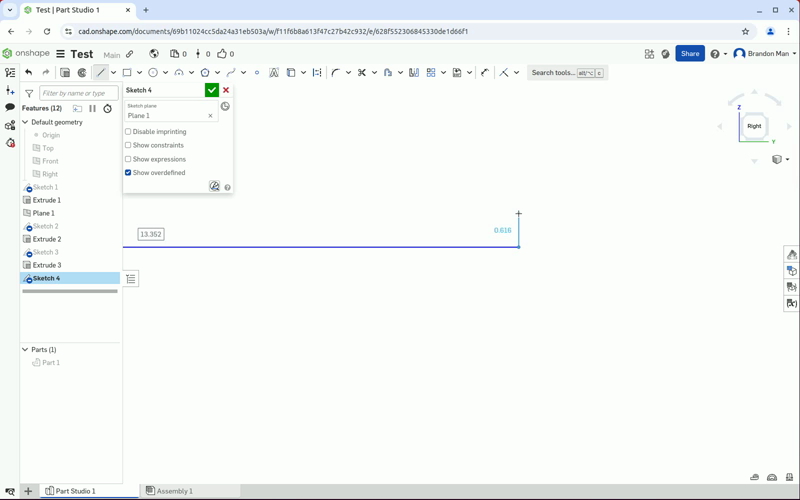
click(518, 213)
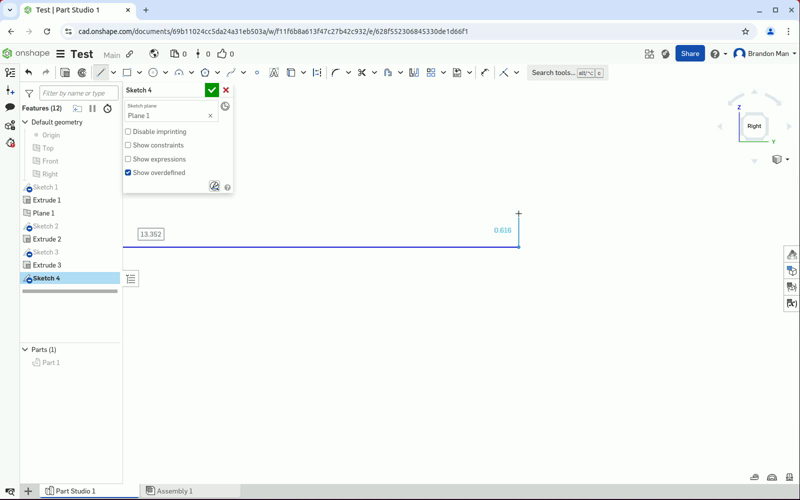
scroll(-6)
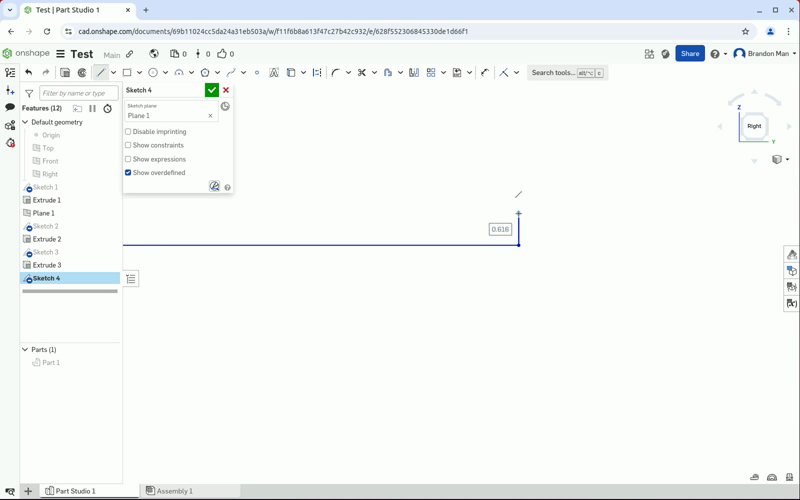
scroll(-6)
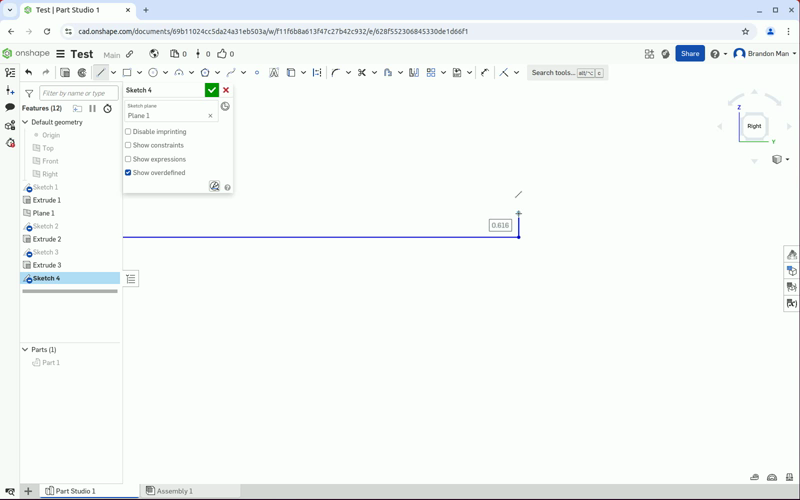
scroll(-6)
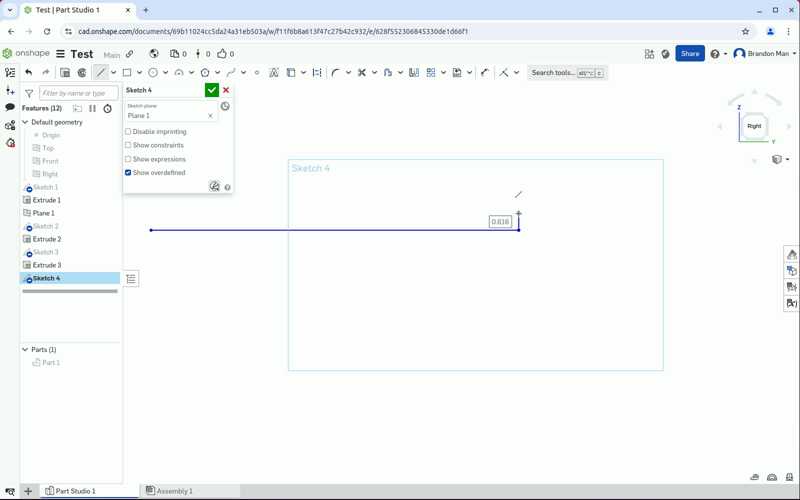
scroll(-6)
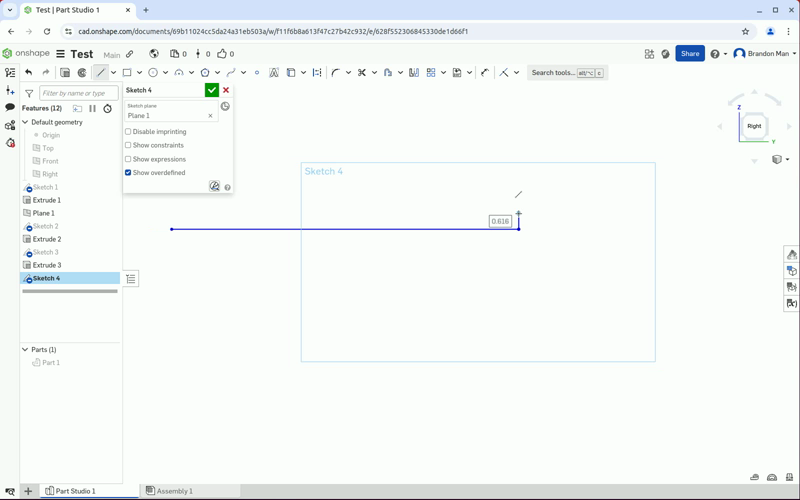
scroll(-6)
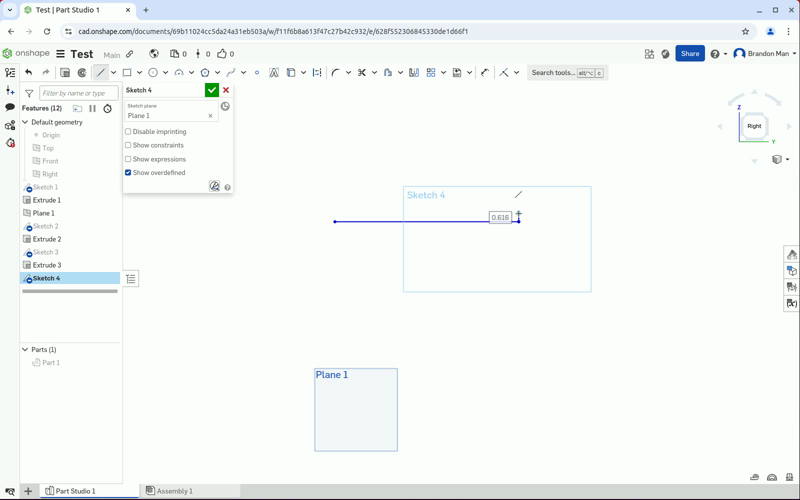
scroll(-6)
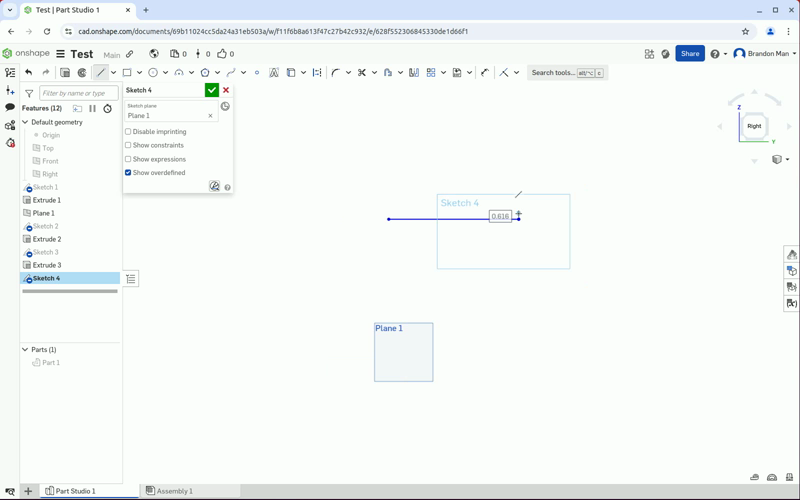
scroll(-6)
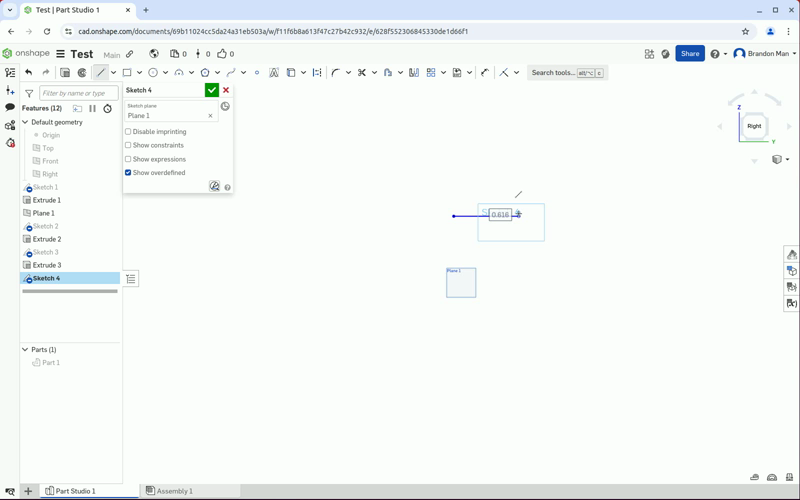
key_up(shift)
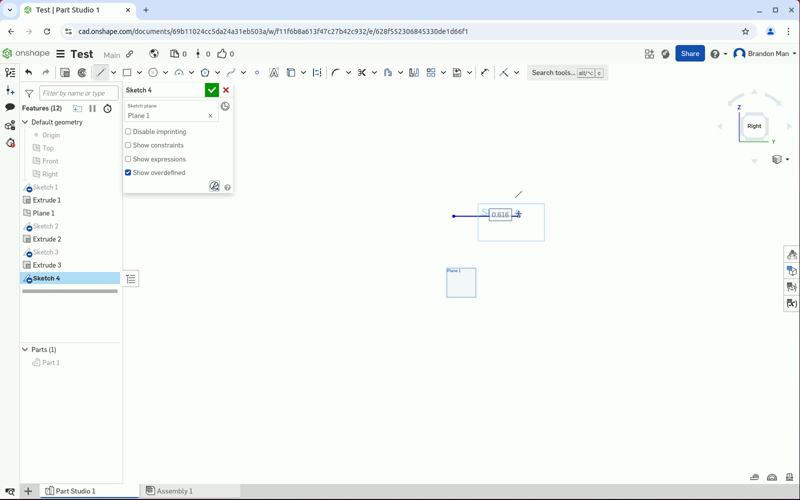
key_down(shift)
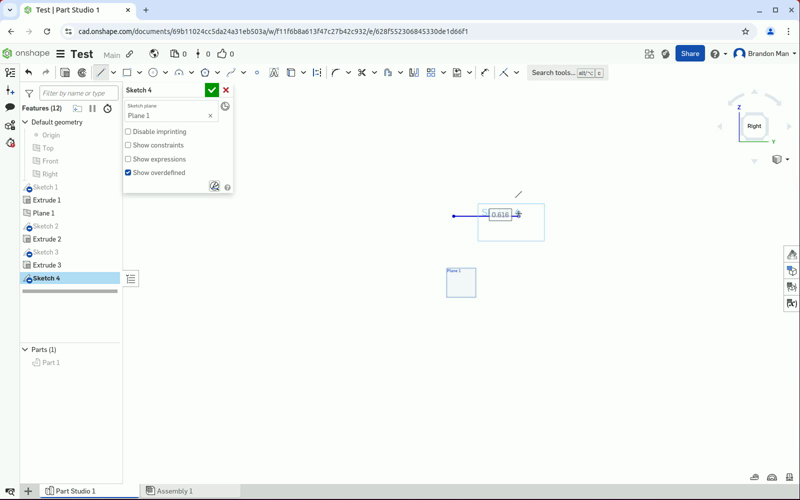
mouse_move(453, 213)
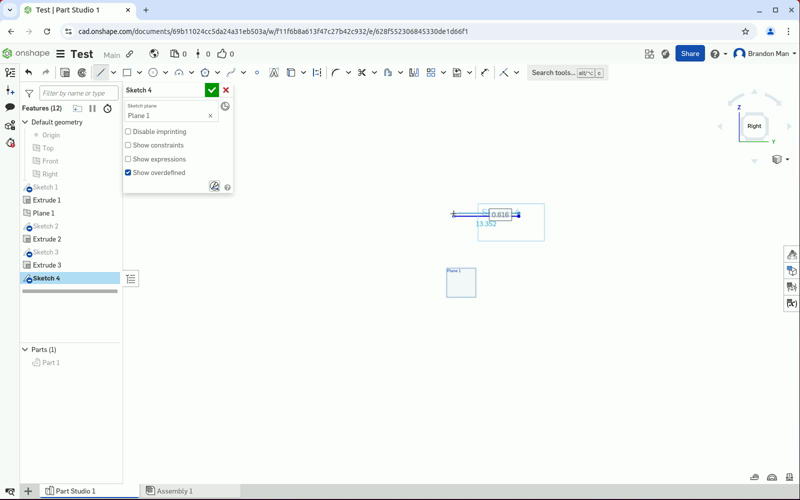
scroll(6)
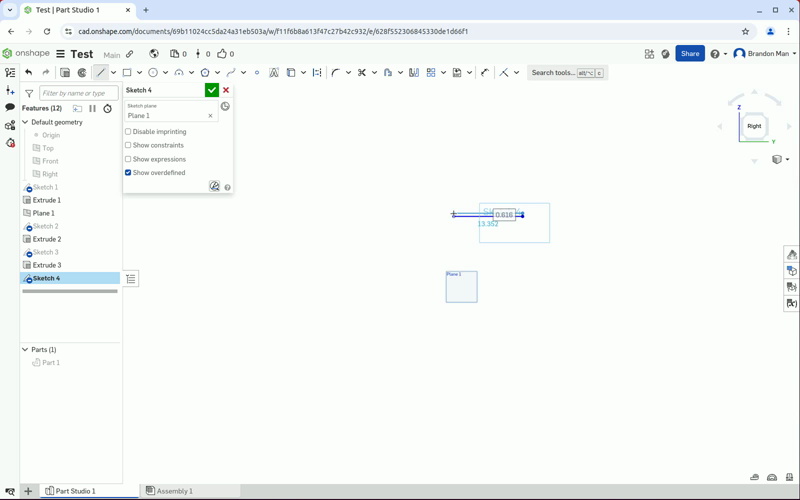
scroll(6)
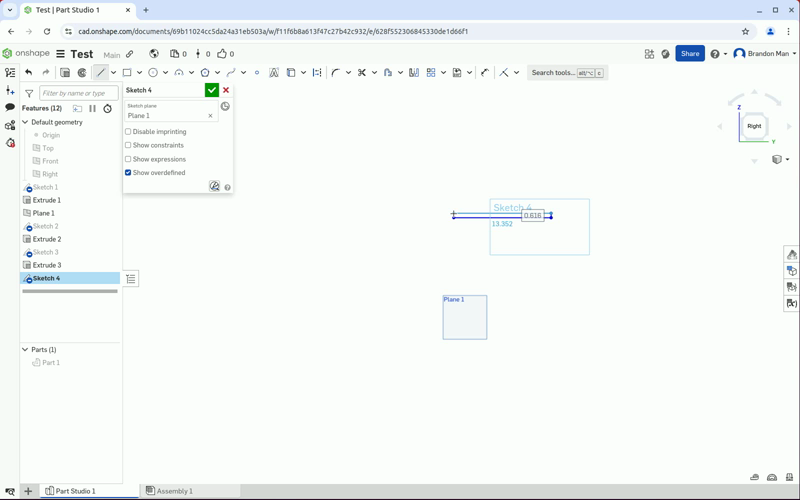
scroll(6)
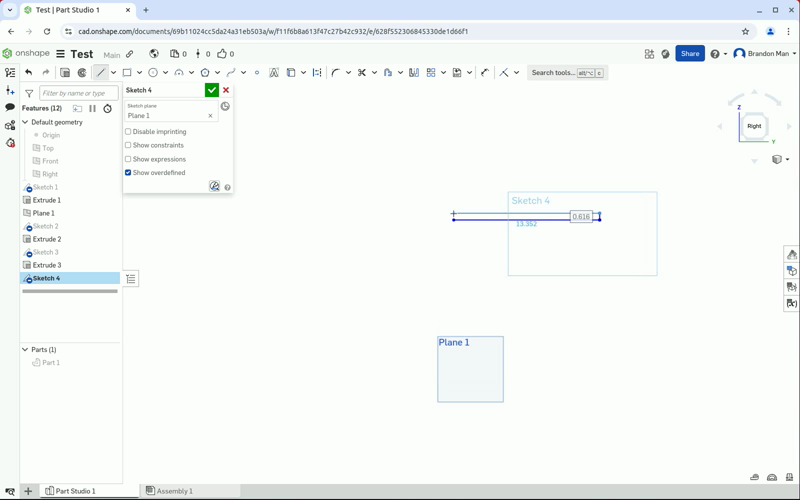
scroll(6)
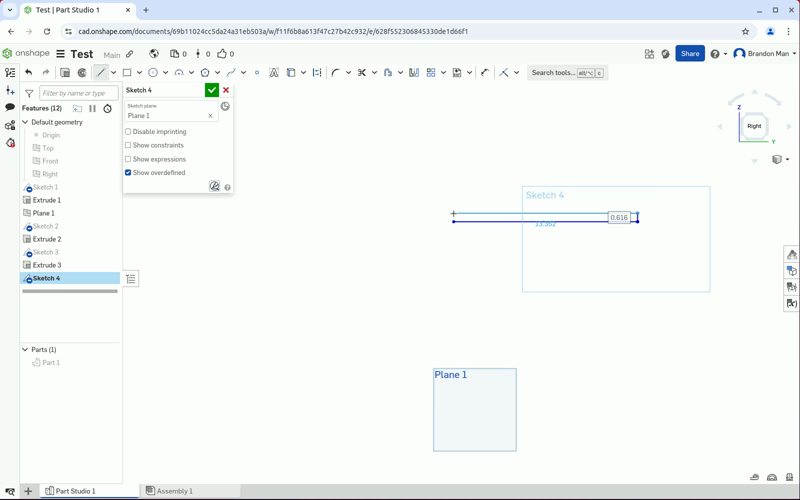
scroll(6)
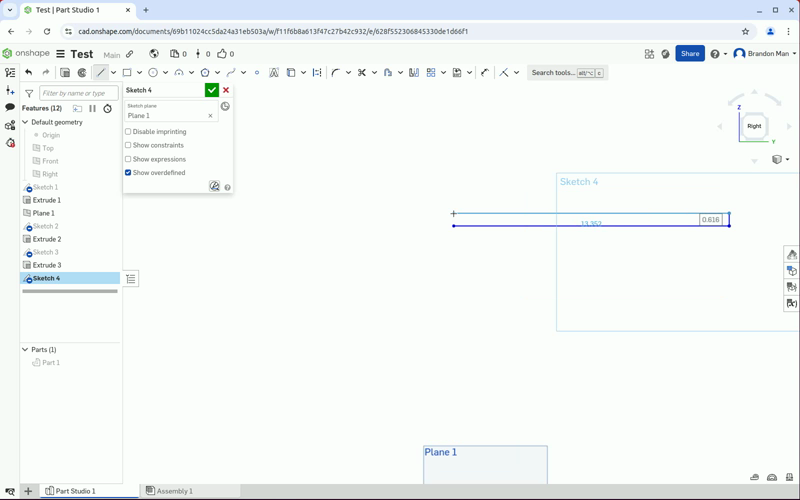
scroll(6)
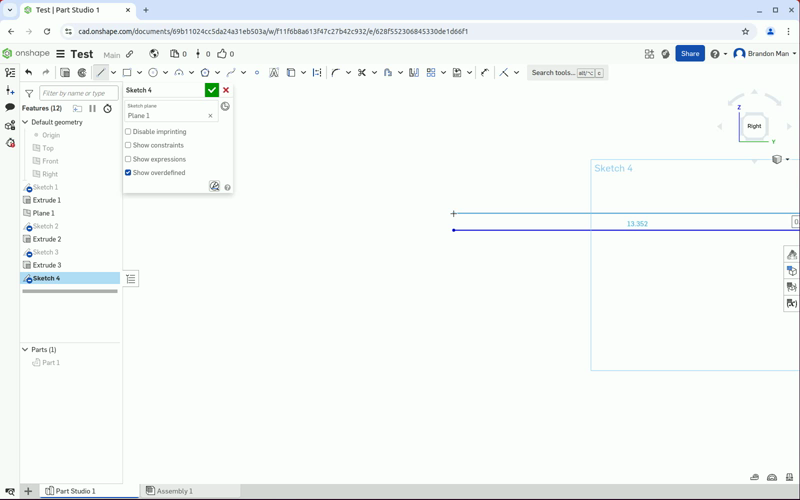
scroll(6)
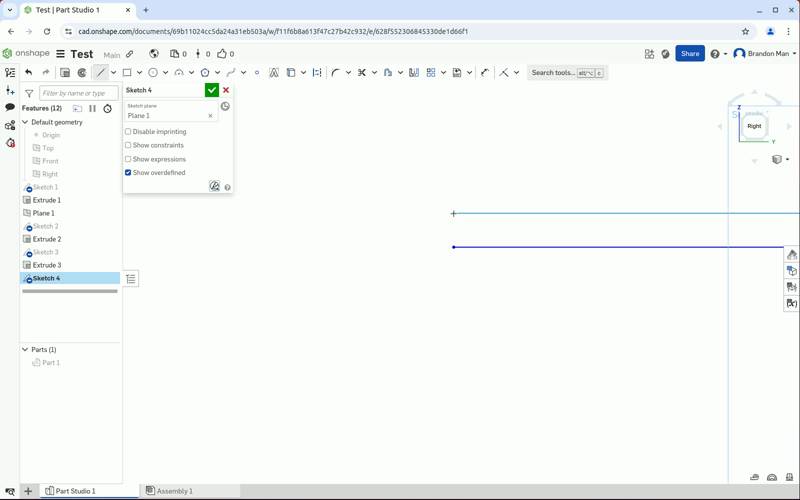
click(453, 213)
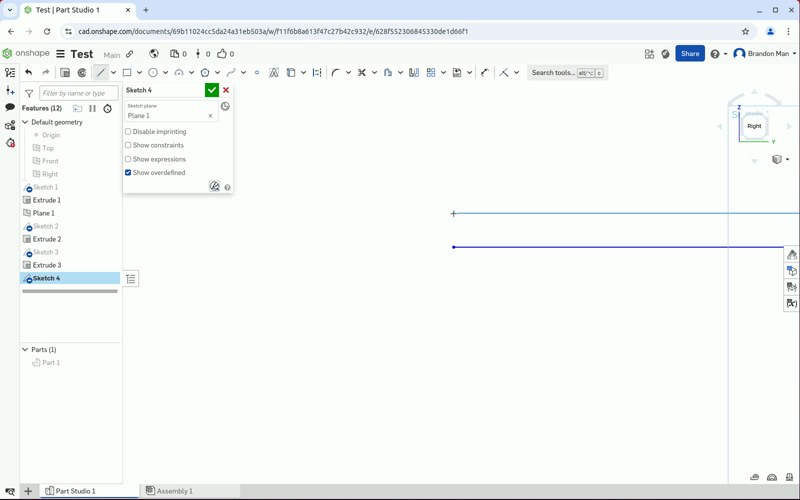
scroll(-6)
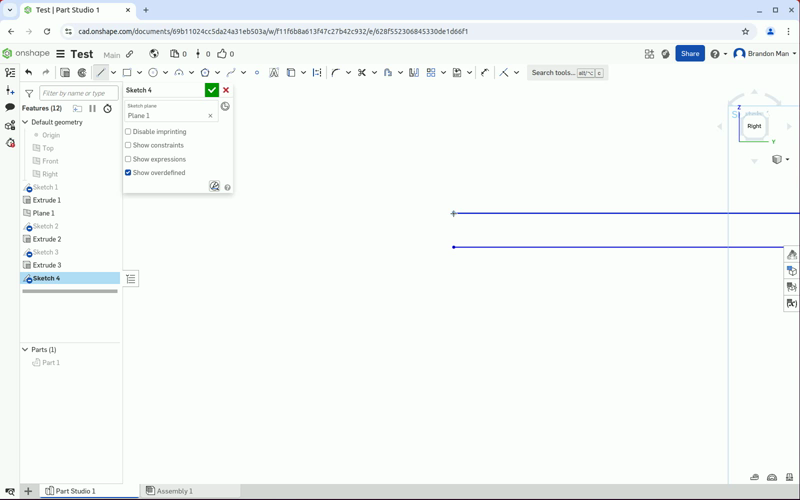
scroll(-6)
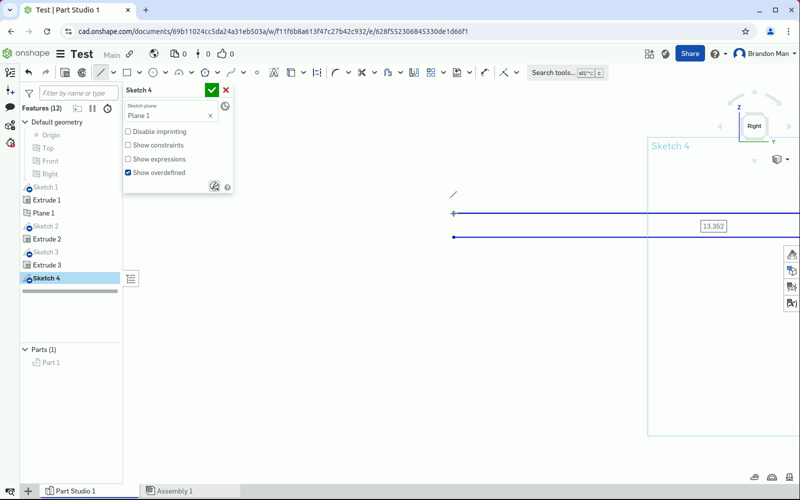
scroll(-6)
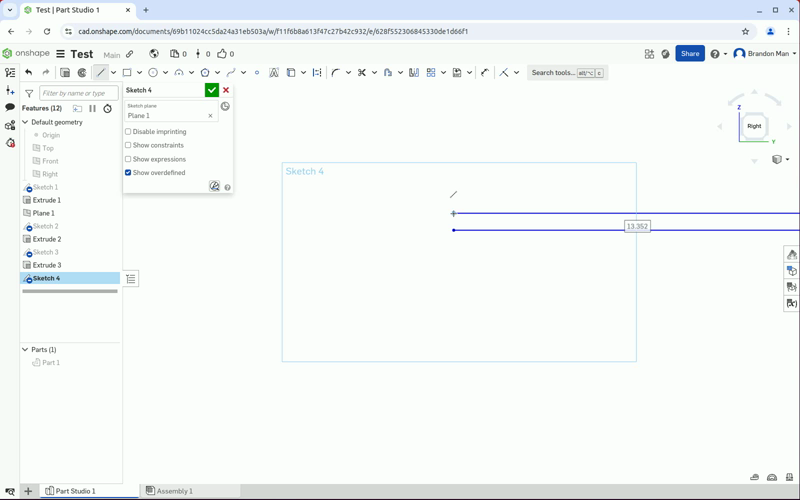
scroll(-6)
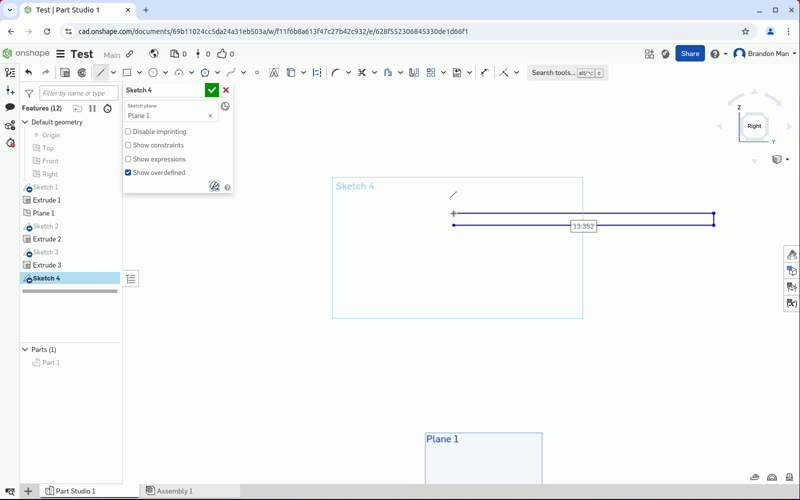
scroll(-6)
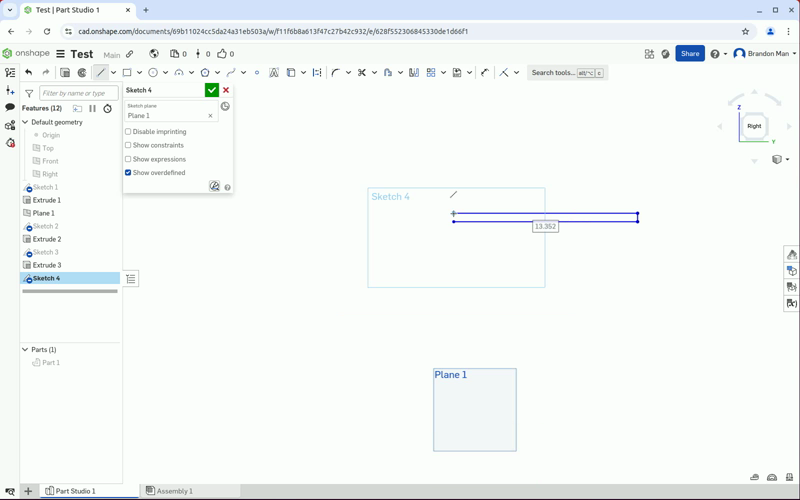
scroll(-6)
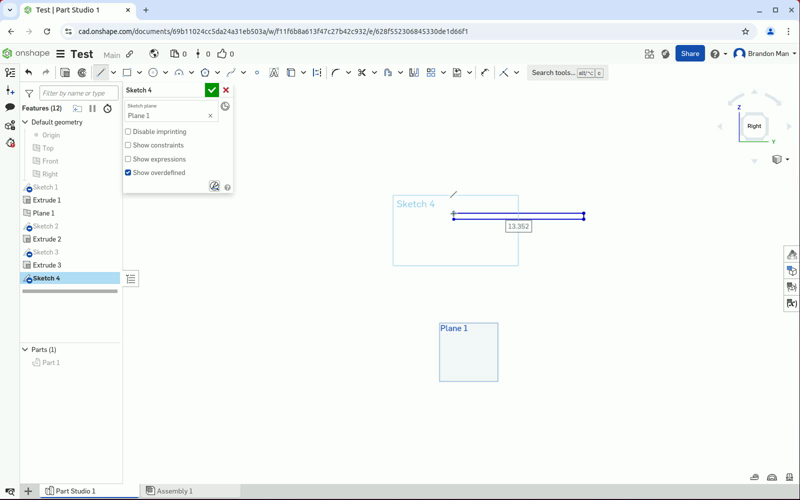
scroll(-6)
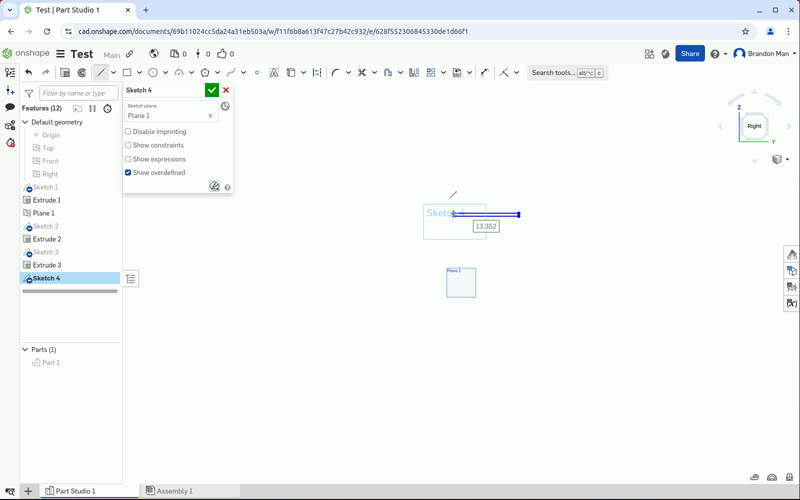
key_up(shift)
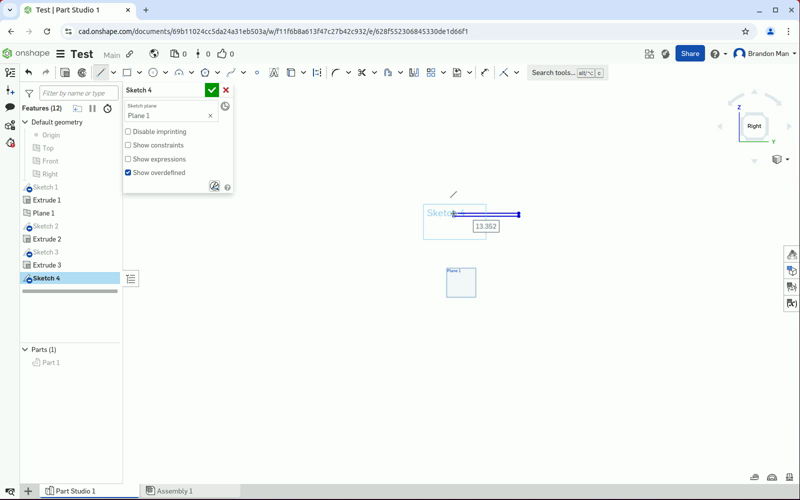
mouse_move(483, 213)
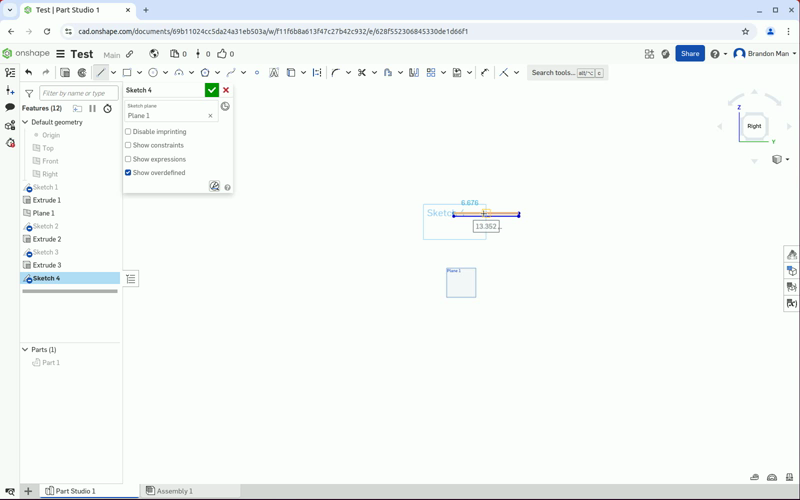
key_down(shift)
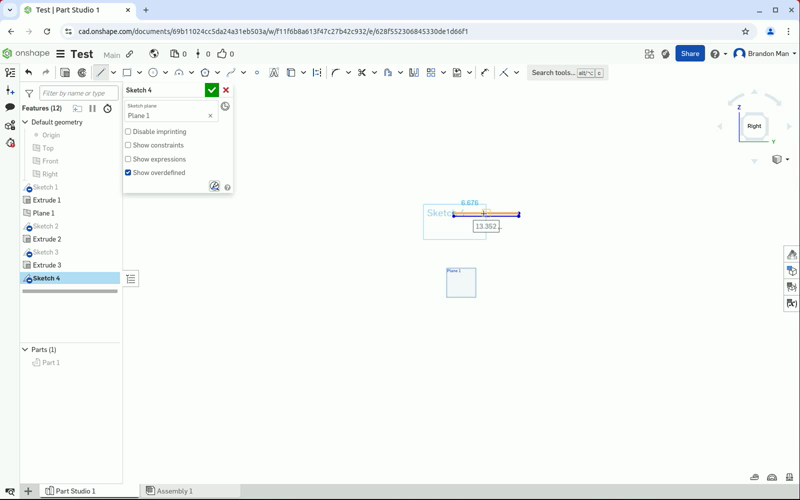
mouse_move(453, 216)
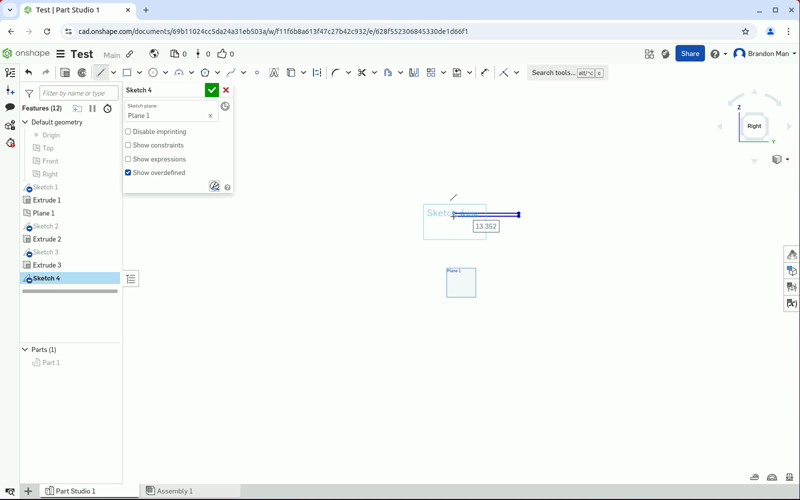
scroll(6)
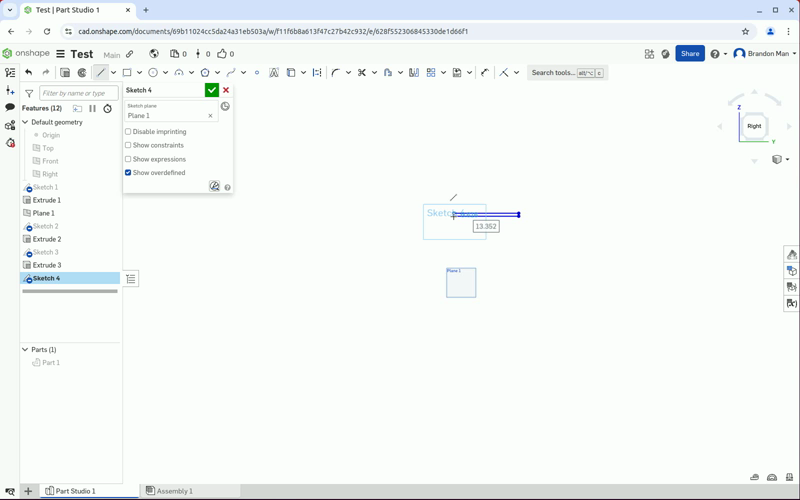
scroll(6)
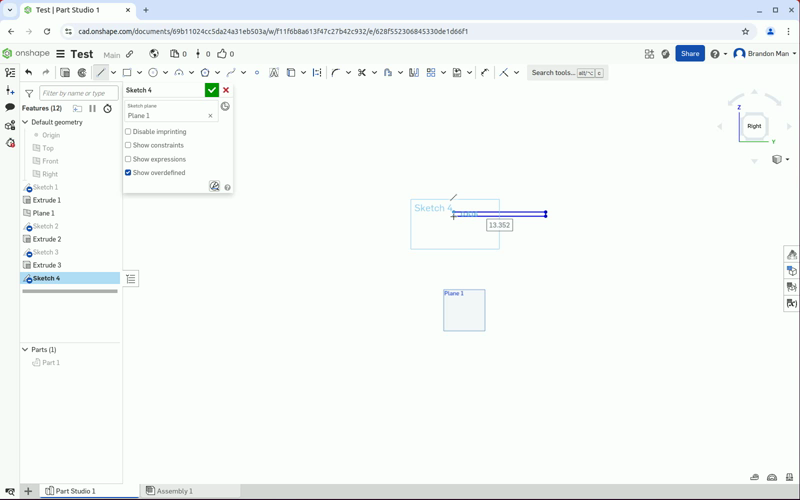
scroll(6)
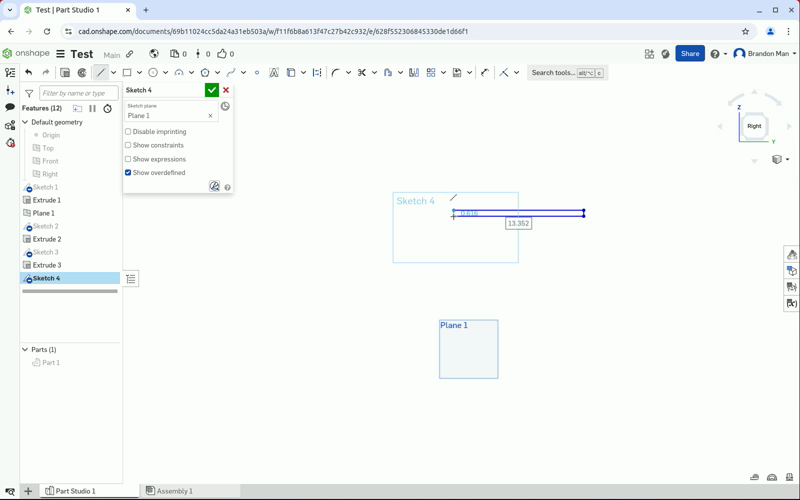
scroll(6)
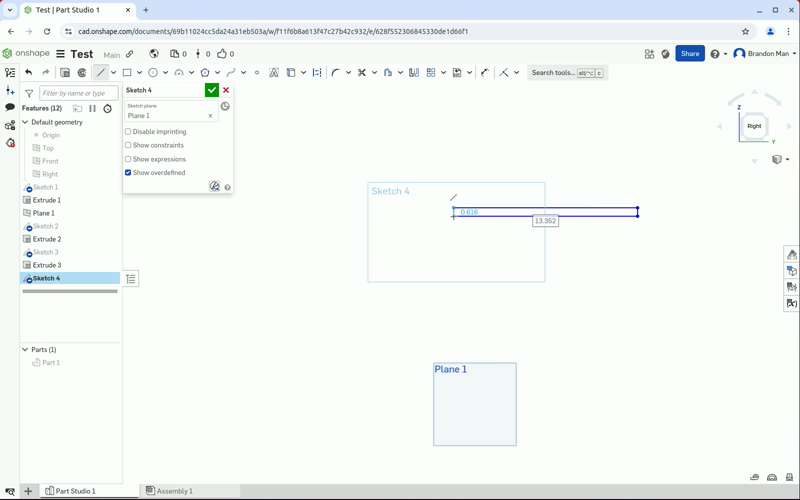
scroll(6)
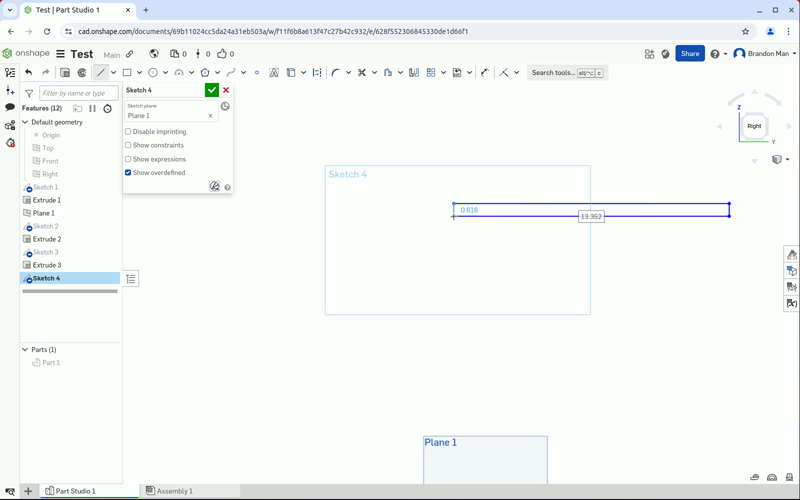
scroll(6)
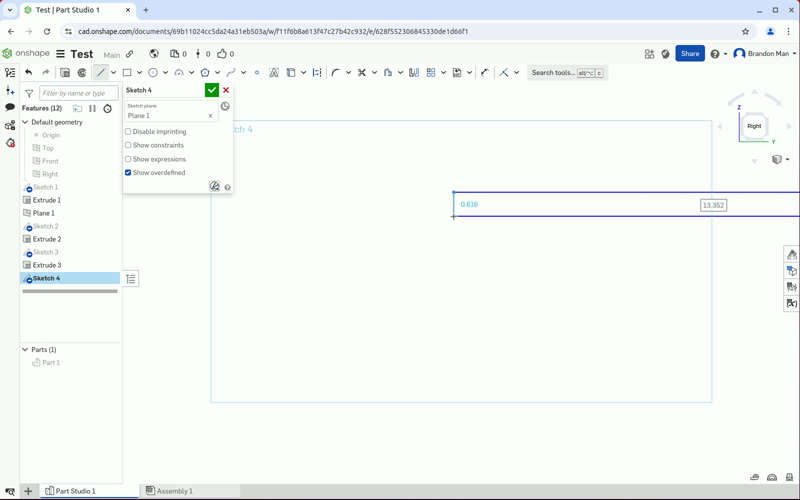
scroll(6)
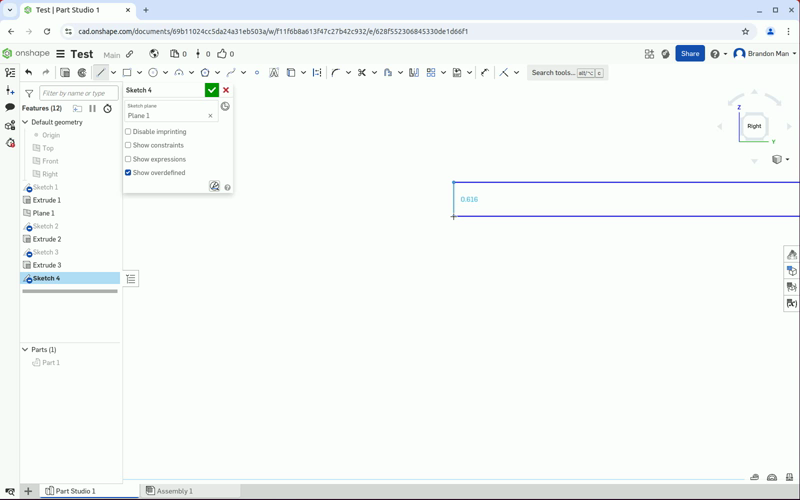
key_up(shift)
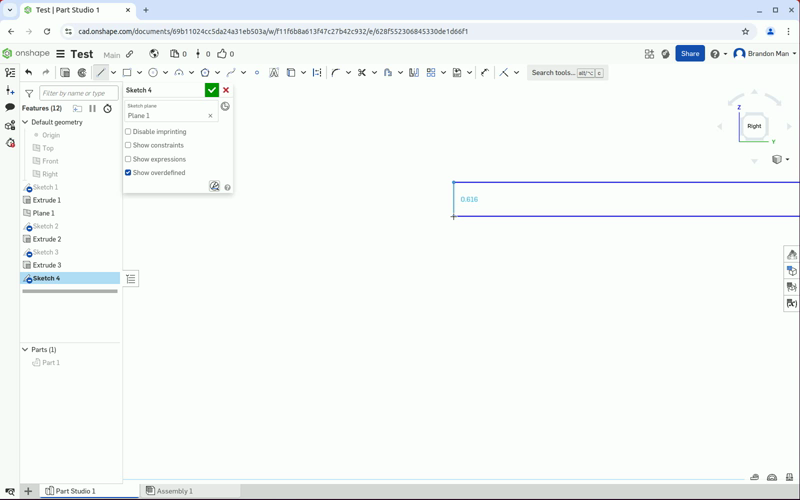
click(453, 216)
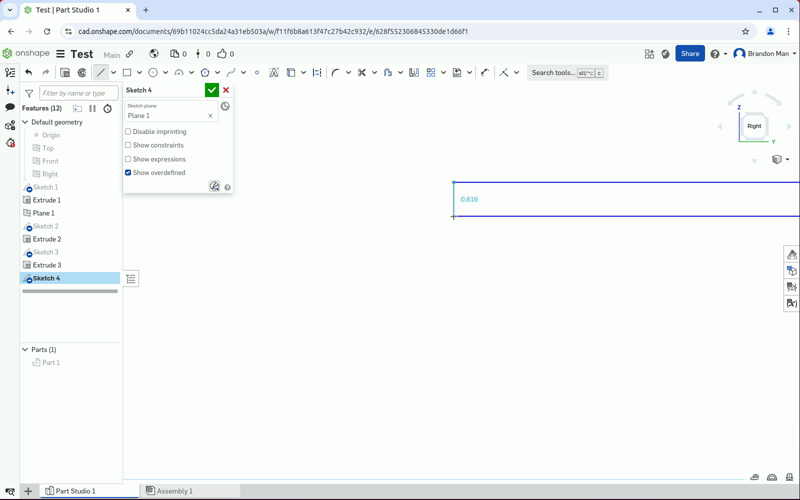
scroll(-6)
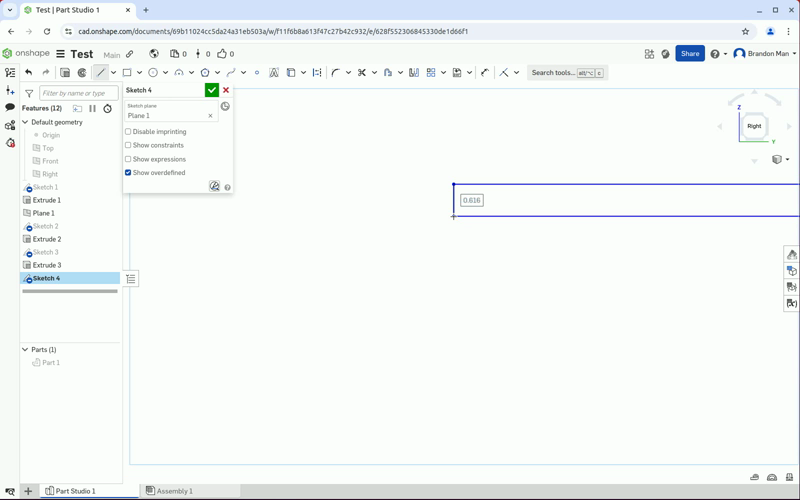
scroll(-6)
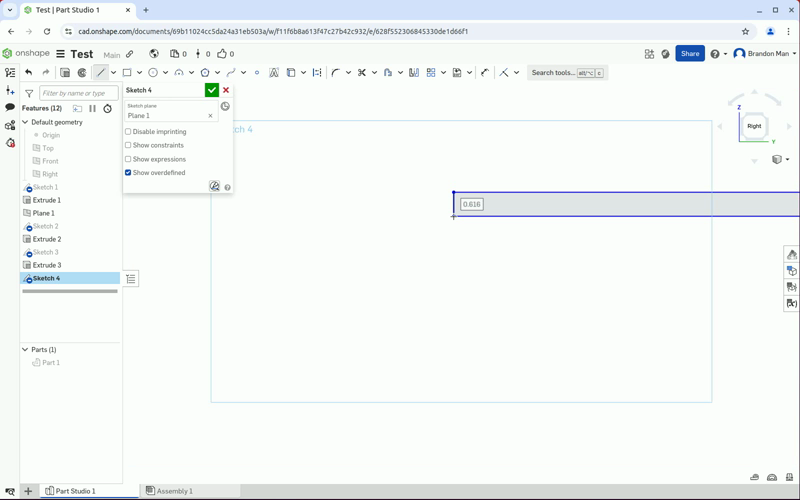
scroll(-6)
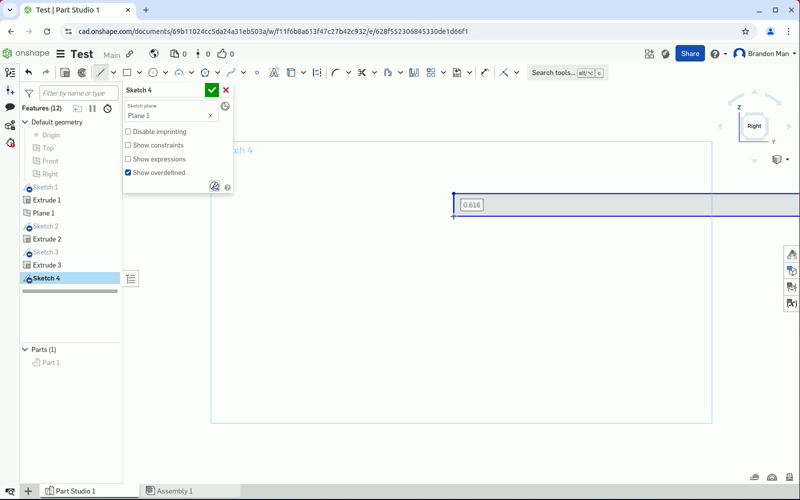
scroll(-6)
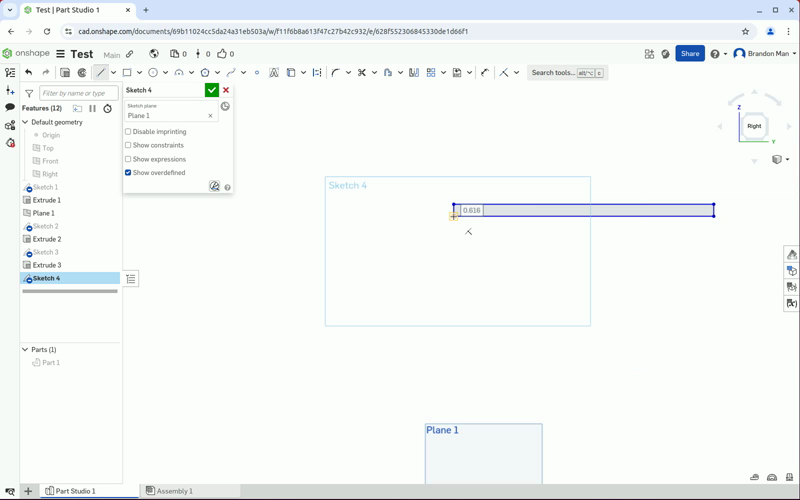
scroll(-6)
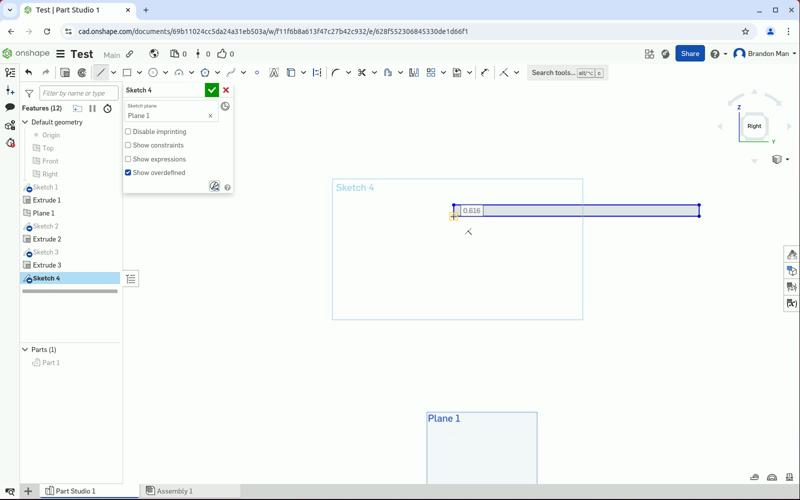
scroll(-6)
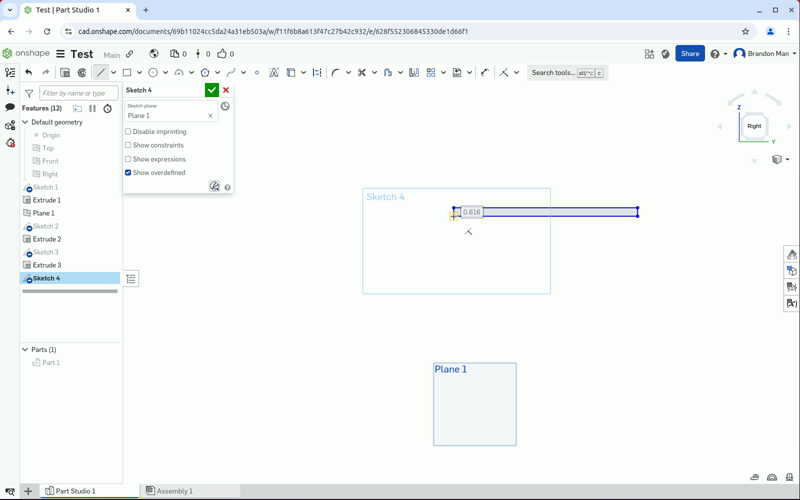
scroll(-6)
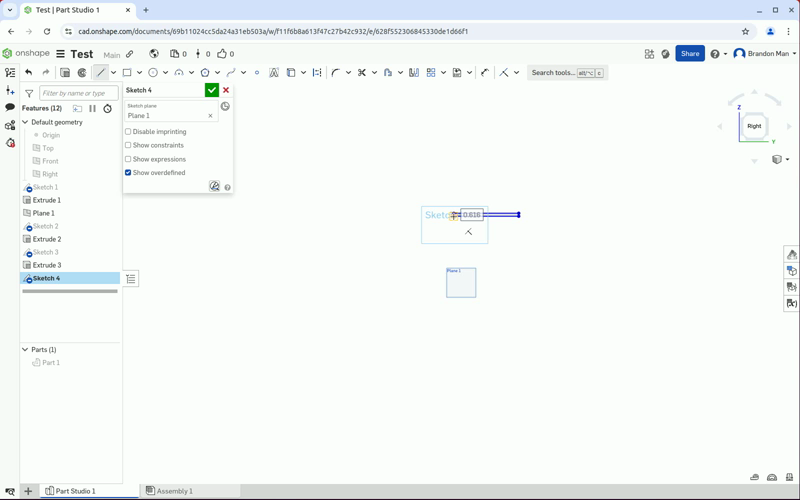
key(esc)
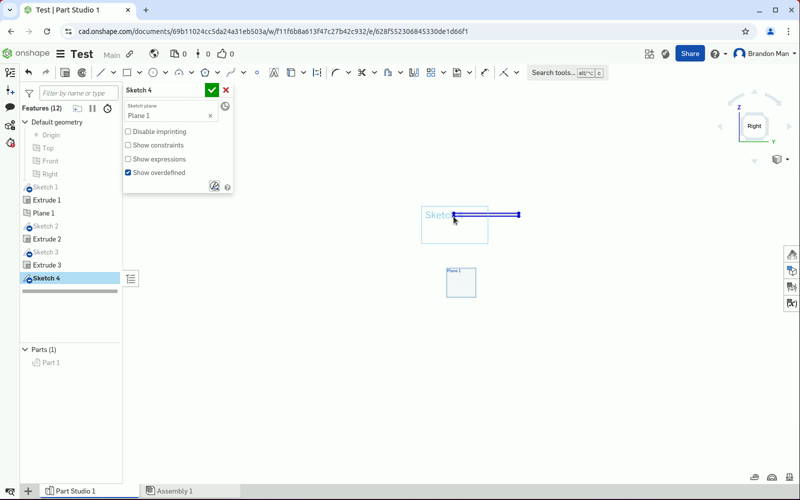
mouse_move(462, 214)
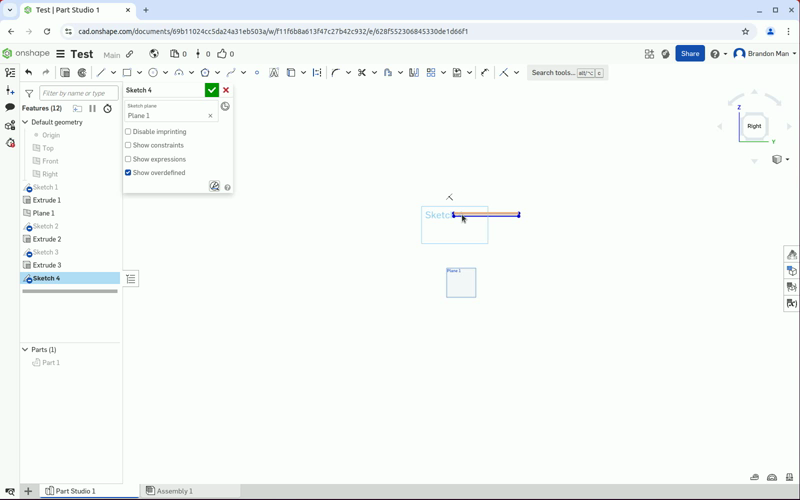
scroll(6)
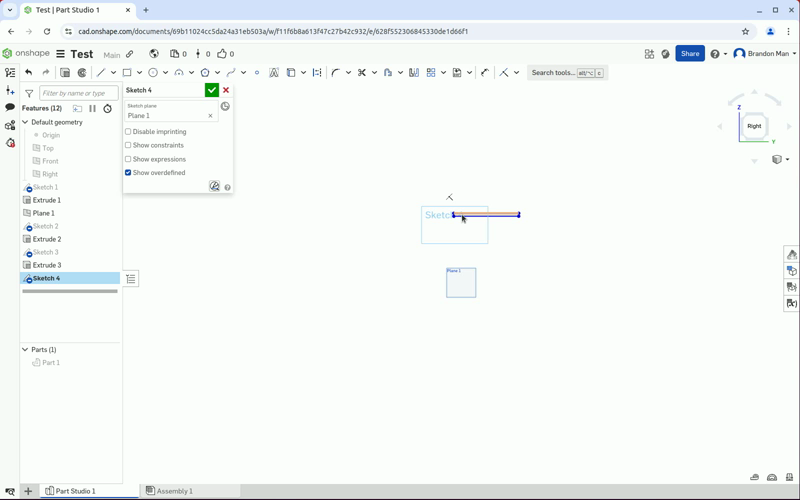
scroll(6)
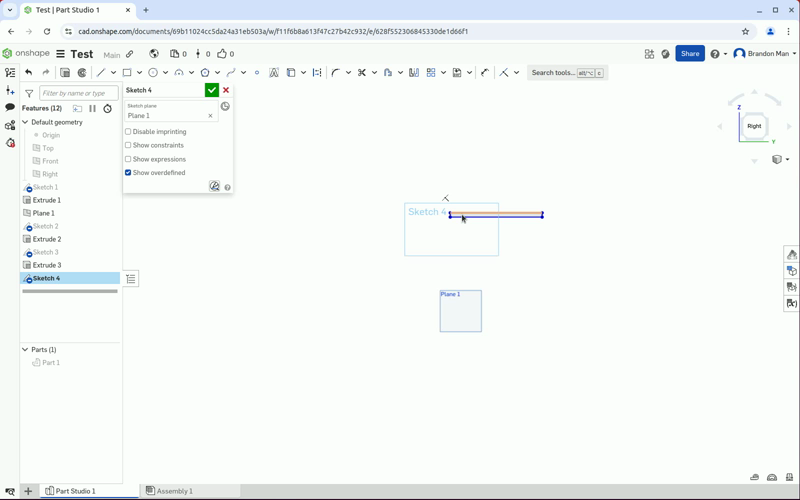
scroll(6)
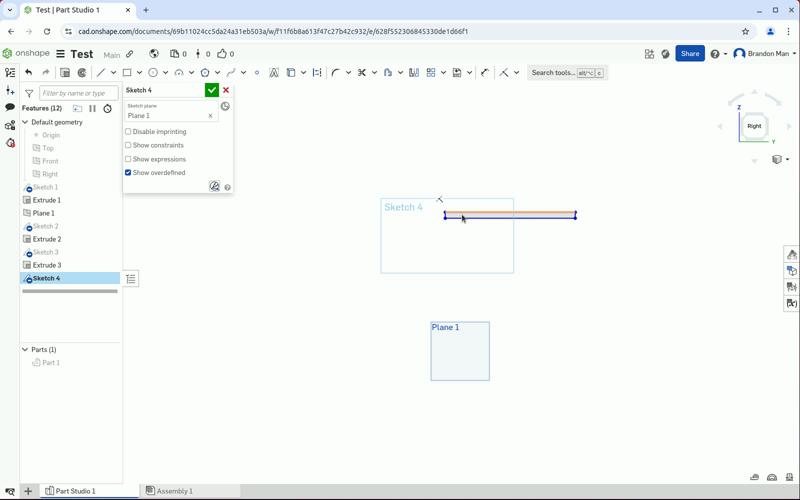
scroll(6)
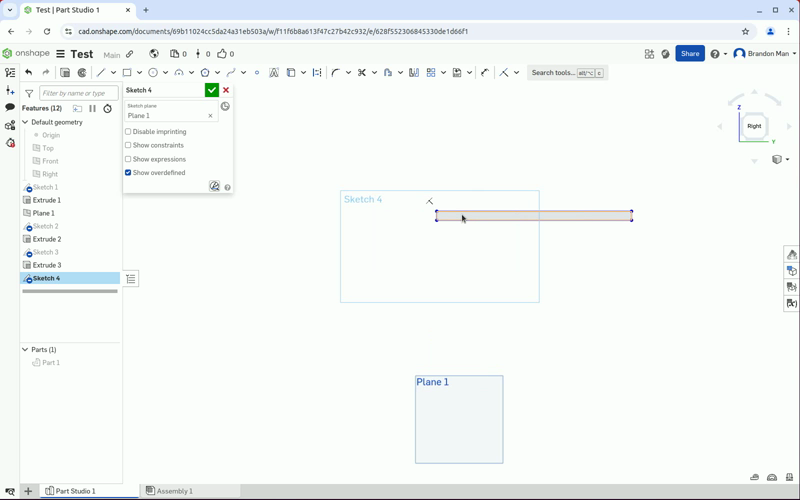
scroll(6)
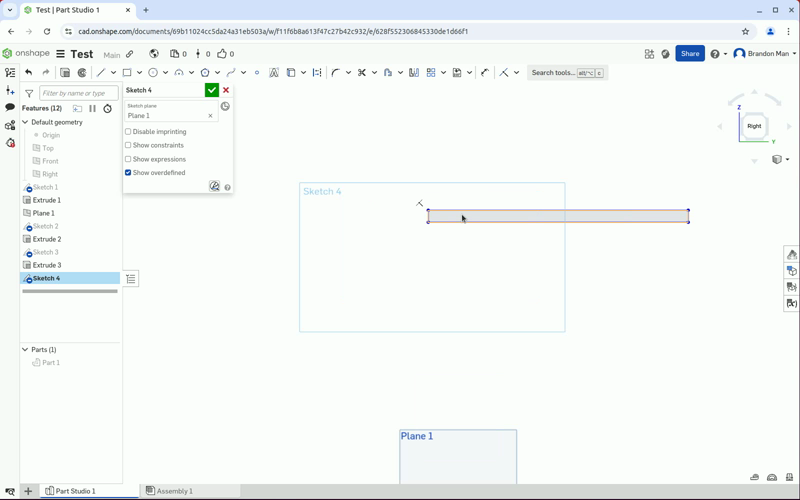
scroll(6)
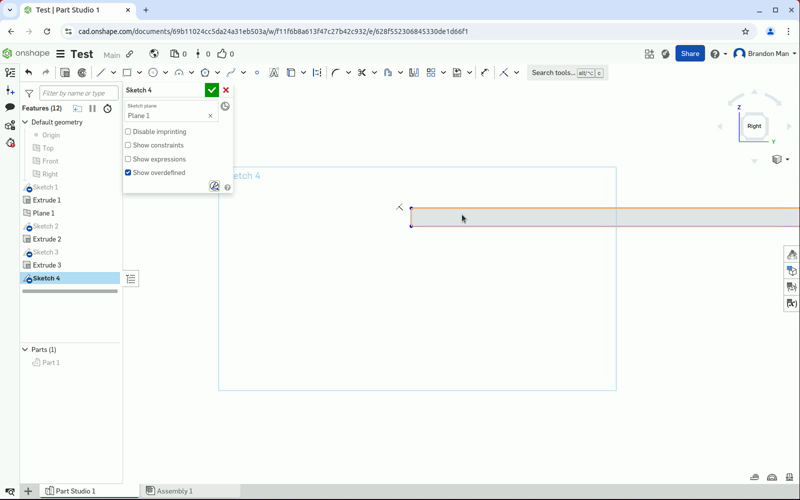
scroll(6)
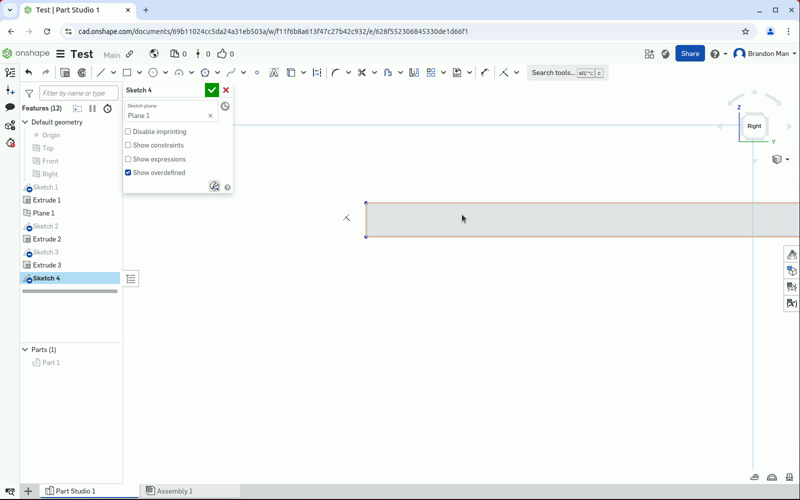
click(462, 214)
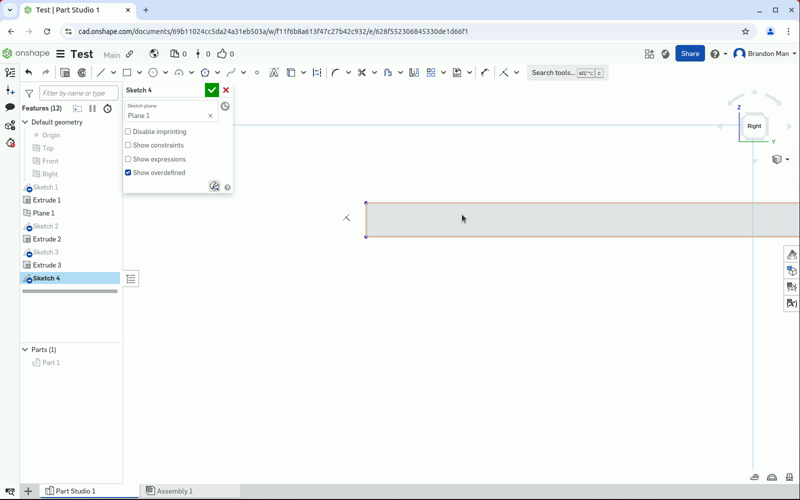
scroll(-6)
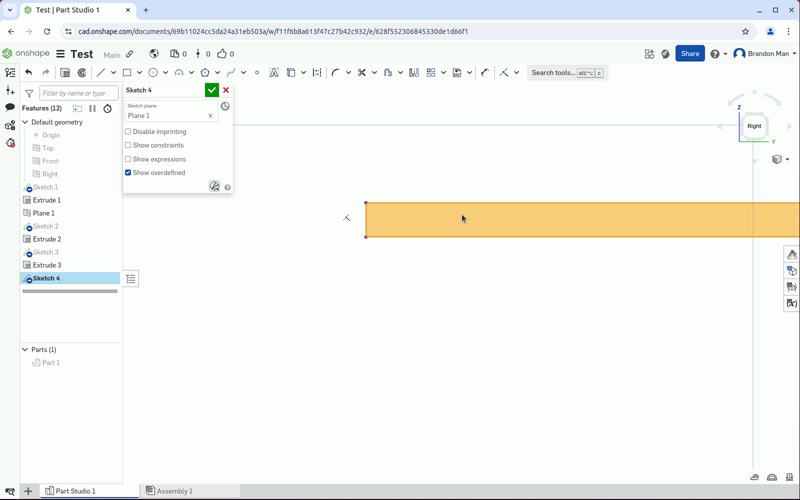
scroll(-6)
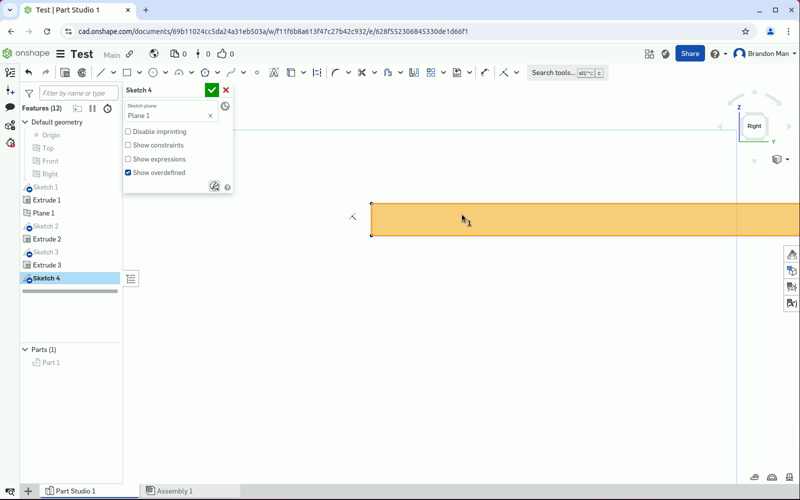
scroll(-6)
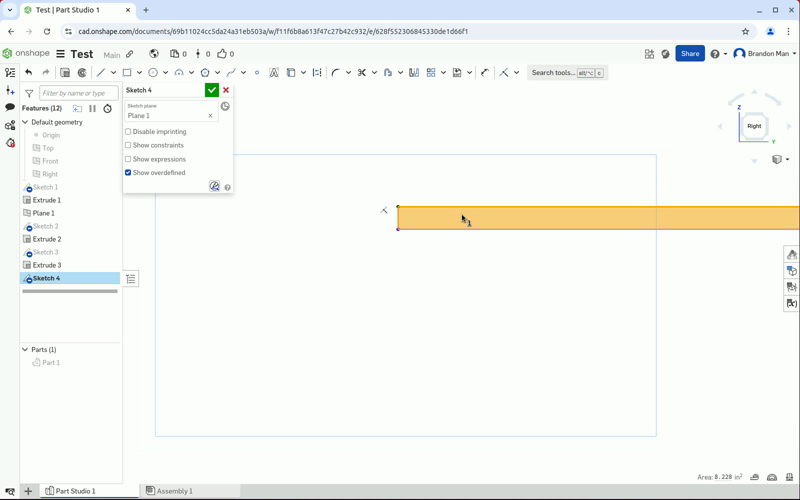
scroll(-6)
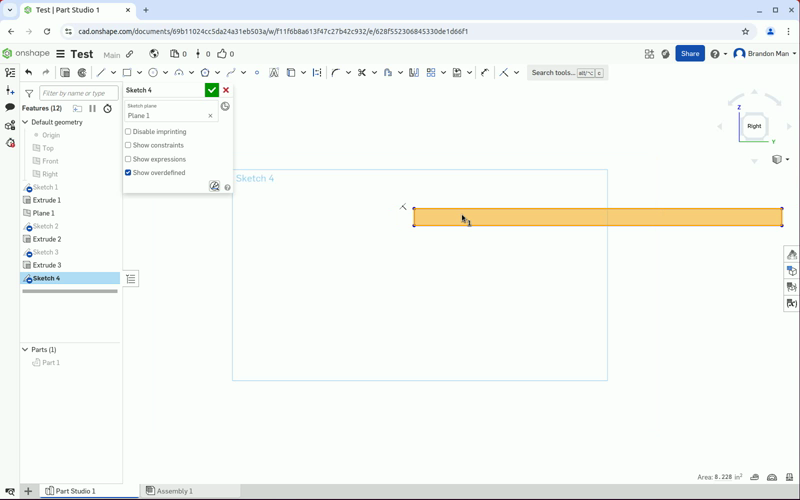
scroll(-6)
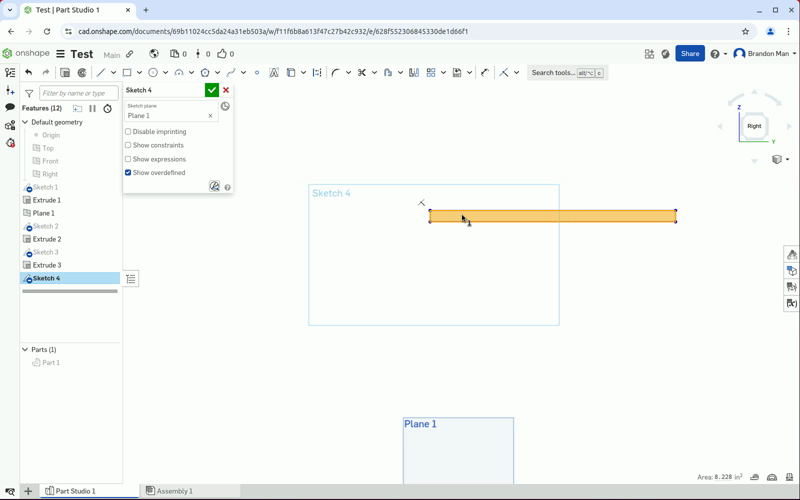
scroll(-6)
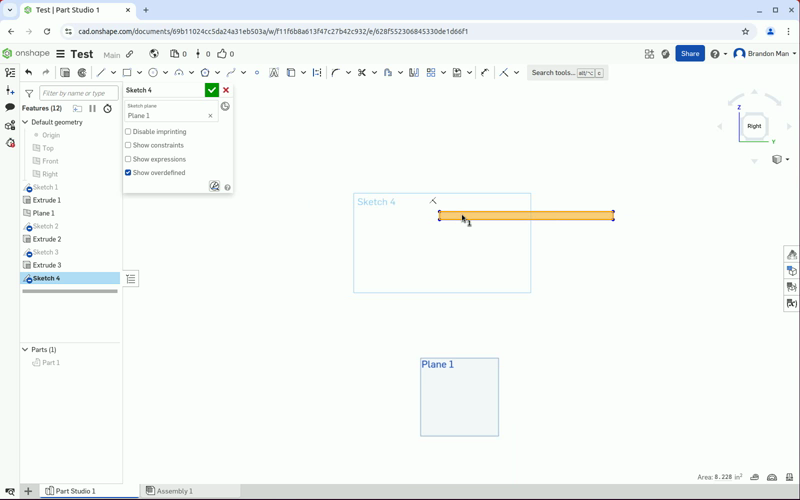
scroll(-6)
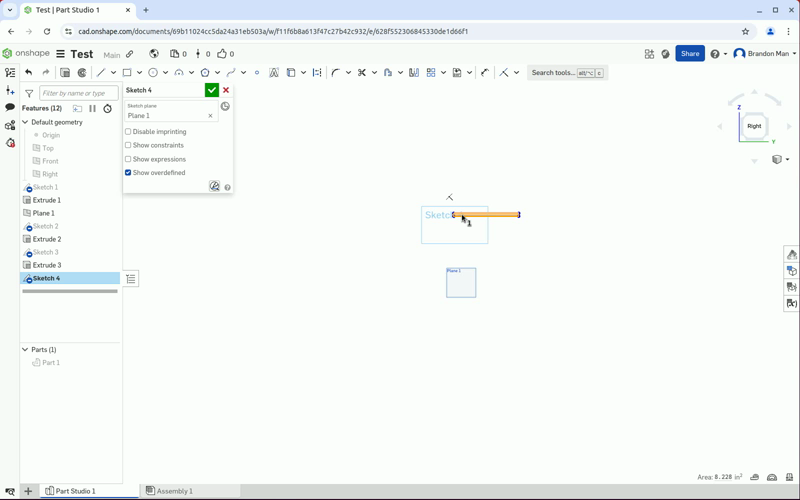
mouse_move(73, 352)
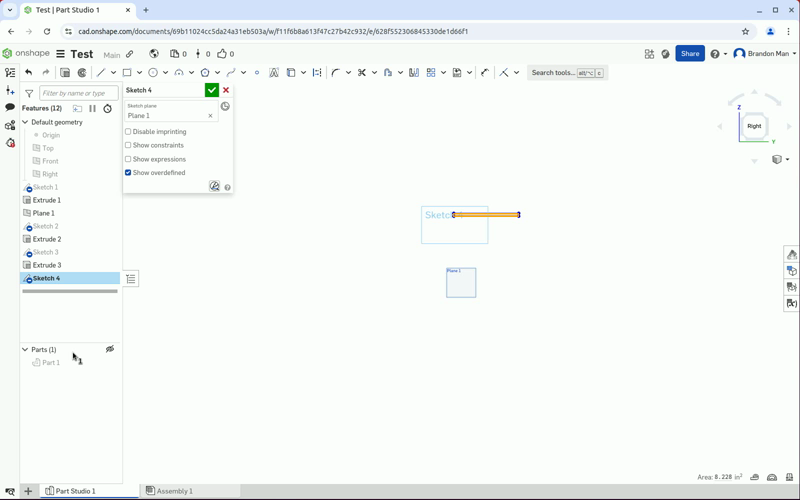
key(shift+y)
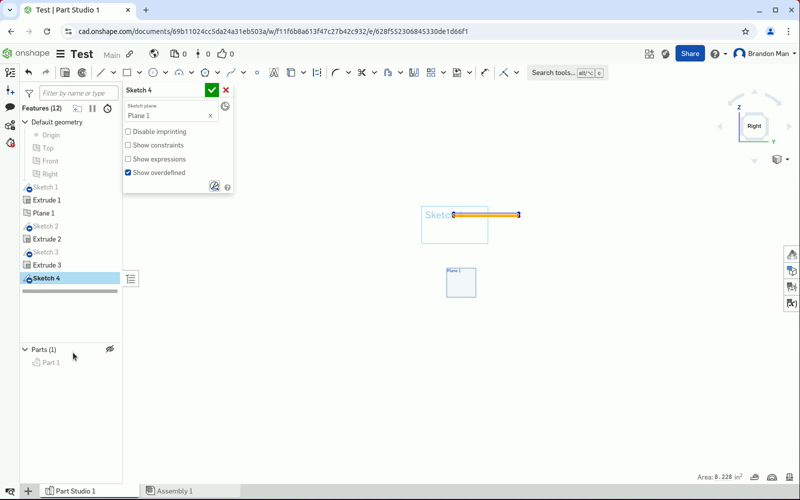
key(shift+e)
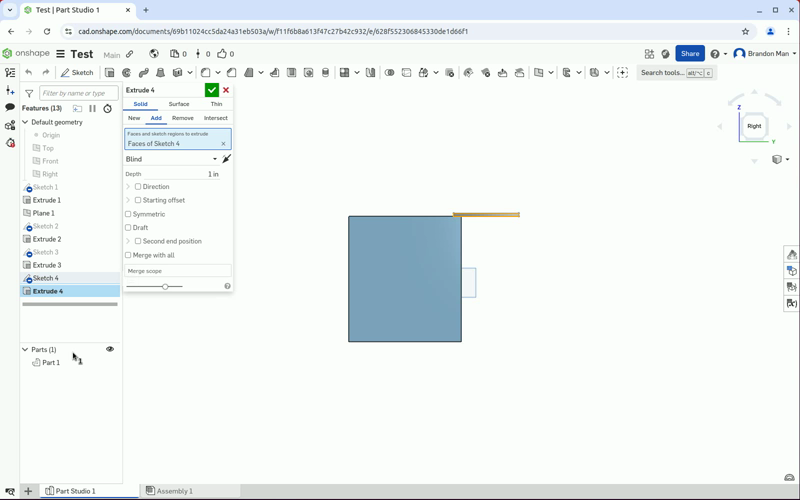
mouse_move(143, 106)
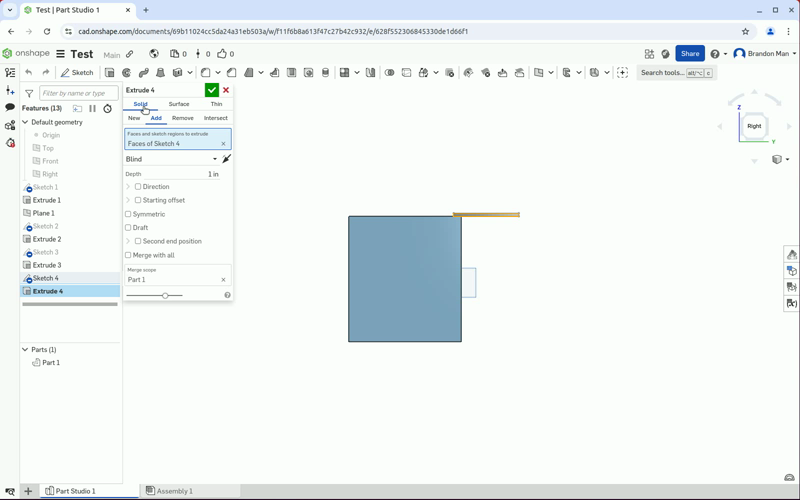
click(143, 106)
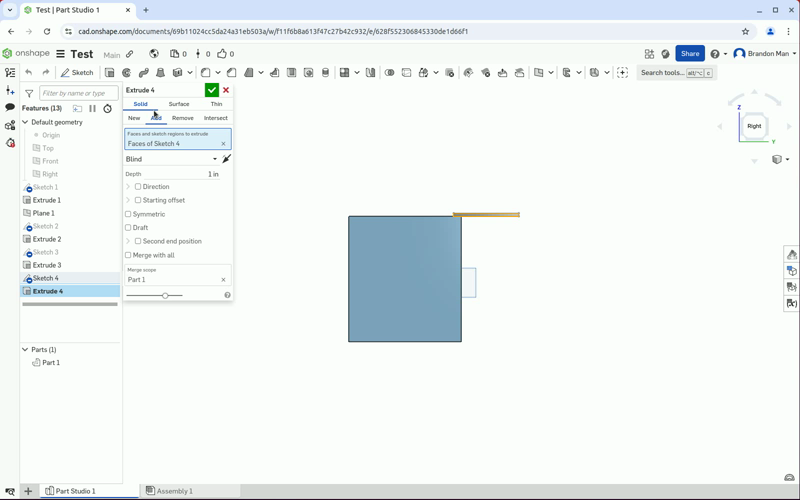
mouse_move(186, 120)
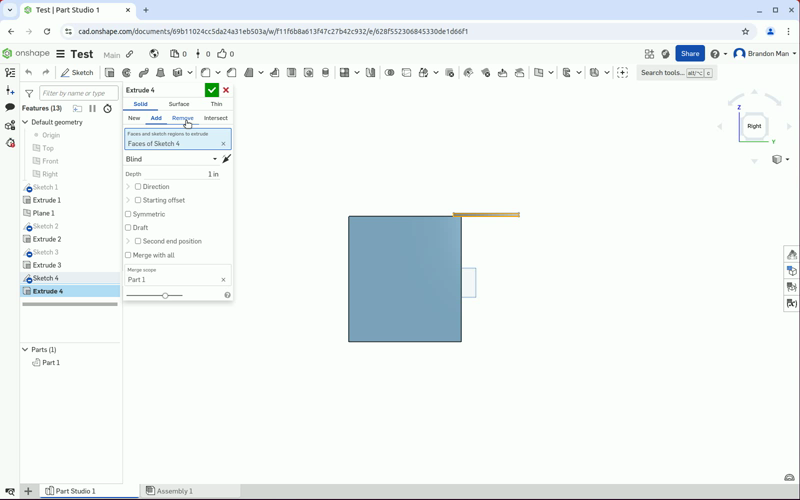
click(186, 120)
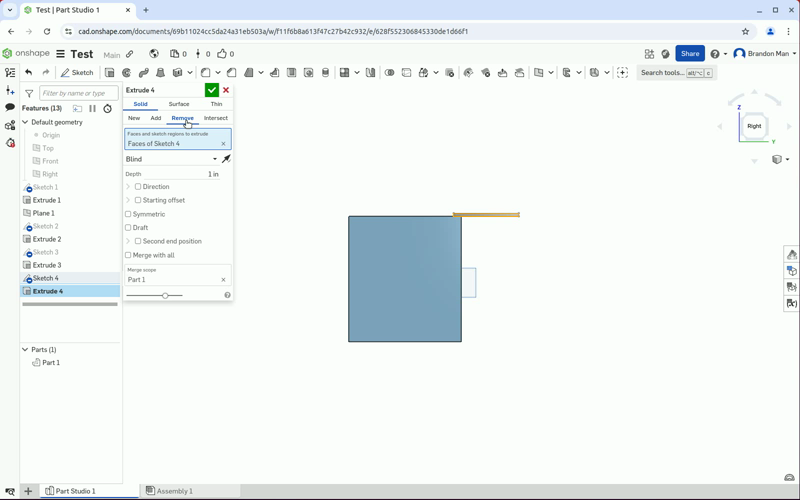
key(tab, 4)
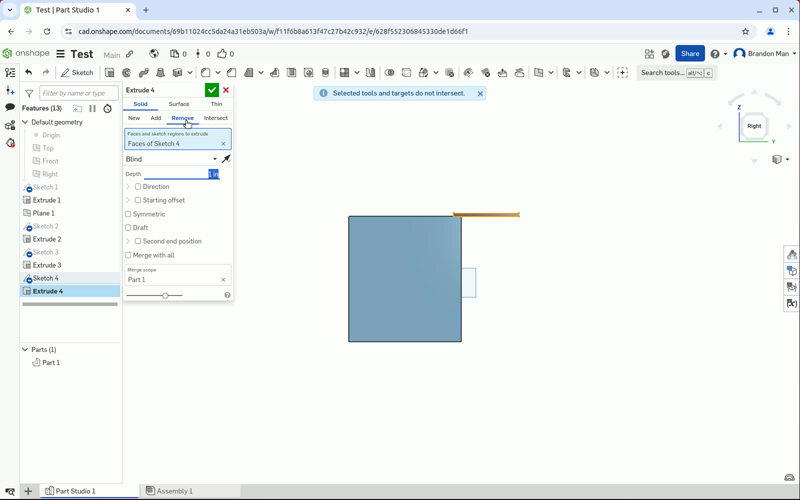
text(7.703)
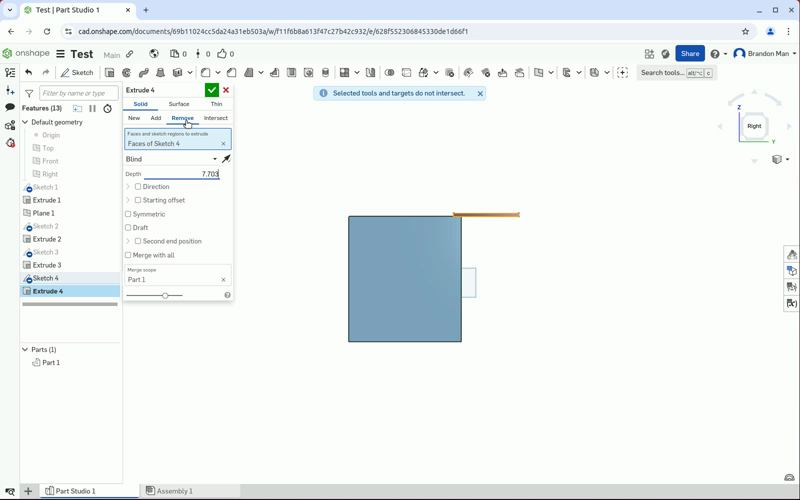
key(tab, 6)
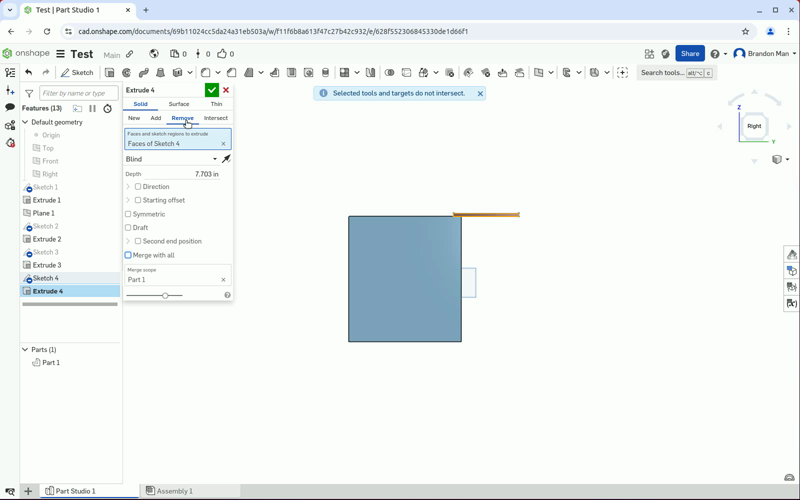
key(space)
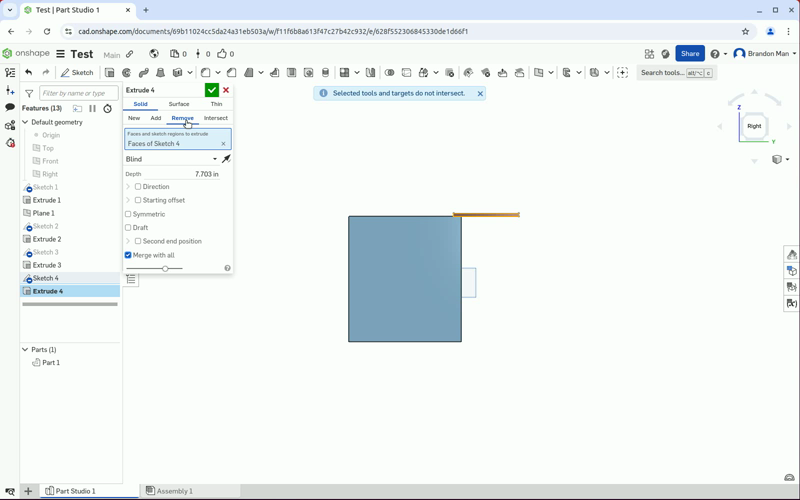
key(enter)
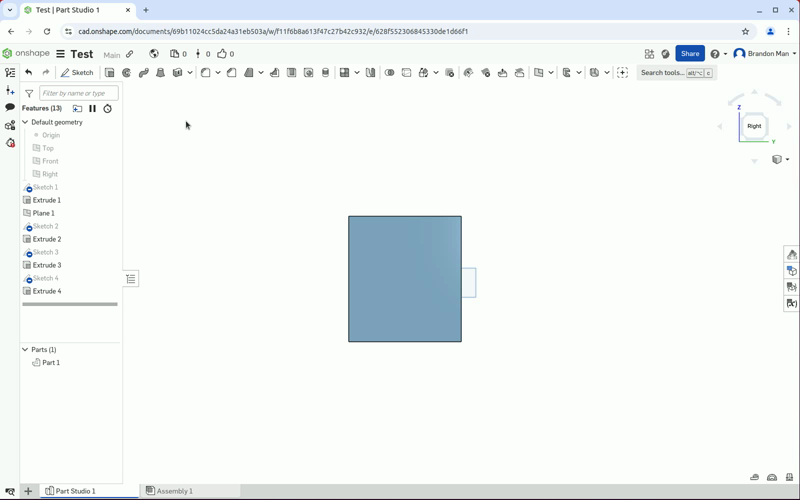
key(shift+h)
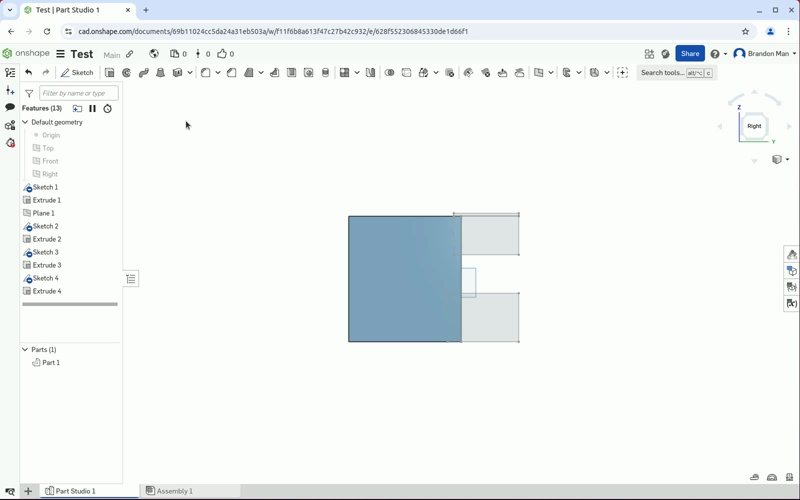
key(shift+h)
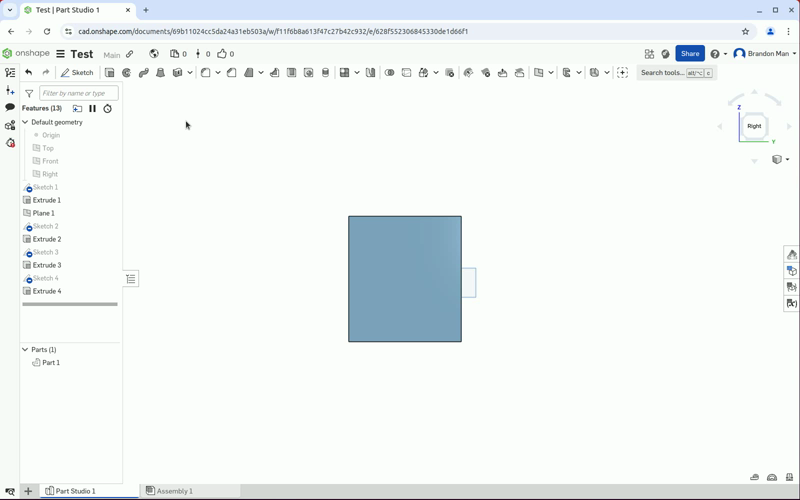
mouse_move(73, 189)
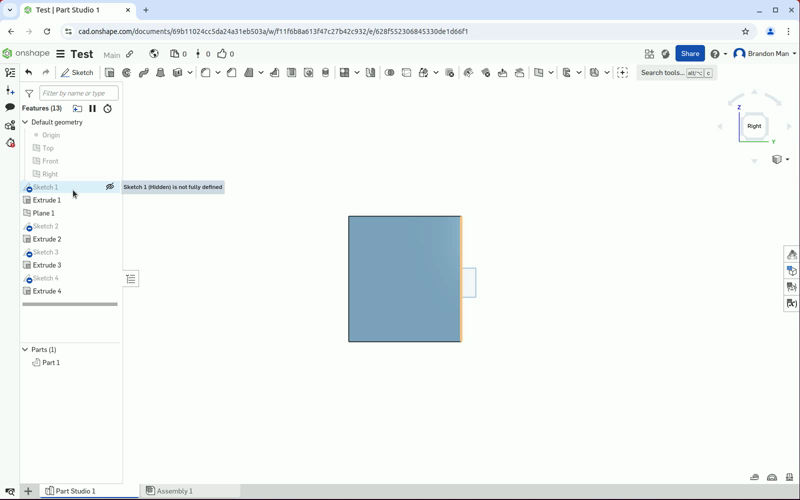
click(73, 189)
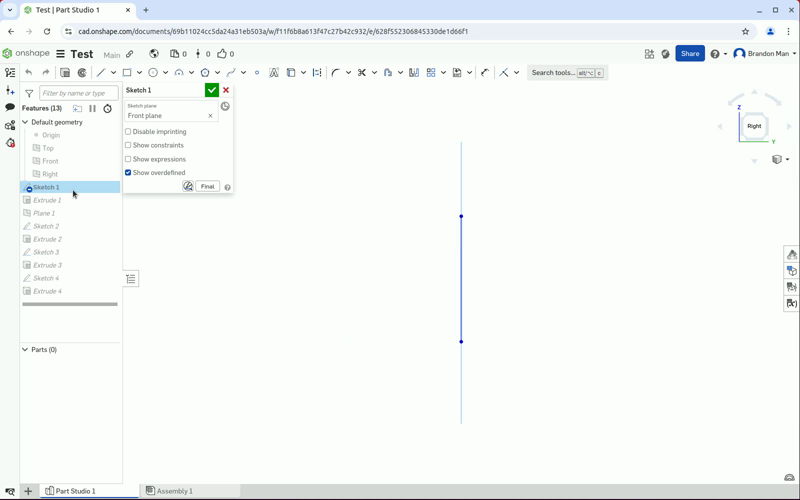
mouse_move(229, 92)
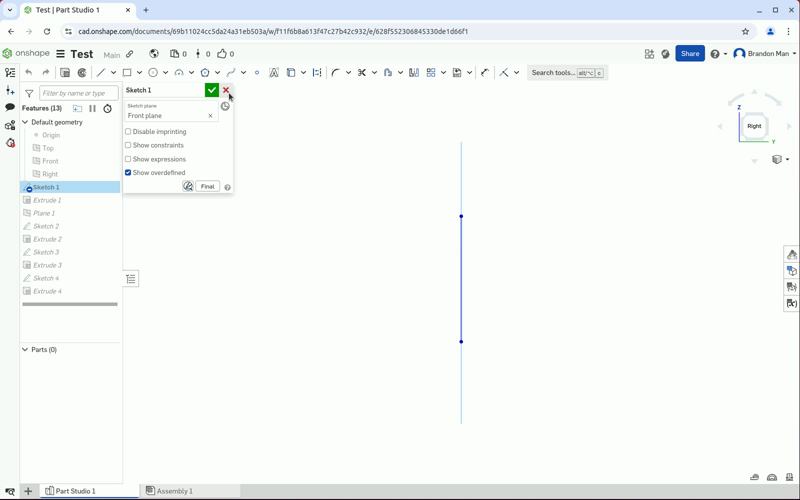
click(229, 92)
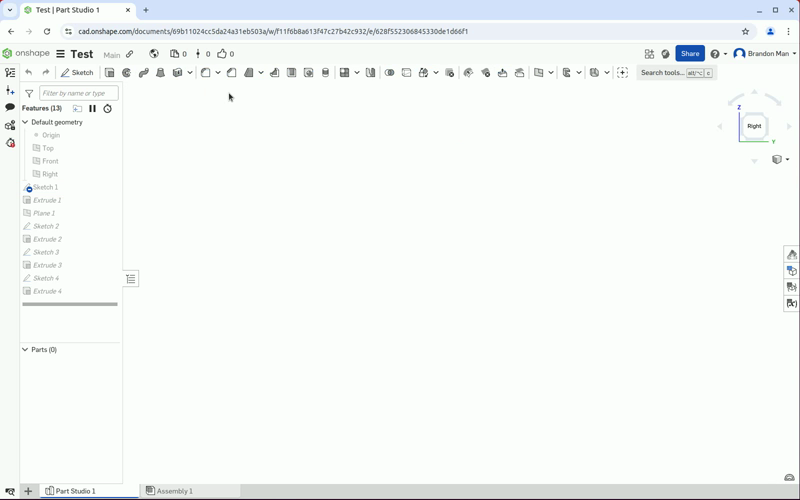
key(shift+s)
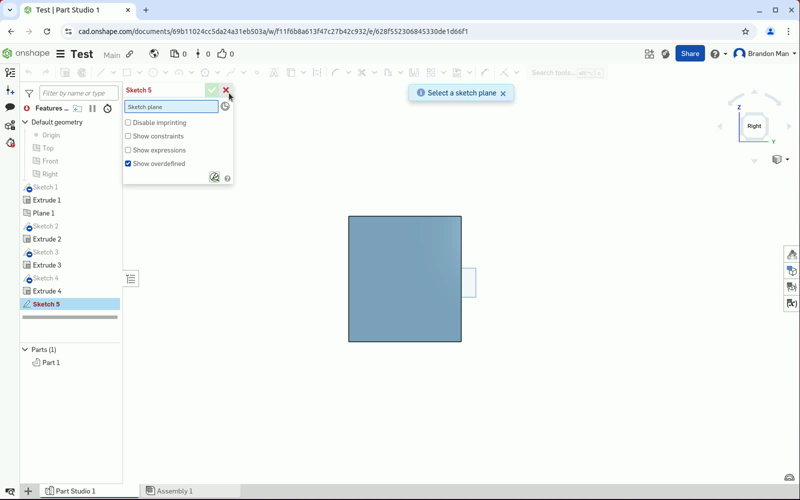
mouse_move(73, 215)
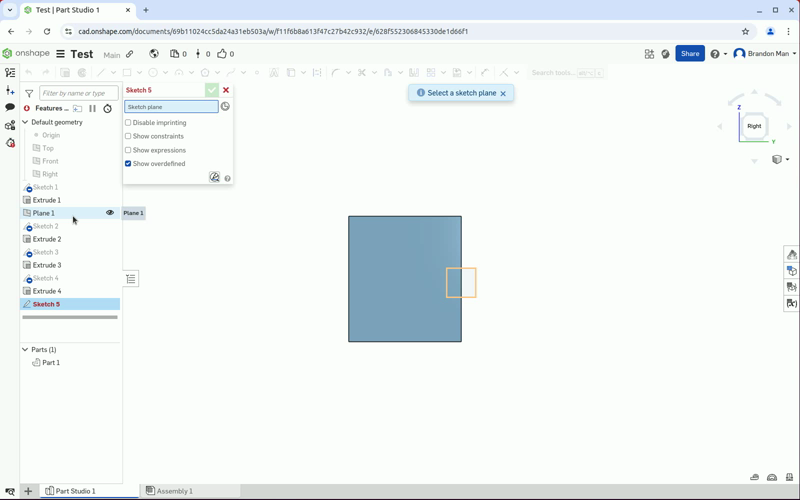
click(73, 215)
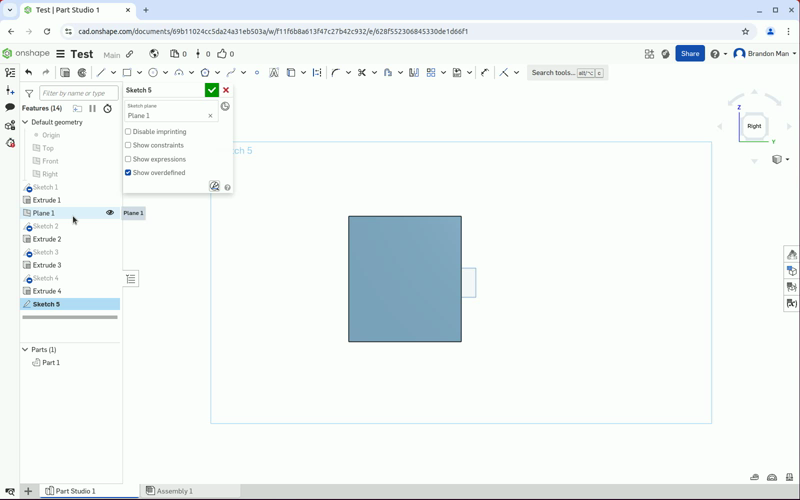
mouse_move(73, 352)
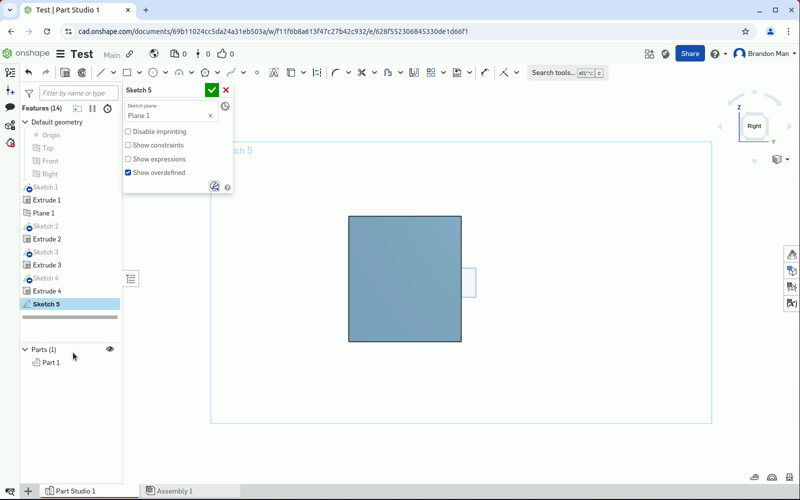
key(y)
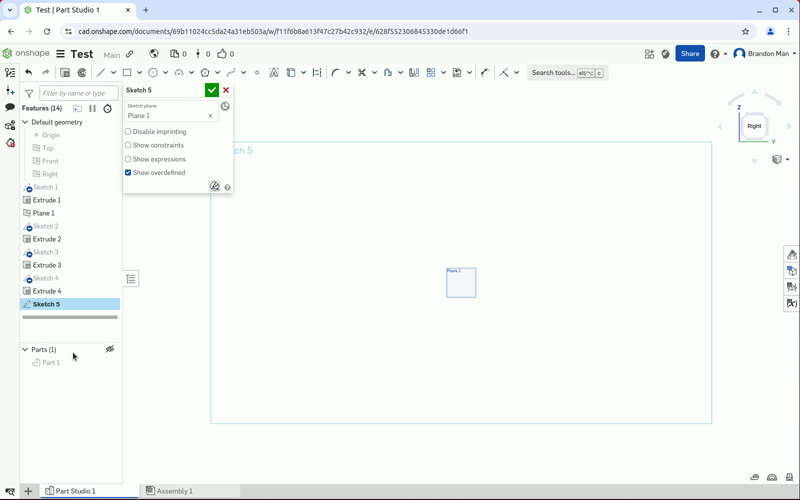
key(l)
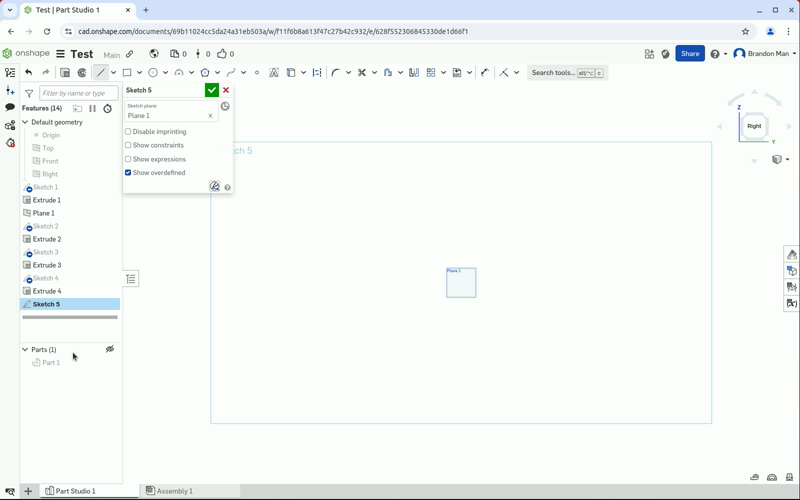
key_down(shift)
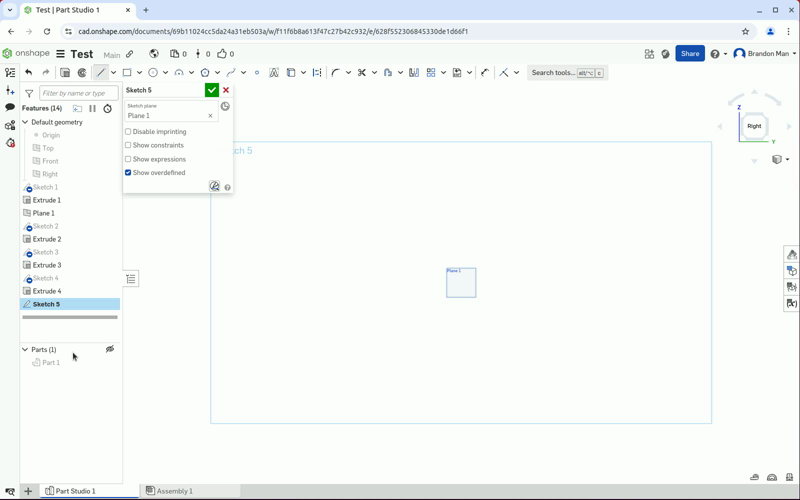
mouse_move(460, 341)
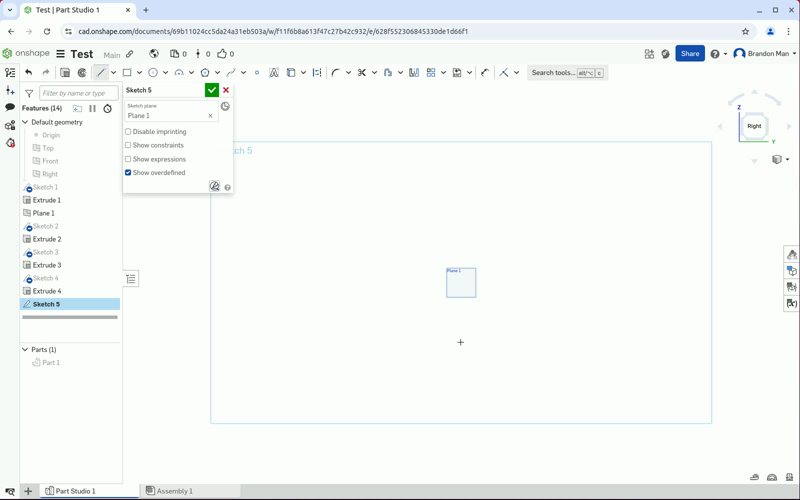
click(460, 341)
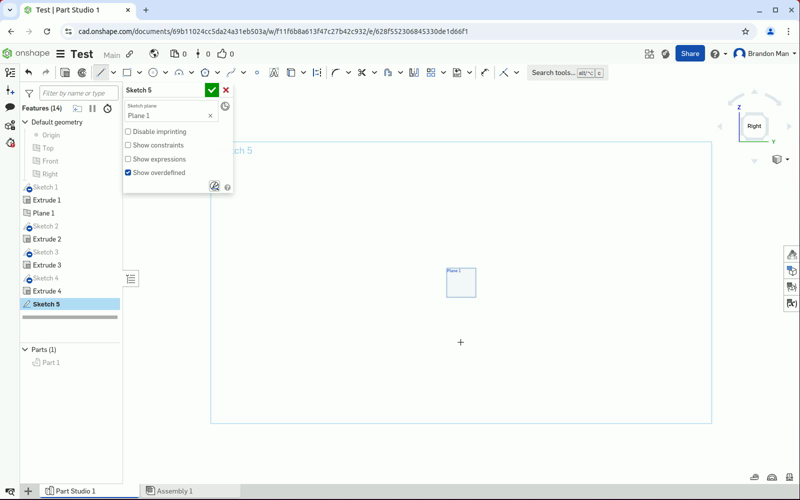
key_up(shift)
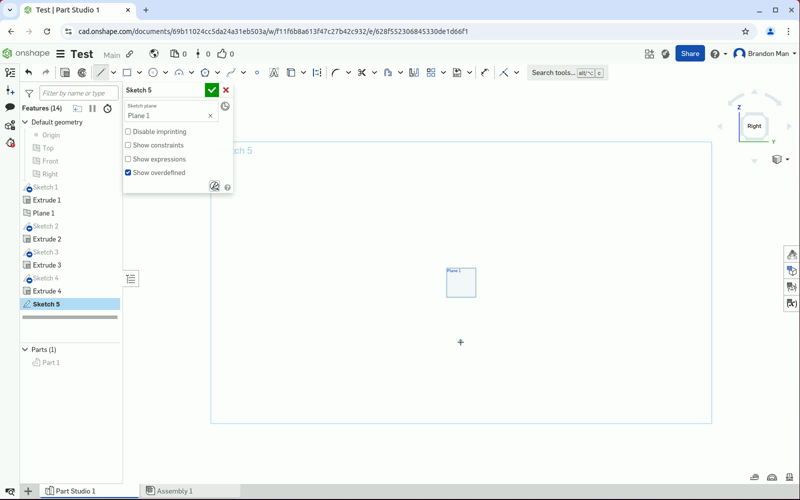
key_down(shift)
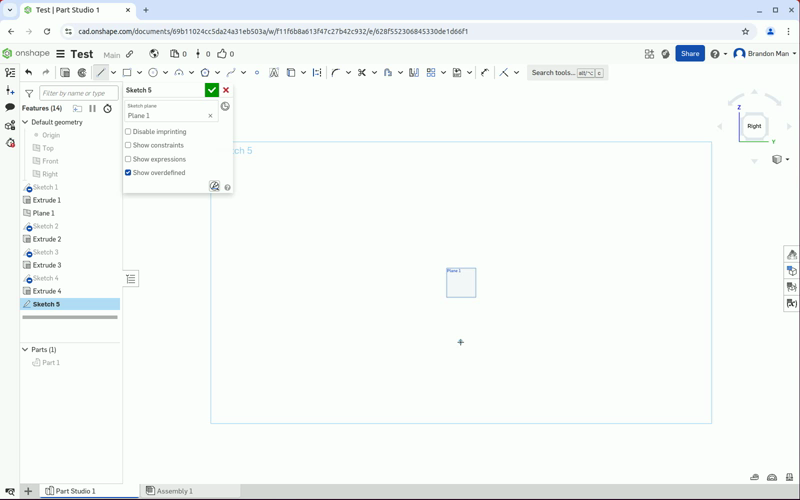
mouse_move(490, 341)
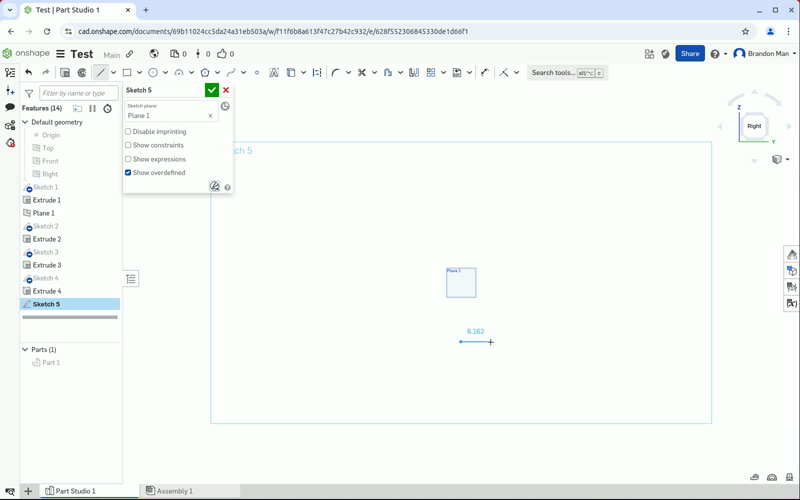
mouse_move(507, 341)
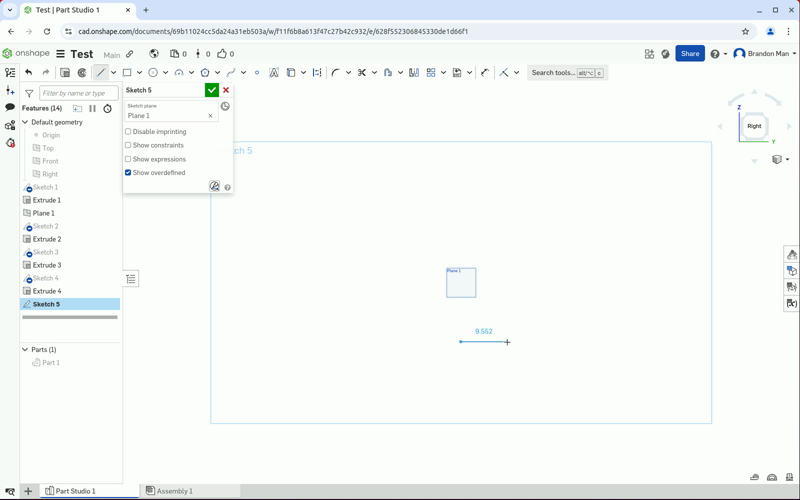
click(507, 341)
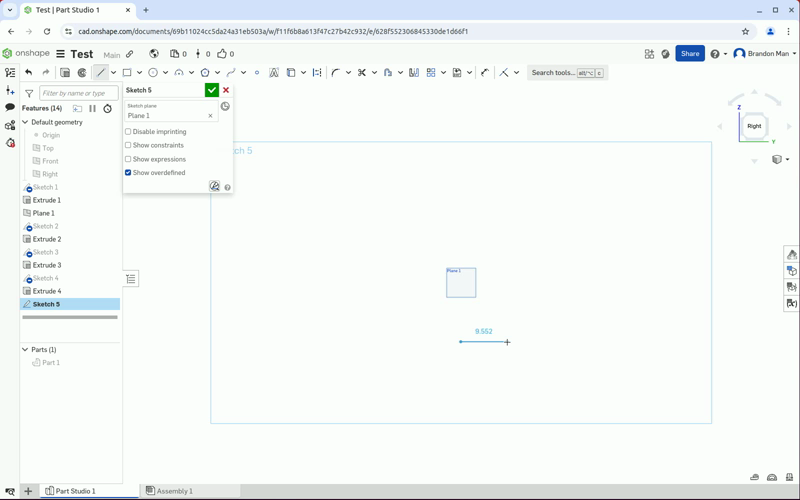
key_up(shift)
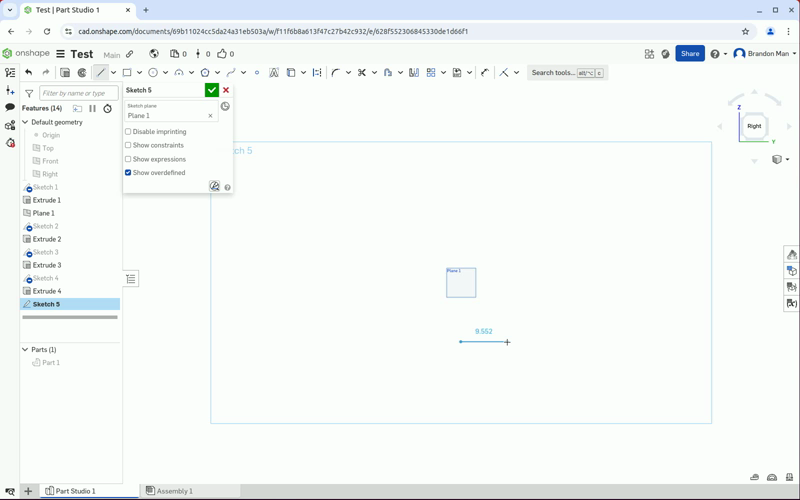
key_down(shift)
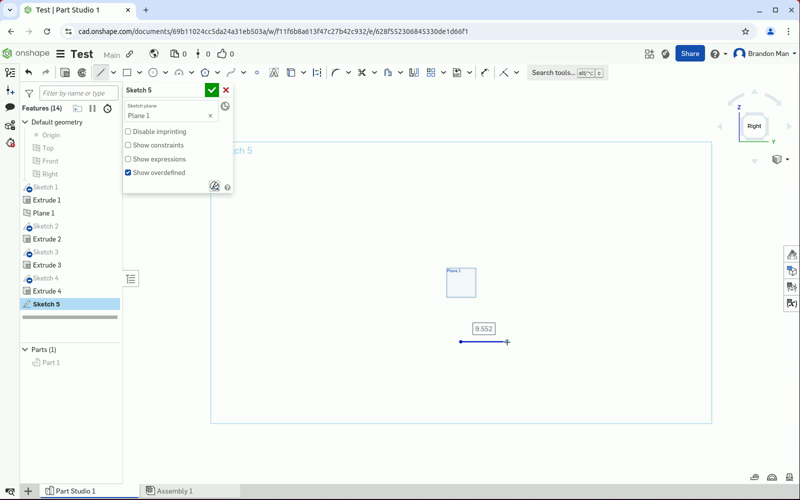
mouse_move(537, 341)
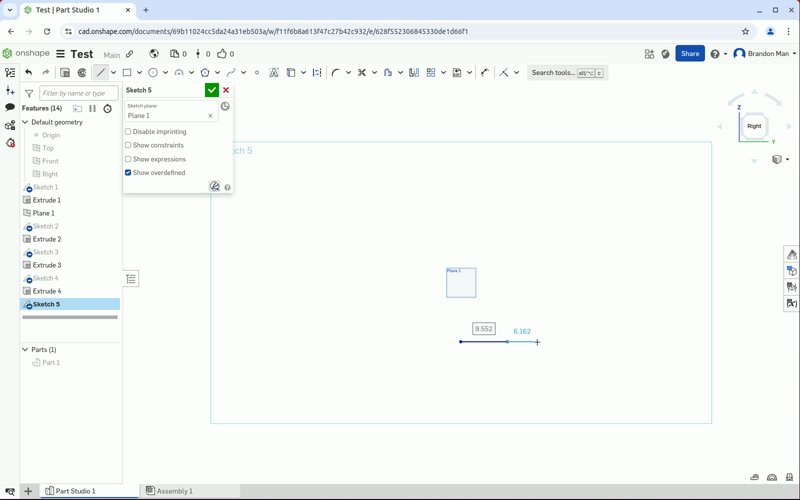
mouse_move(507, 291)
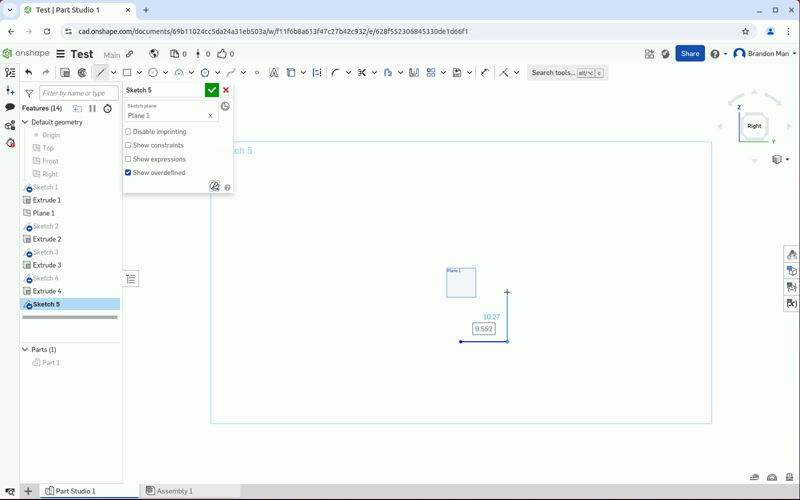
click(507, 291)
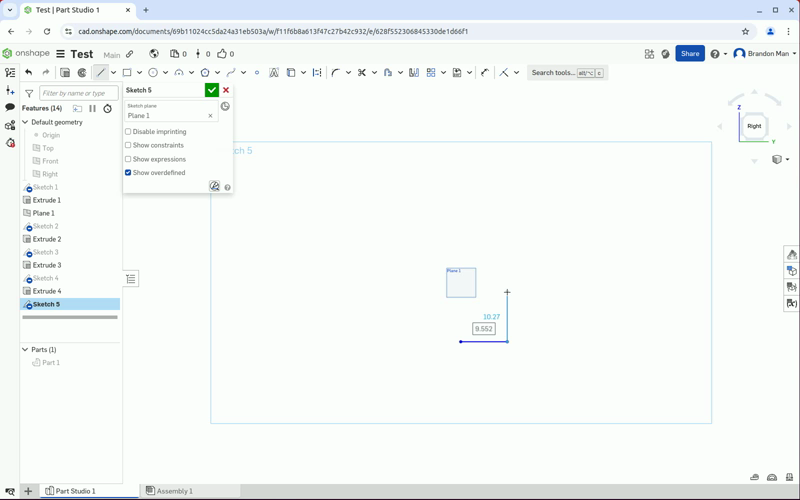
key_up(shift)
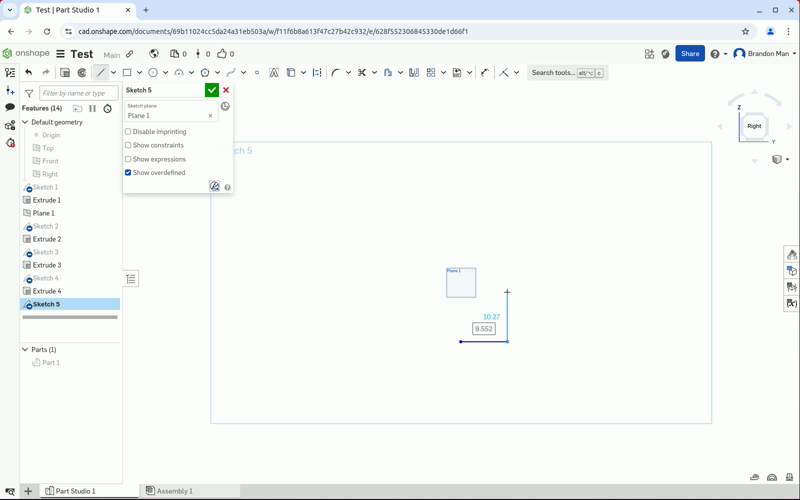
key_down(shift)
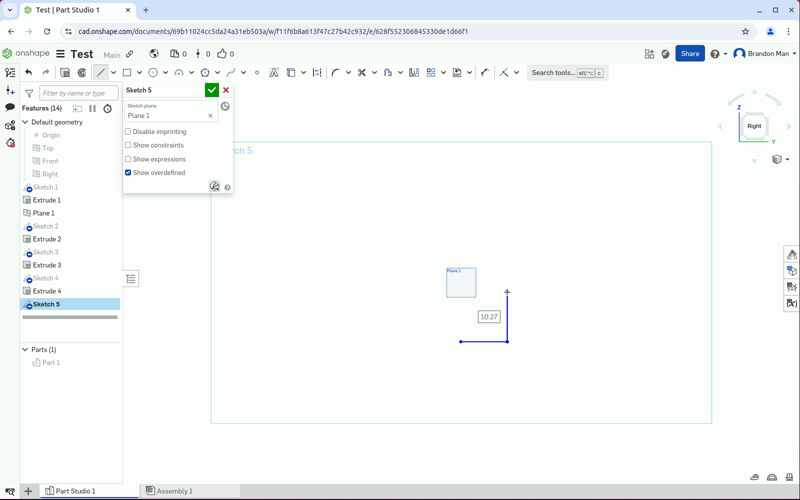
mouse_move(537, 291)
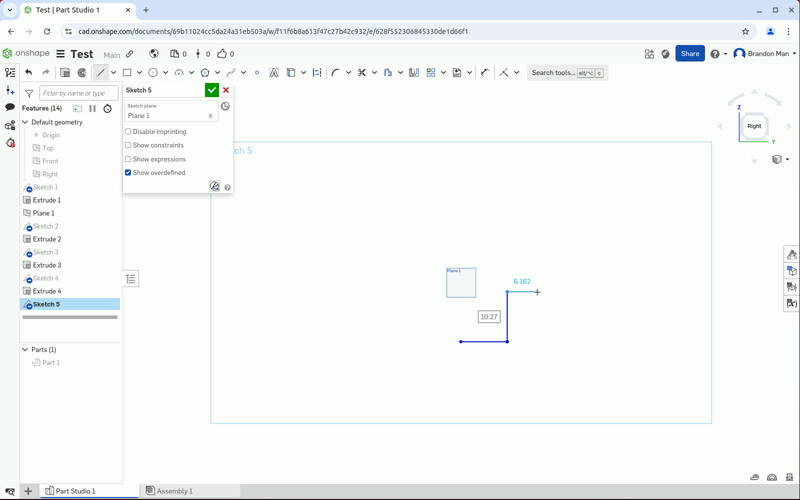
mouse_move(460, 291)
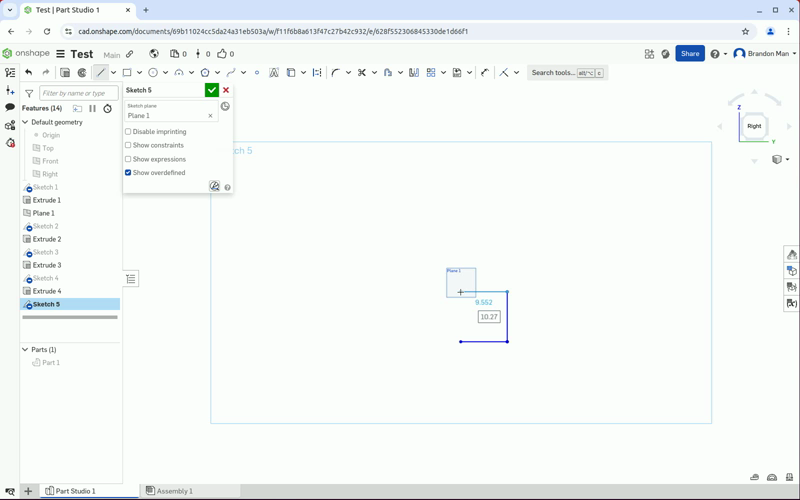
click(460, 291)
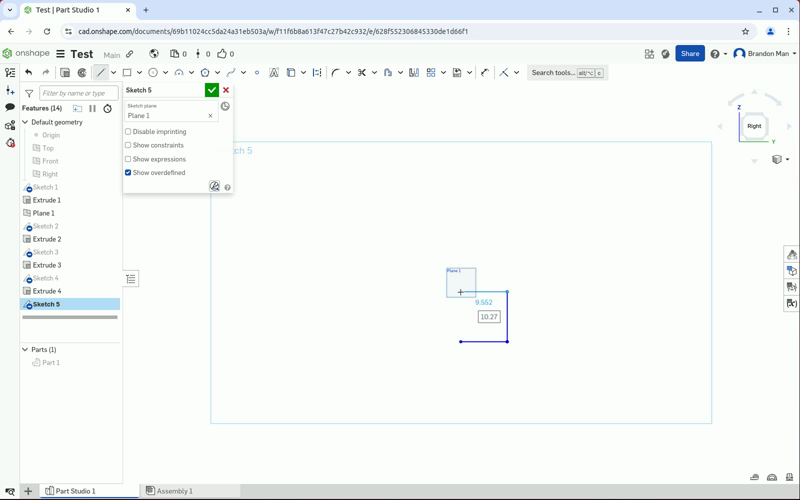
key_up(shift)
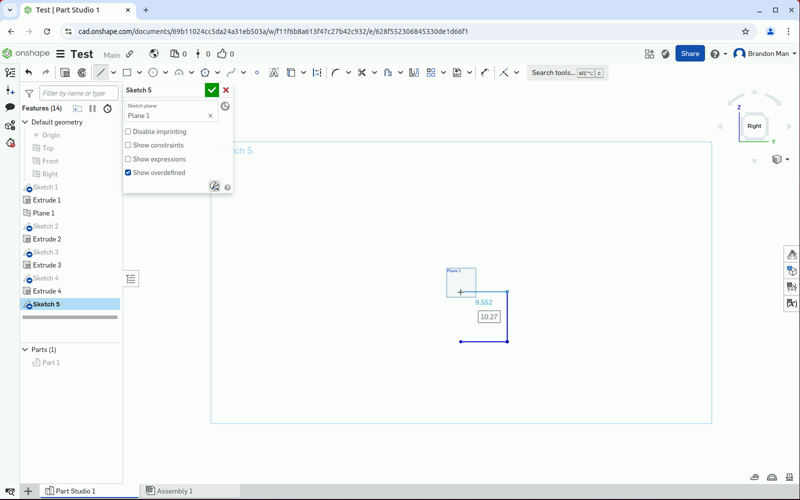
mouse_move(490, 291)
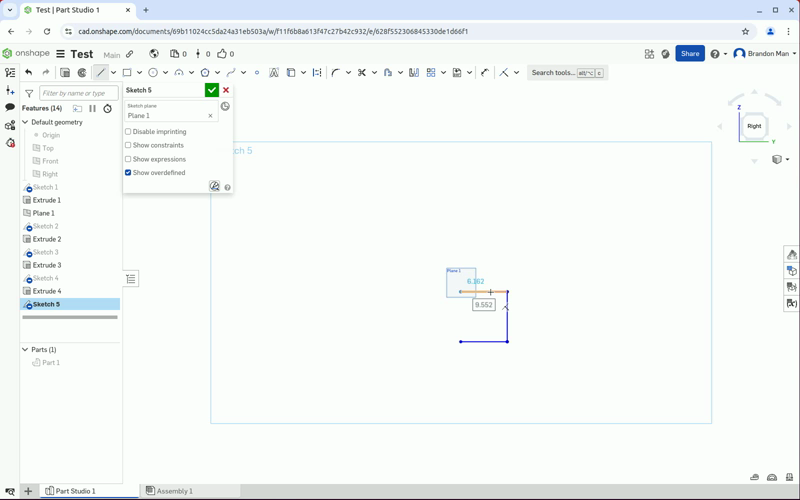
key_down(shift)
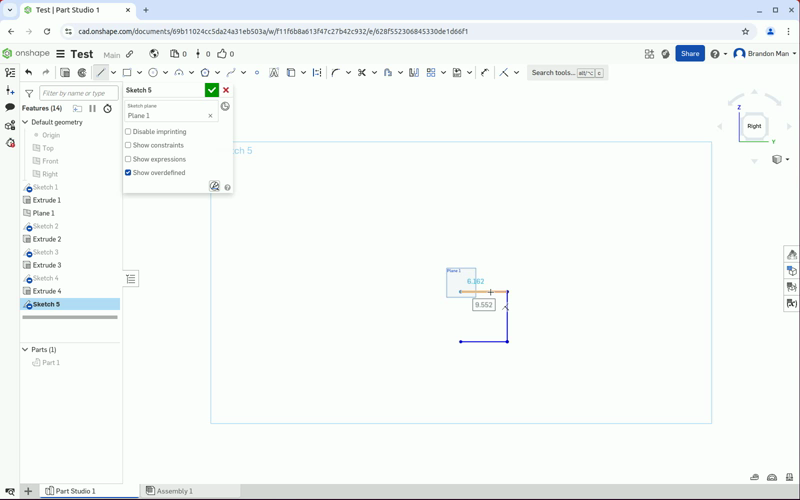
mouse_move(460, 341)
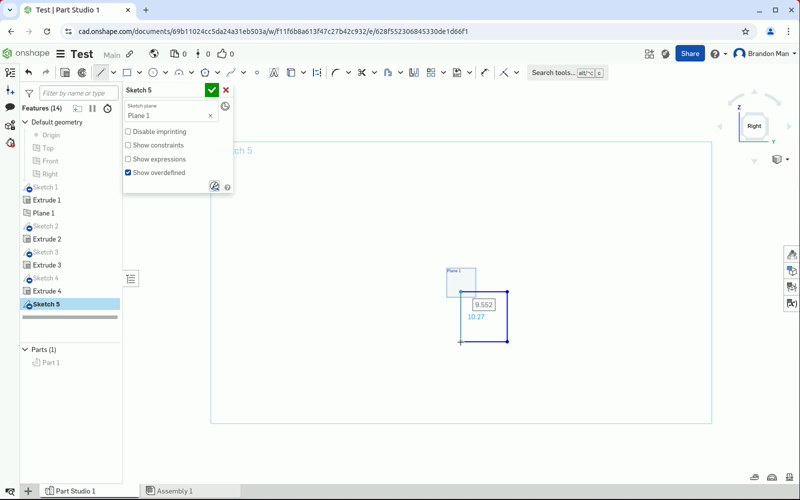
key_up(shift)
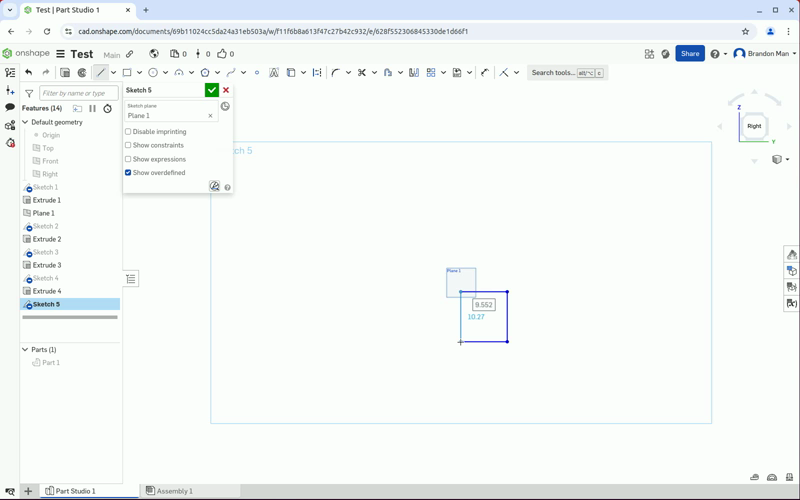
click(460, 341)
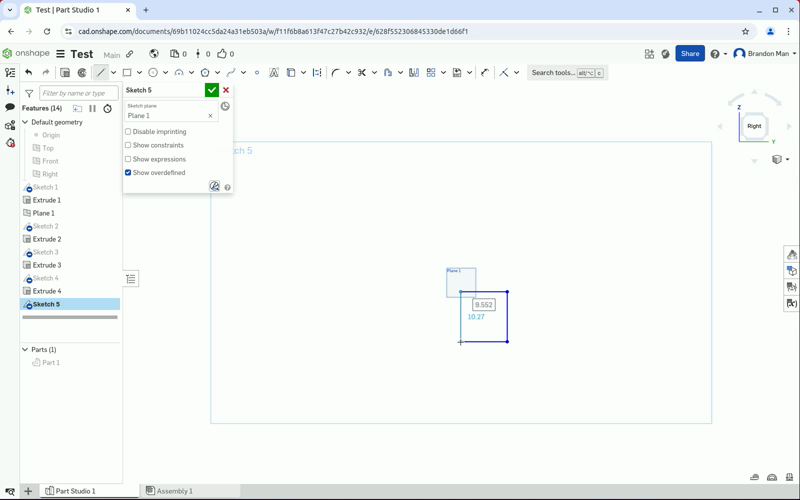
key(esc)
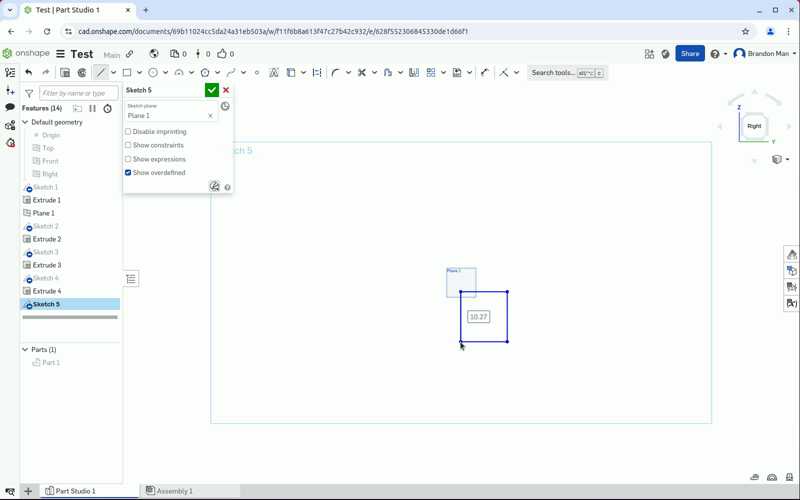
mouse_move(481, 324)
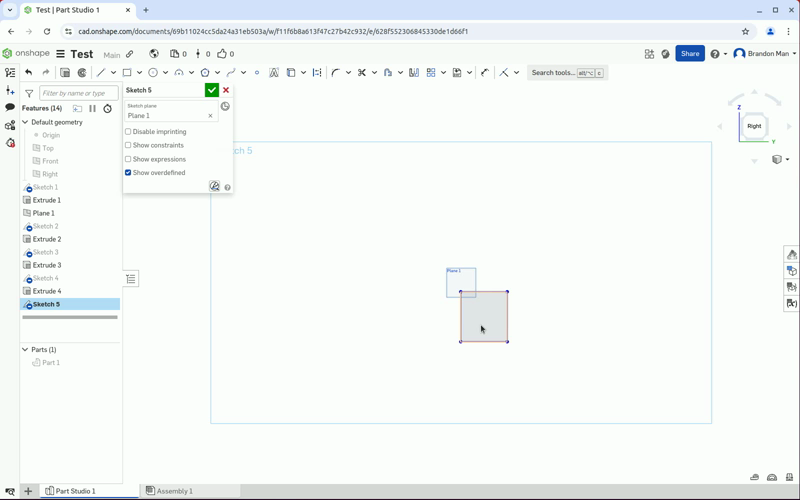
click(481, 324)
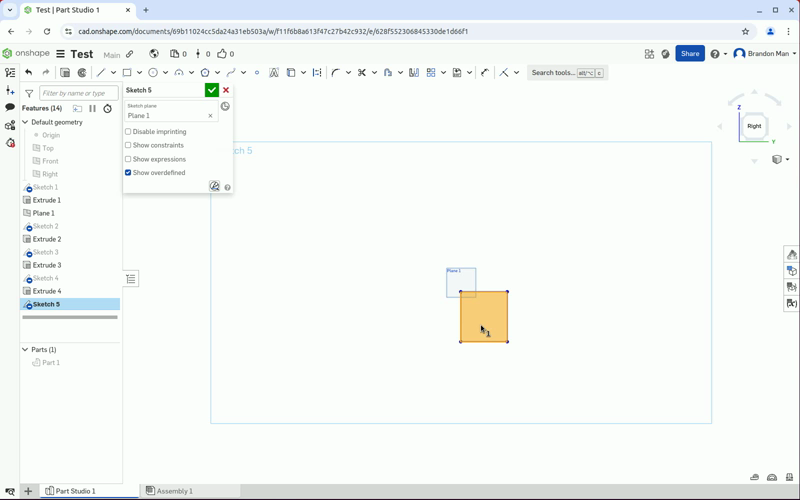
mouse_move(73, 352)
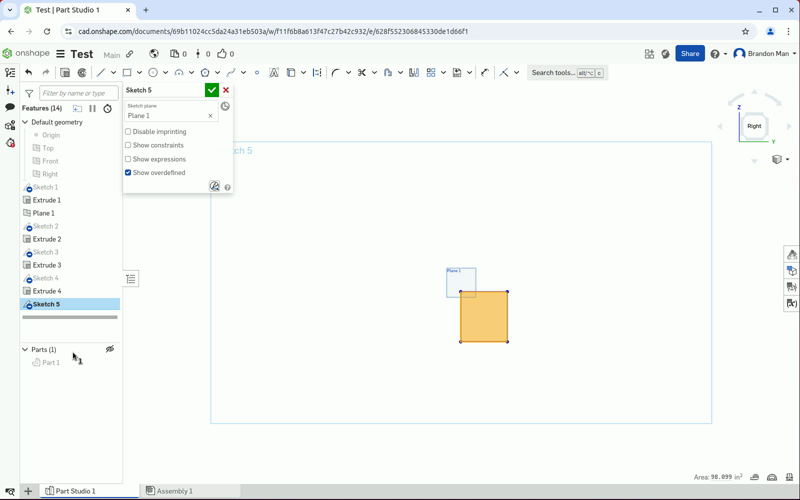
key(shift+y)
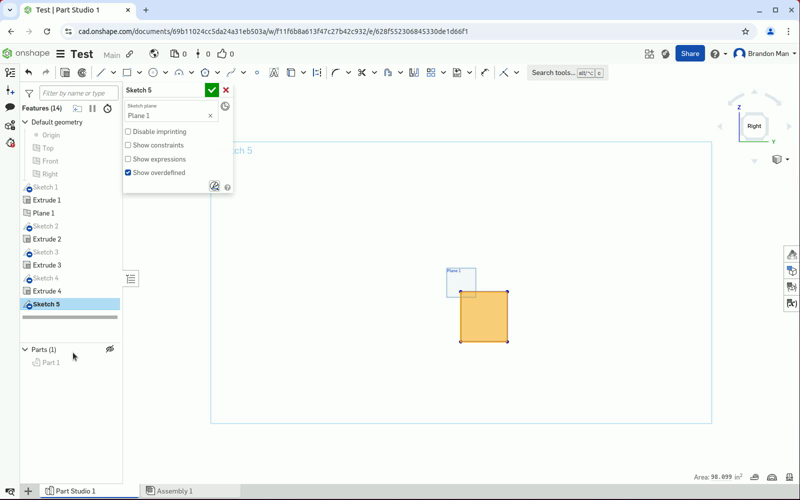
key(shift+e)
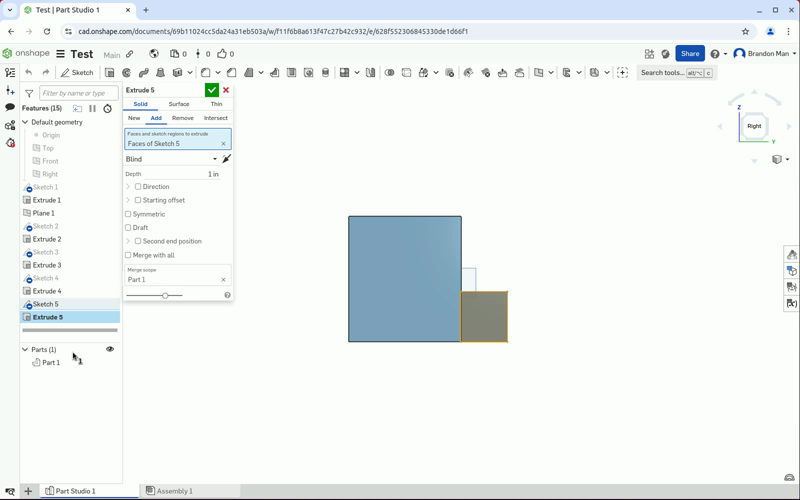
mouse_move(143, 106)
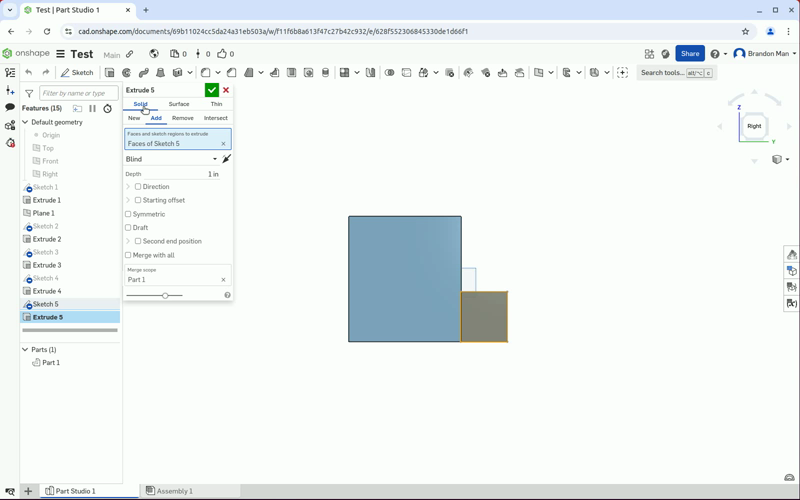
click(143, 106)
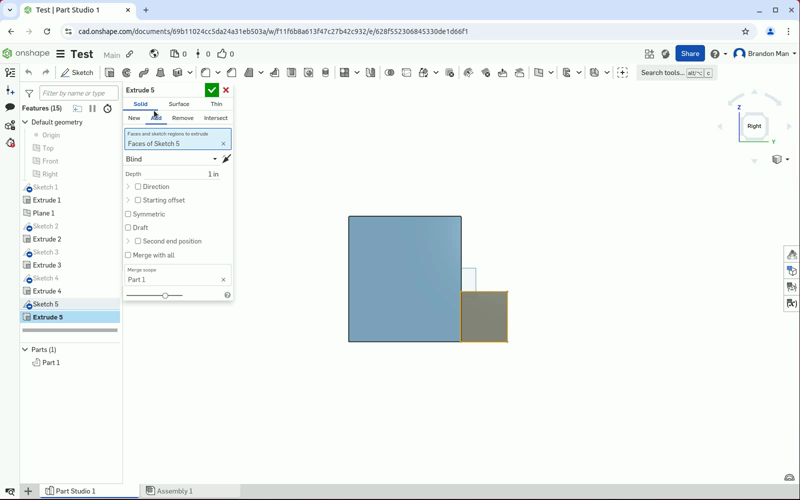
mouse_move(186, 120)
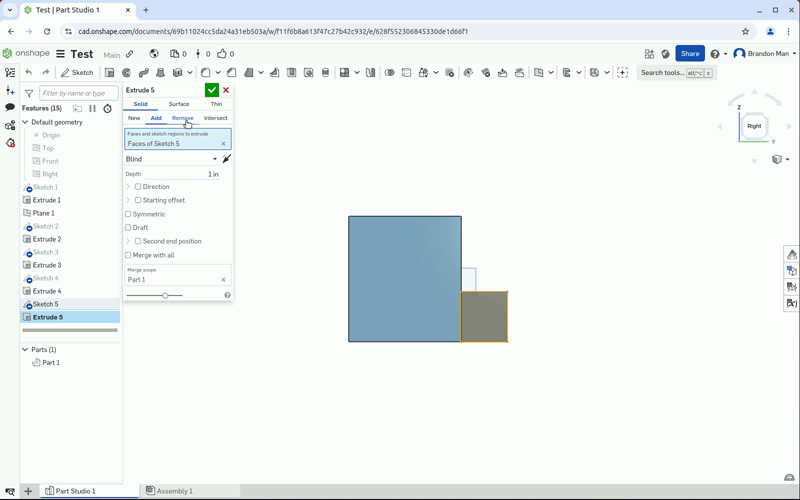
click(186, 120)
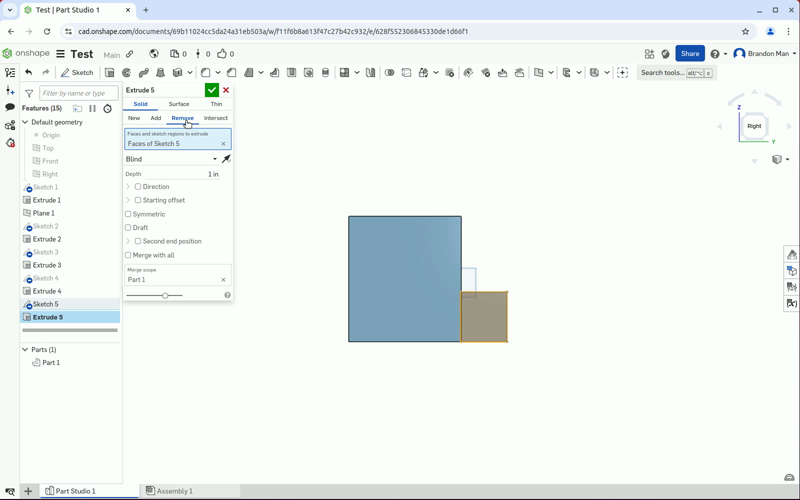
key(tab, 4)
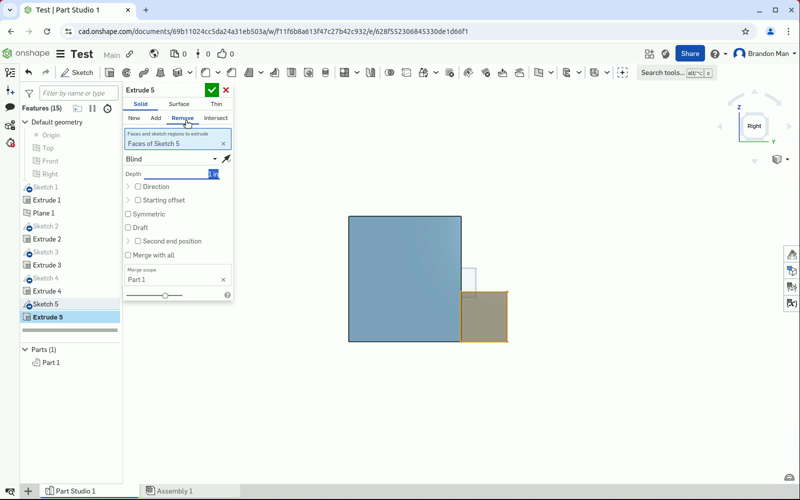
text(3.129)
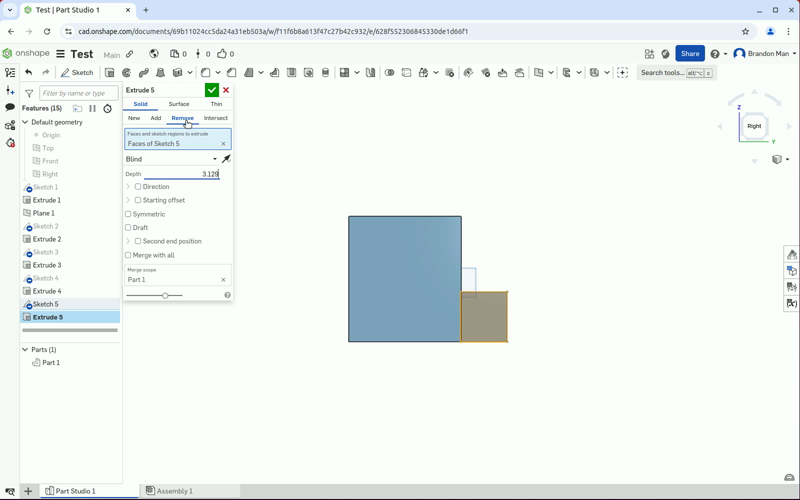
key(tab, 6)
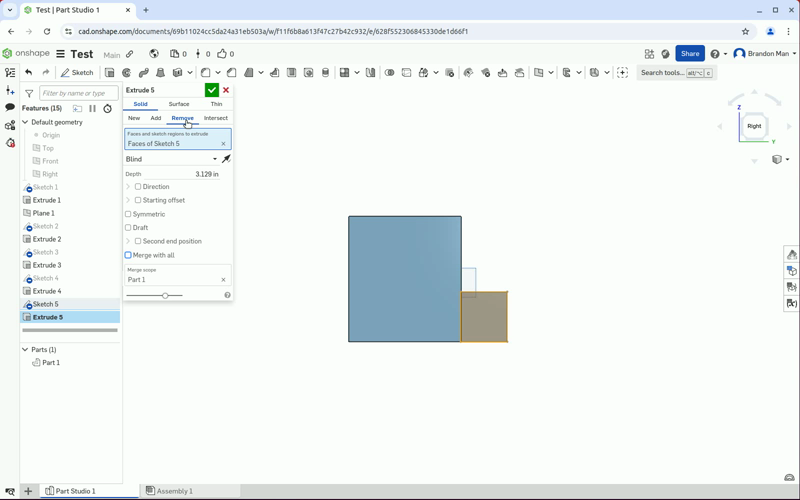
key(space)
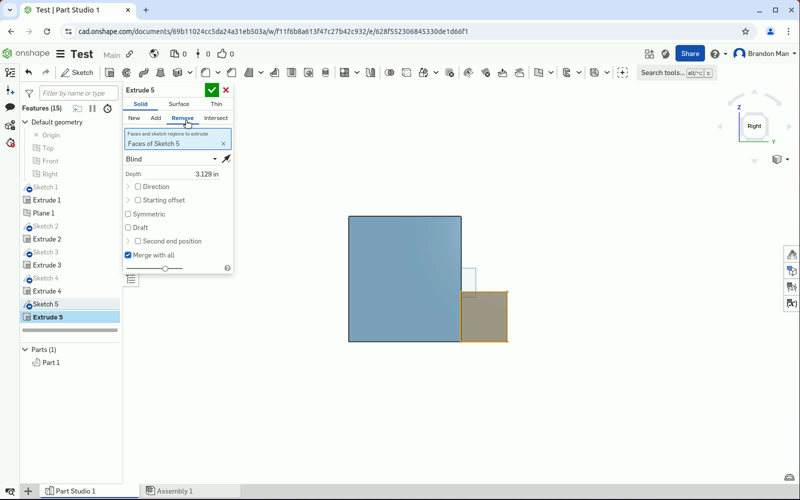
key(enter)
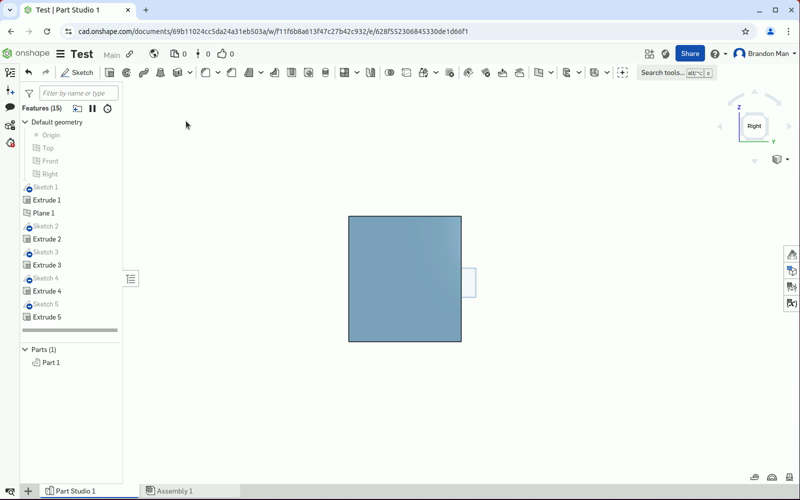
key(shift+h)
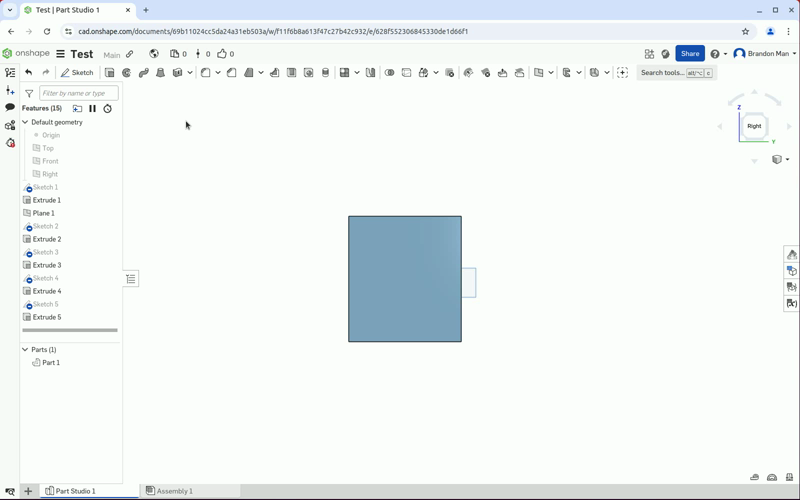
key(shift+h)
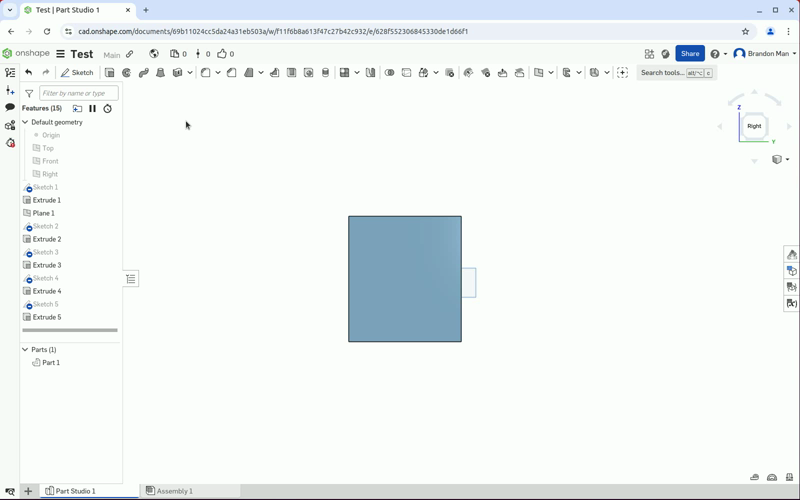
mouse_move(73, 189)
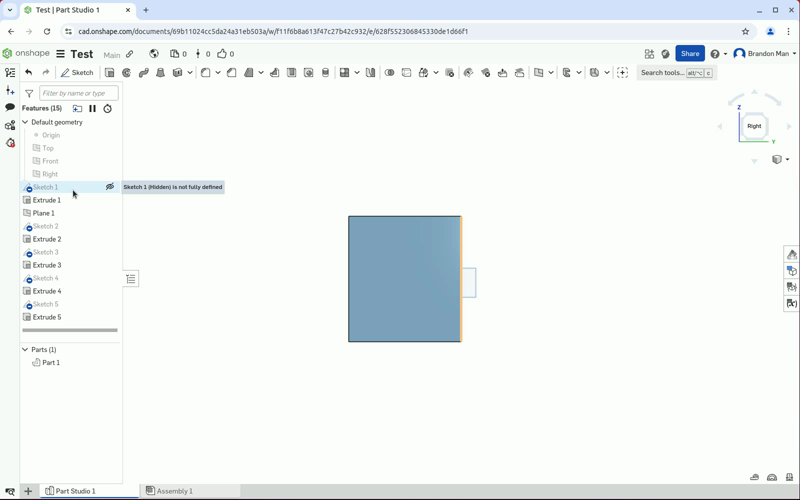
click(73, 189)
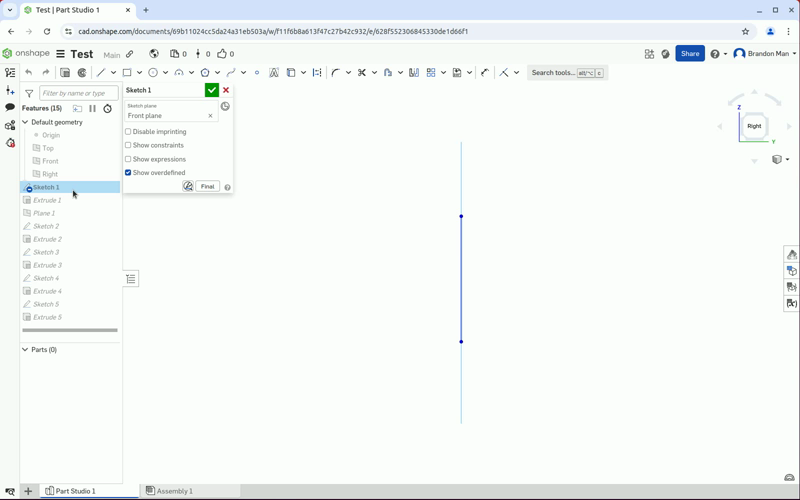
mouse_move(229, 92)
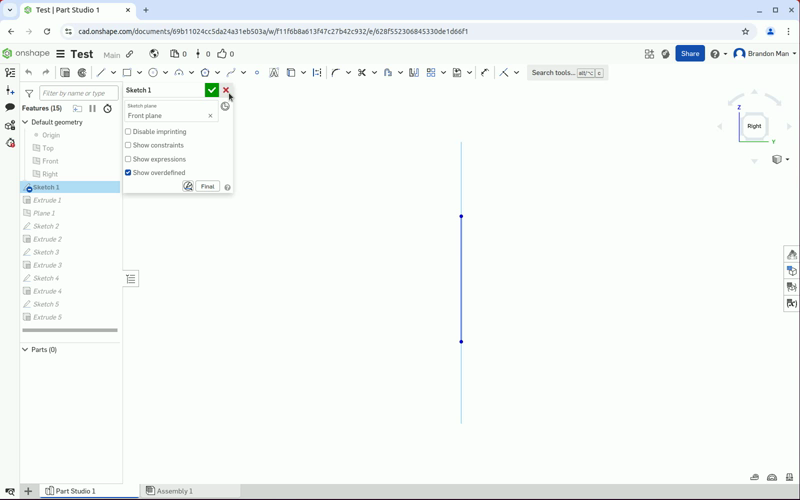
click(229, 92)
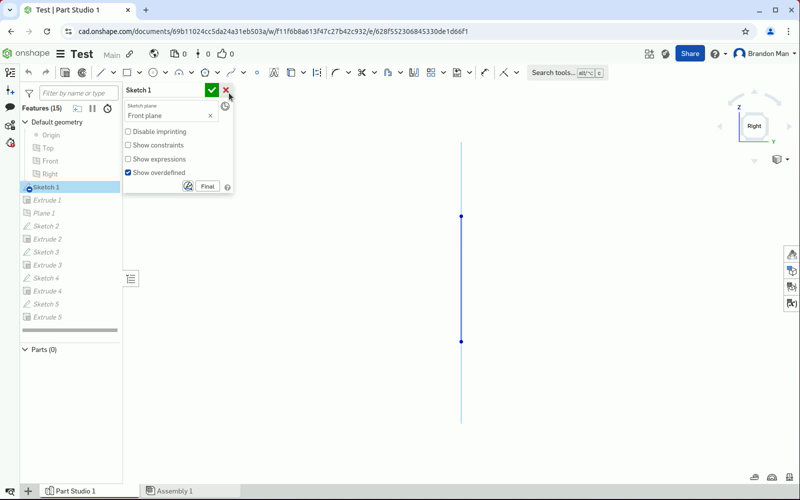
key(shift+s)
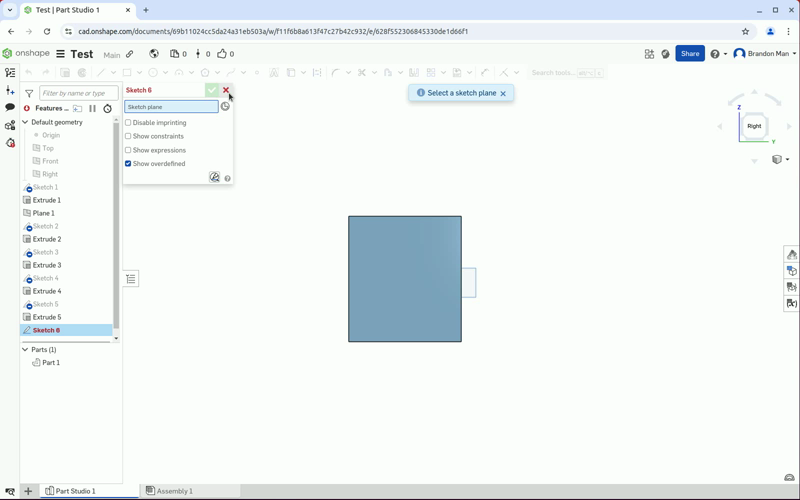
mouse_move(69, 215)
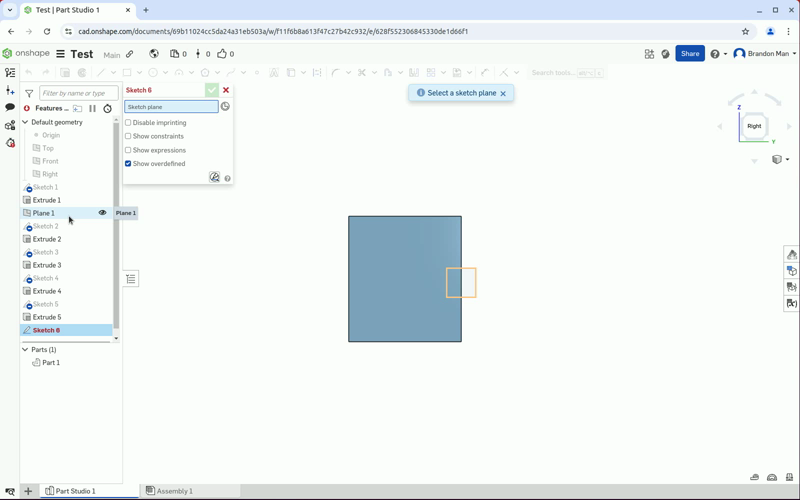
click(69, 215)
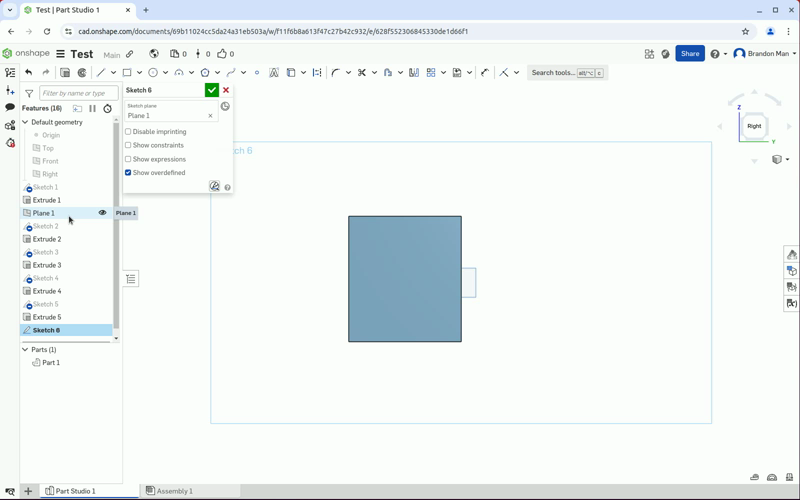
mouse_move(73, 352)
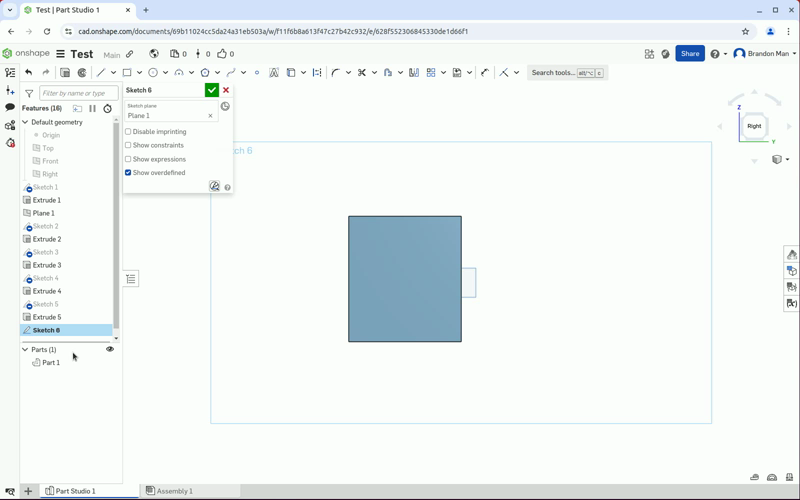
key(y)
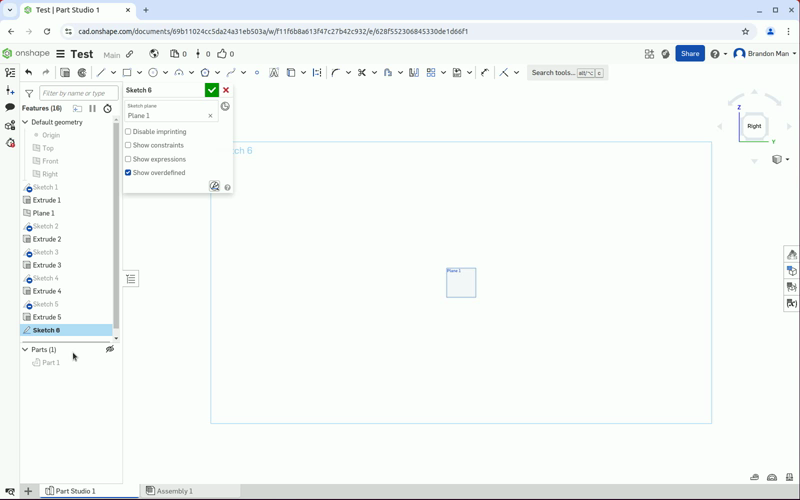
key(l)
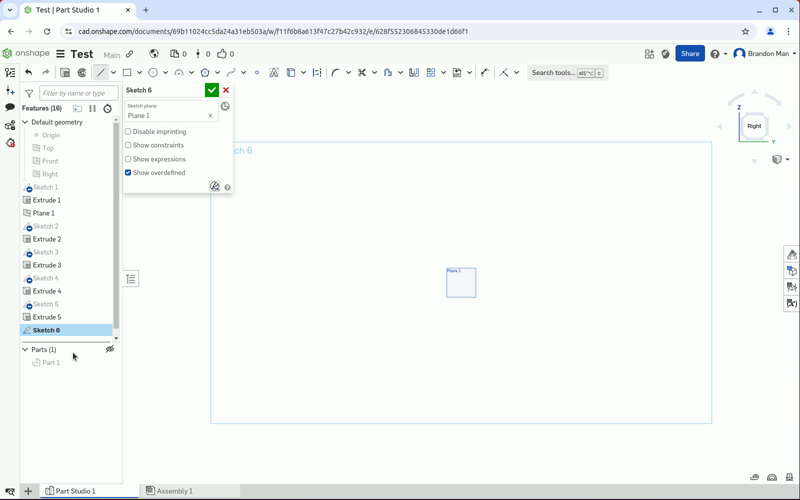
key_down(shift)
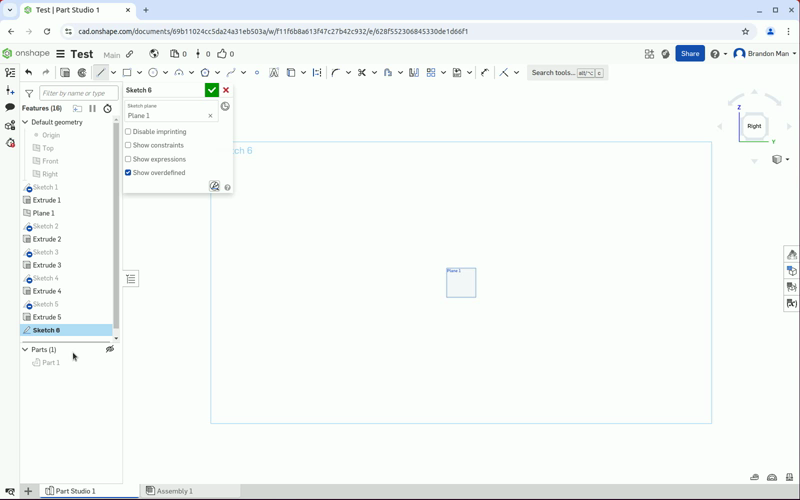
mouse_move(460, 254)
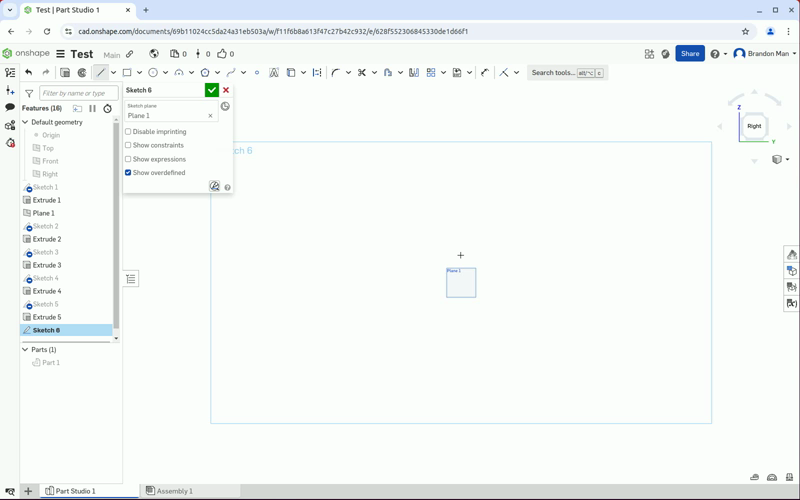
click(460, 254)
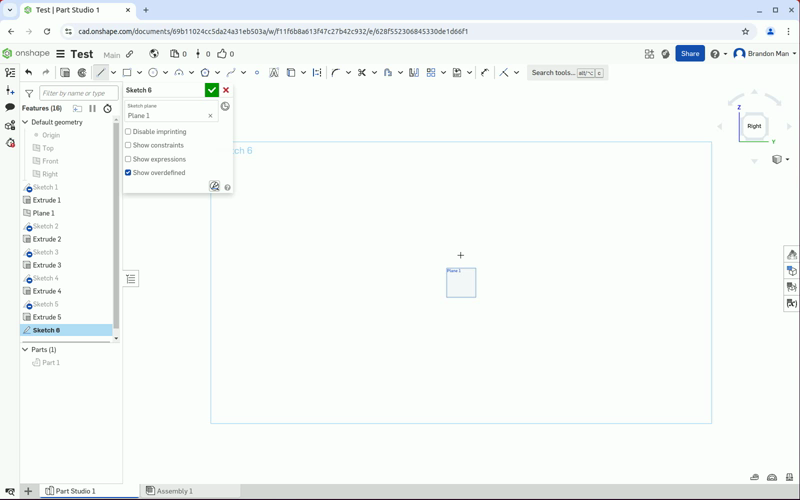
key_up(shift)
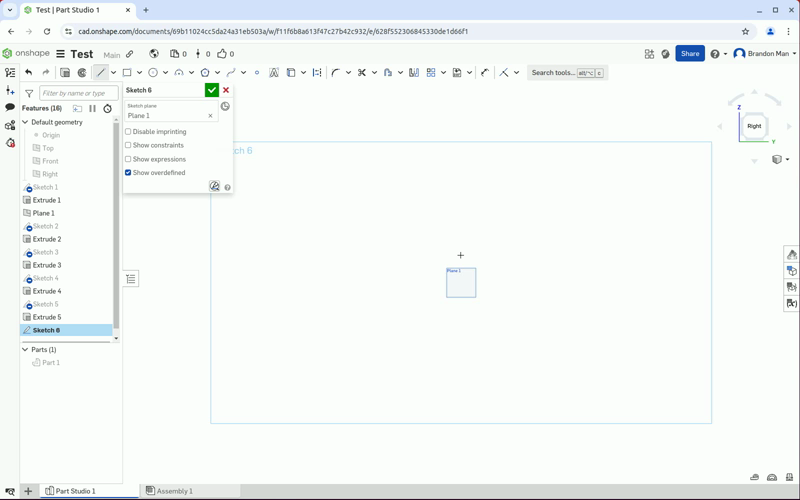
key_down(shift)
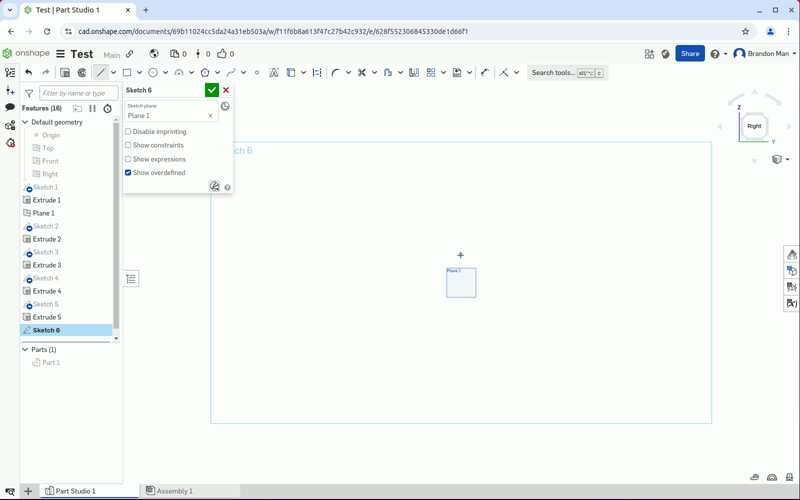
mouse_move(490, 254)
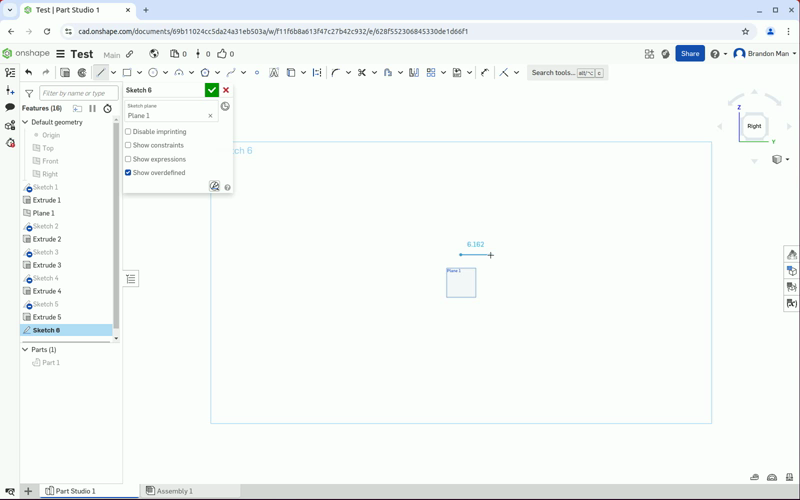
mouse_move(507, 254)
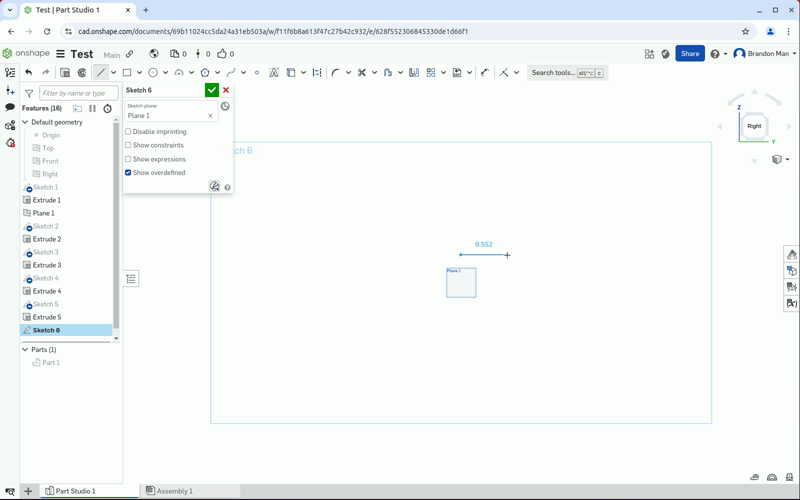
click(507, 254)
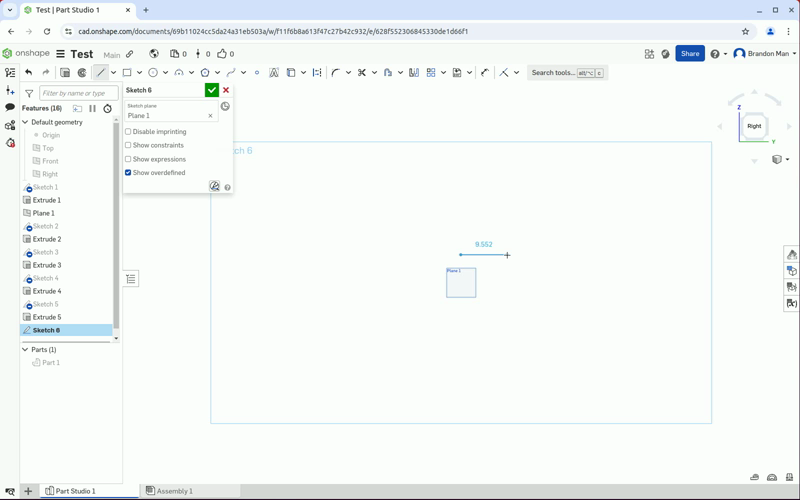
key_up(shift)
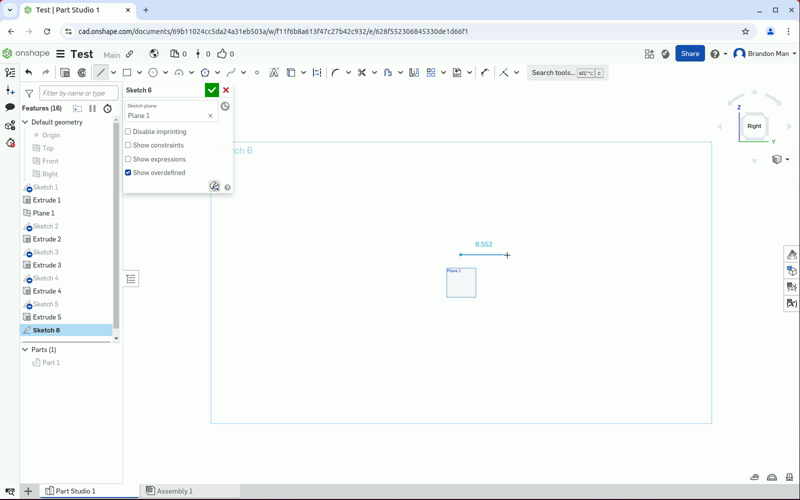
key_down(shift)
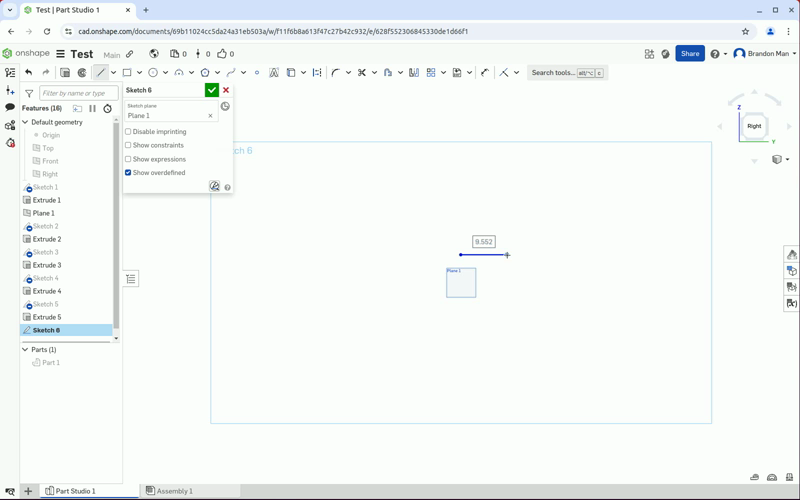
mouse_move(537, 254)
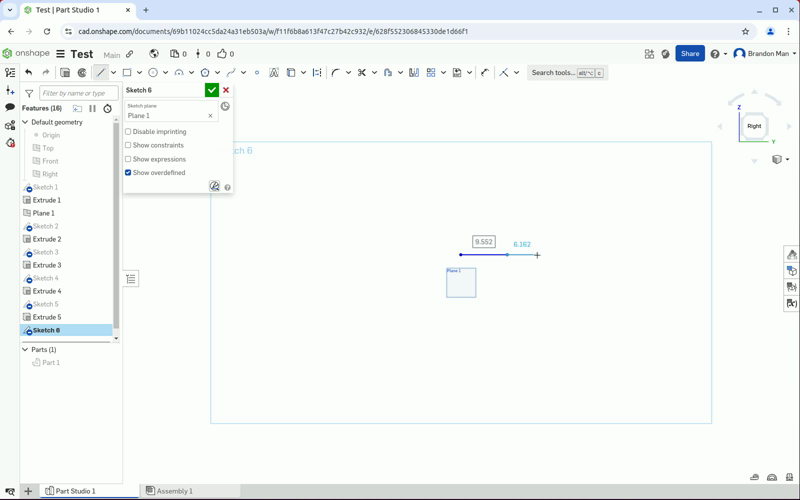
mouse_move(507, 248)
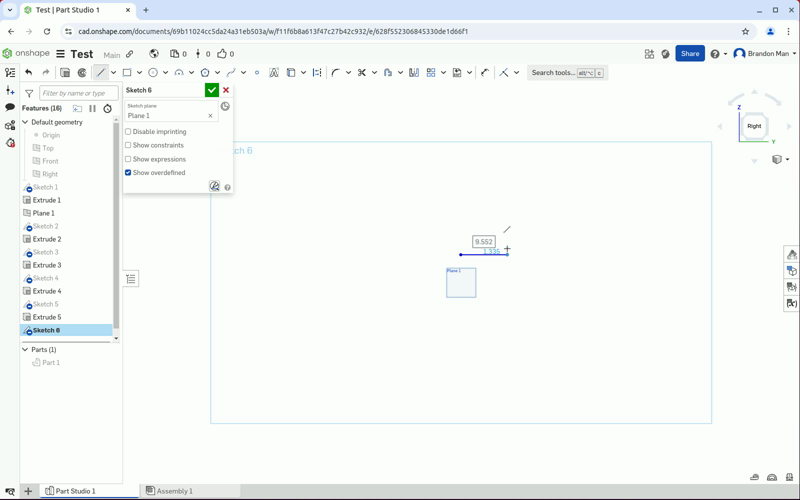
scroll(6)
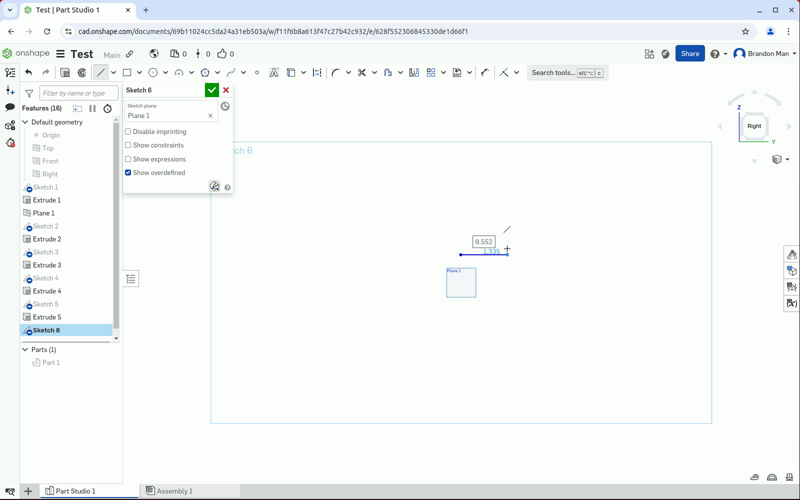
scroll(6)
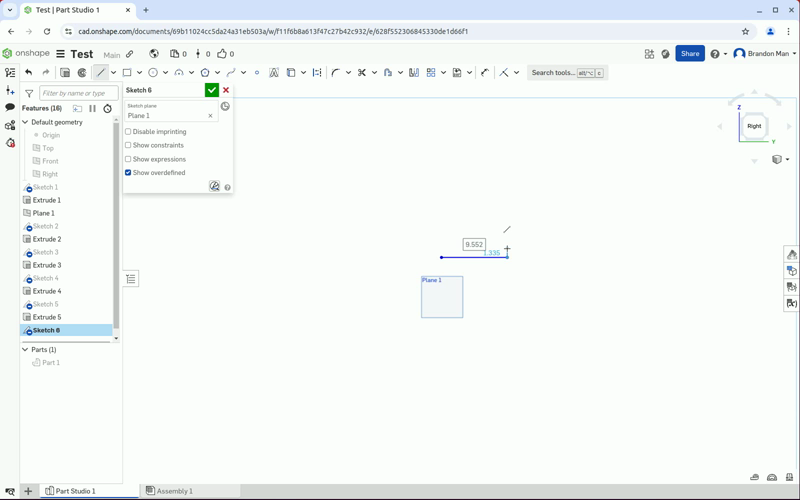
scroll(6)
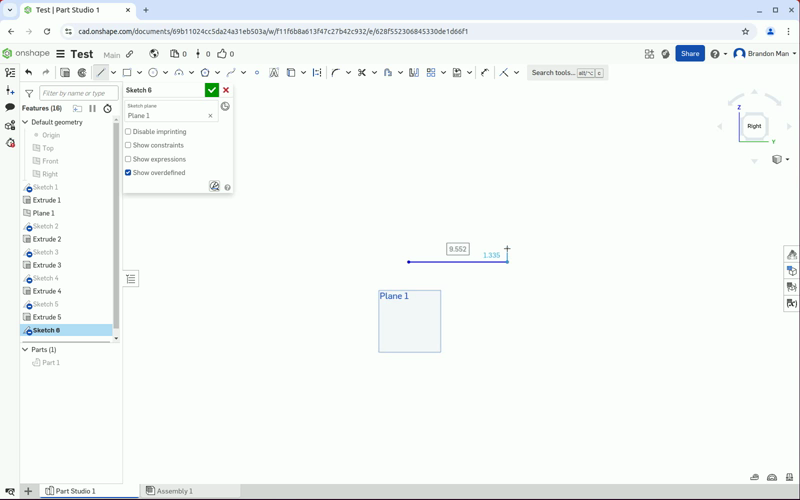
scroll(6)
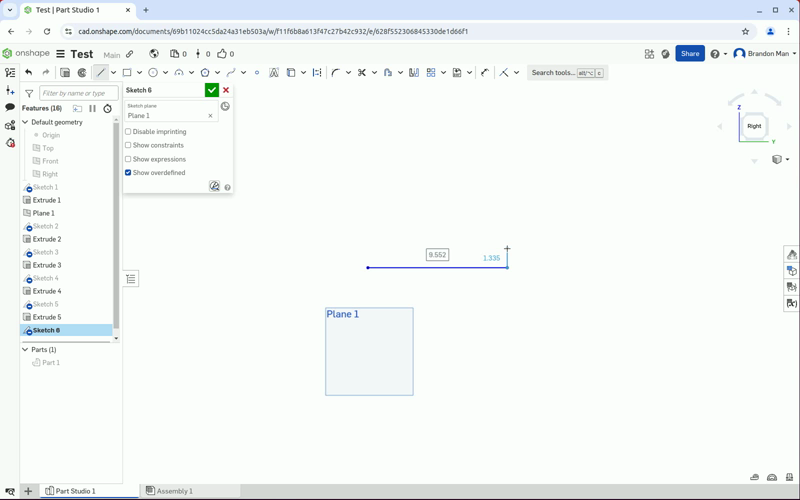
scroll(6)
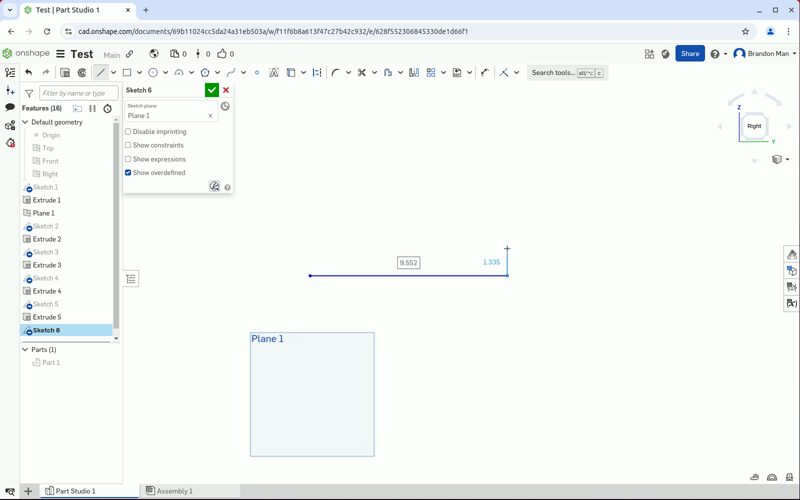
scroll(6)
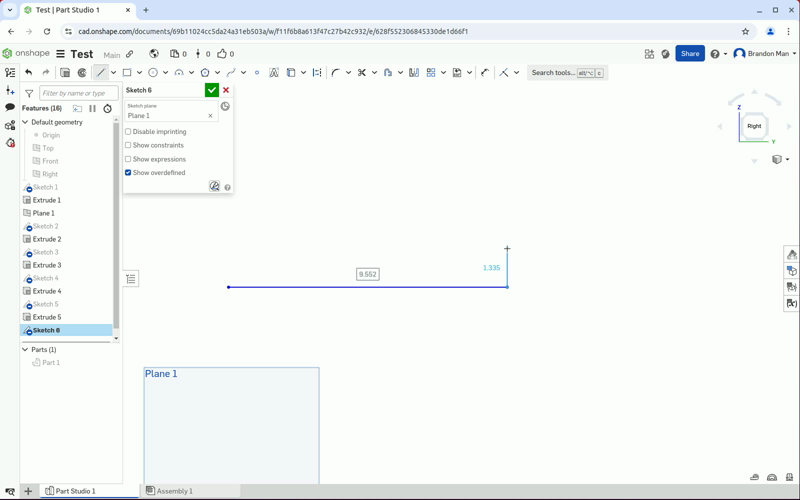
scroll(6)
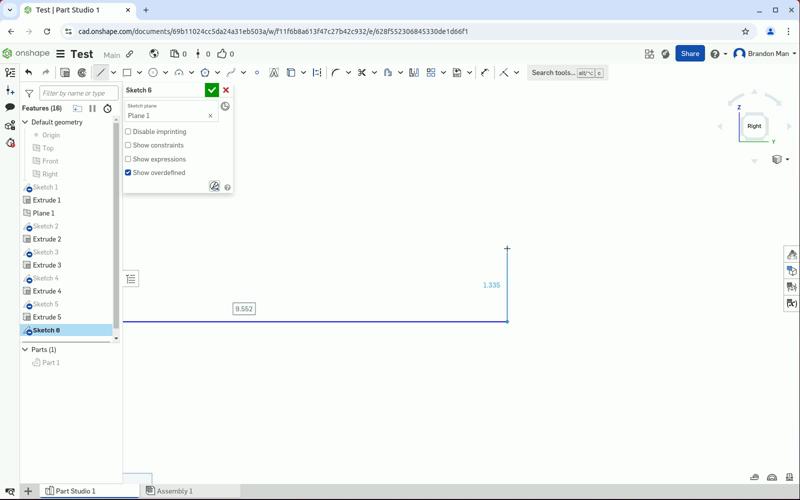
click(507, 248)
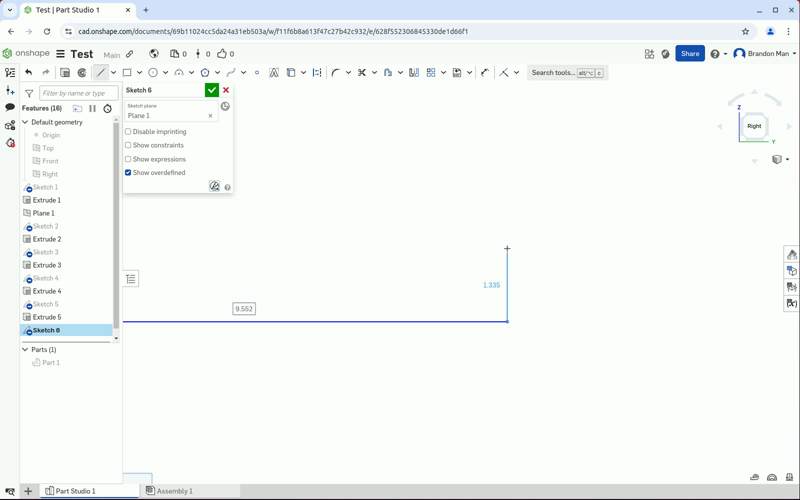
scroll(-6)
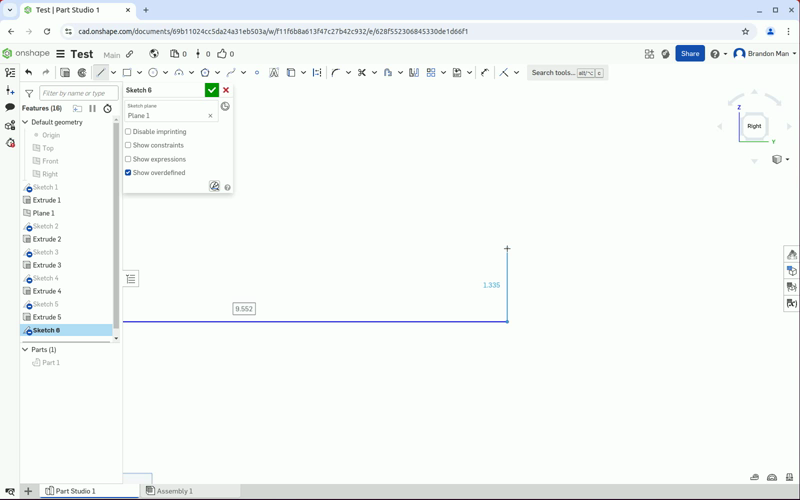
scroll(-6)
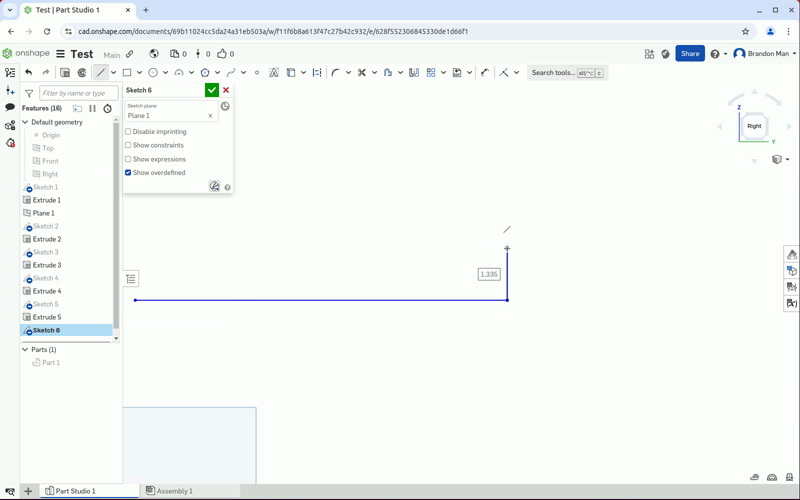
scroll(-6)
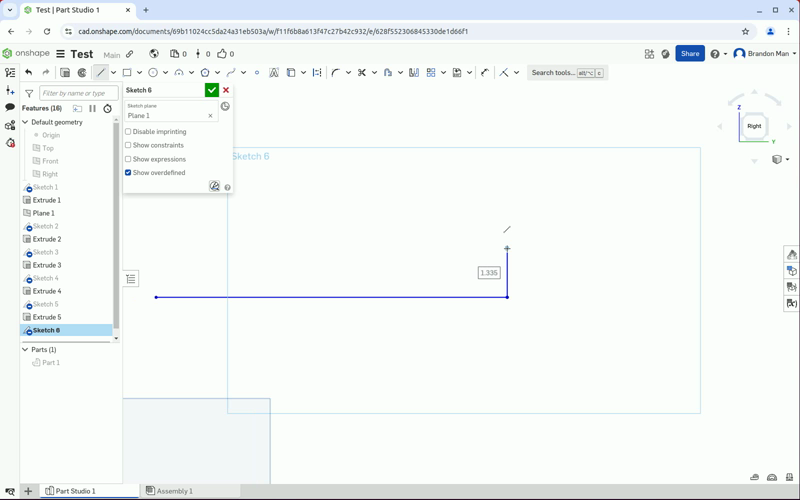
scroll(-6)
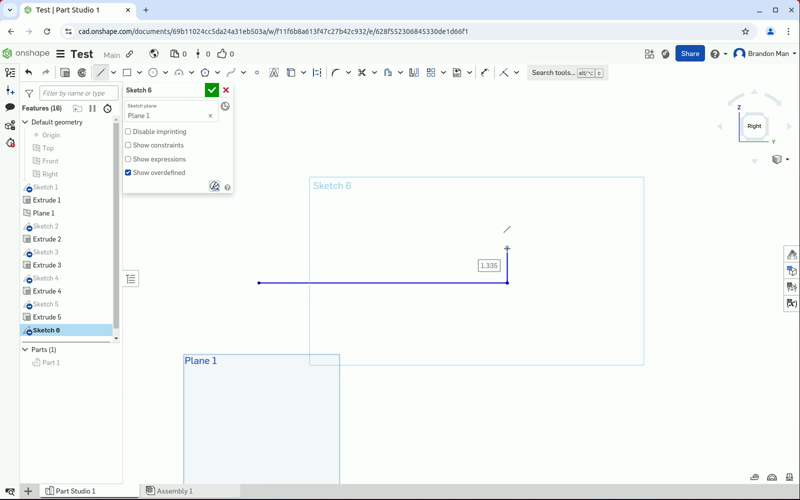
scroll(-6)
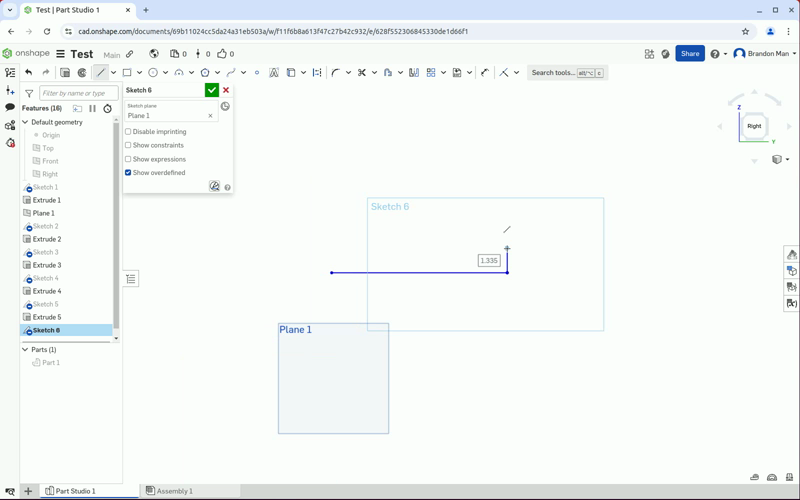
scroll(-6)
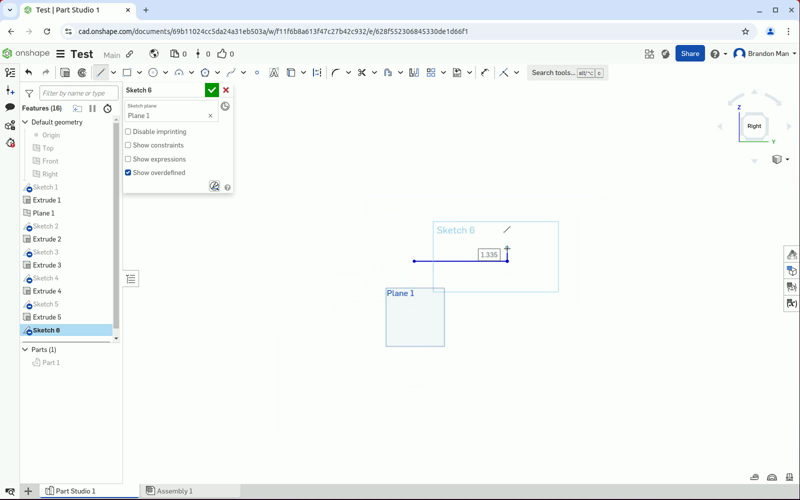
scroll(-6)
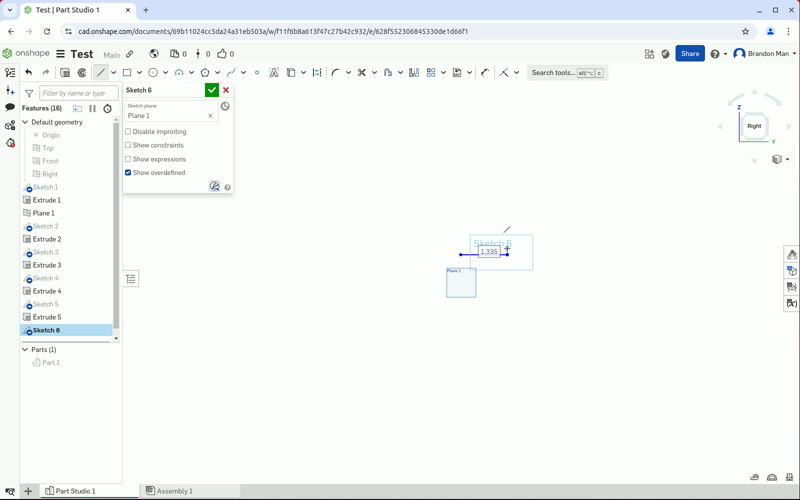
key_up(shift)
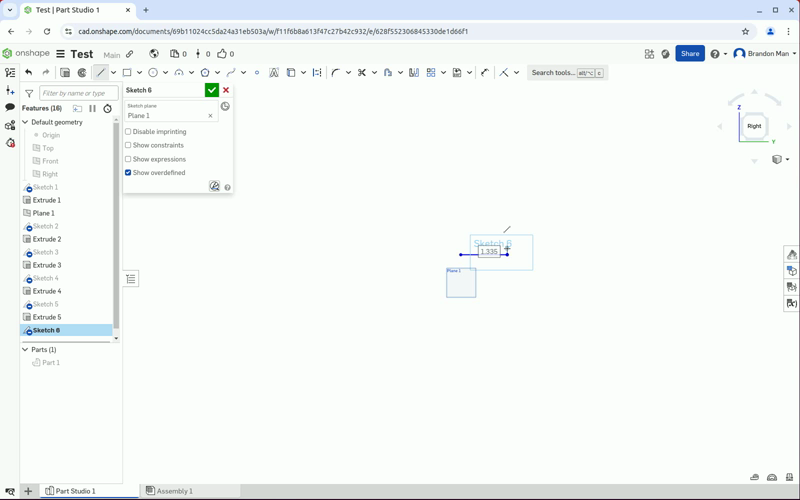
key_down(shift)
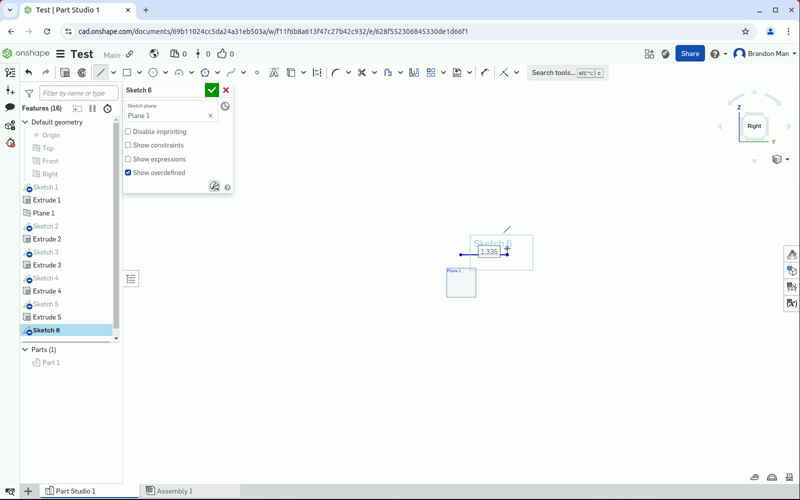
mouse_move(537, 248)
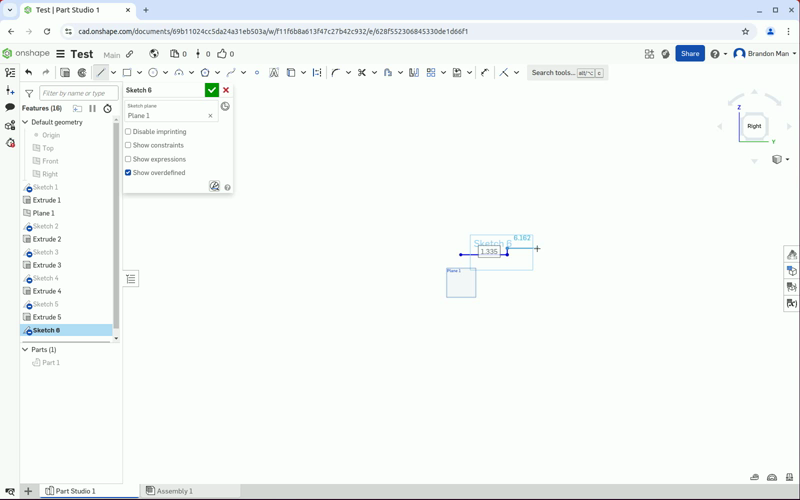
mouse_move(460, 248)
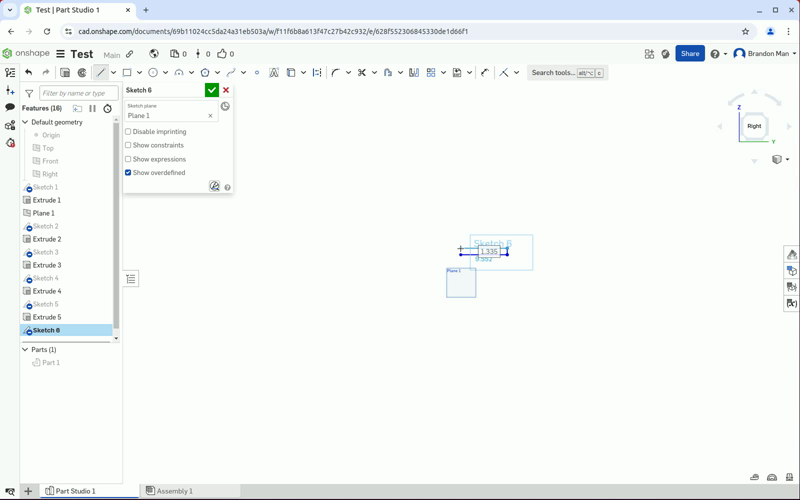
click(460, 248)
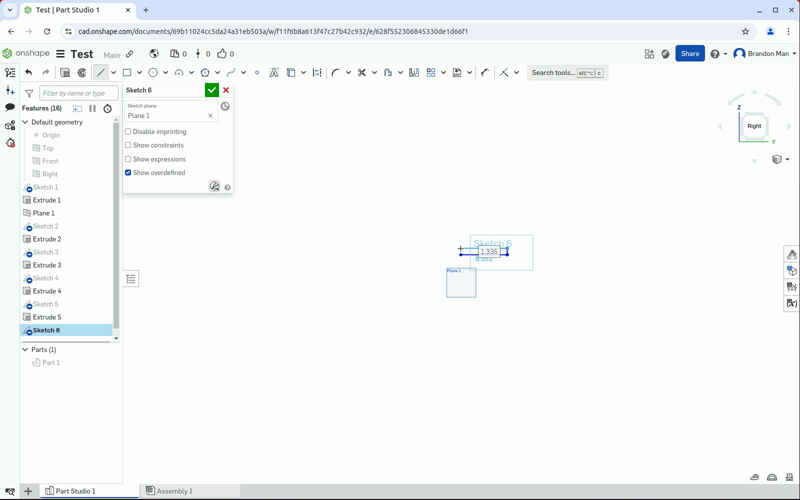
key_up(shift)
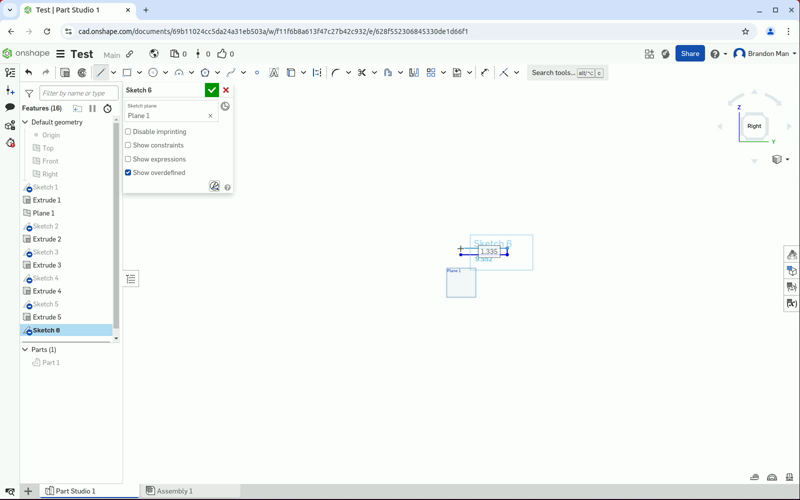
mouse_move(490, 248)
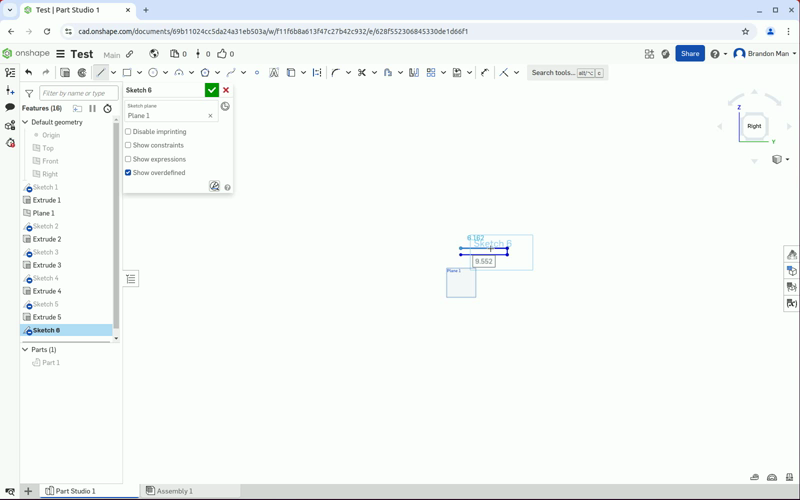
key_down(shift)
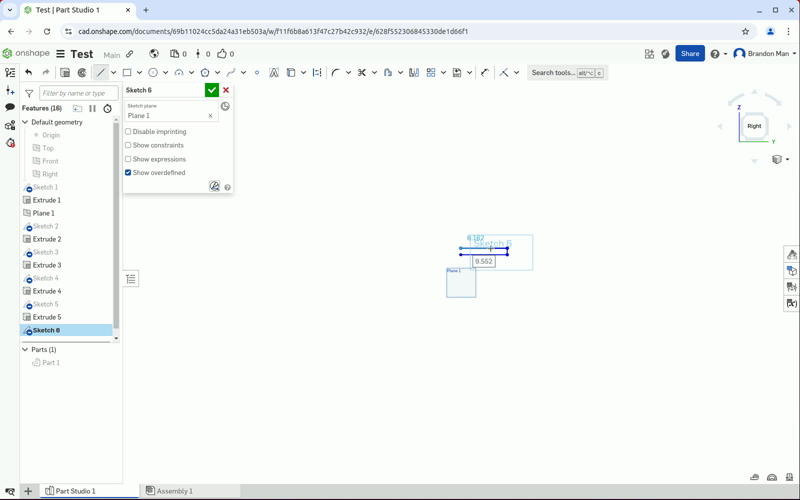
mouse_move(460, 254)
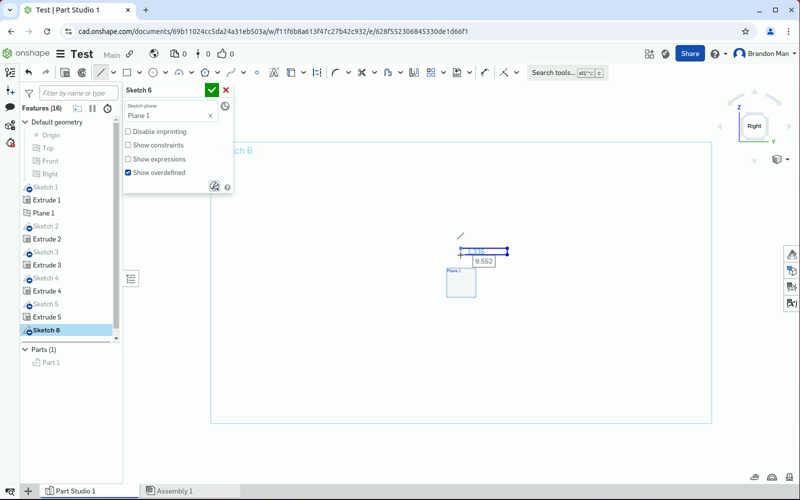
scroll(6)
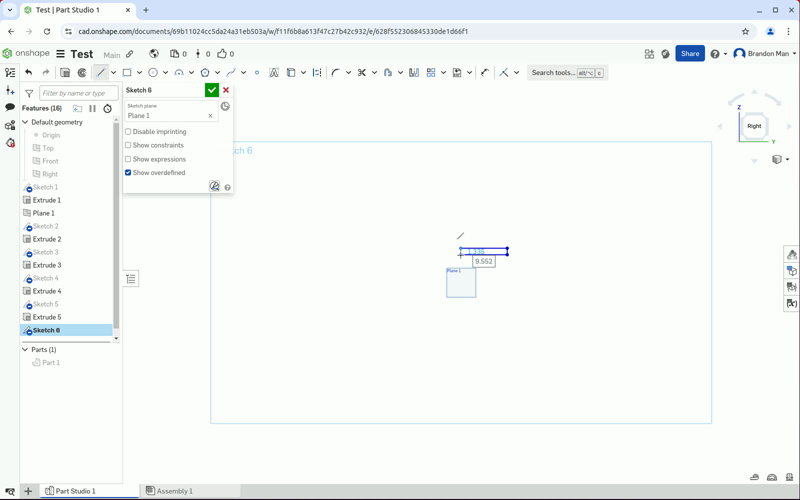
scroll(6)
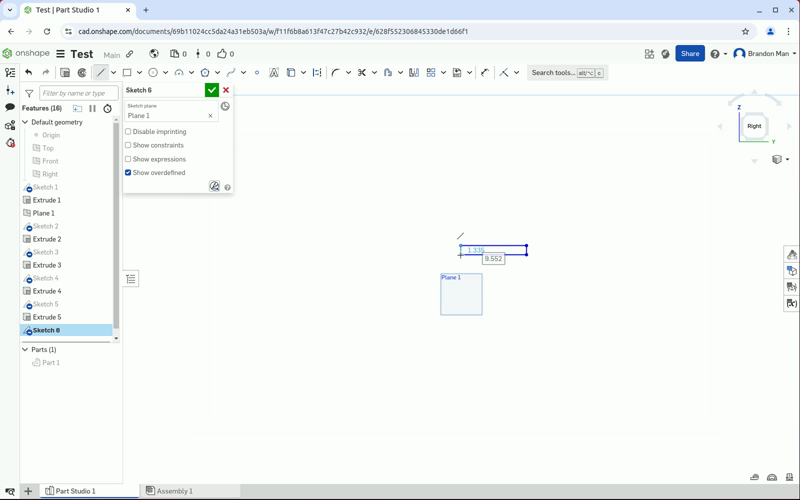
scroll(6)
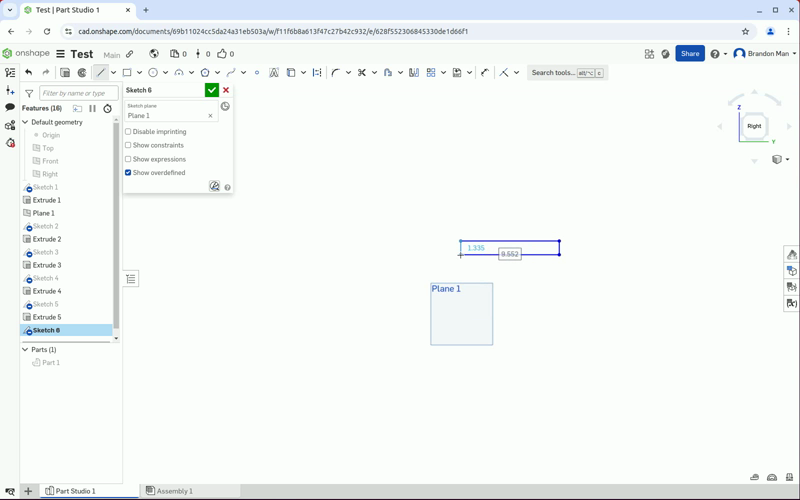
scroll(6)
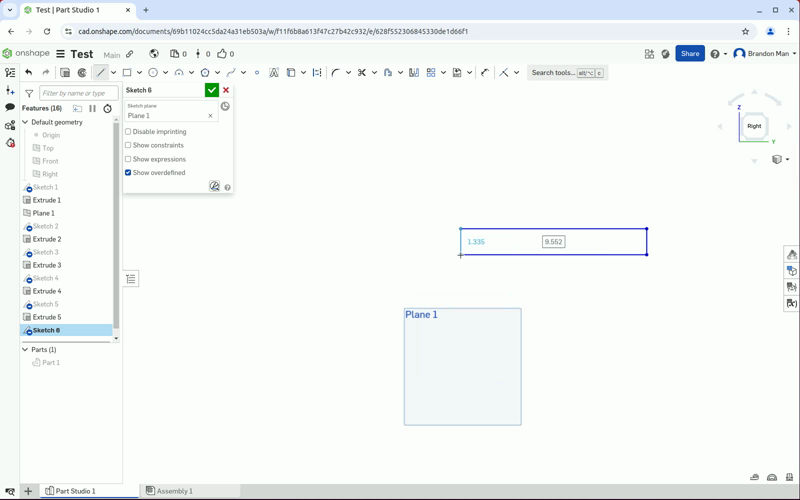
scroll(6)
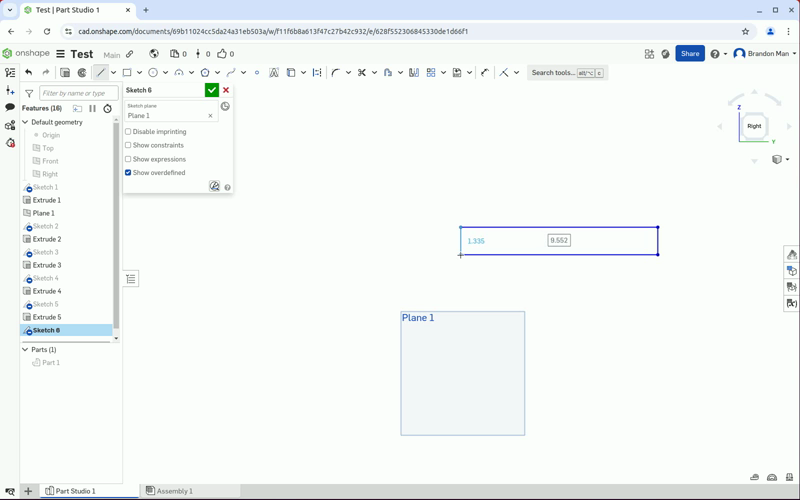
scroll(6)
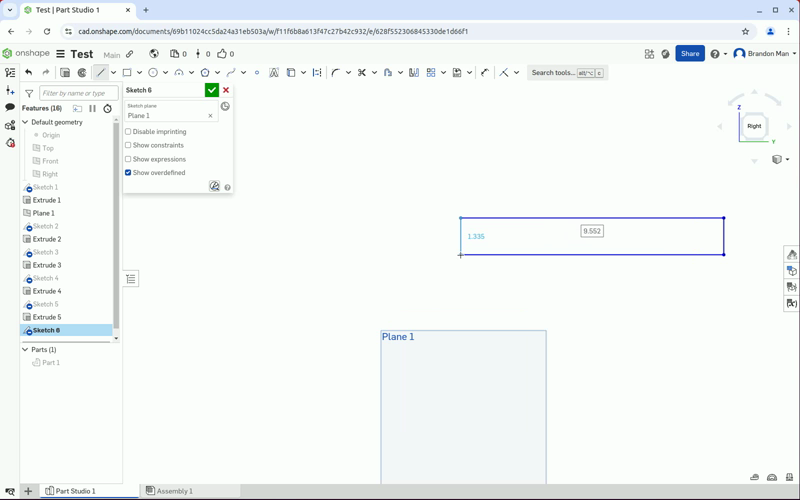
scroll(6)
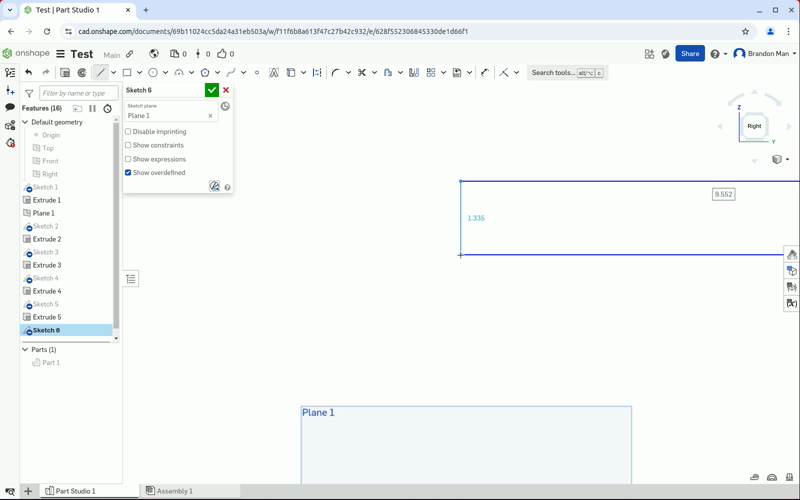
key_up(shift)
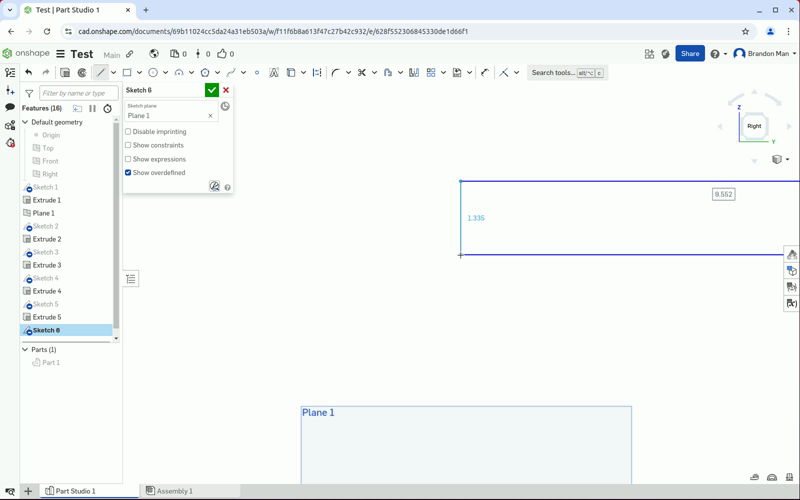
click(460, 254)
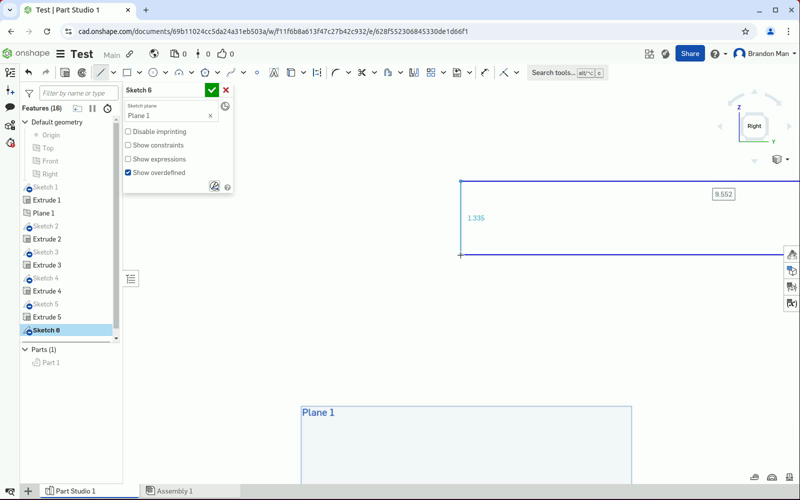
scroll(-6)
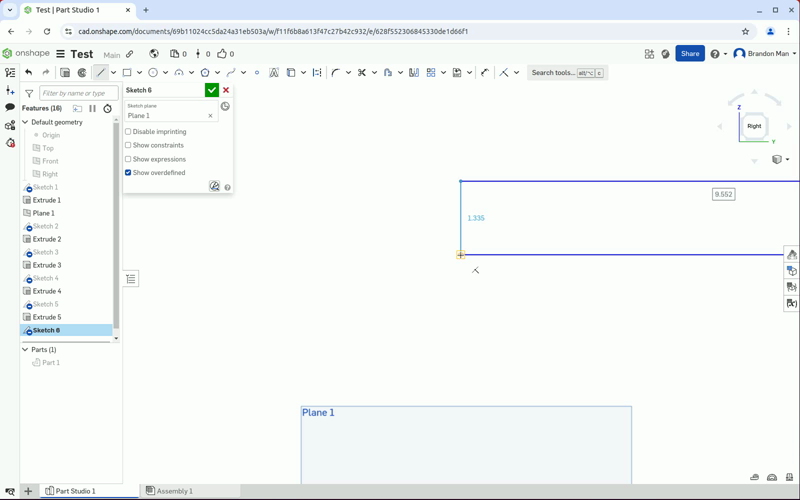
scroll(-6)
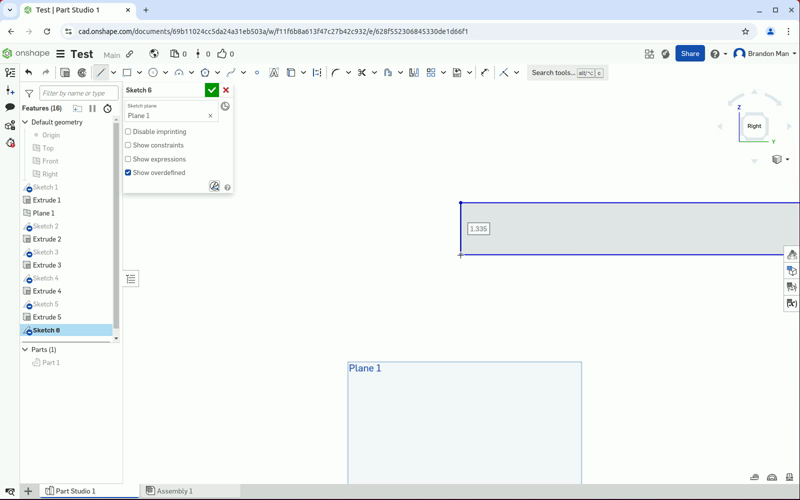
scroll(-6)
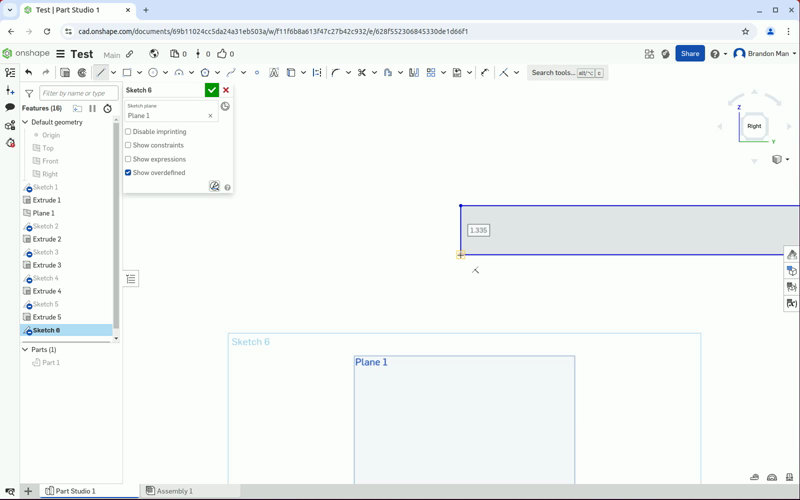
scroll(-6)
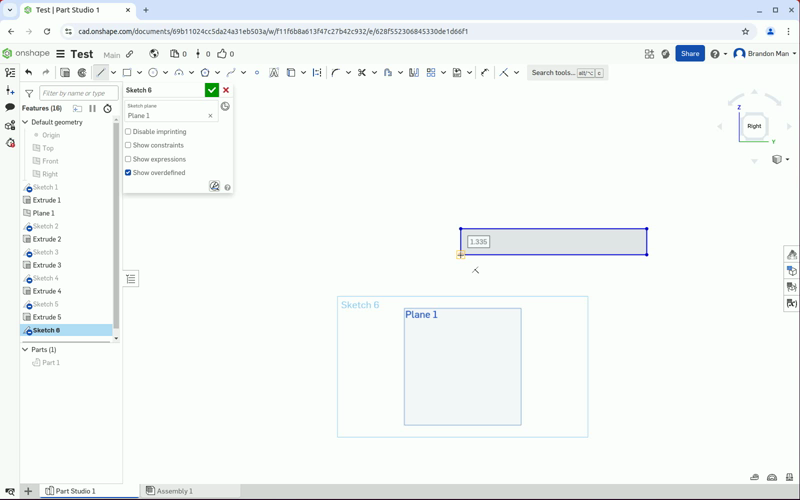
scroll(-6)
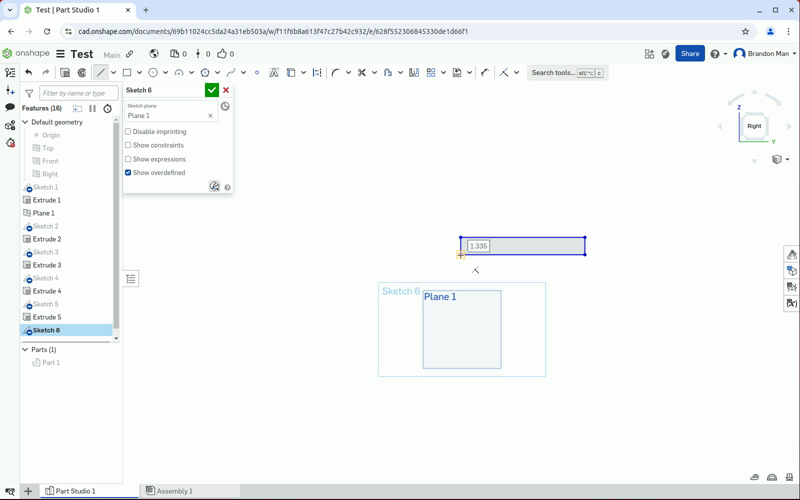
scroll(-6)
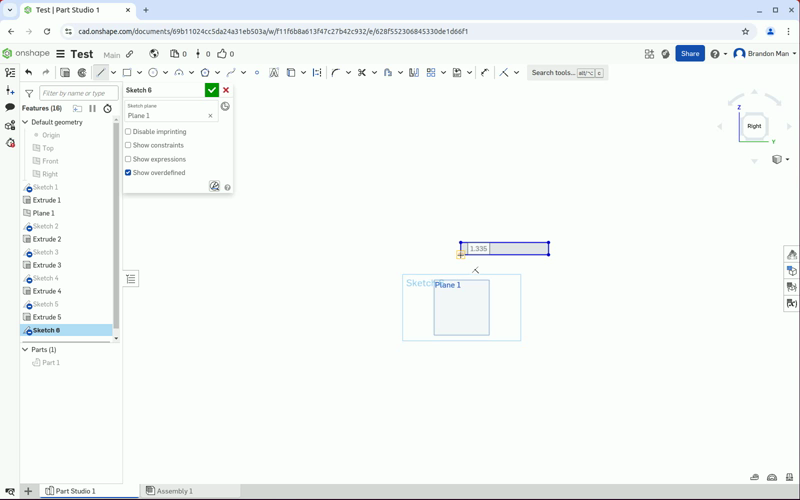
scroll(-6)
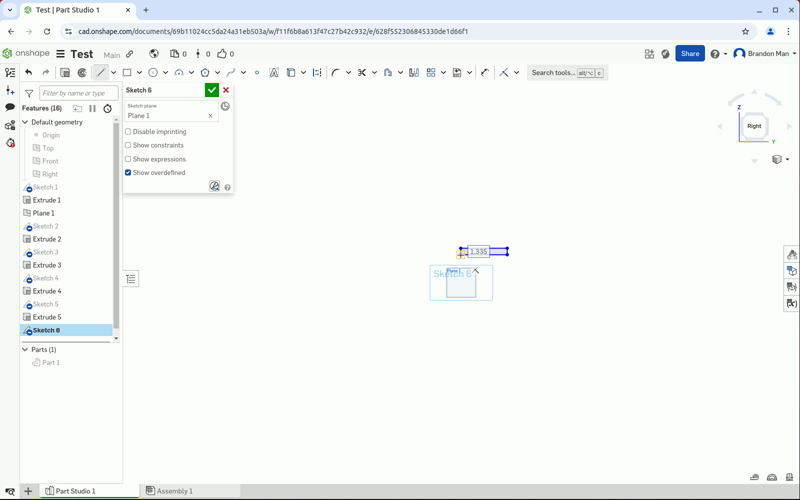
key(esc)
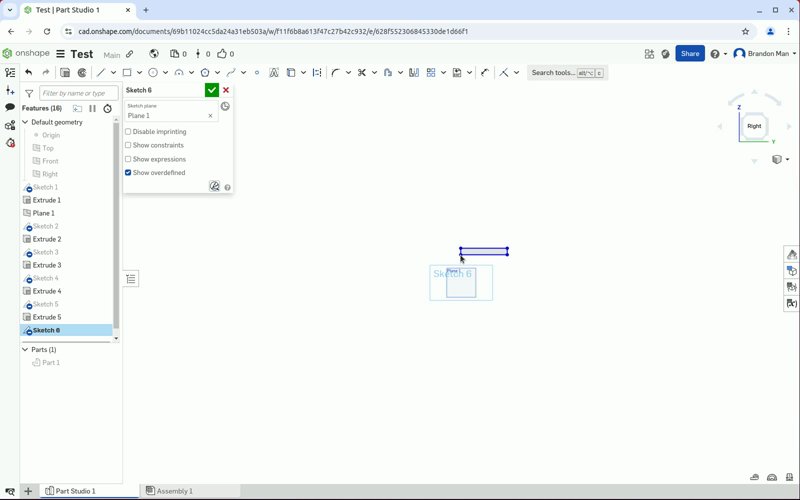
mouse_move(496, 249)
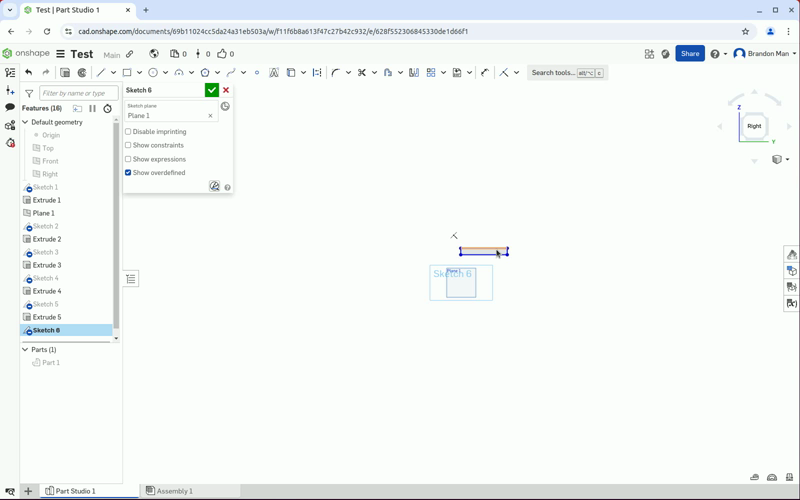
scroll(6)
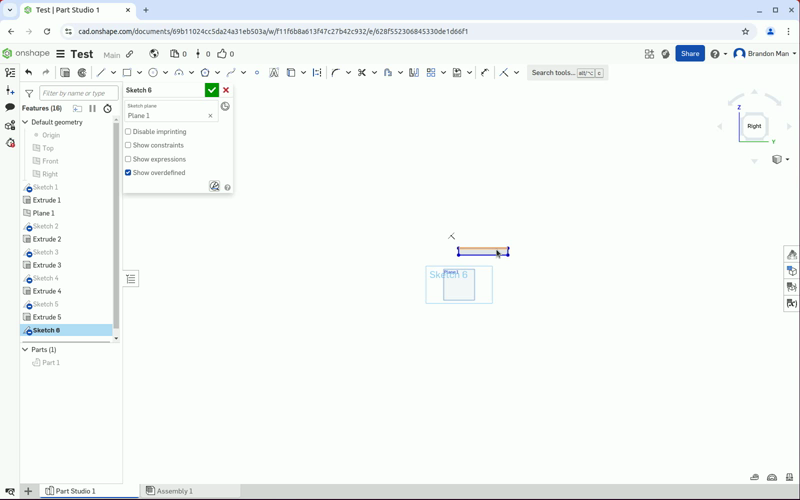
scroll(6)
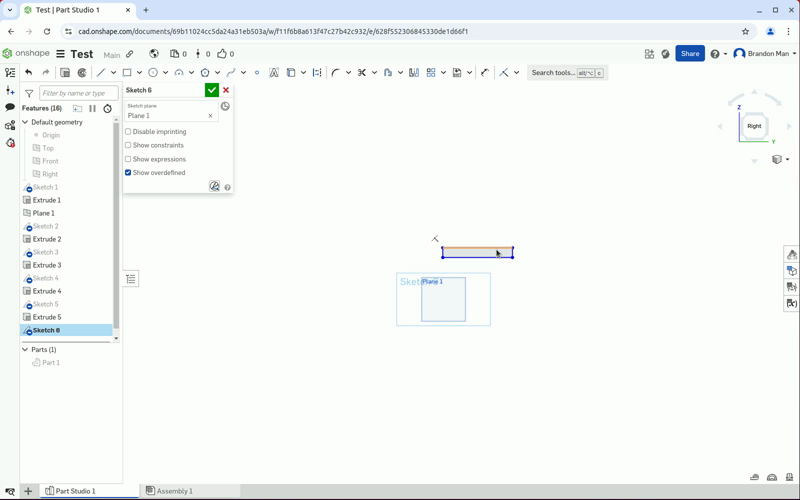
scroll(6)
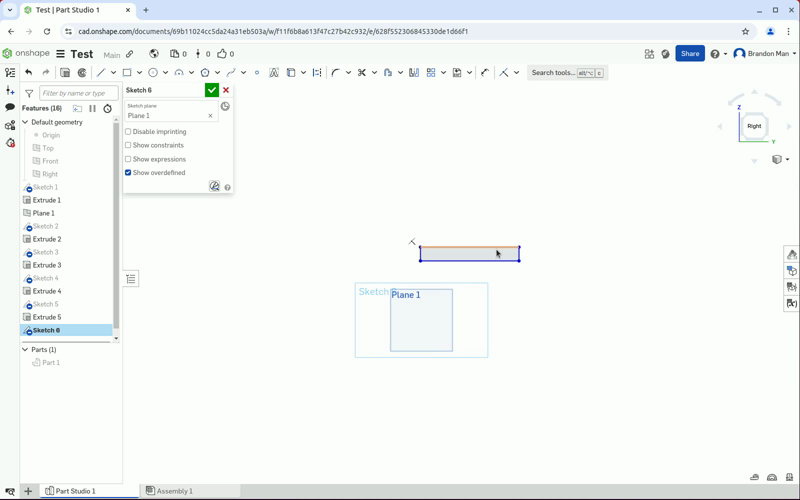
scroll(6)
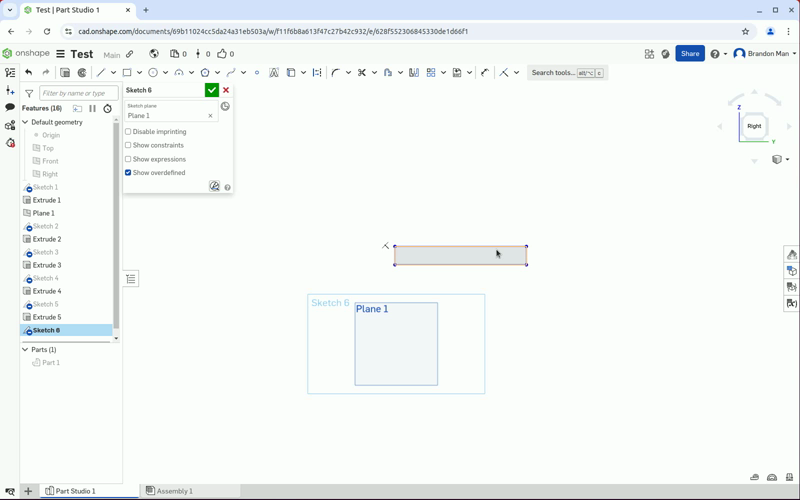
scroll(6)
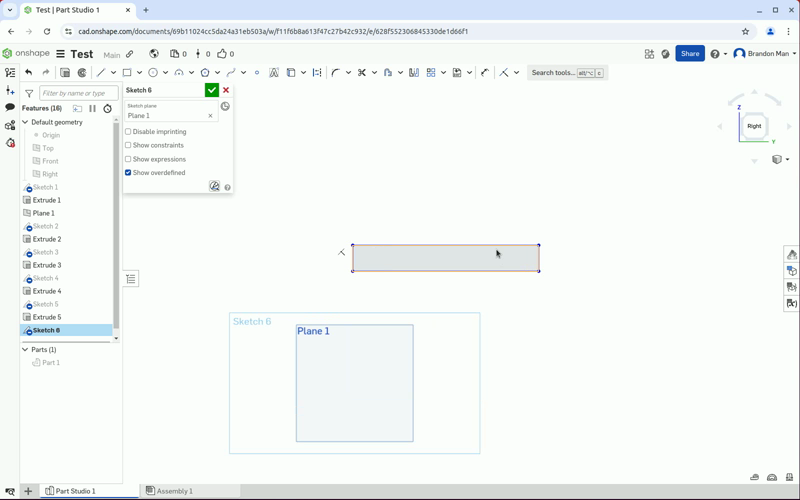
scroll(6)
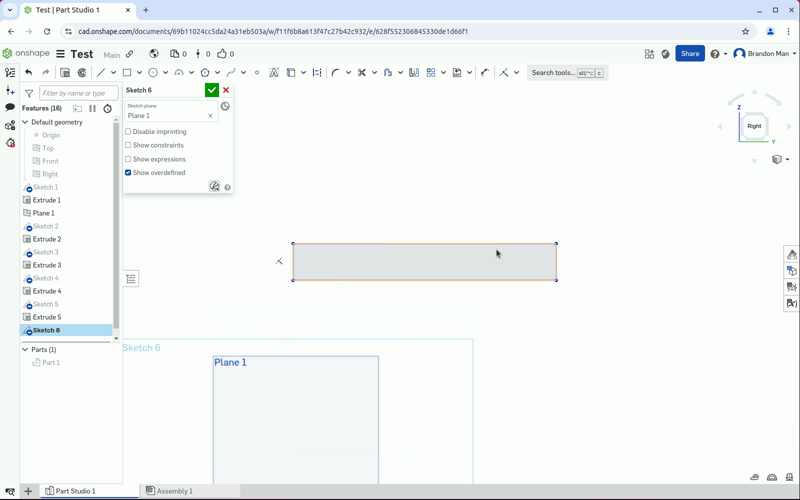
scroll(6)
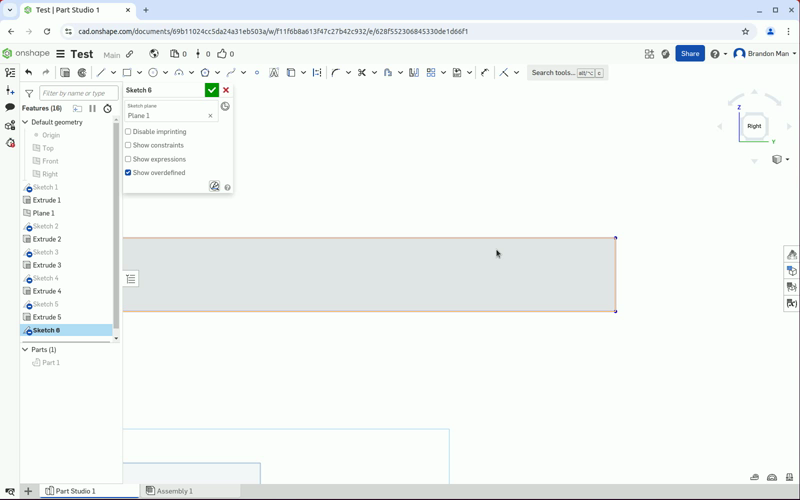
click(496, 249)
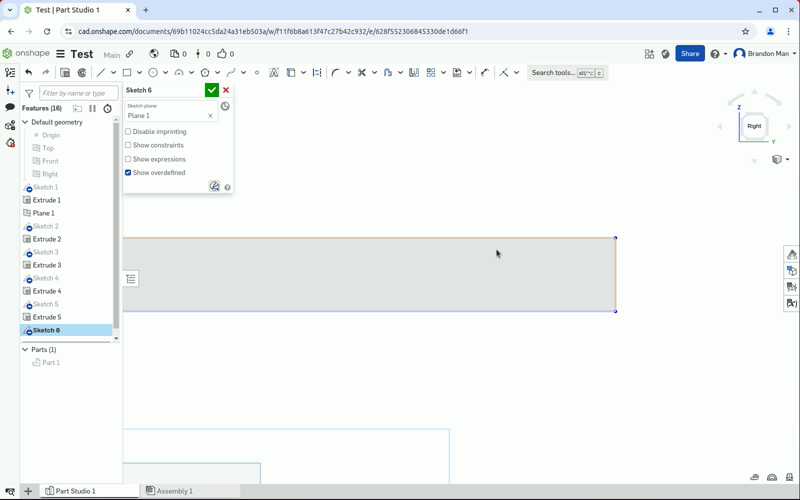
scroll(-6)
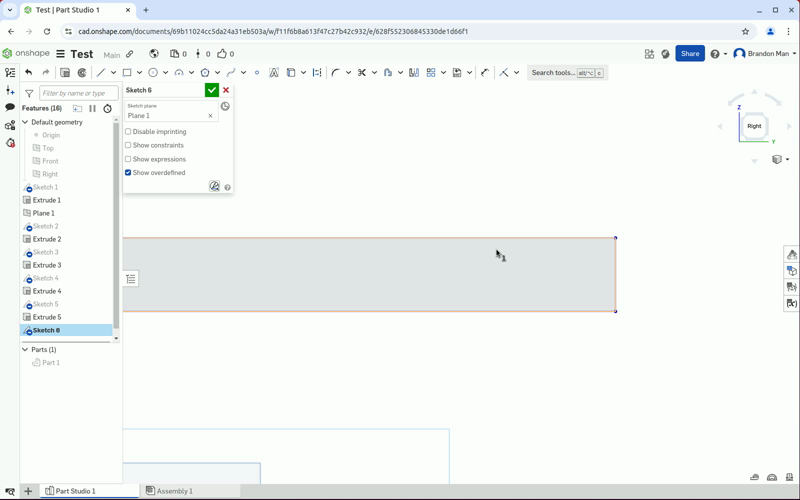
scroll(-6)
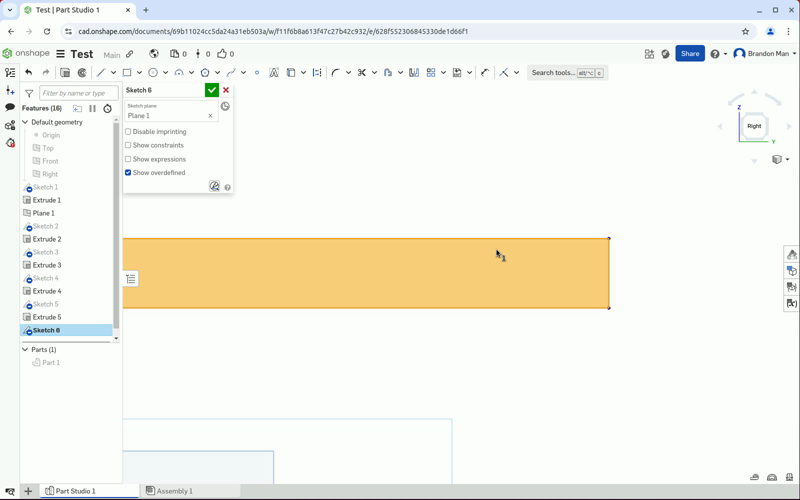
scroll(-6)
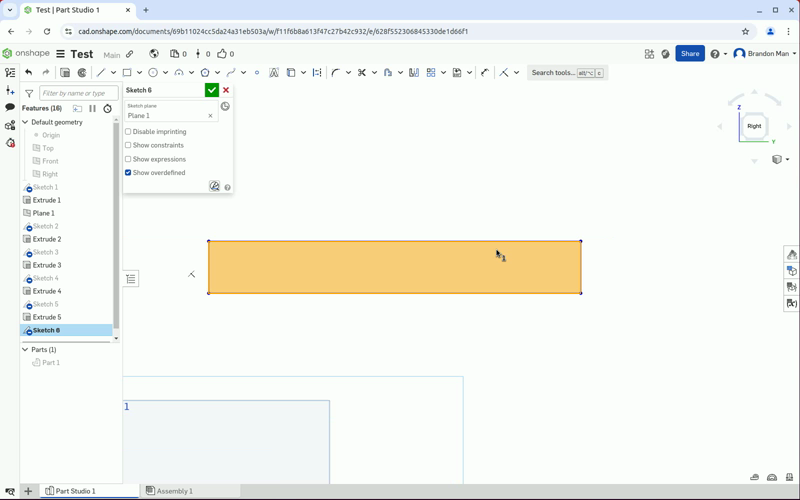
scroll(-6)
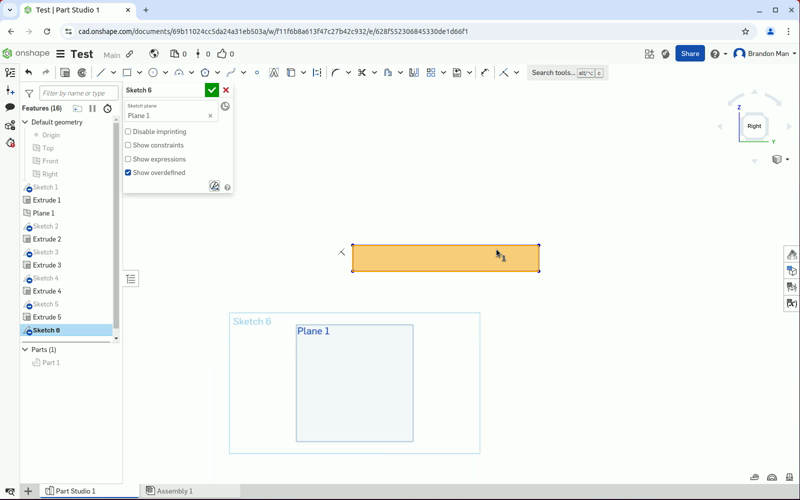
scroll(-6)
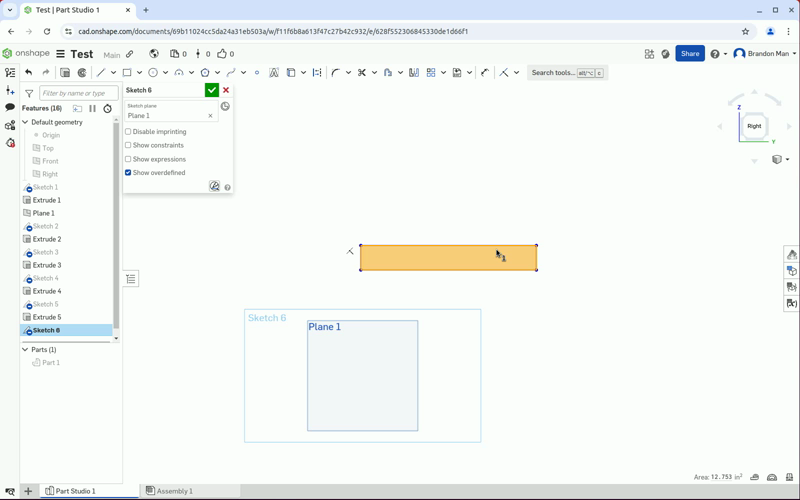
scroll(-6)
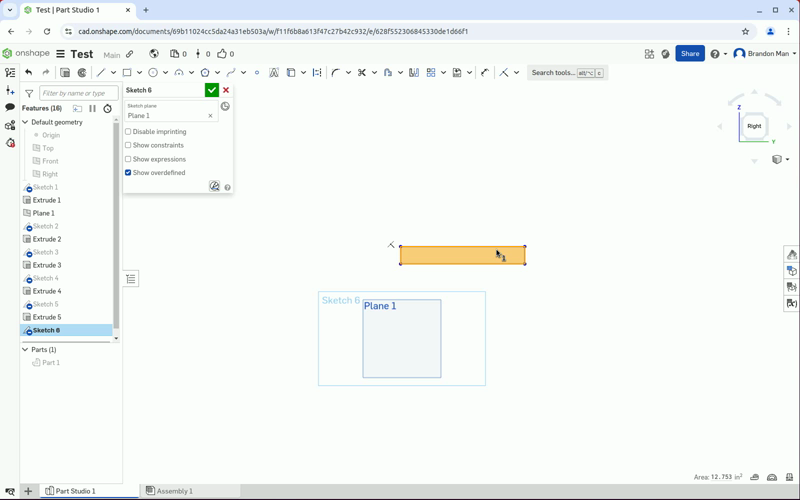
scroll(-6)
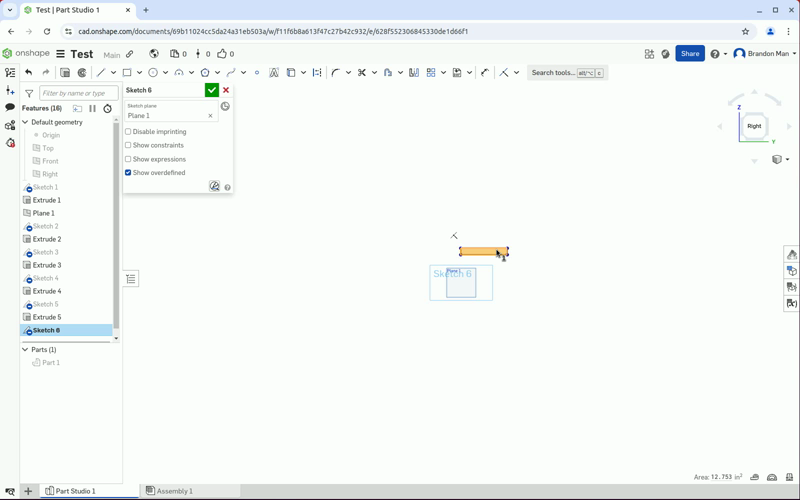
mouse_move(73, 352)
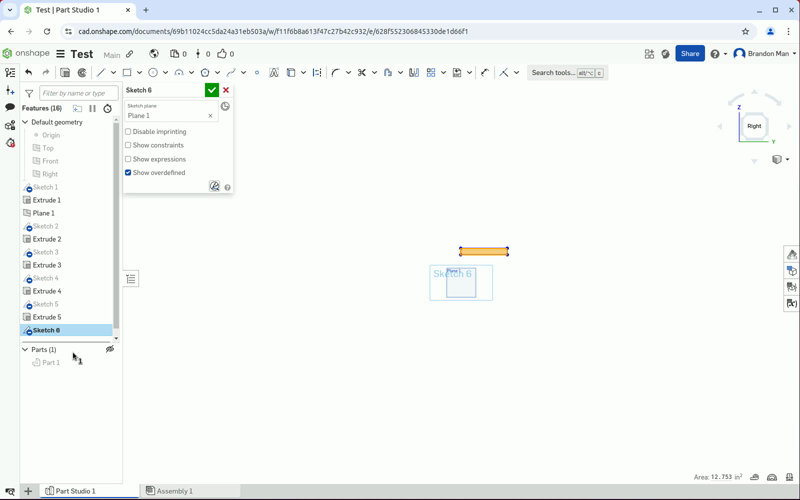
key(shift+y)
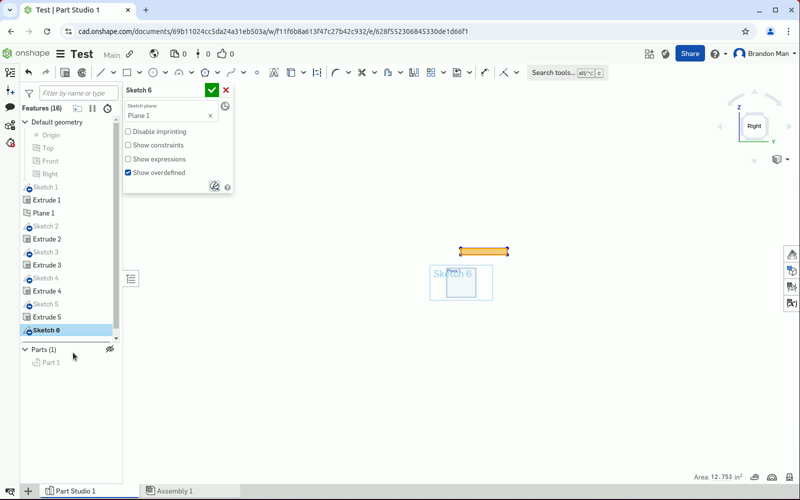
key(shift+e)
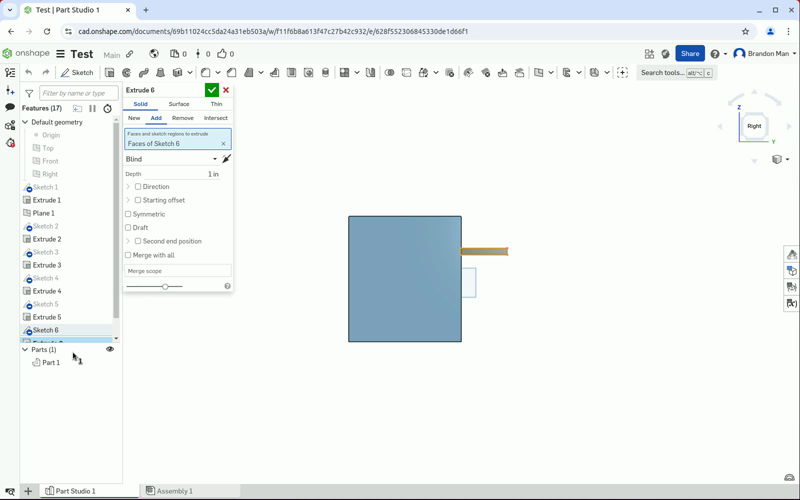
mouse_move(143, 106)
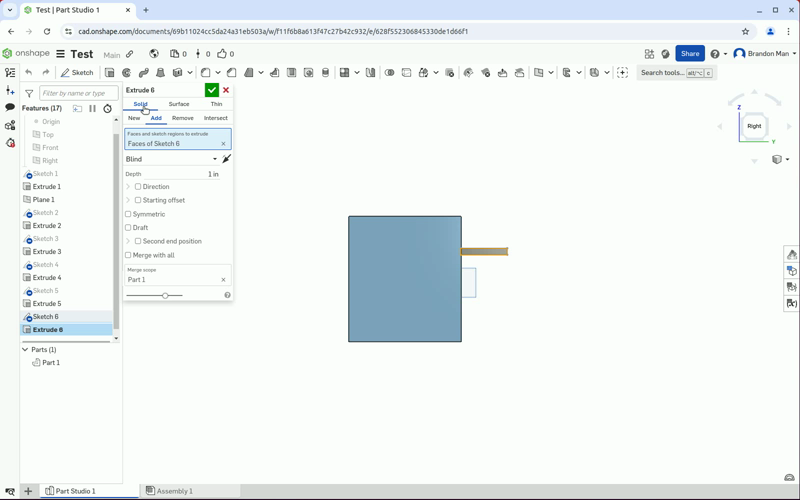
click(143, 106)
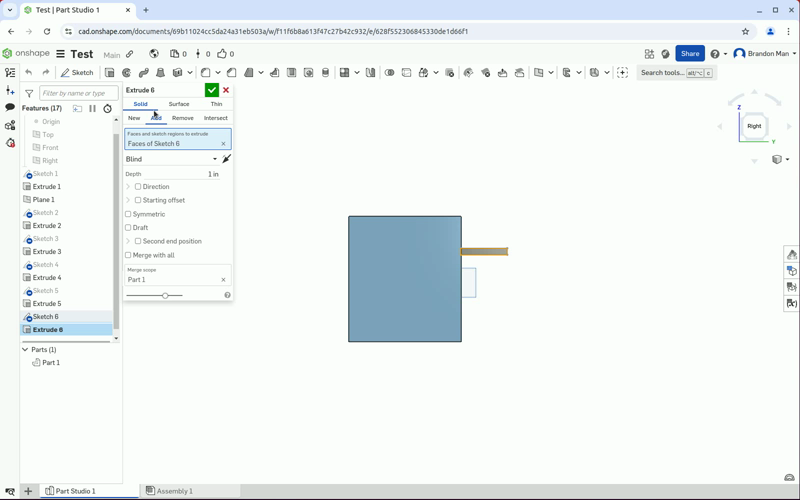
mouse_move(186, 120)
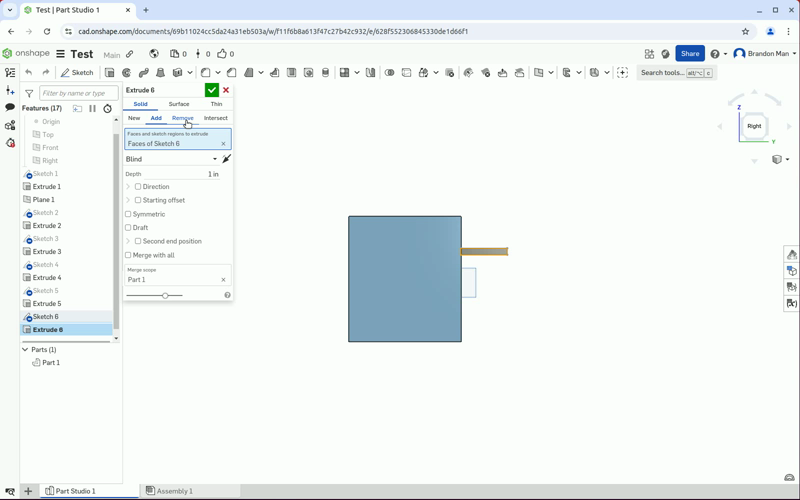
click(186, 120)
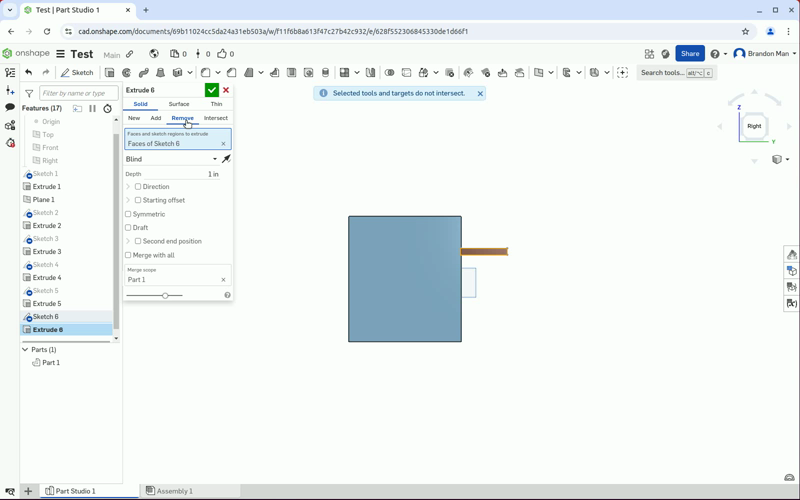
key(tab, 4)
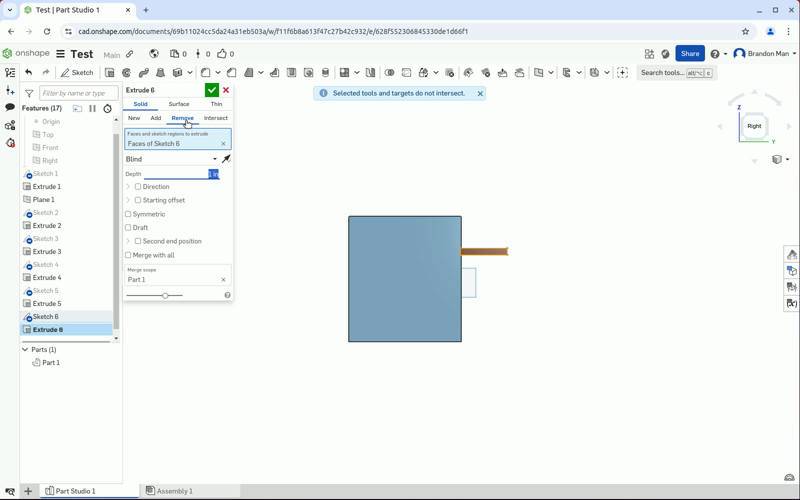
text(3.129)
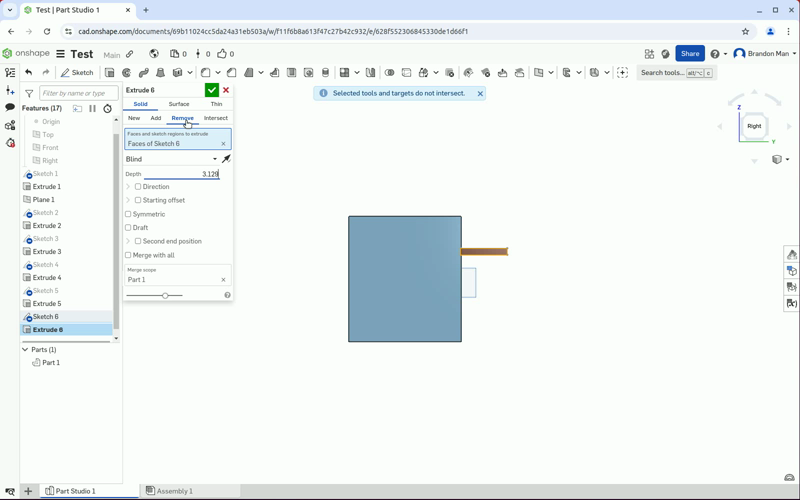
key(tab, 6)
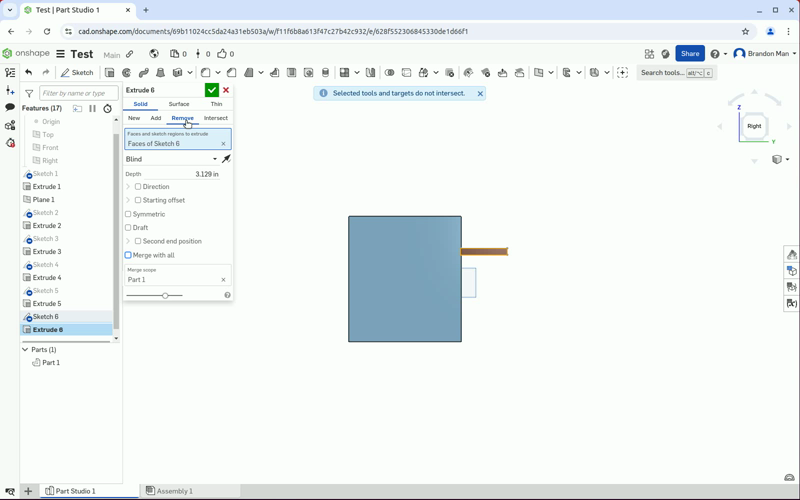
key(space)
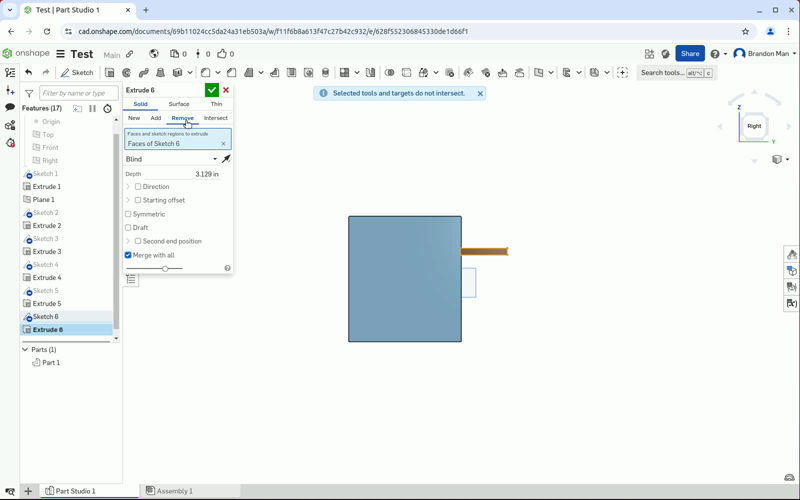
key(enter)
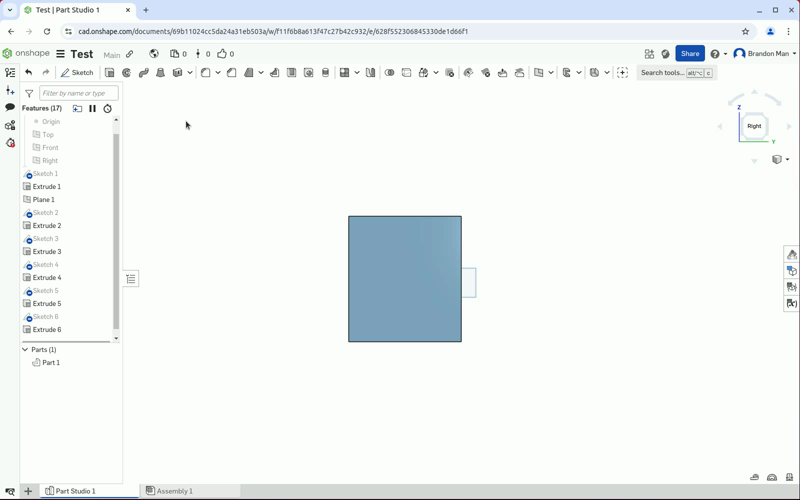
key(shift+h)
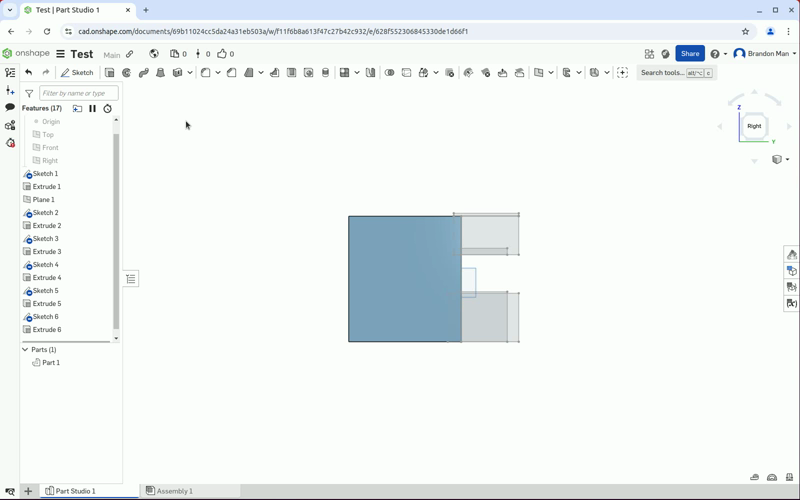
key(shift+h)
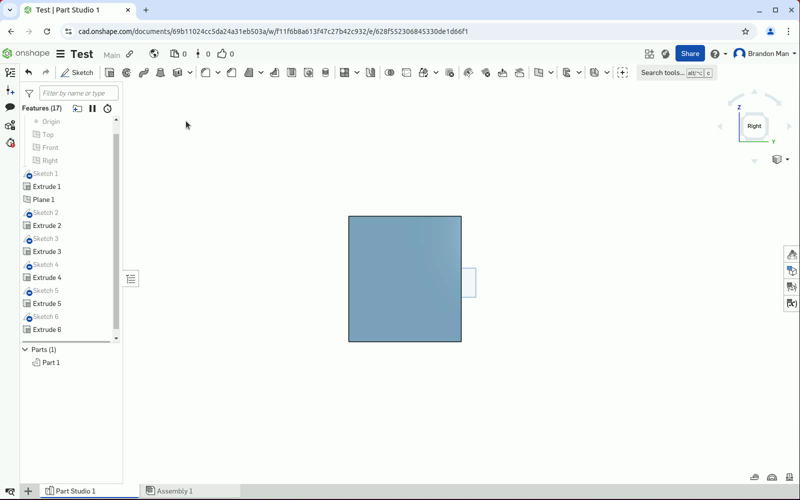
mouse_move(69, 176)
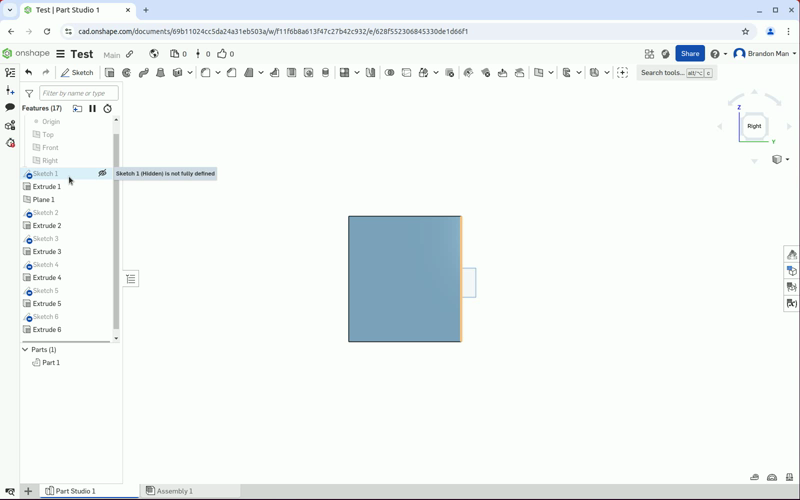
click(69, 176)
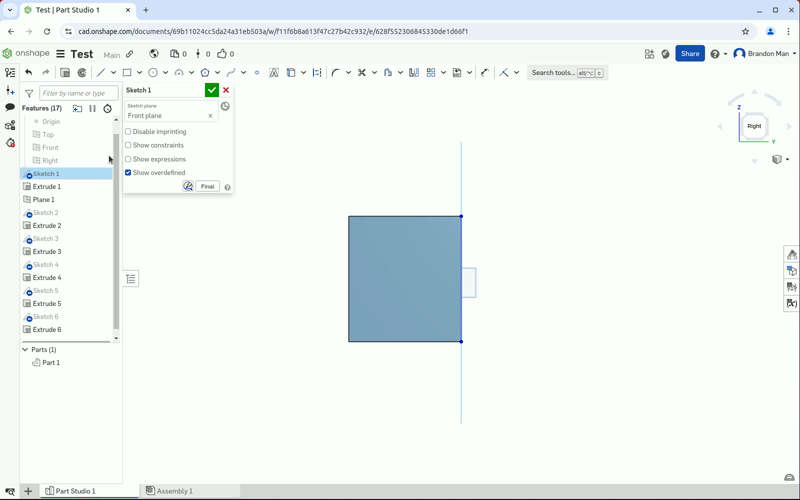
mouse_move(229, 92)
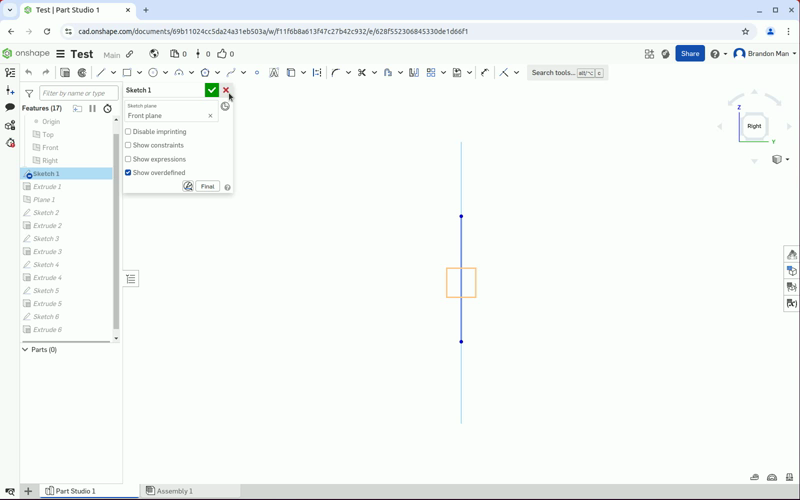
click(229, 92)
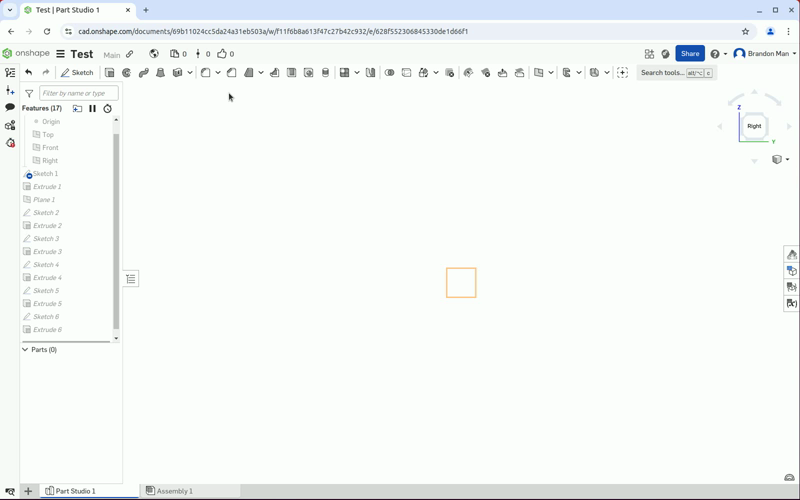
key(shift+s)
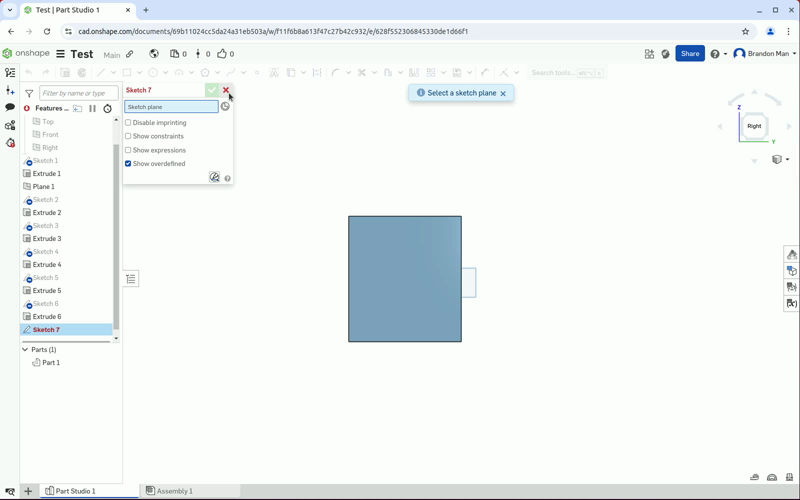
mouse_move(69, 189)
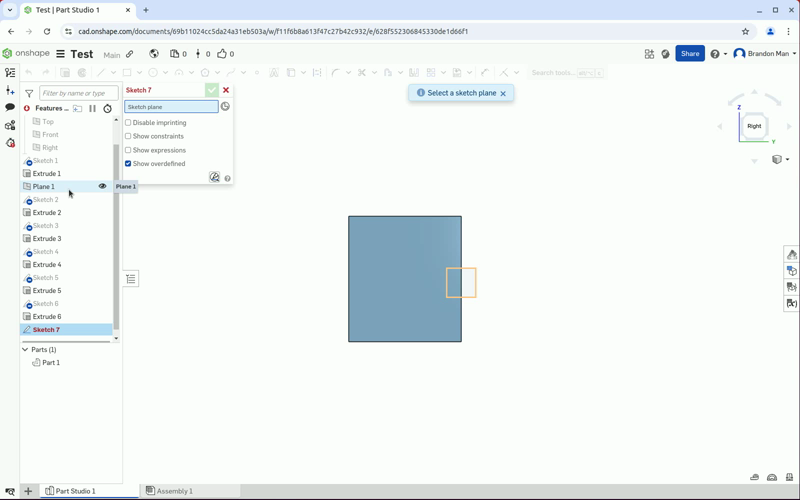
click(69, 189)
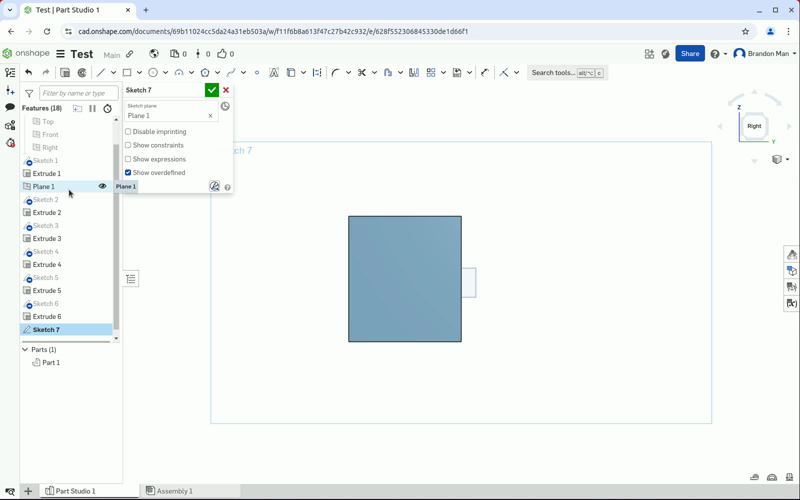
mouse_move(73, 352)
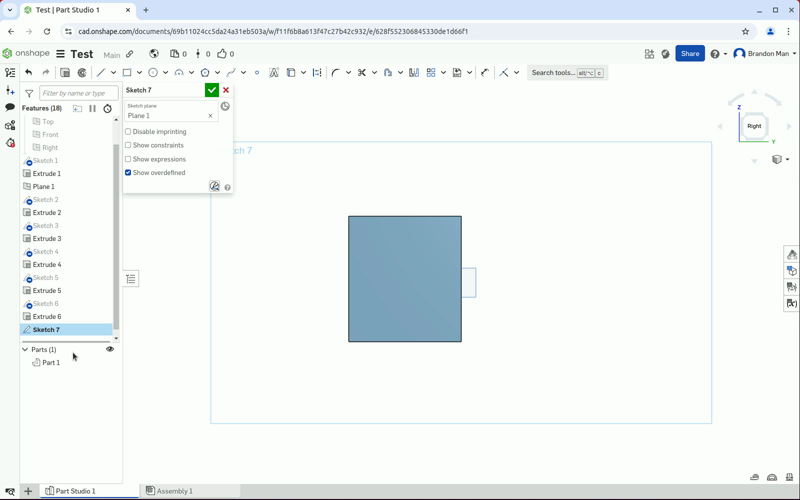
key(y)
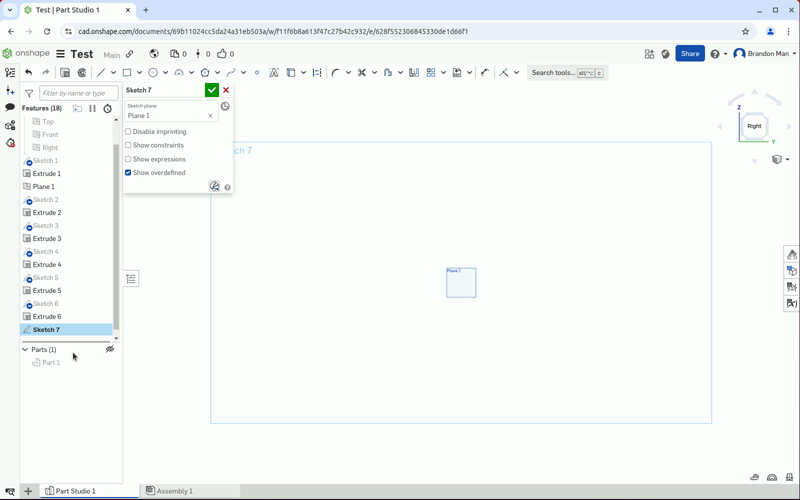
key(l)
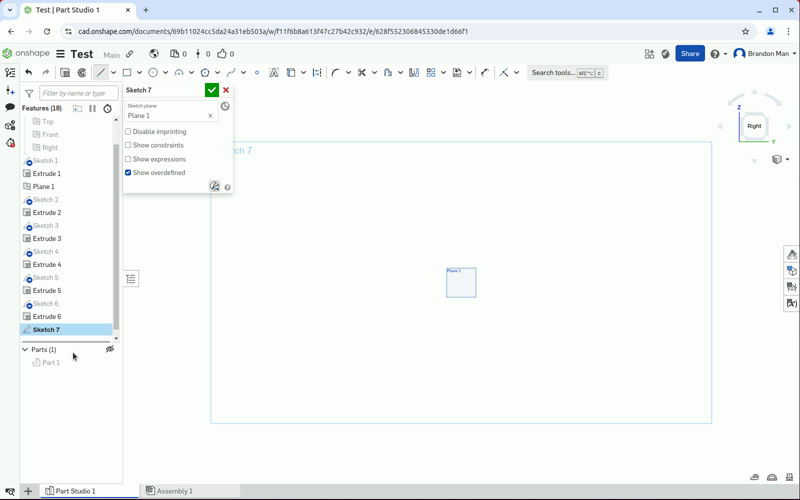
key_down(shift)
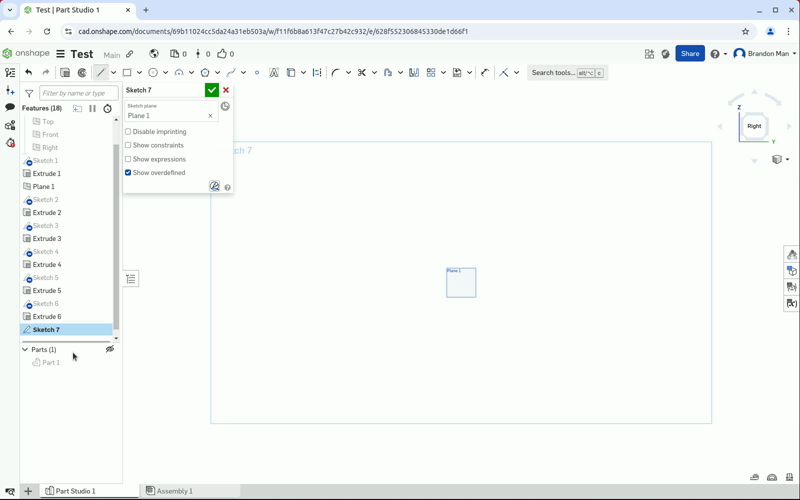
mouse_move(460, 292)
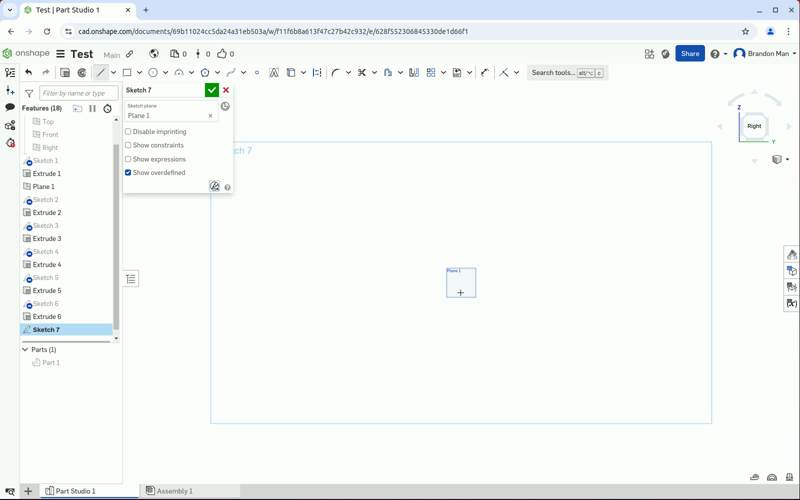
click(460, 292)
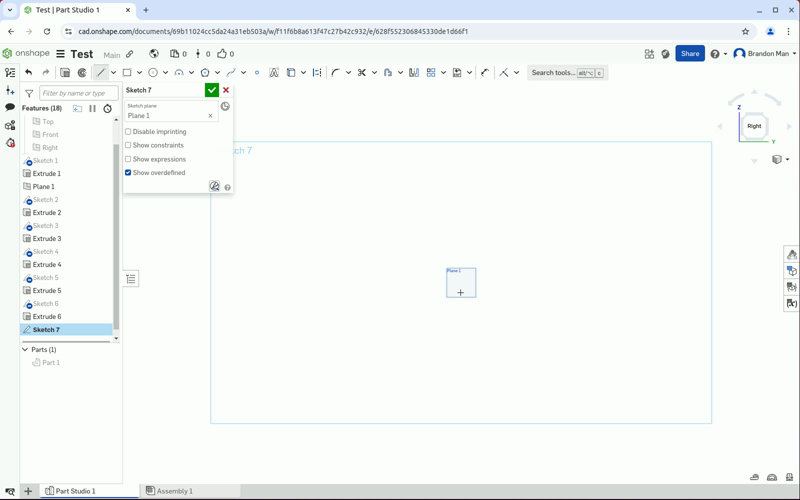
key_up(shift)
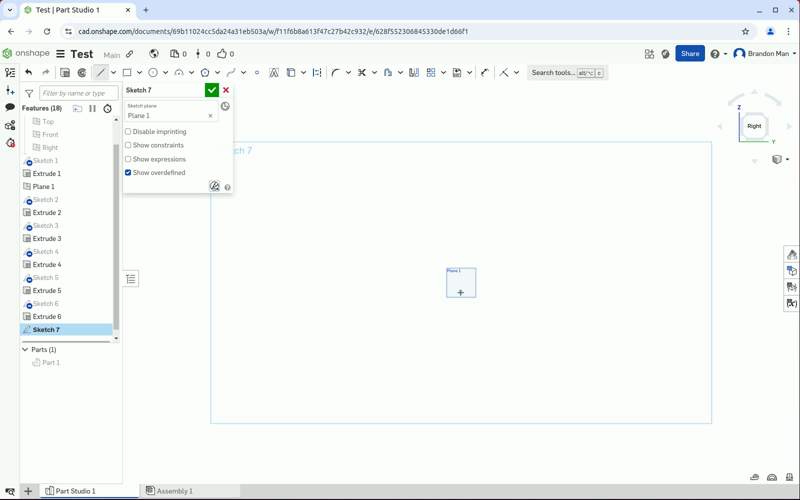
key_down(shift)
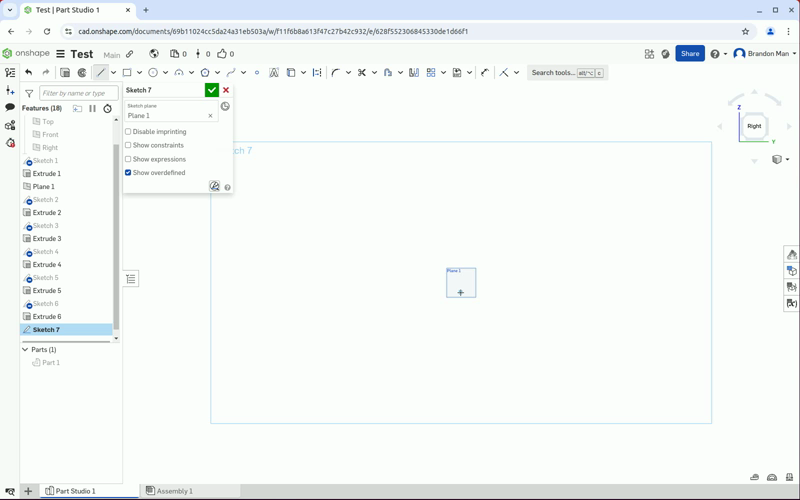
mouse_move(490, 292)
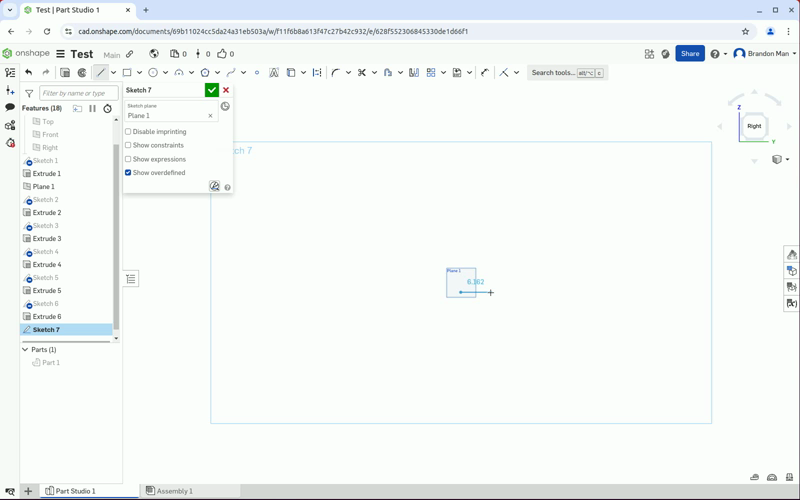
mouse_move(507, 292)
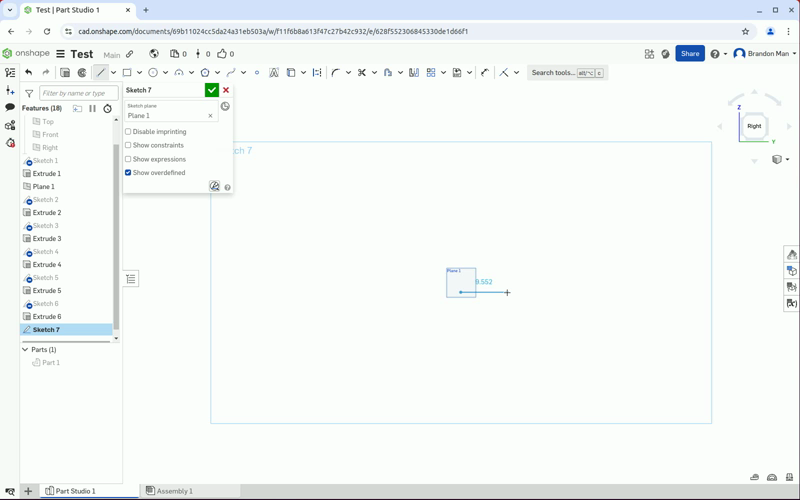
click(507, 292)
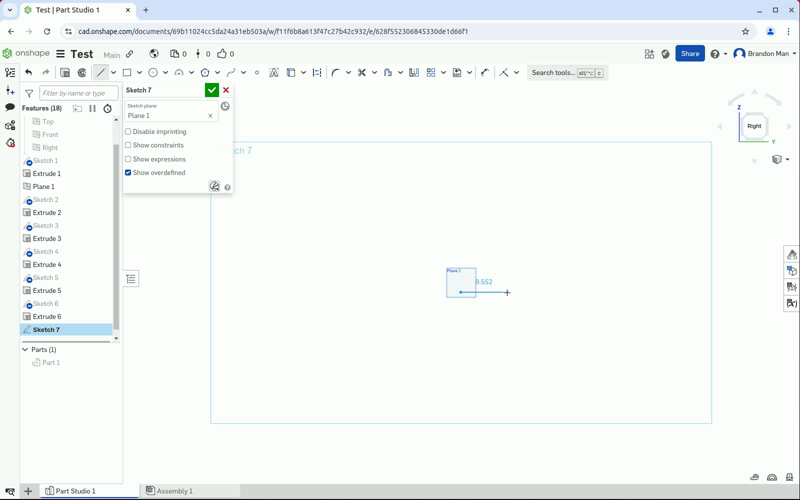
key_up(shift)
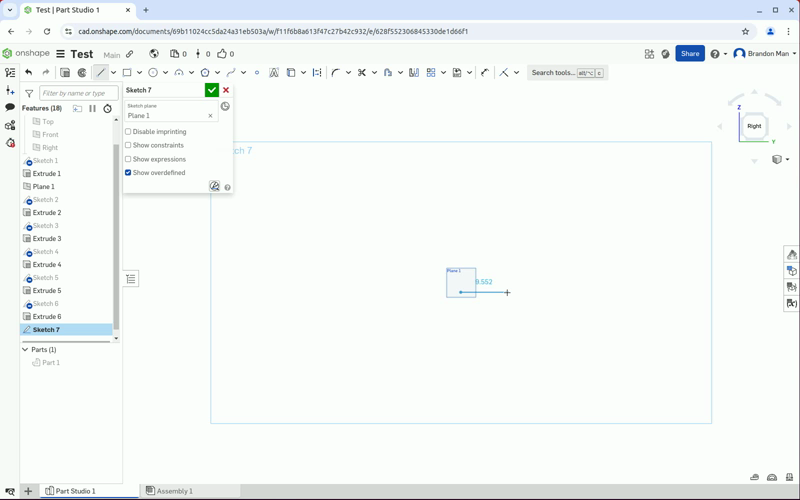
key_down(shift)
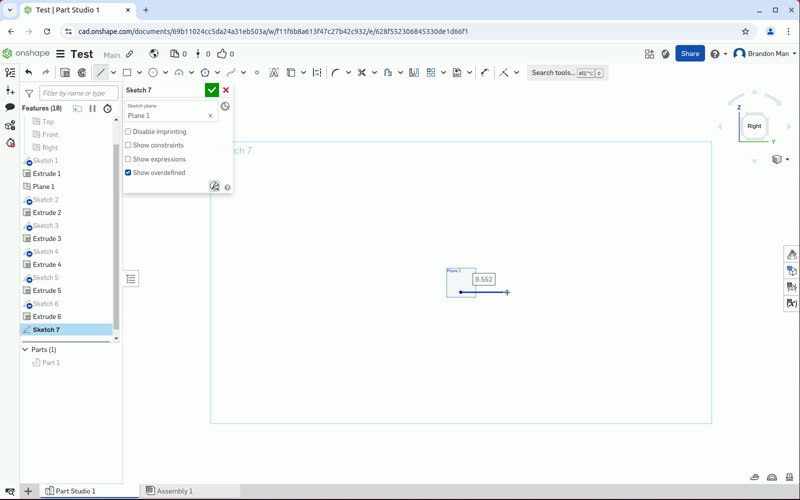
mouse_move(537, 292)
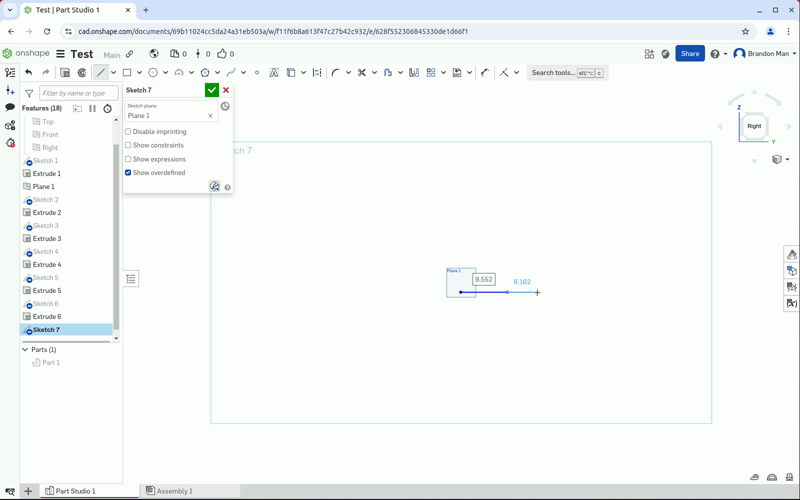
mouse_move(507, 253)
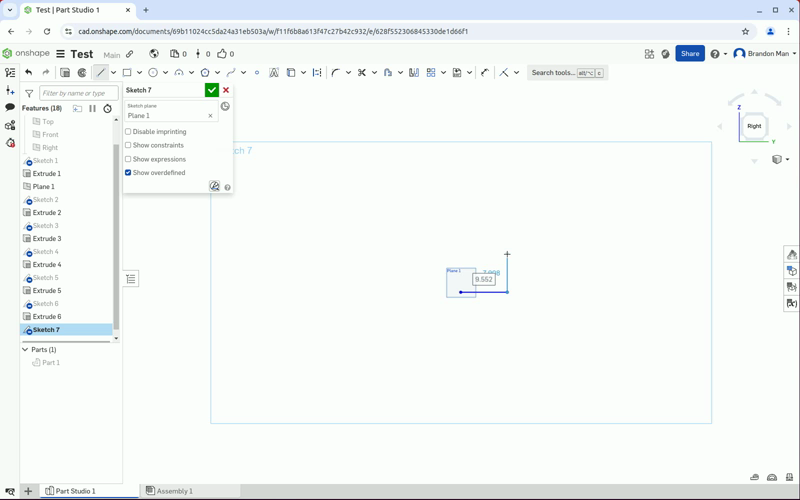
click(507, 253)
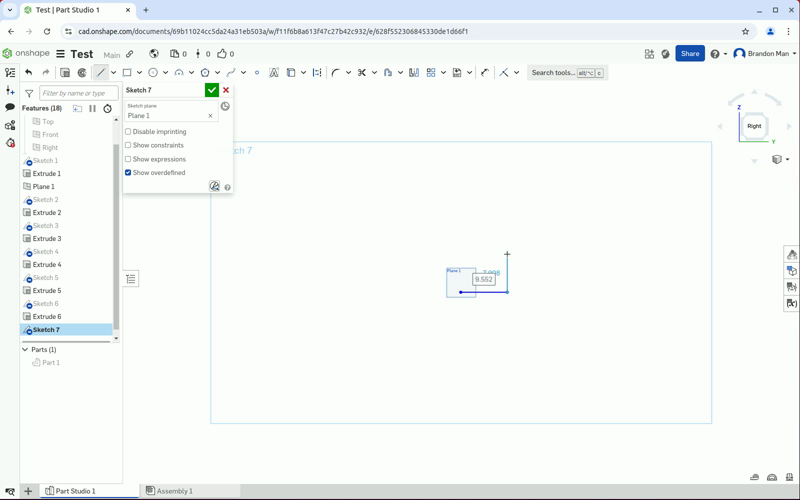
key_up(shift)
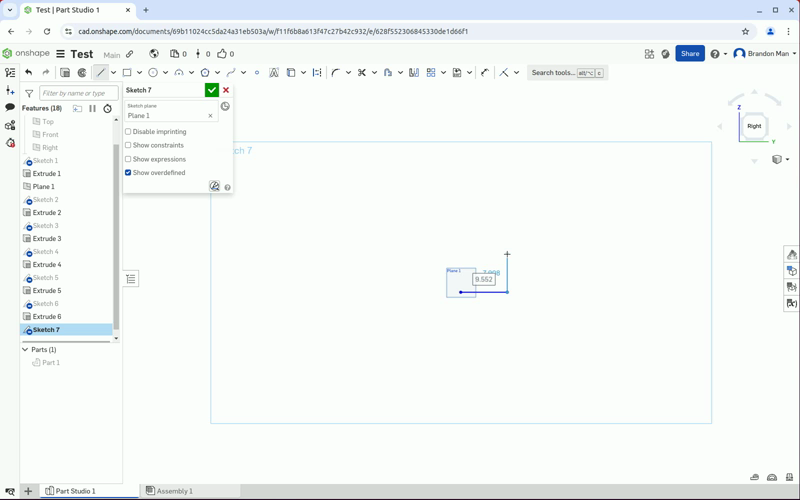
key_down(shift)
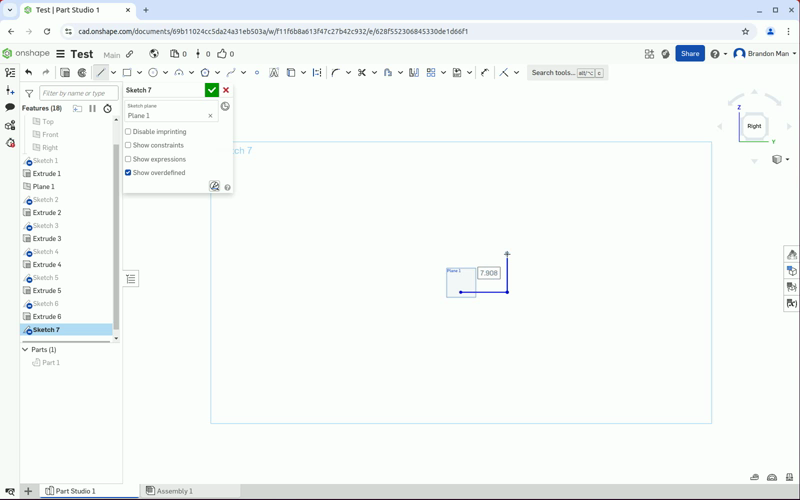
mouse_move(537, 253)
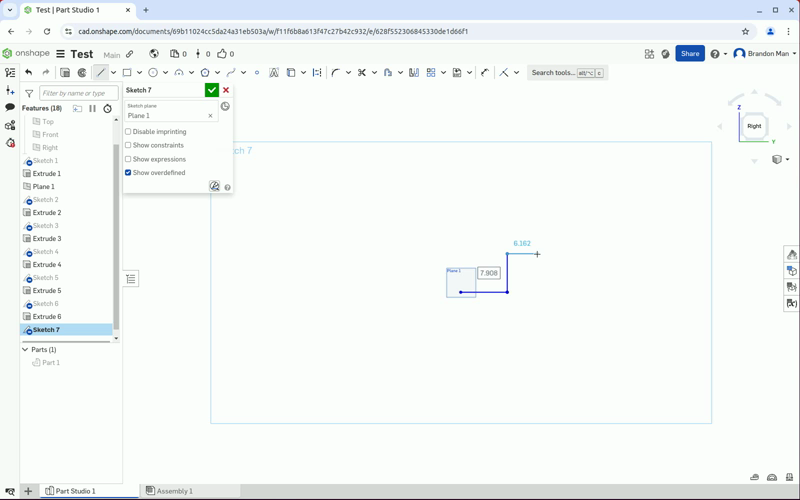
mouse_move(460, 253)
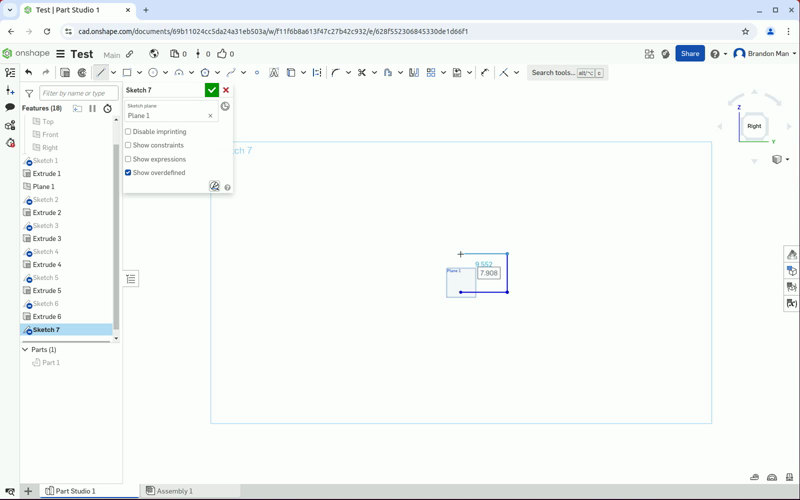
click(460, 253)
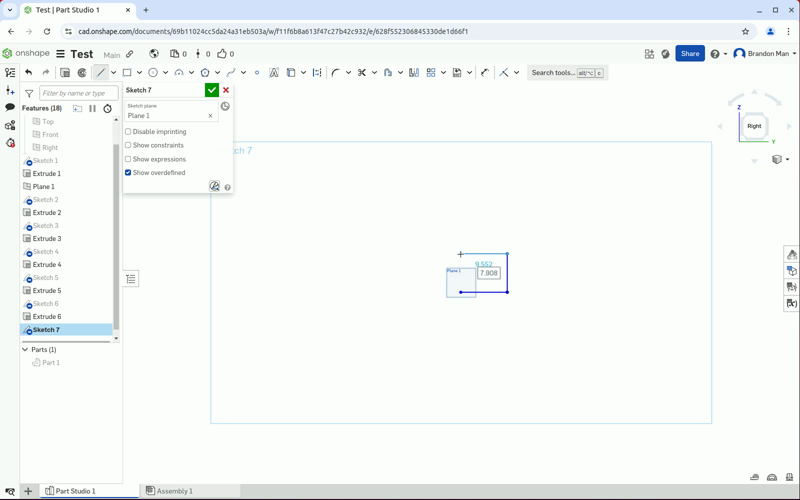
key_up(shift)
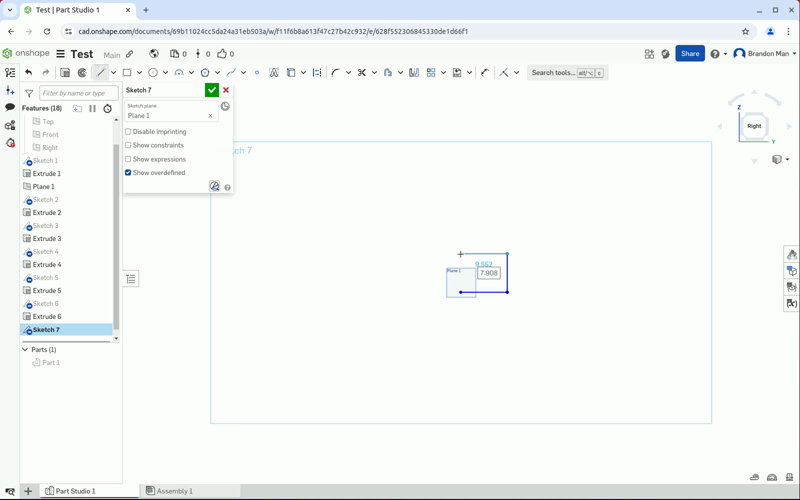
mouse_move(490, 253)
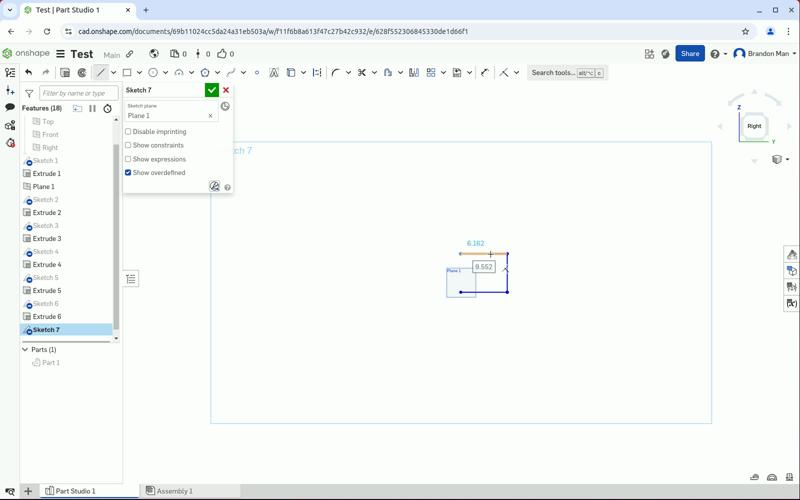
key_down(shift)
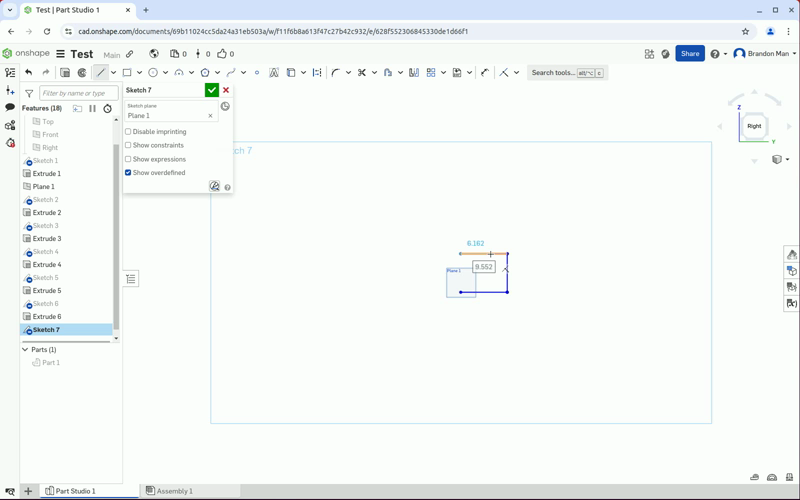
mouse_move(460, 292)
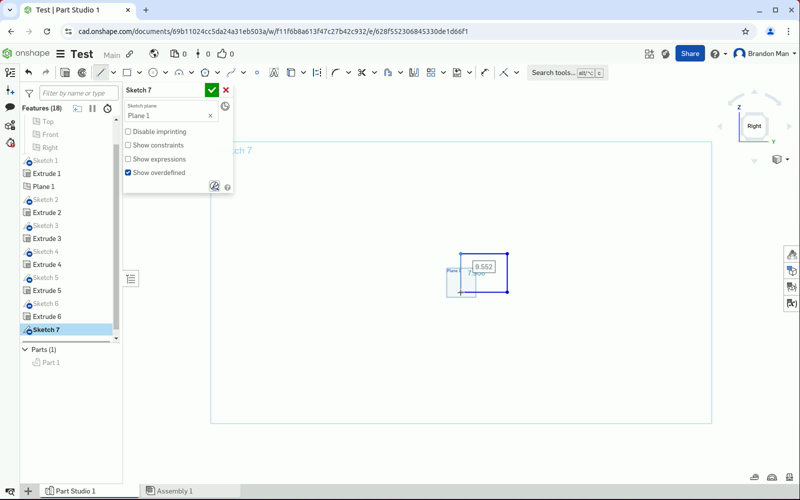
key_up(shift)
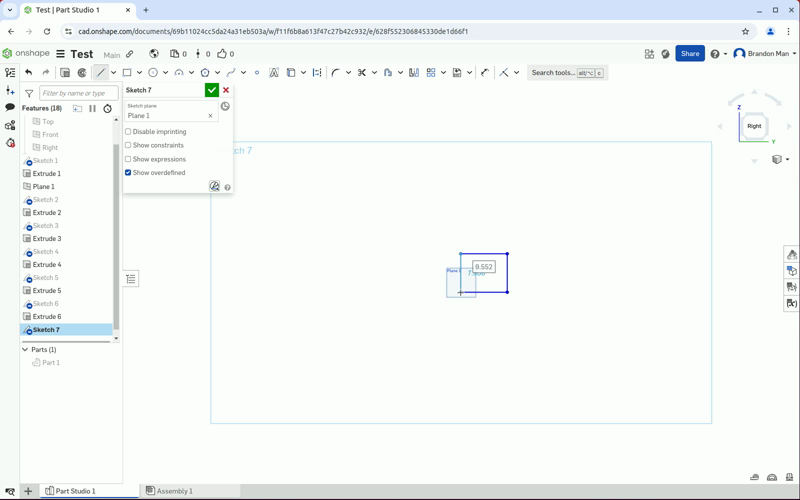
click(460, 292)
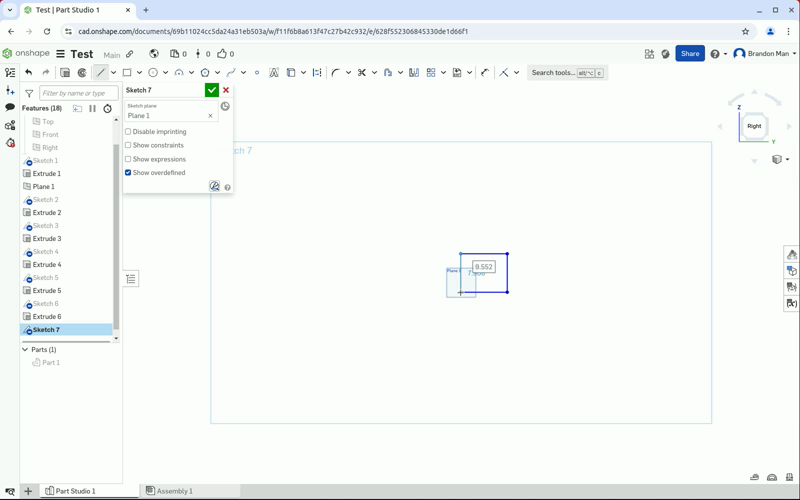
key(esc)
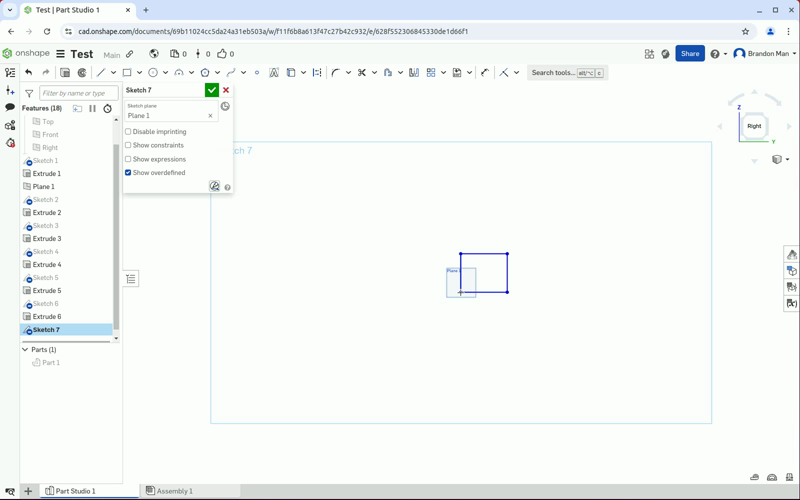
mouse_move(467, 288)
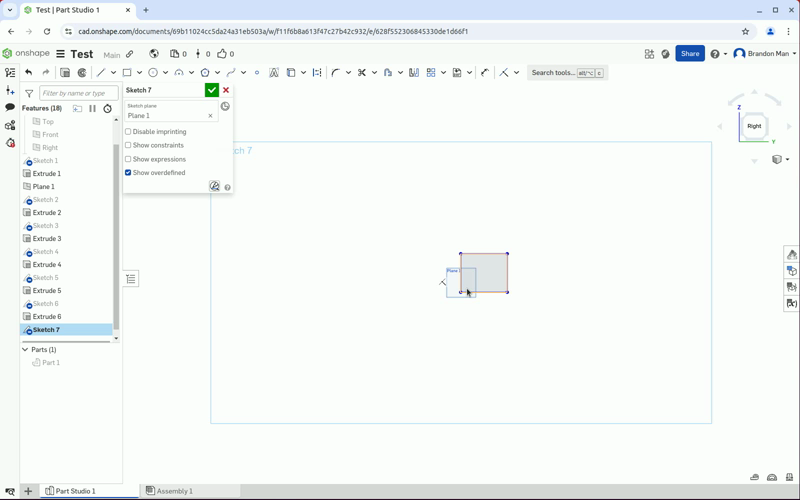
scroll(6)
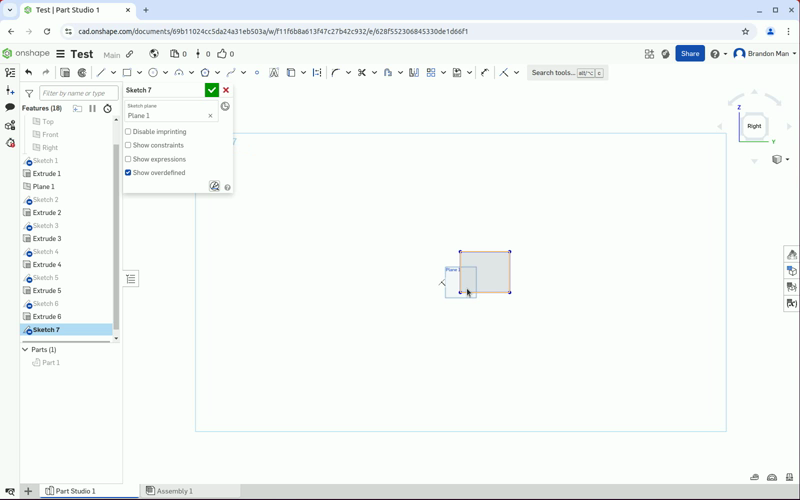
scroll(6)
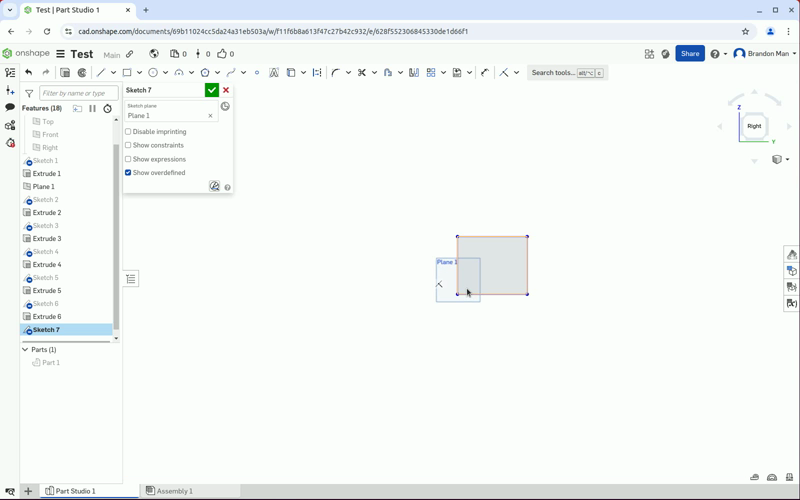
scroll(6)
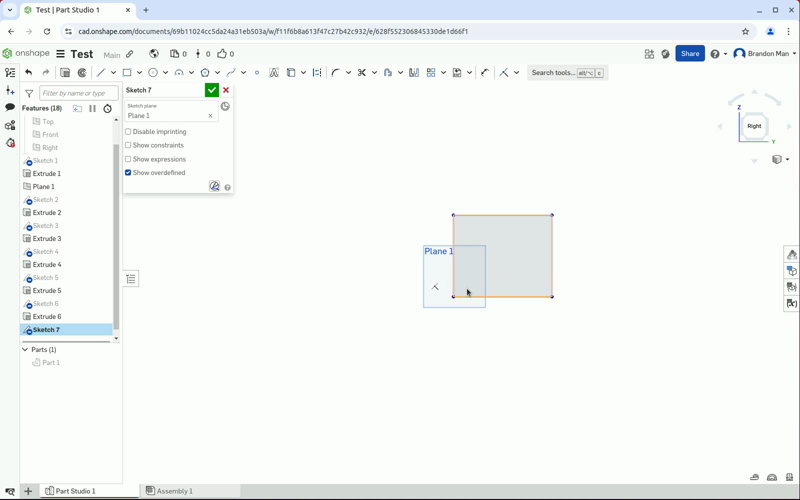
scroll(6)
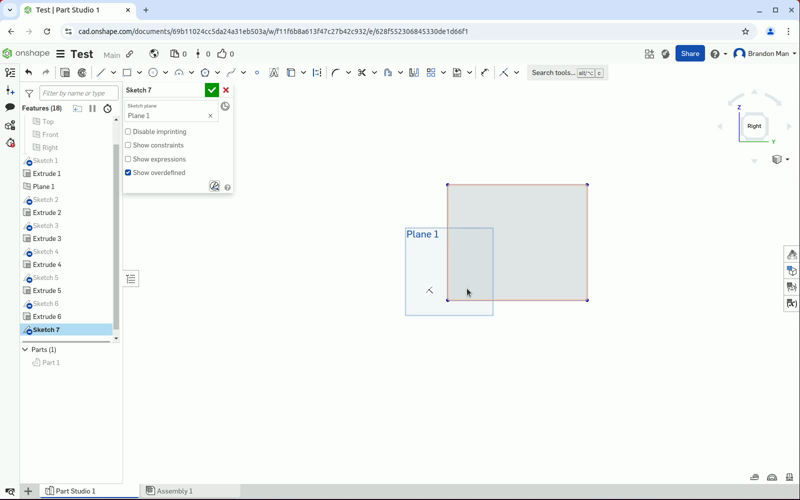
scroll(6)
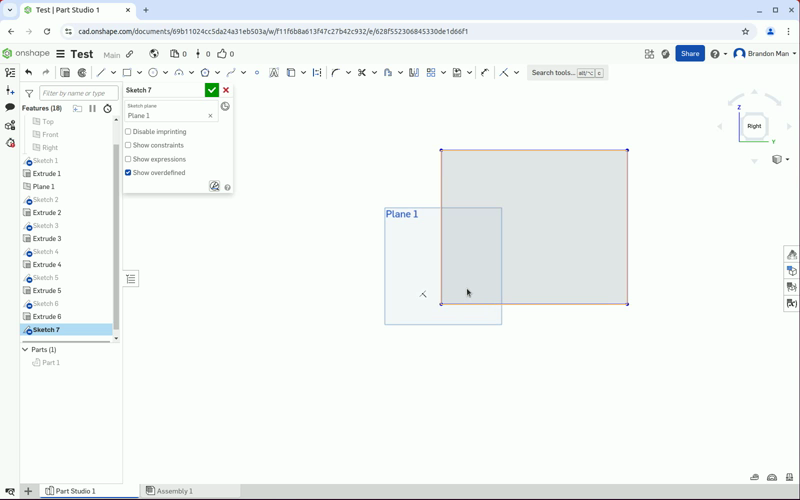
scroll(6)
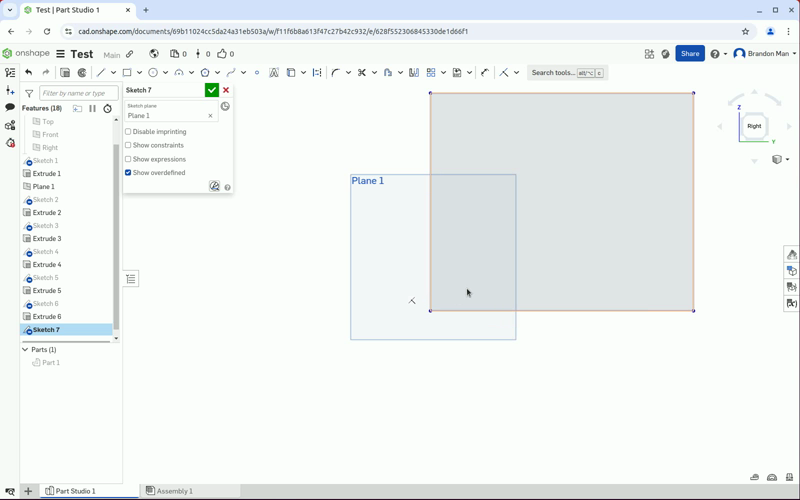
scroll(6)
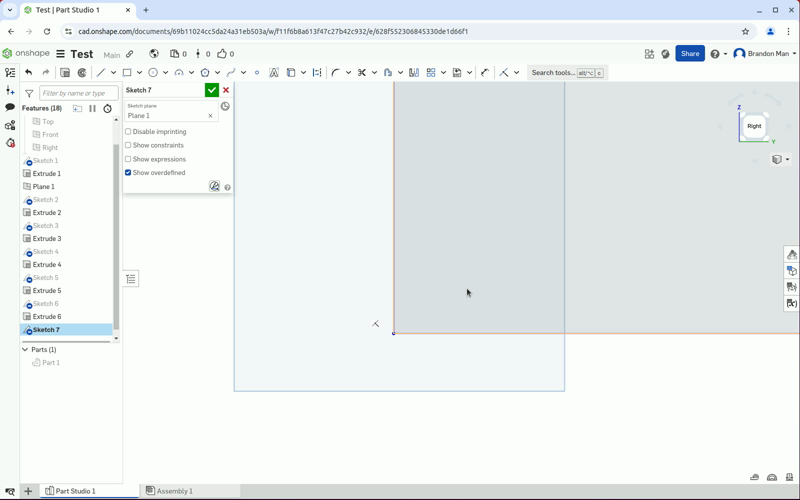
click(467, 288)
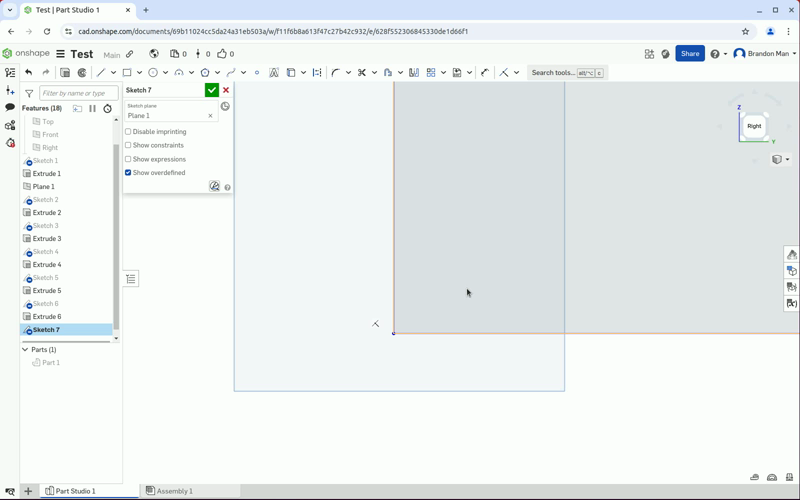
scroll(-6)
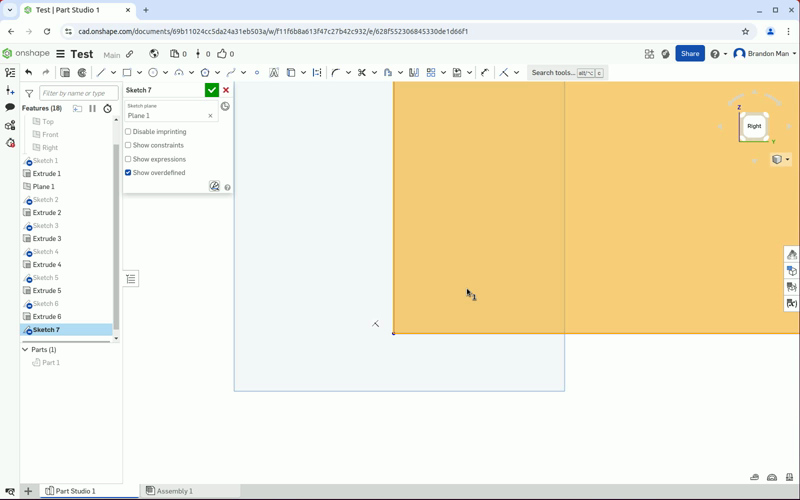
scroll(-6)
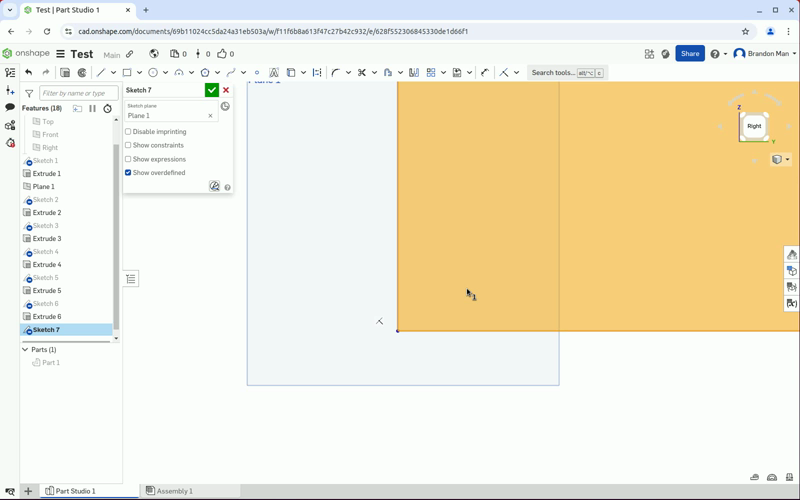
scroll(-6)
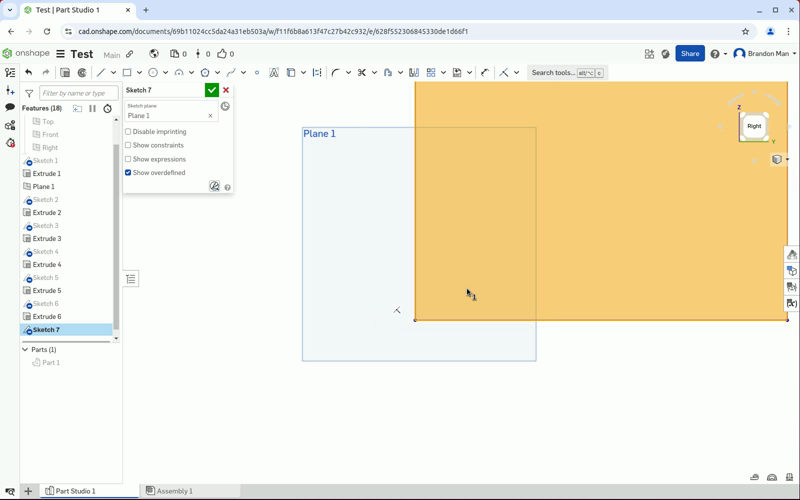
scroll(-6)
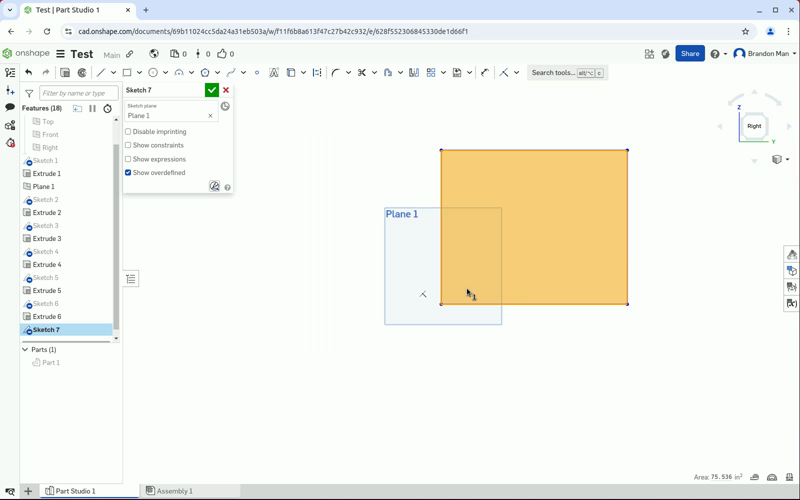
scroll(-6)
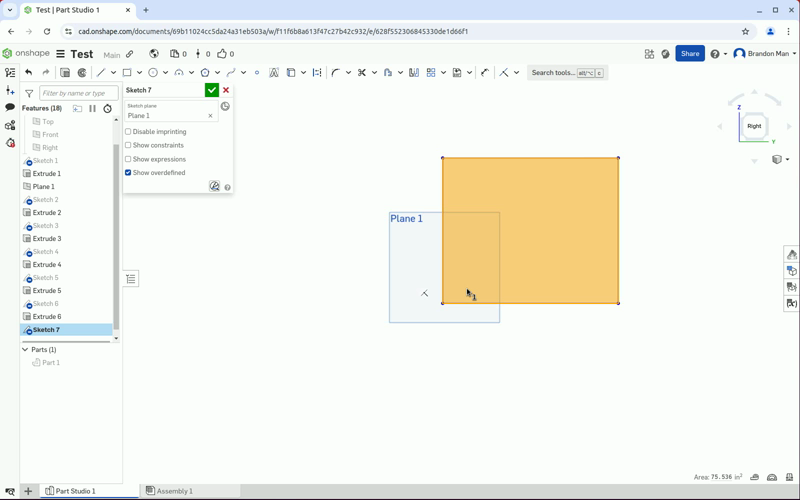
scroll(-6)
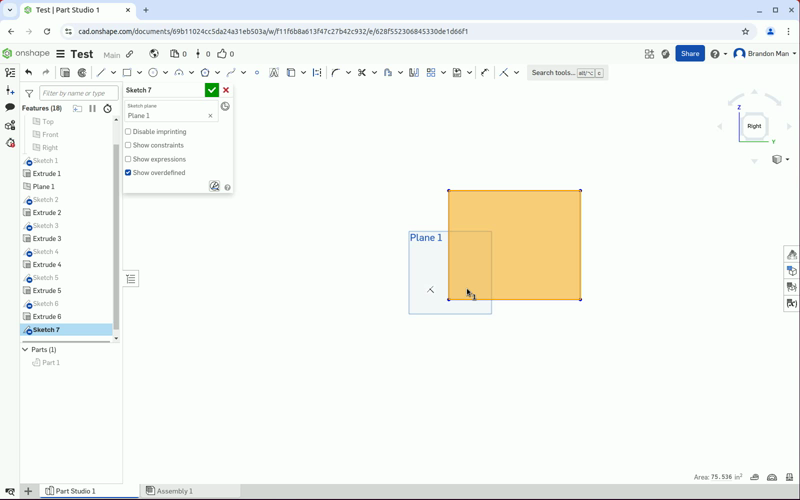
scroll(-6)
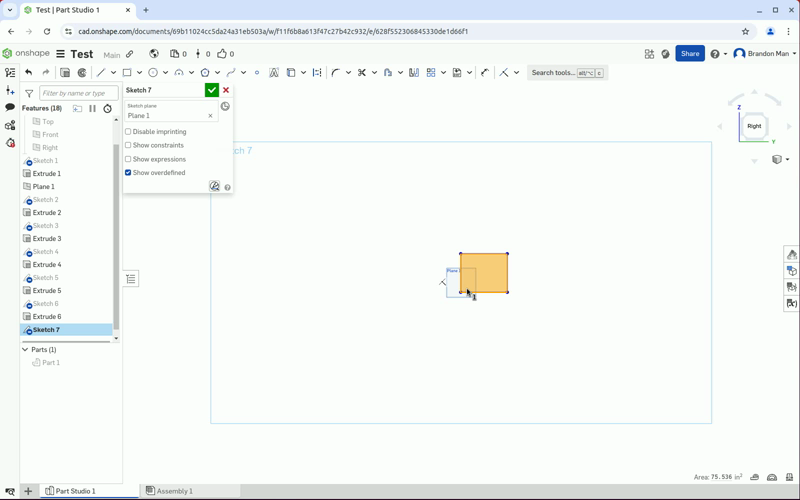
mouse_move(73, 352)
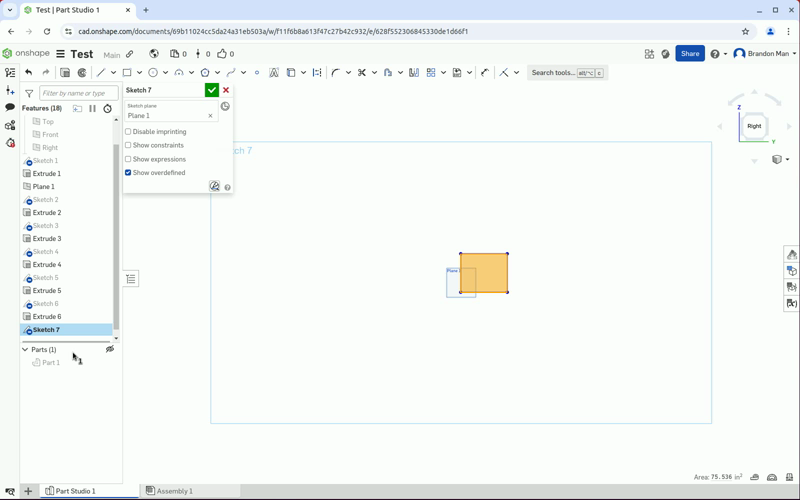
key(shift+y)
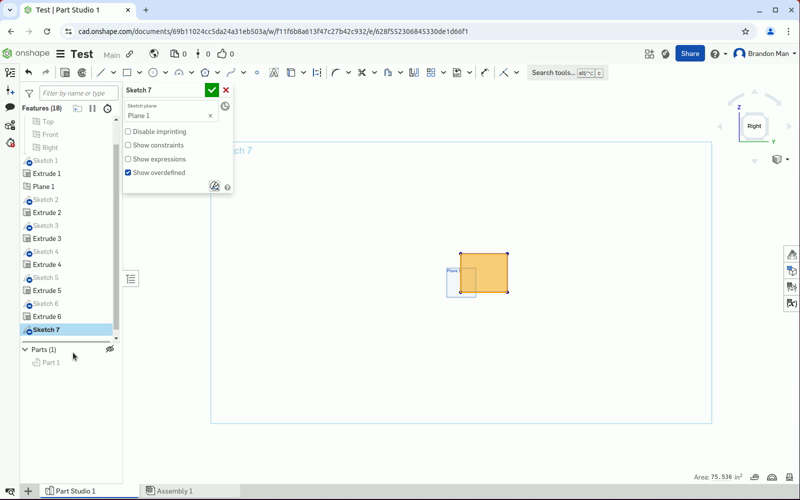
key(shift+e)
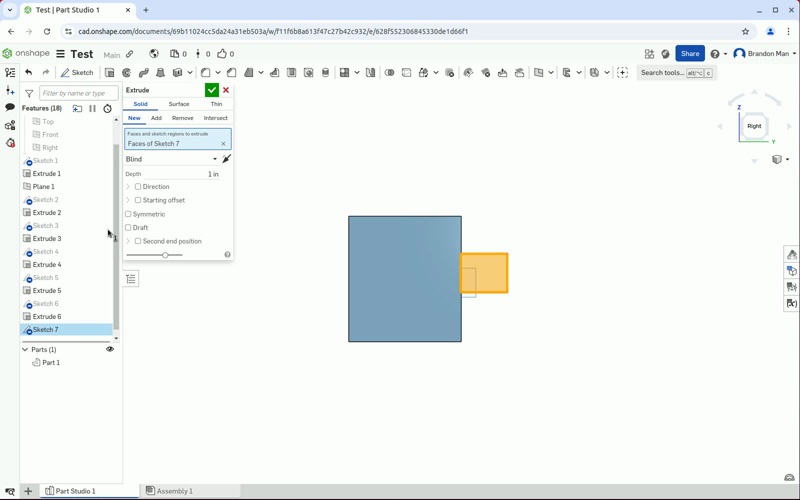
mouse_move(143, 106)
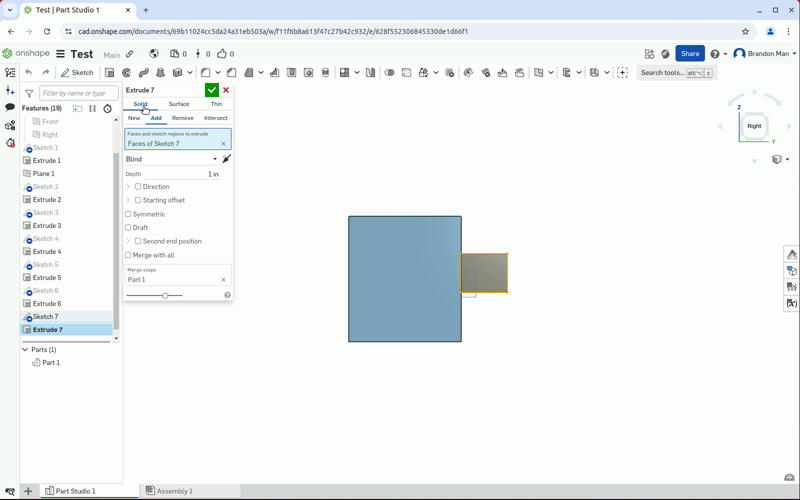
click(143, 106)
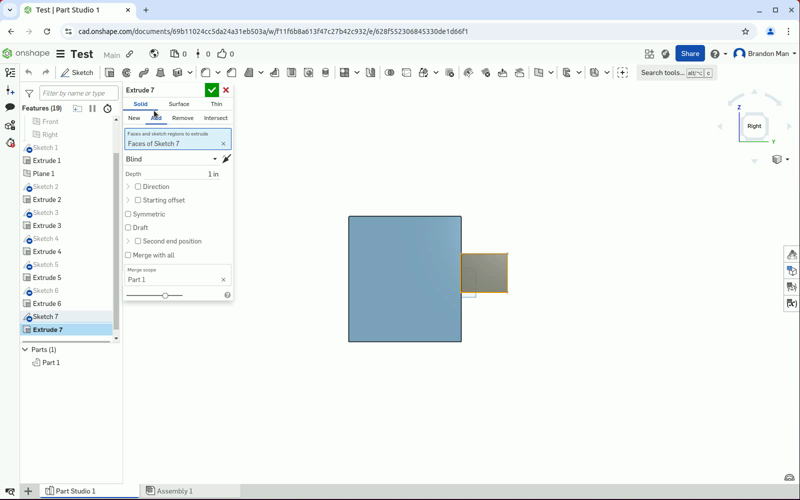
mouse_move(186, 120)
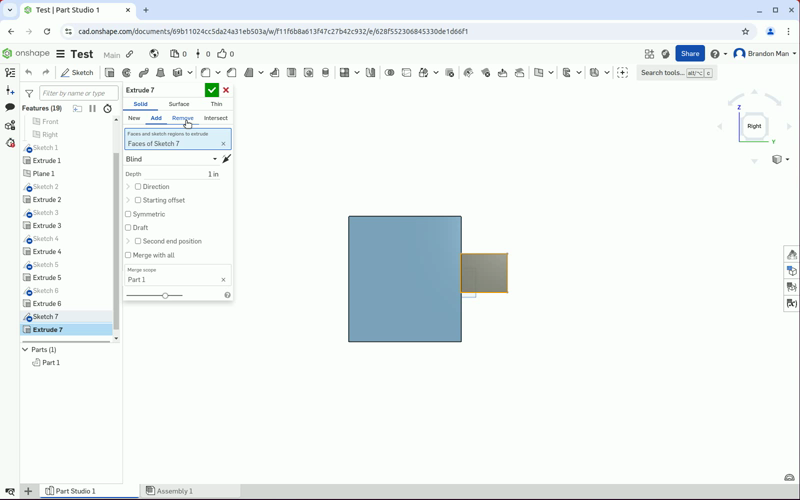
click(186, 120)
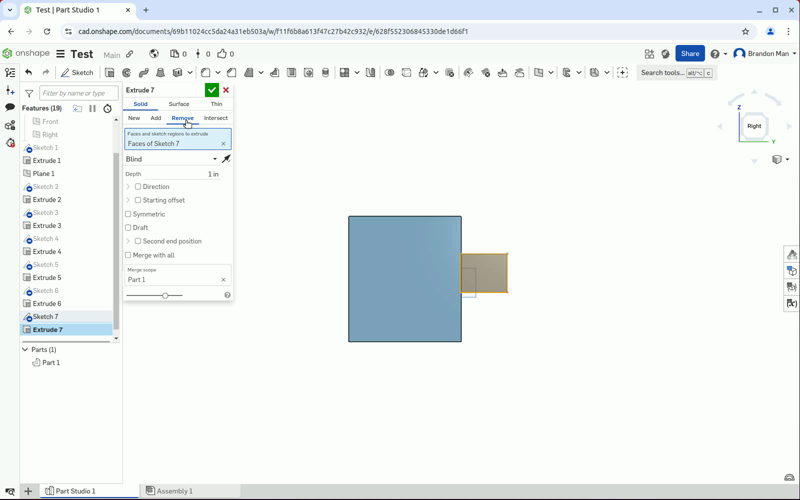
key(tab, 4)
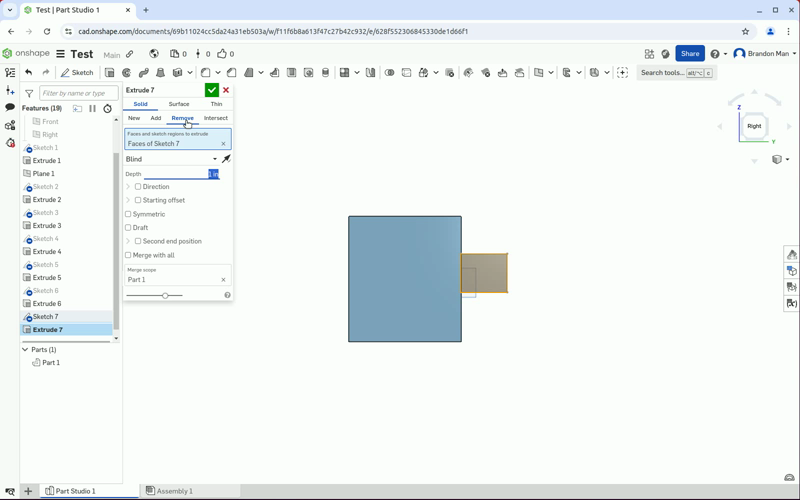
text(3.129)
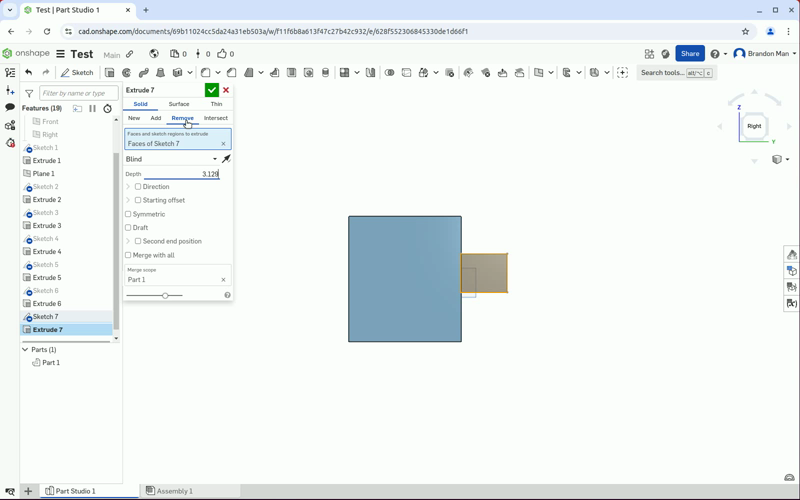
key(tab, 6)
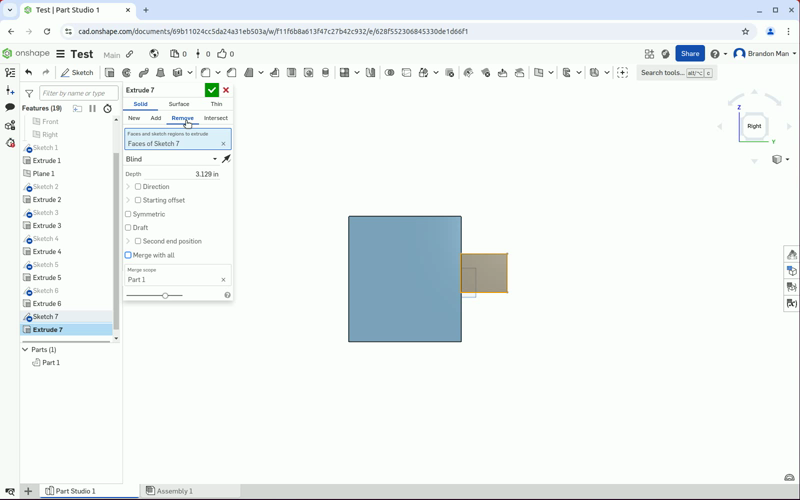
key(space)
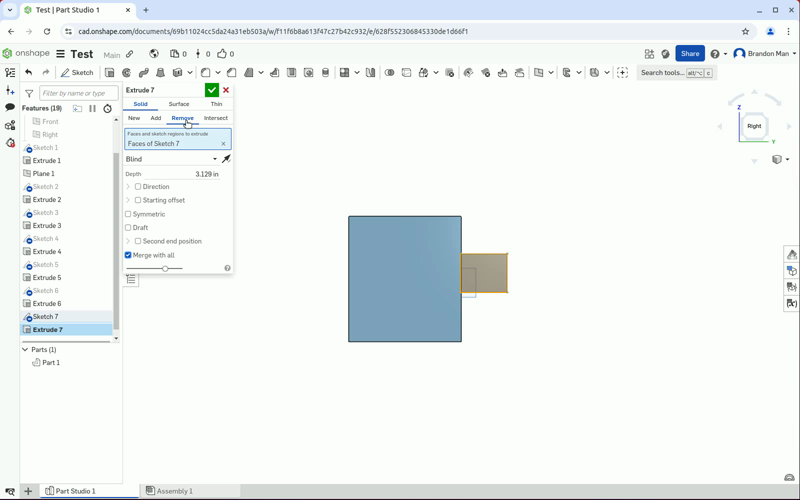
key(enter)
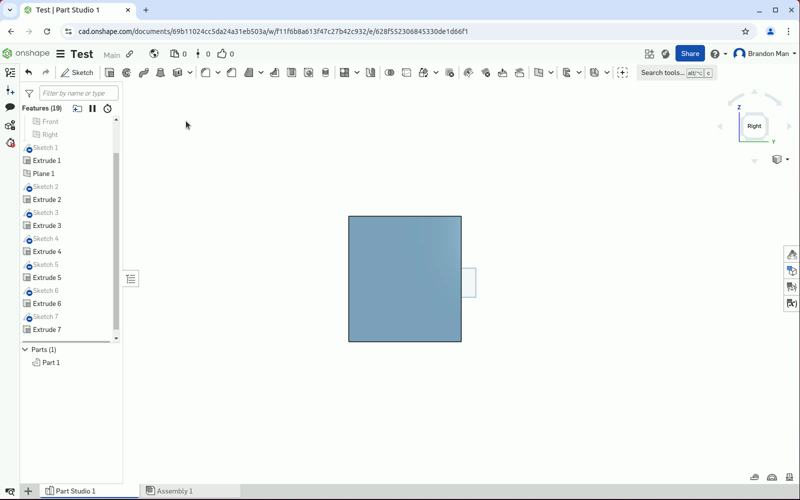
key(shift+h)
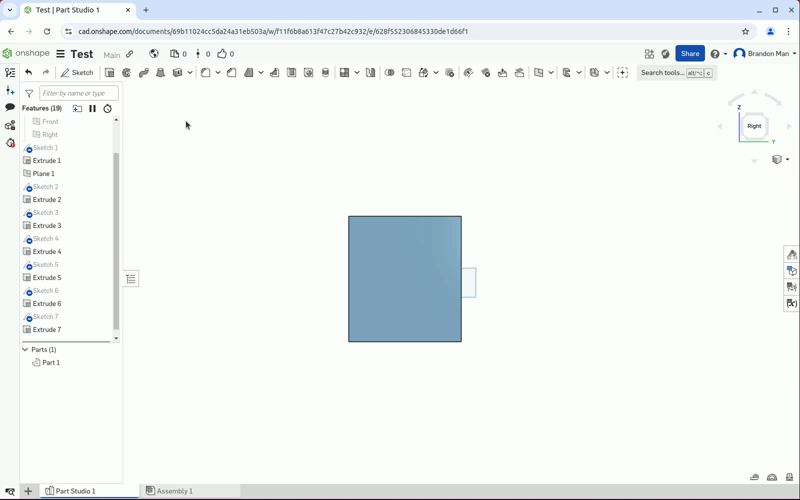
key(shift+h)
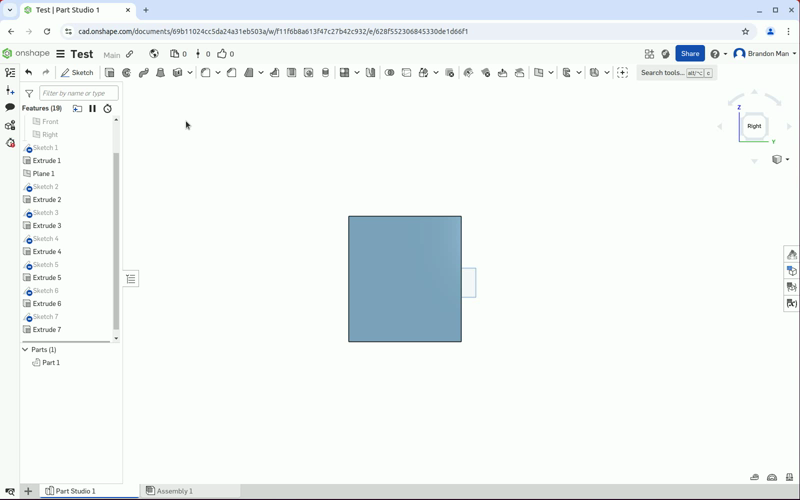
mouse_move(69, 150)
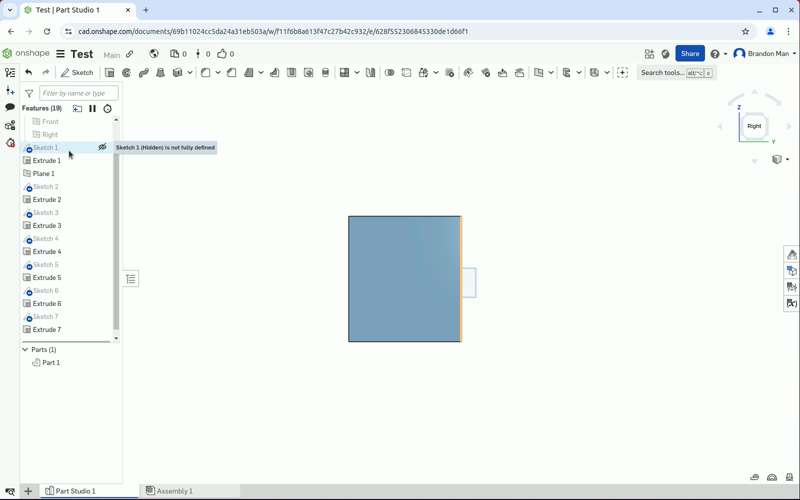
click(69, 150)
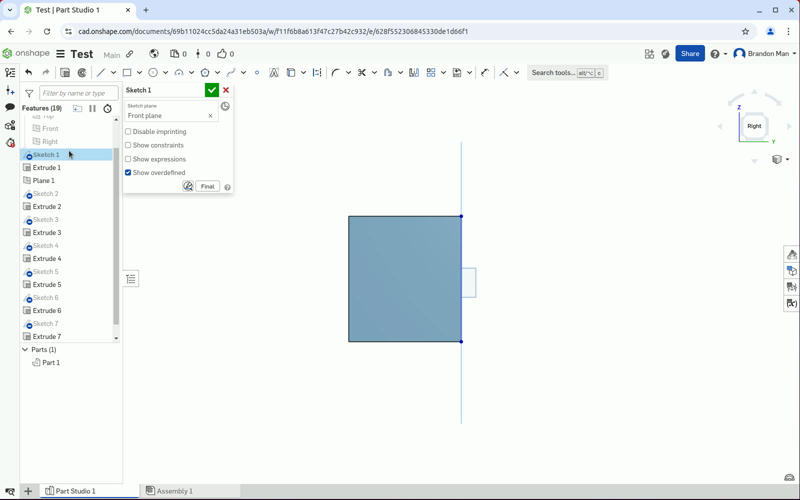
mouse_move(229, 92)
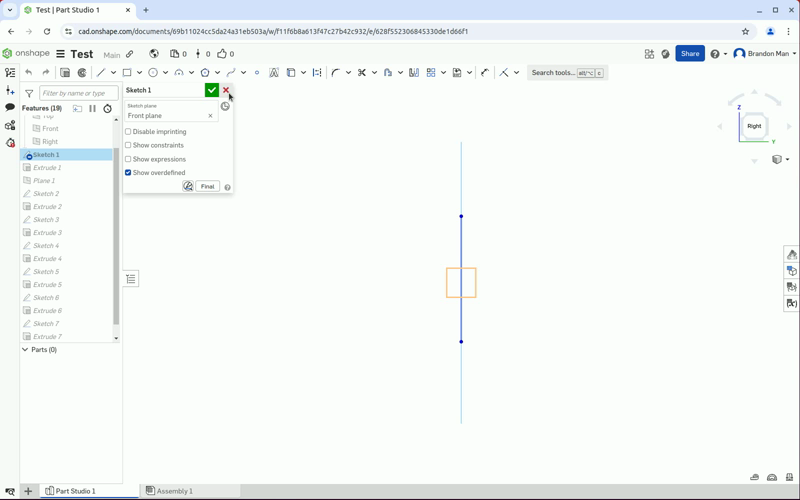
click(229, 92)
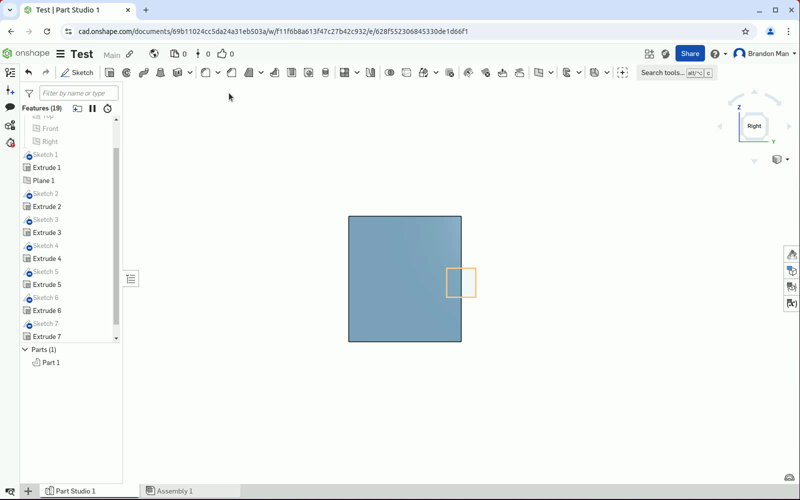
mouse_move(73, 352)
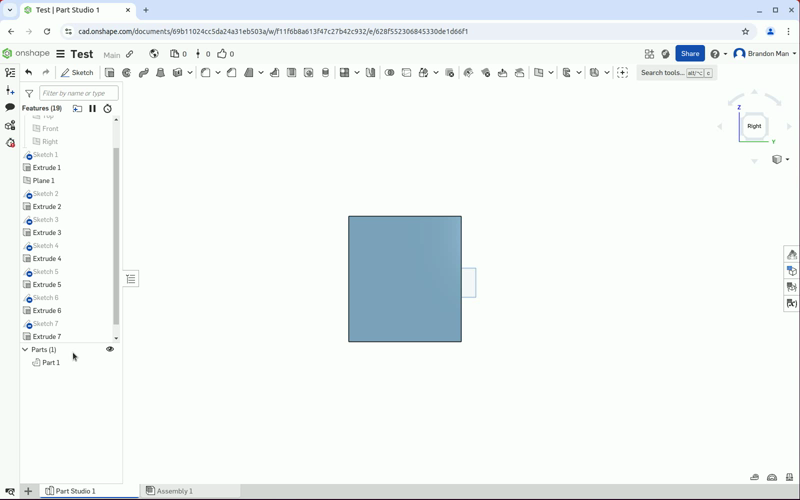
key(y)
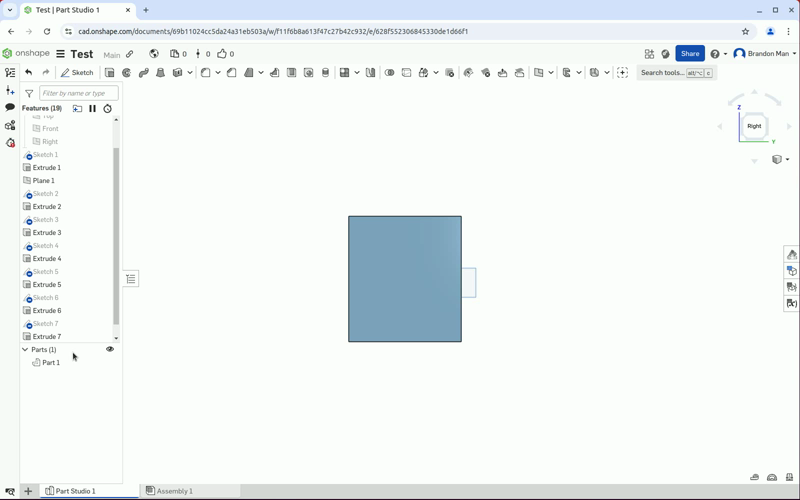
key(shift+p)
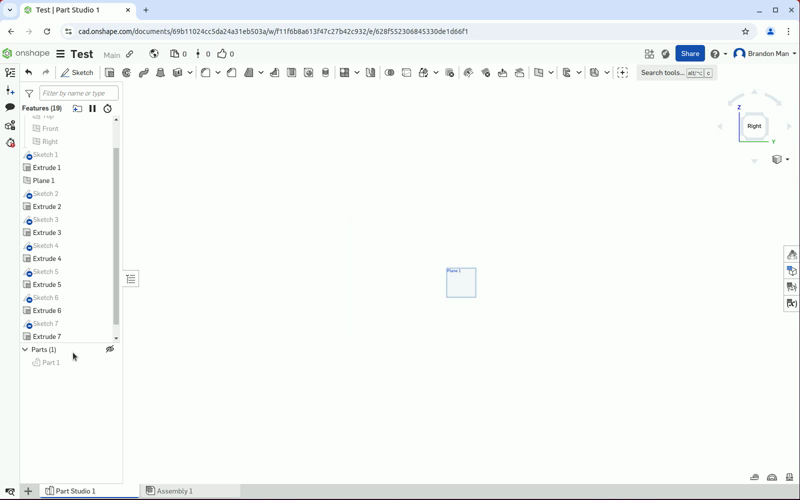
key(space)
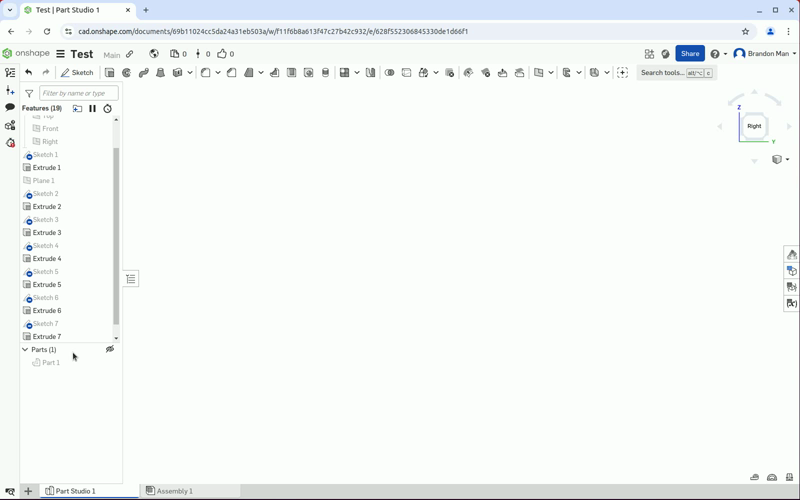
key_down(shift)
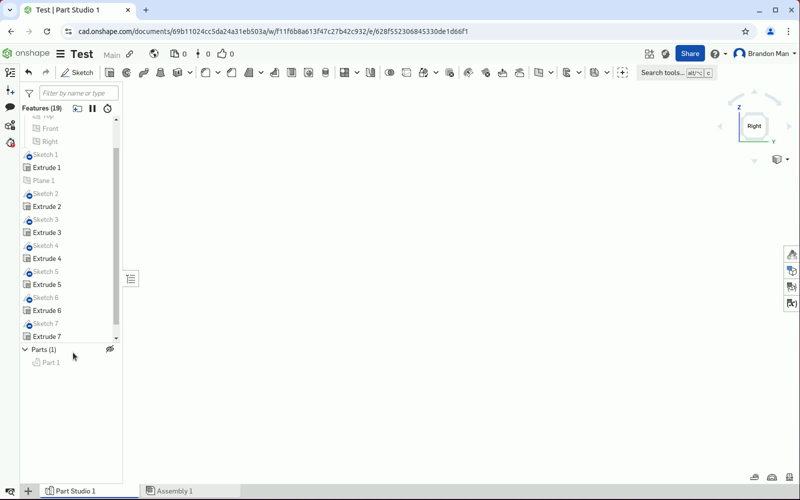
key(right)
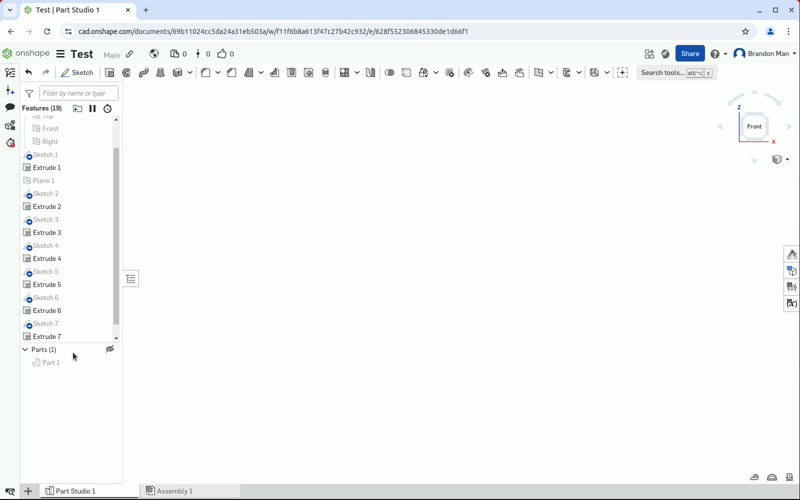
key_up(shift)
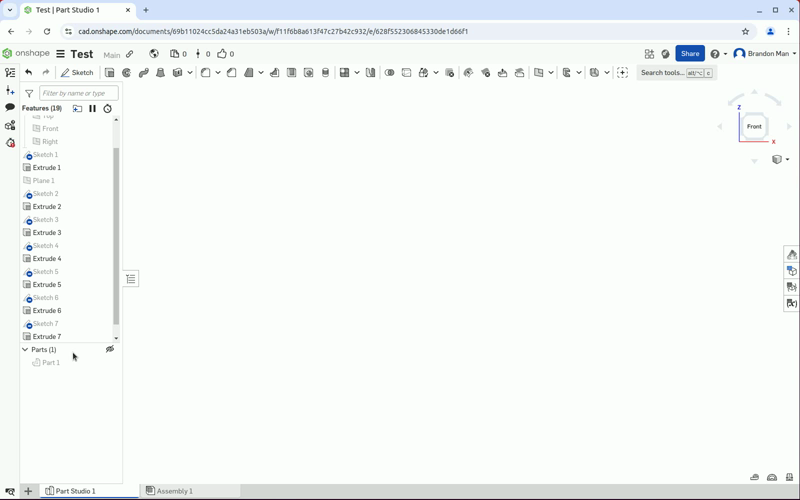
mouse_move(73, 352)
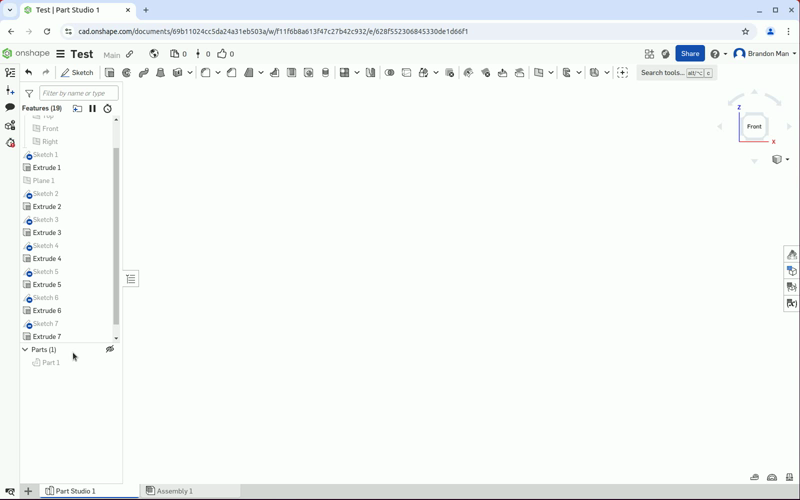
key(shift+y)
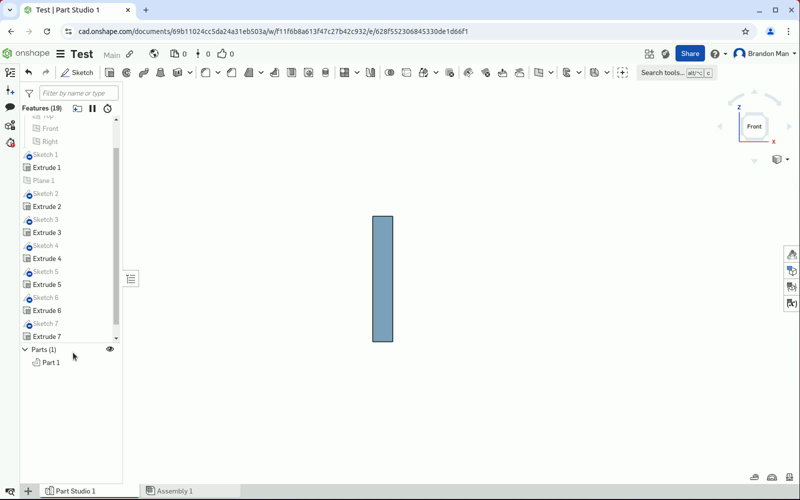
mouse_move(541, 75)
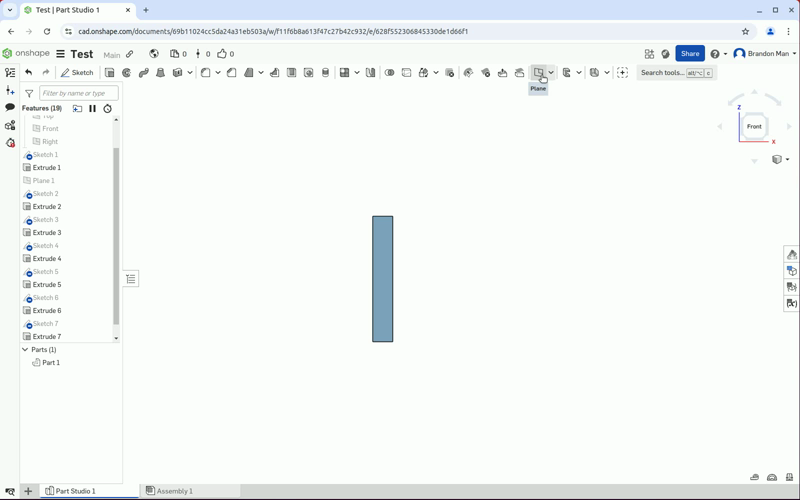
click(541, 75)
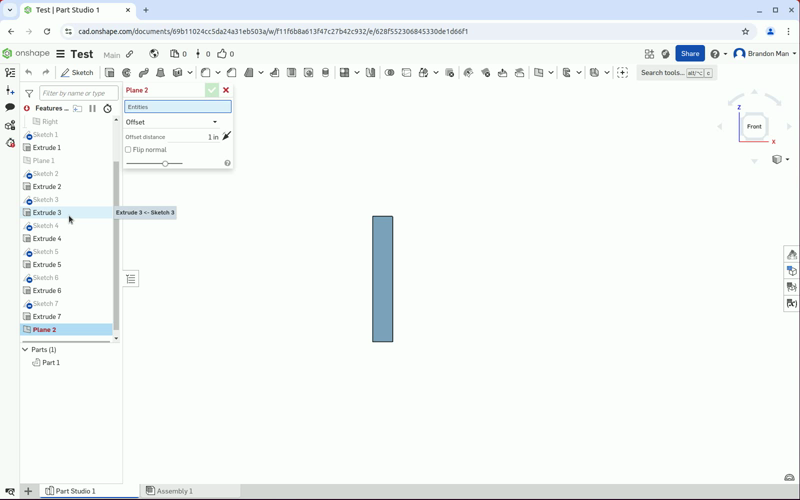
scroll(3)
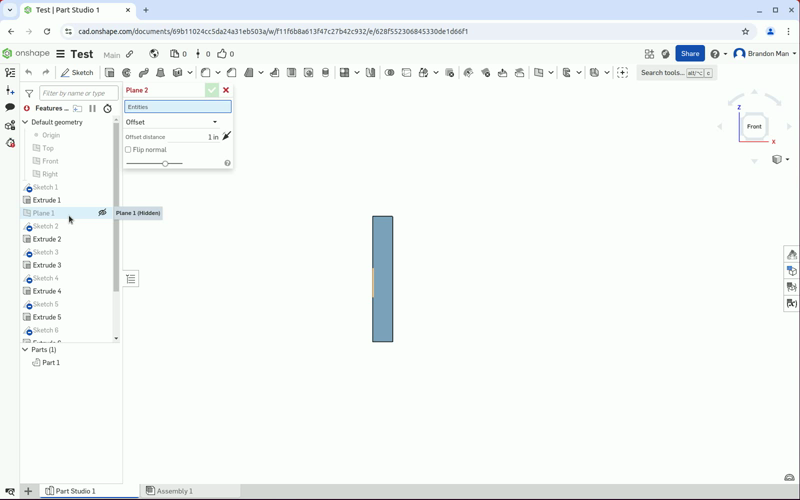
mouse_move(69, 163)
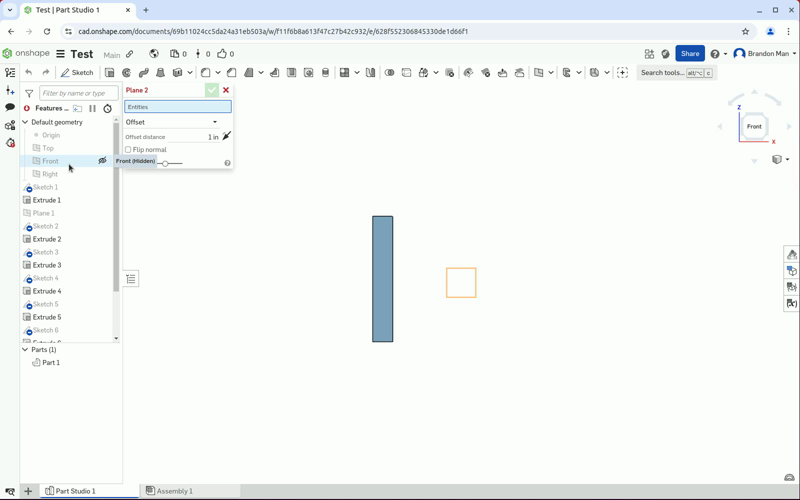
click(69, 163)
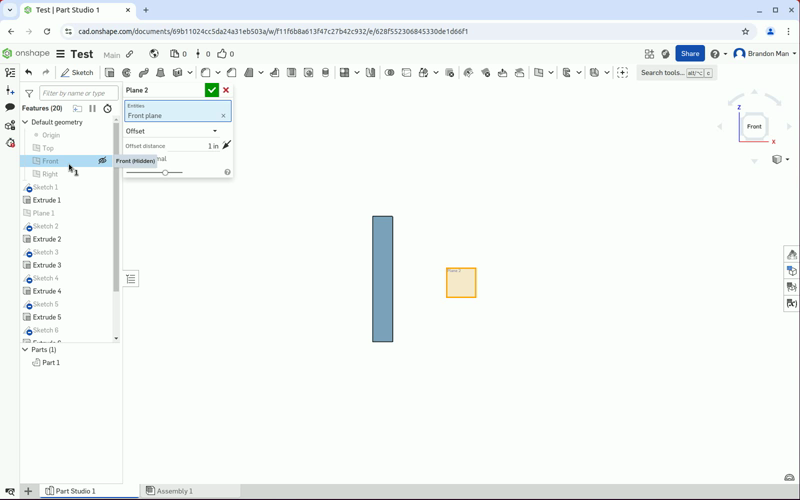
key(tab, 2)
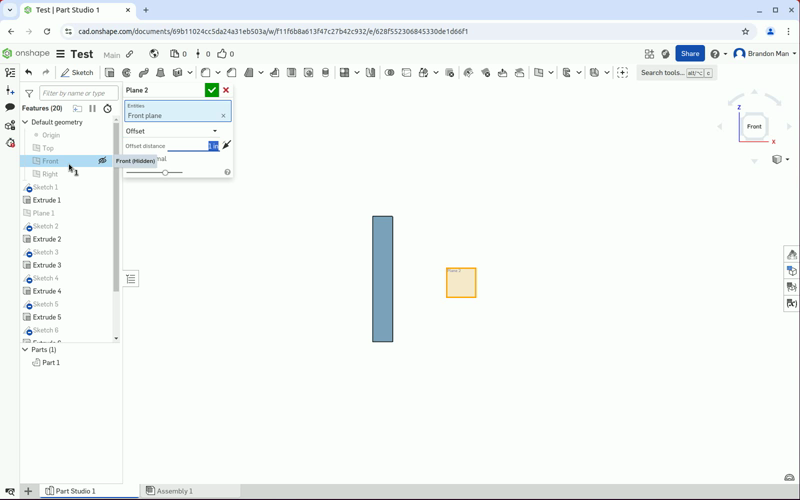
text(23.108)
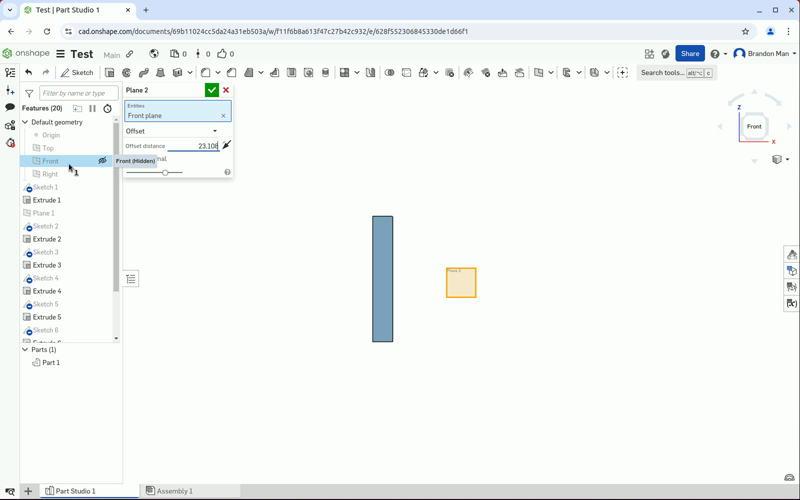
key(enter, 2)
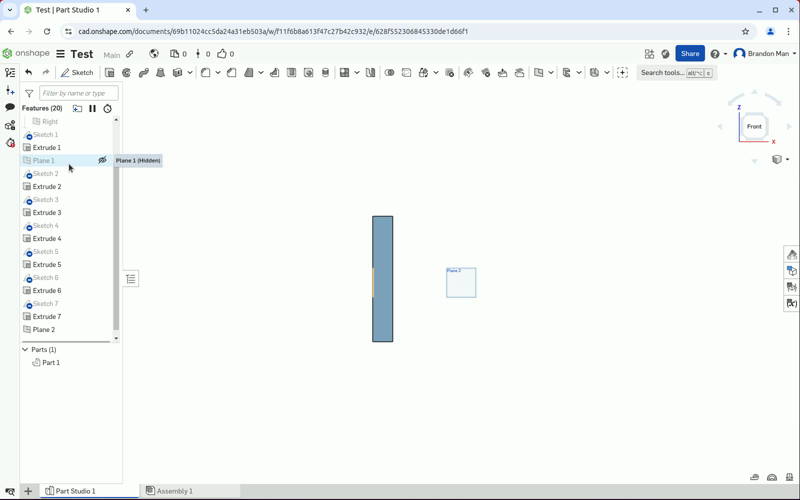
key(shift+s)
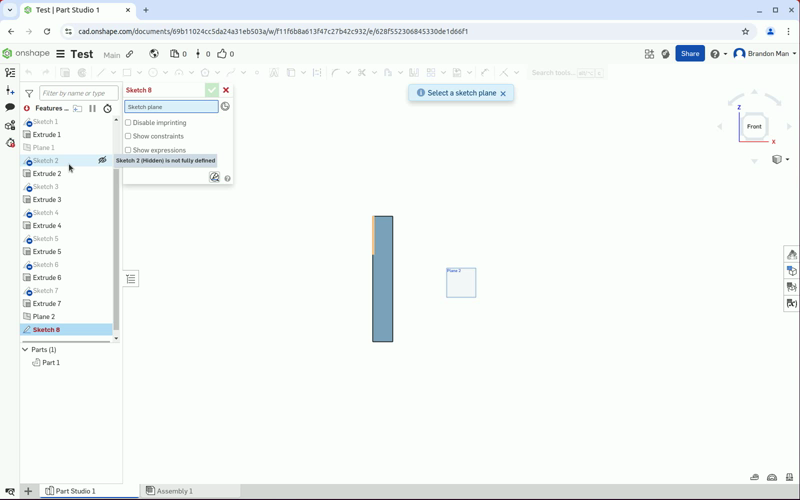
mouse_move(69, 319)
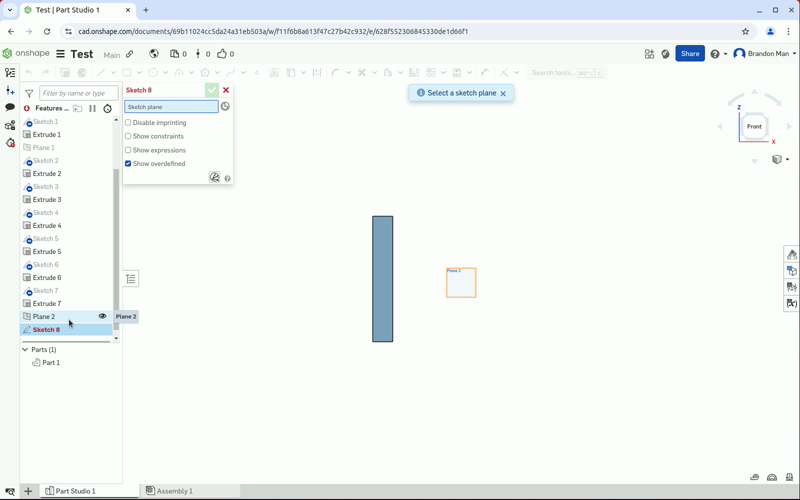
click(69, 319)
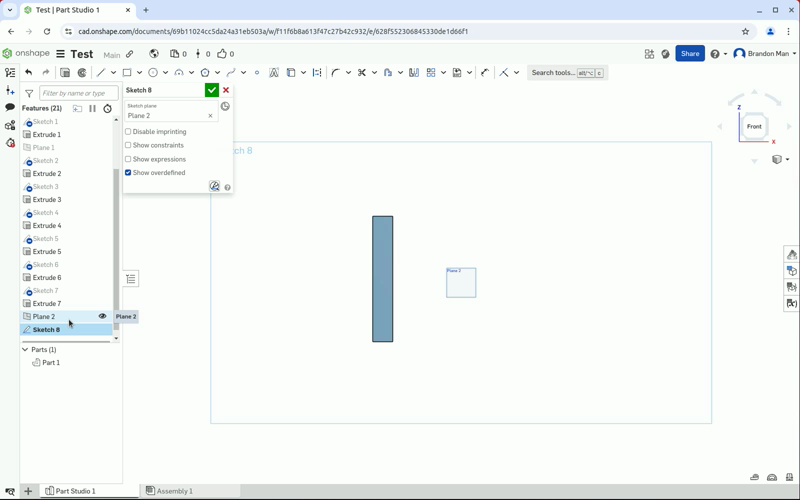
mouse_move(73, 352)
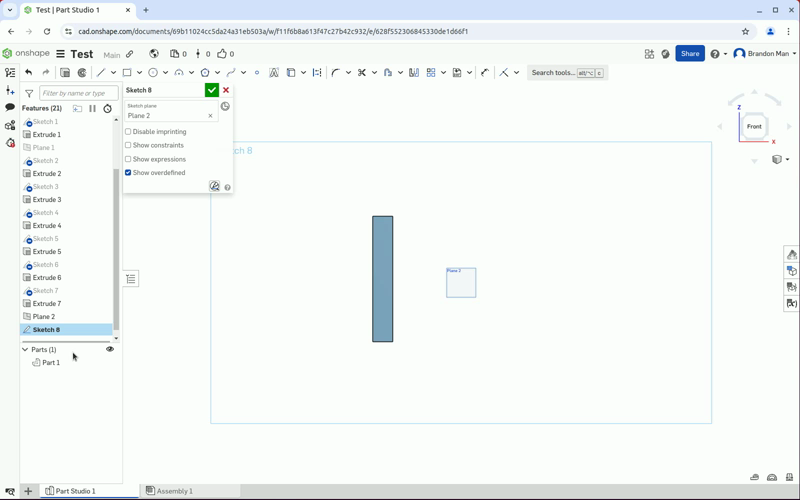
key(y)
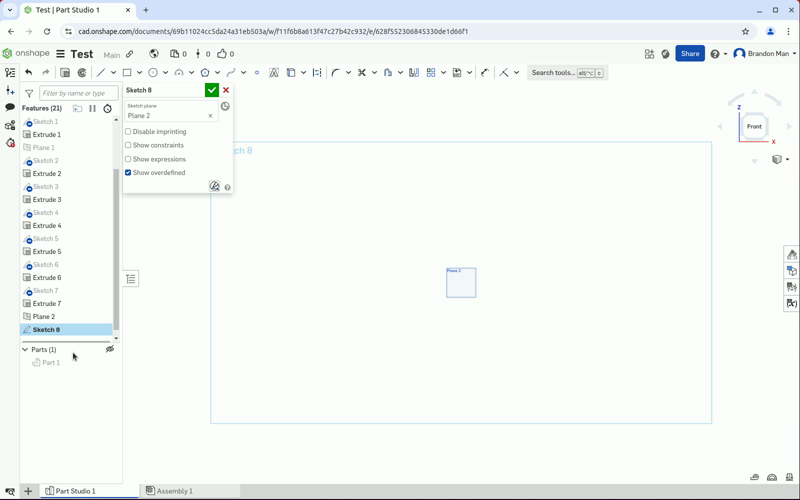
key(c)
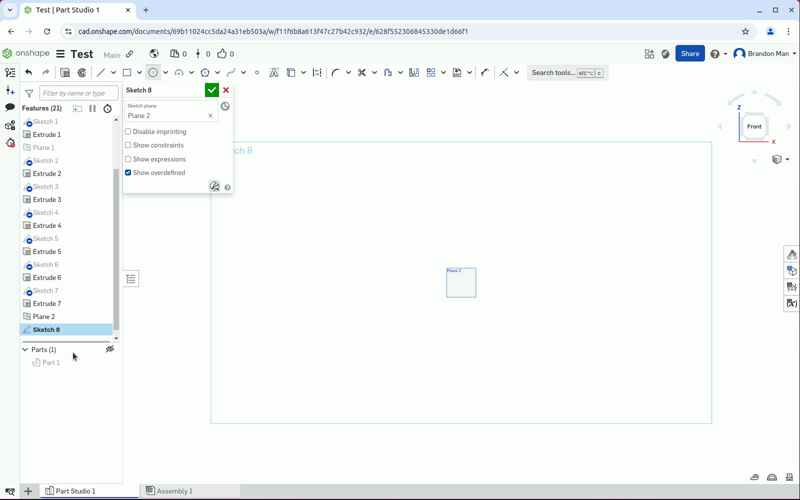
key_down(shift)
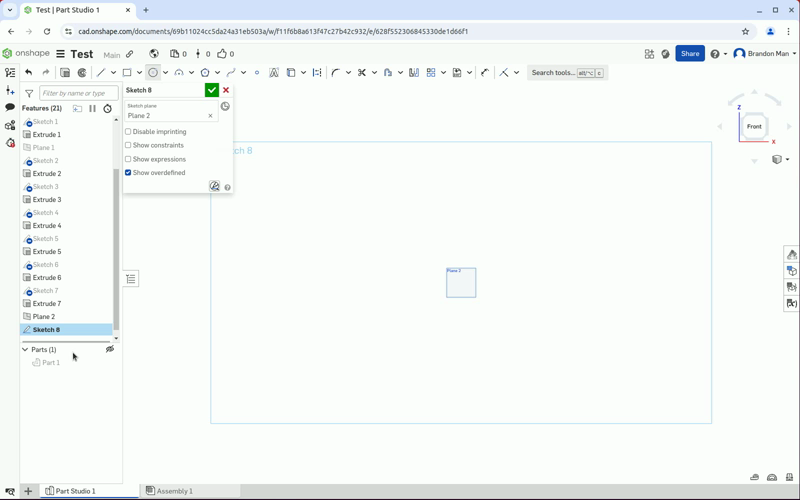
mouse_move(381, 253)
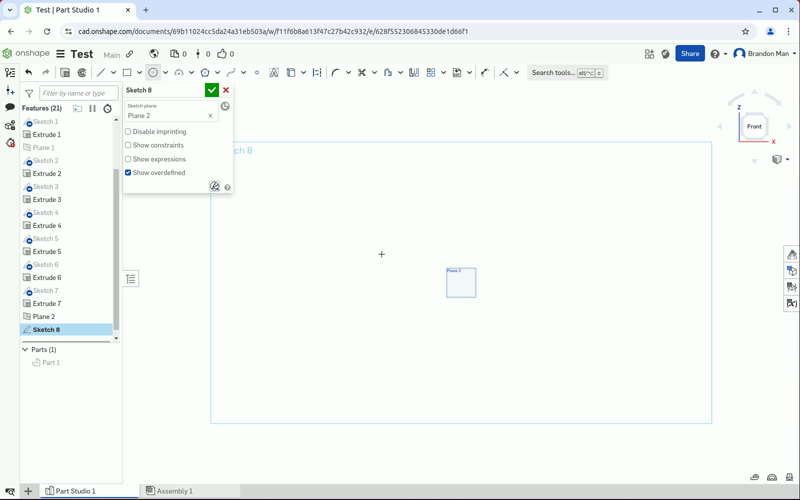
click(381, 253)
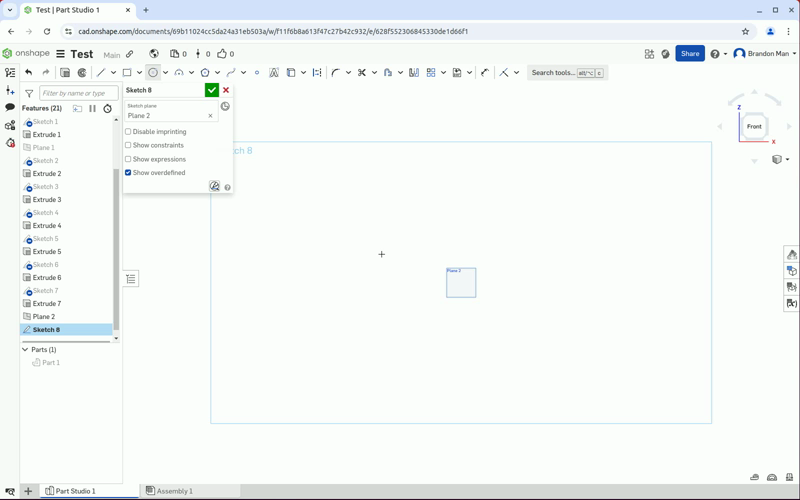
key_up(shift)
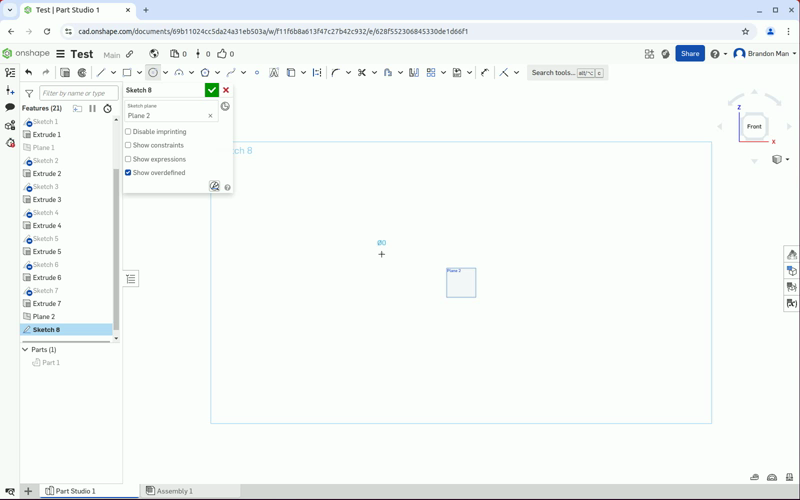
mouse_move(387, 253)
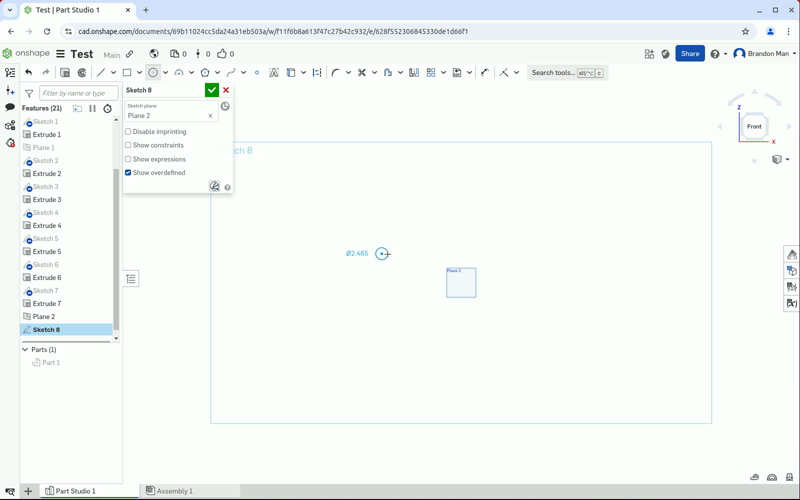
click(387, 253)
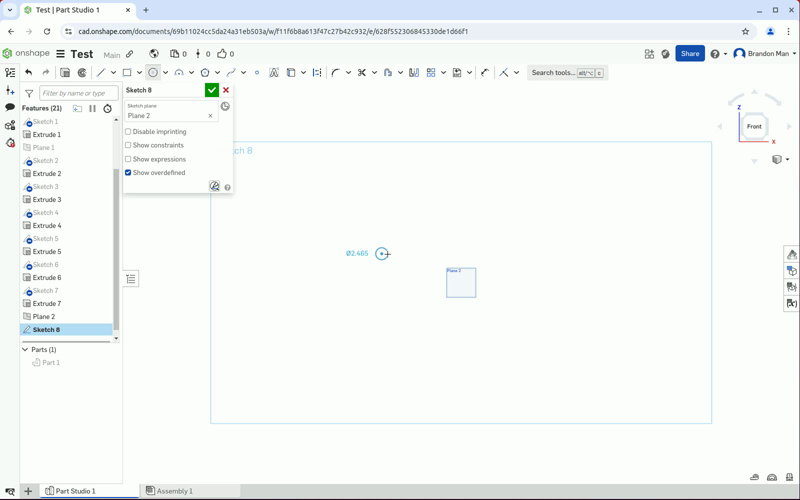
key(esc)
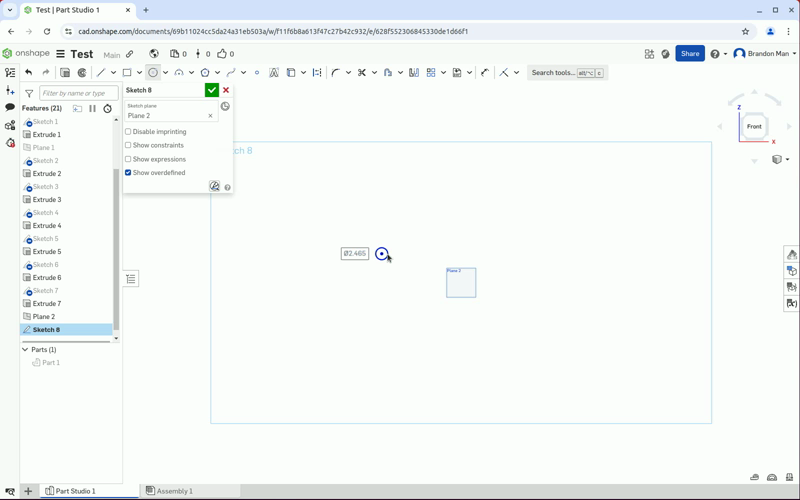
mouse_move(376, 253)
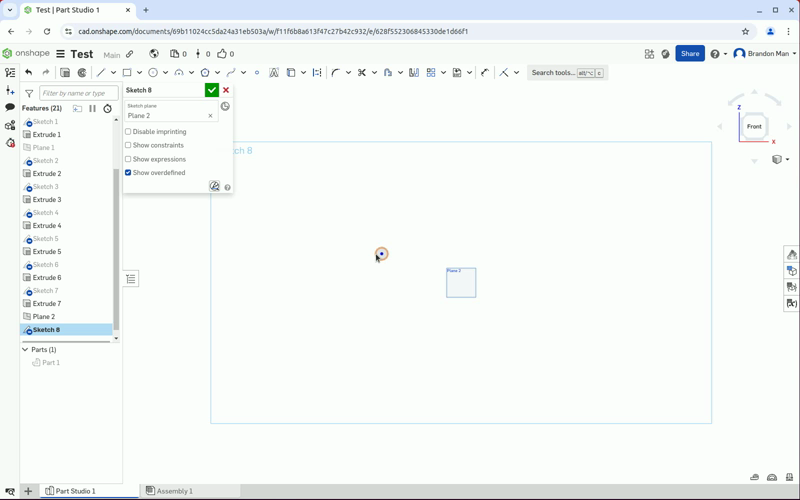
scroll(6)
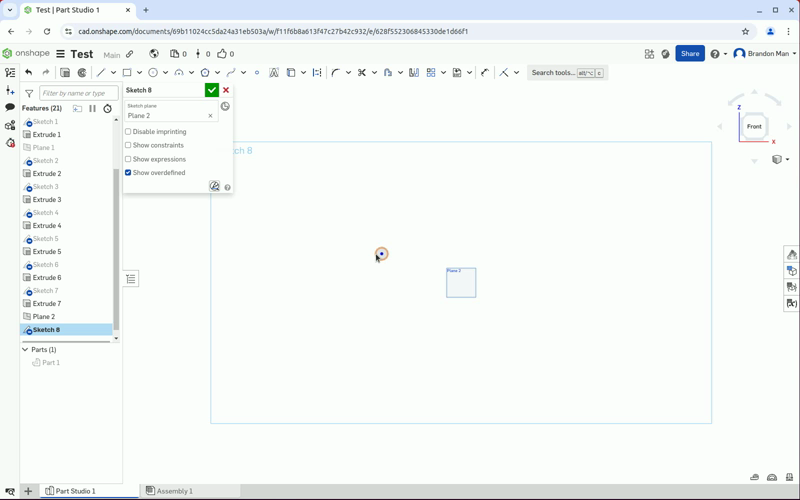
scroll(6)
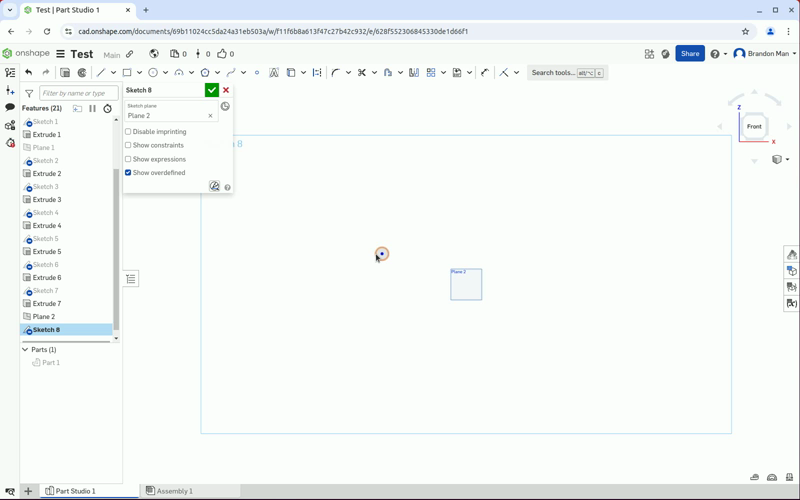
scroll(6)
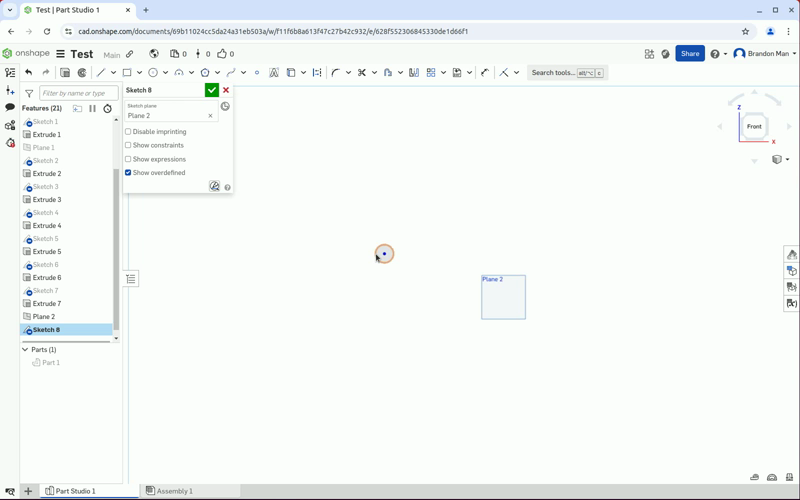
scroll(6)
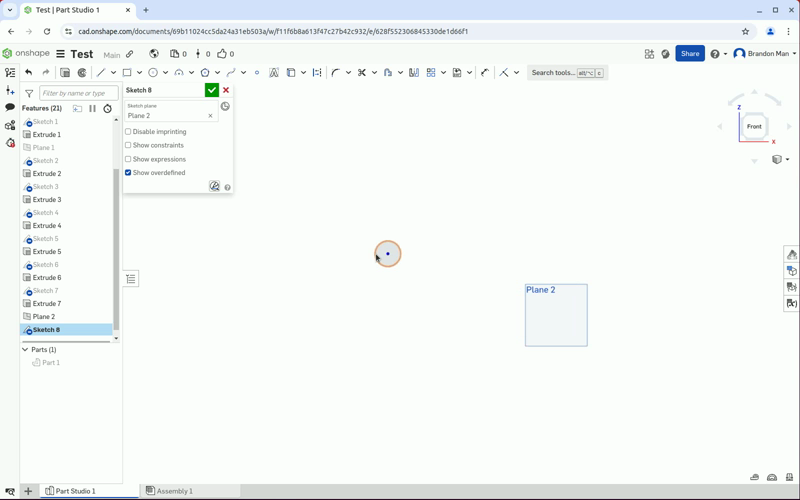
scroll(6)
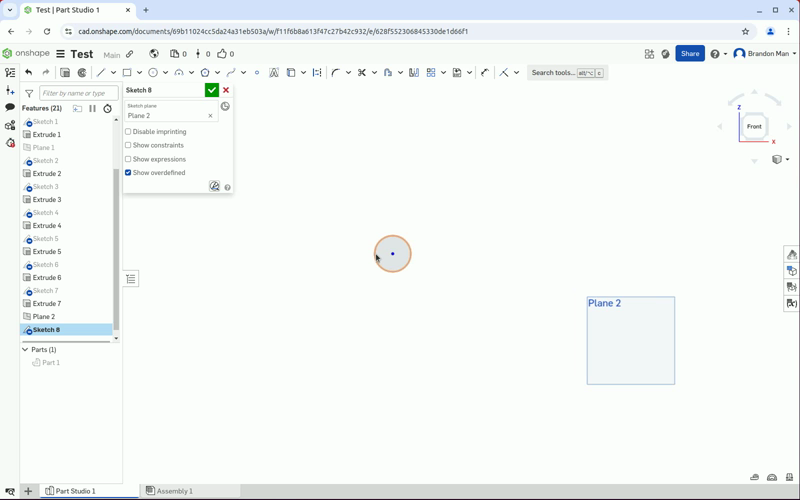
scroll(6)
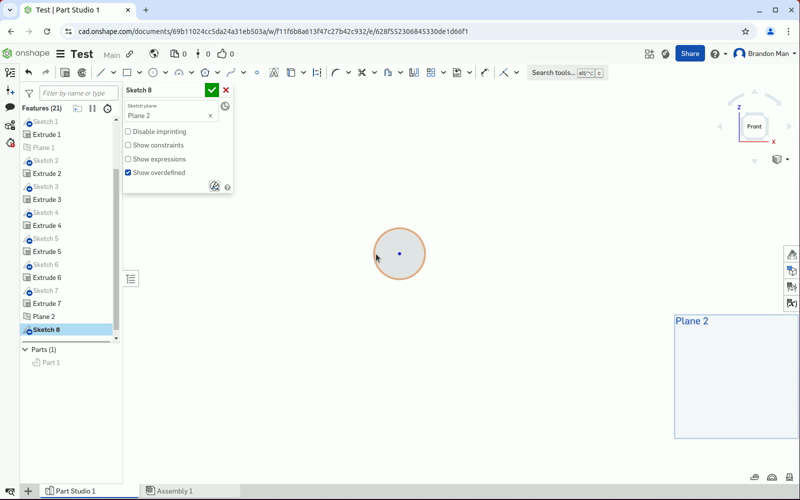
scroll(6)
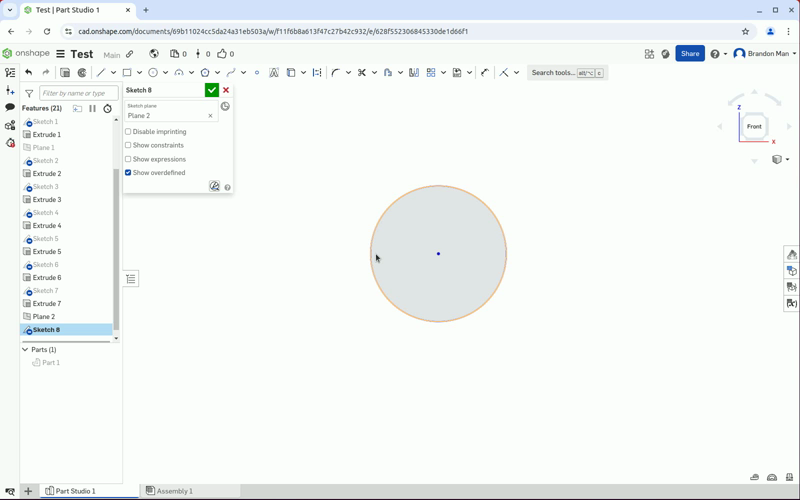
click(376, 253)
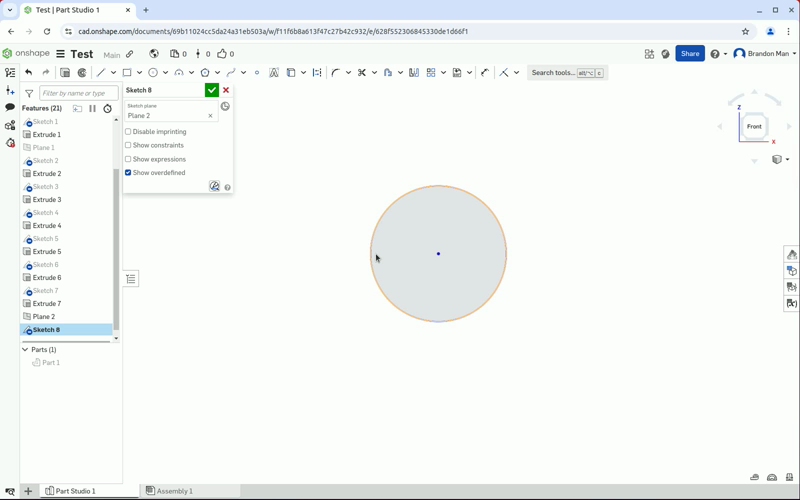
scroll(-6)
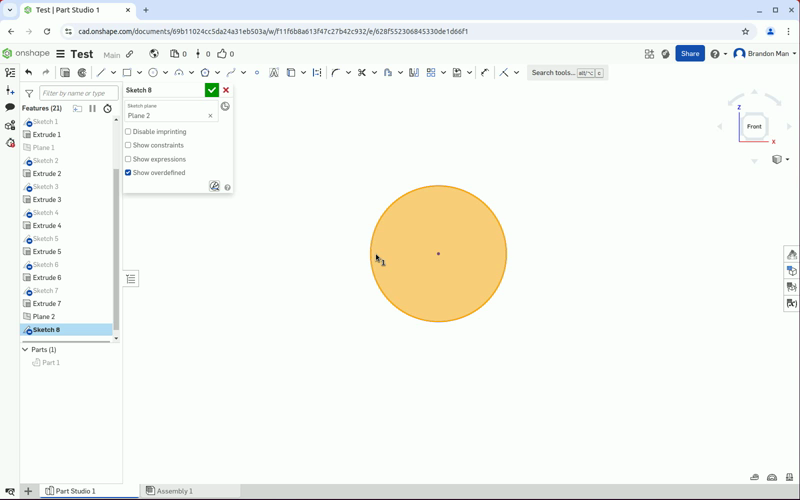
scroll(-6)
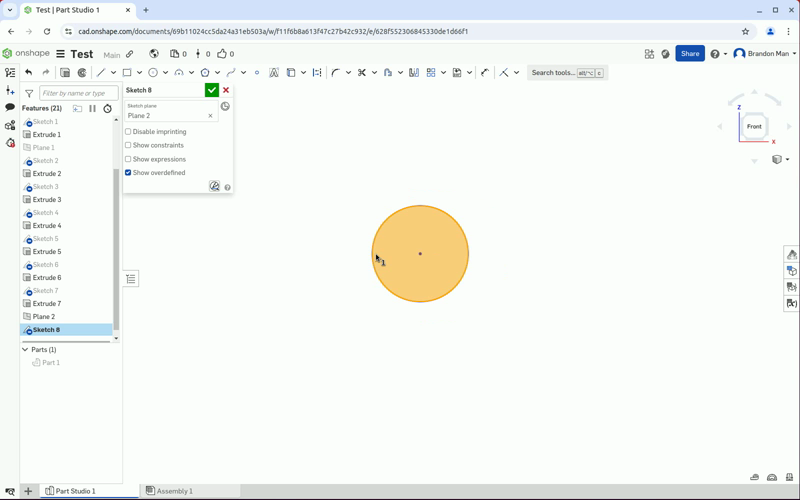
scroll(-6)
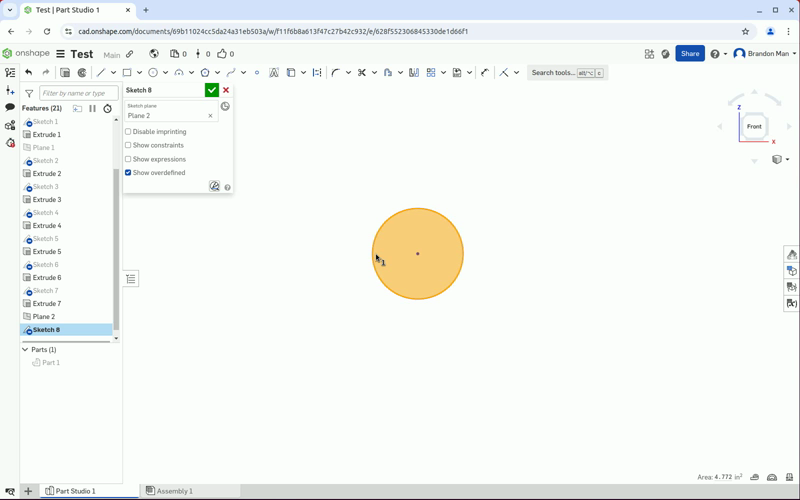
scroll(-6)
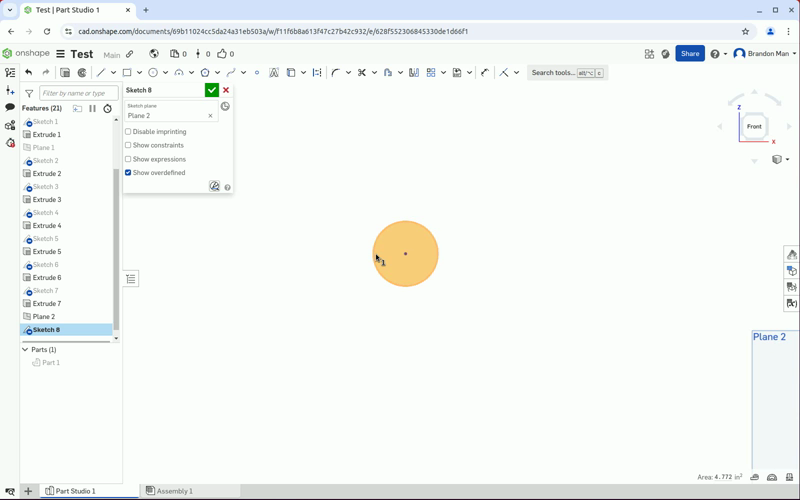
scroll(-6)
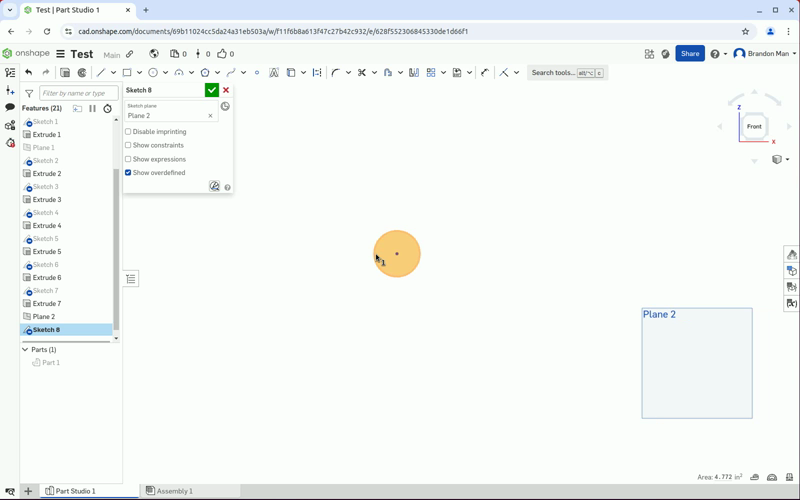
scroll(-6)
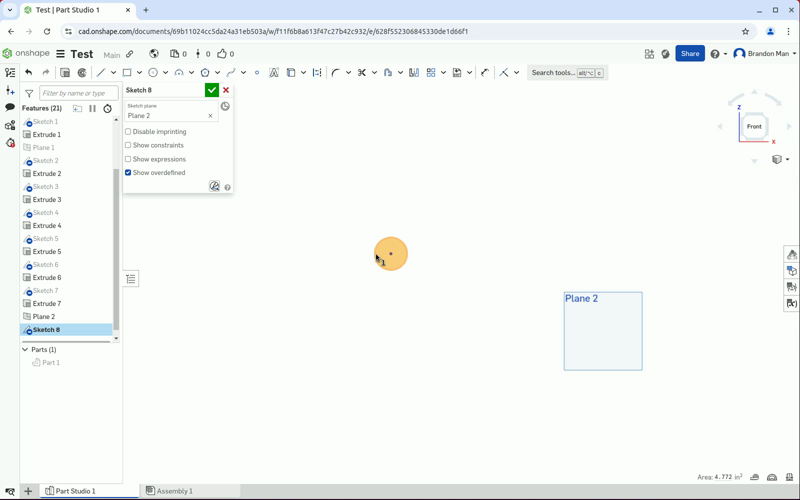
scroll(-6)
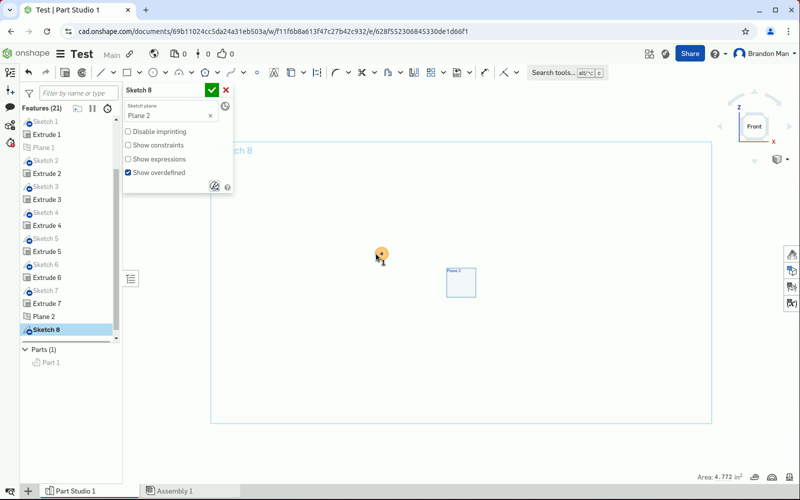
mouse_move(73, 352)
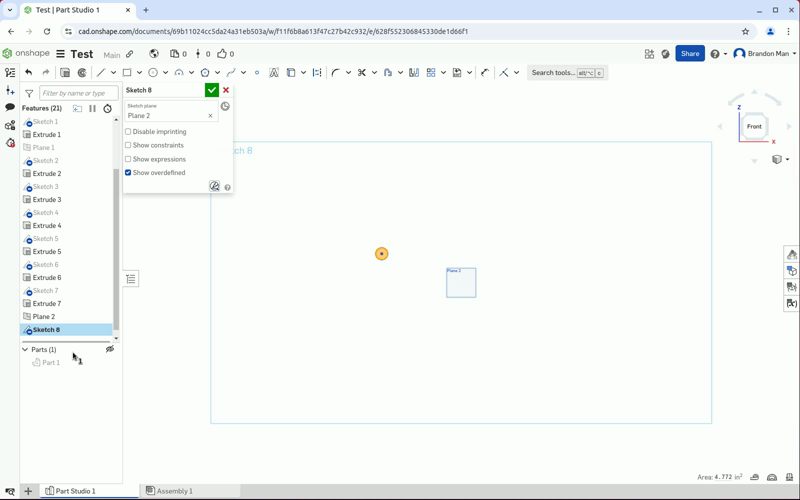
key(shift+y)
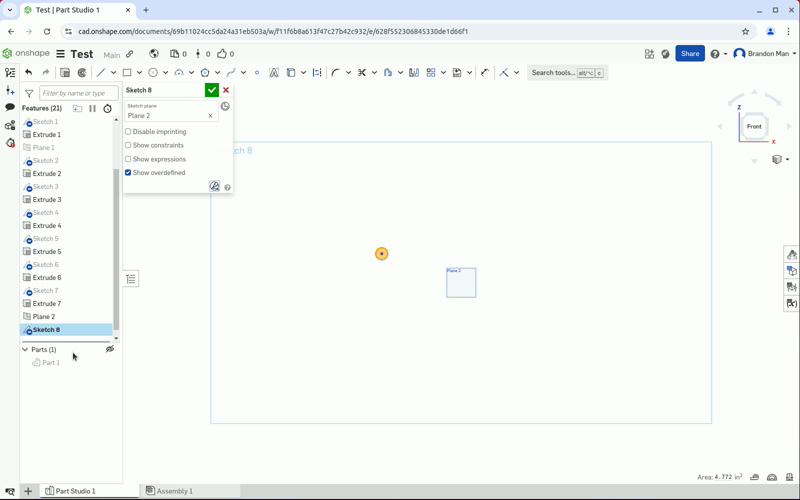
key(shift+e)
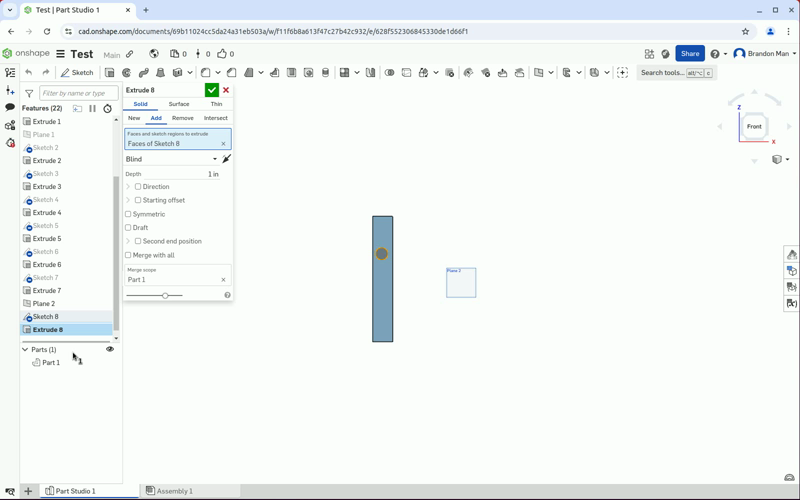
mouse_move(143, 106)
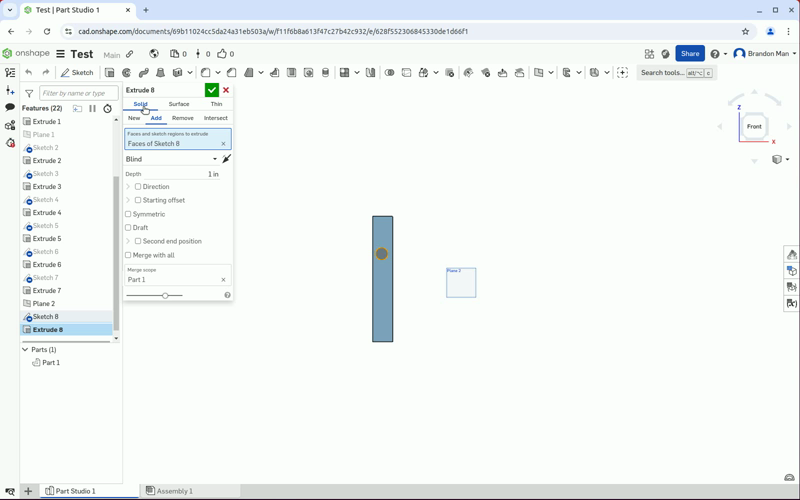
click(143, 106)
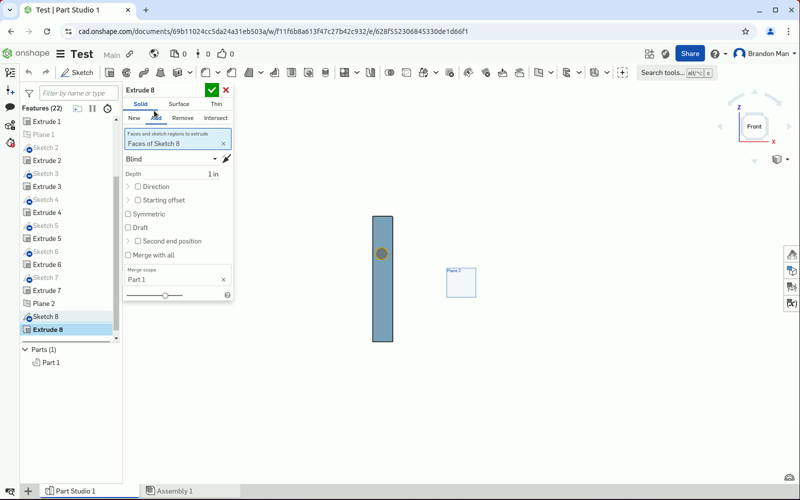
mouse_move(186, 120)
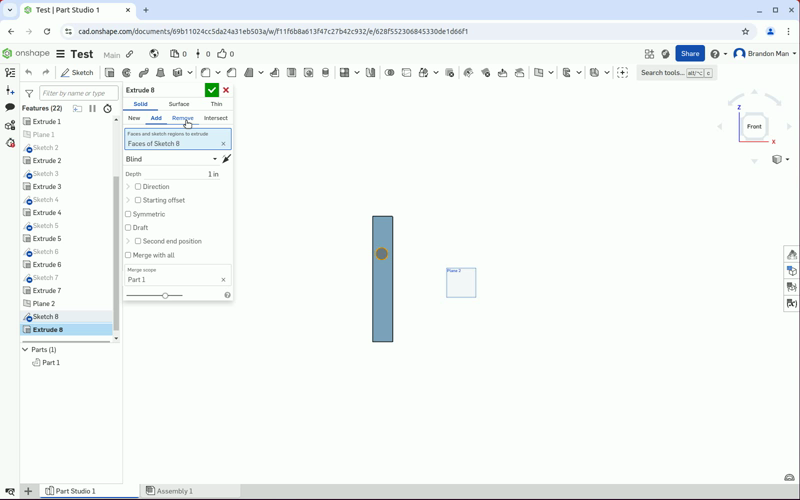
click(186, 120)
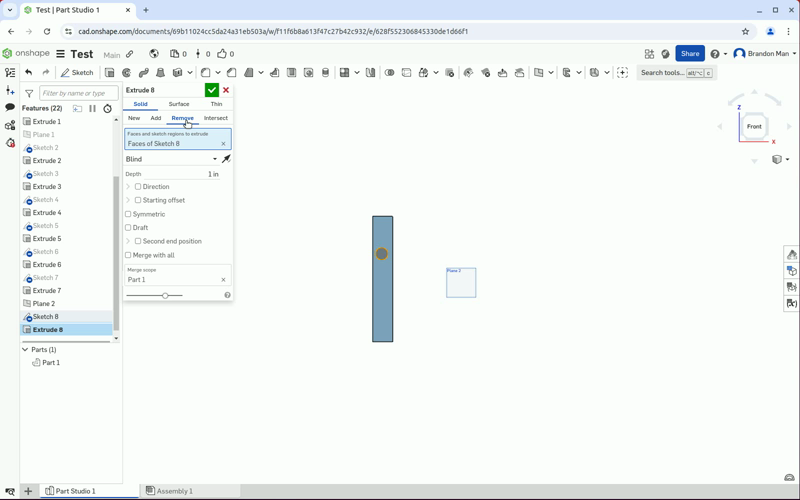
key(tab, 4)
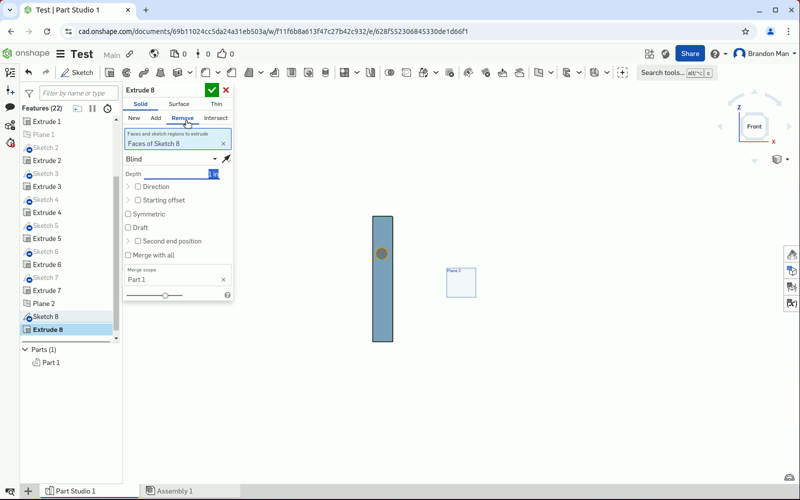
text(28.163)
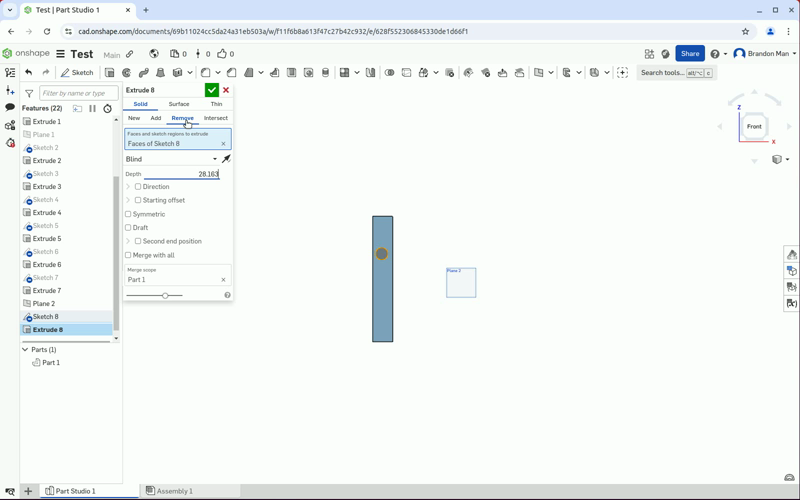
key(tab, 6)
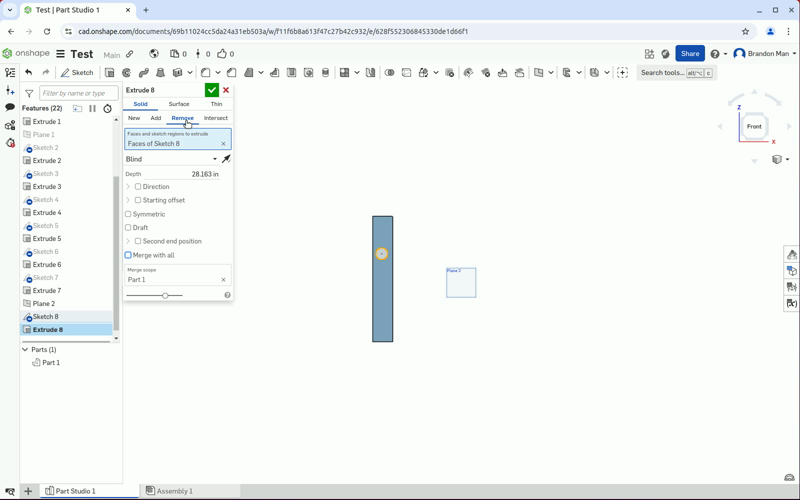
key(space)
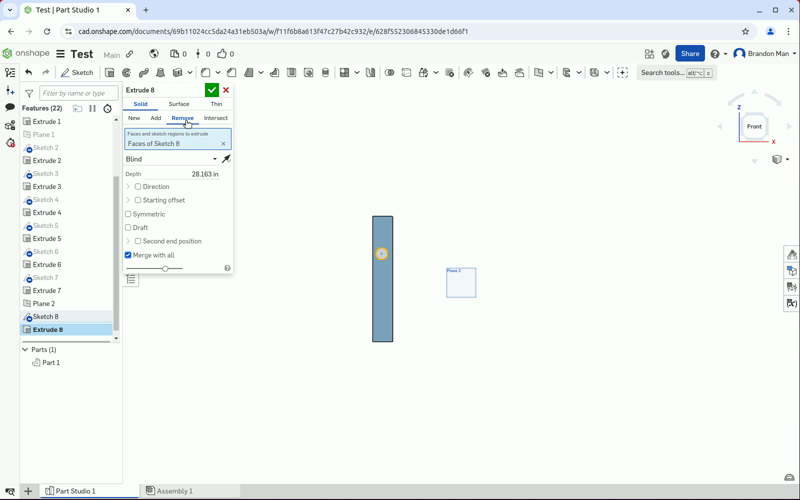
key(enter)
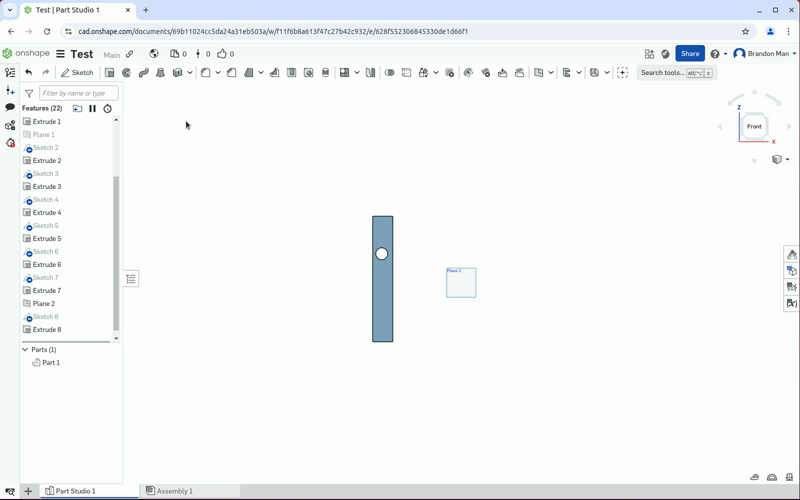
key(shift+h)
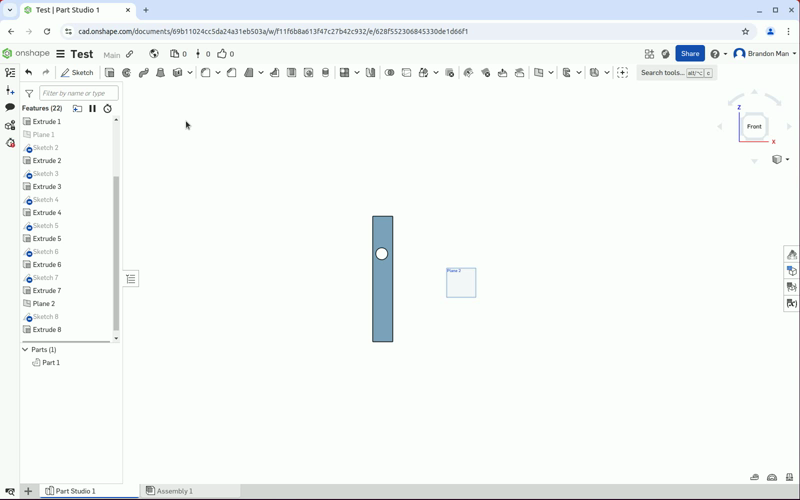
key(shift+h)
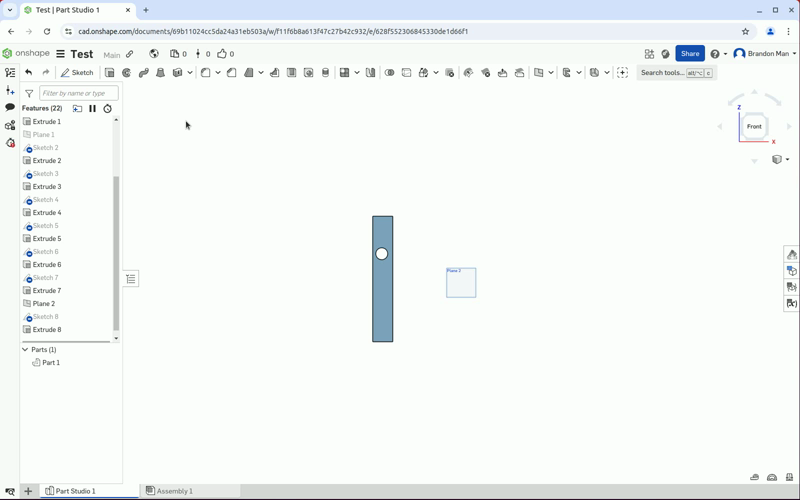
mouse_move(69, 111)
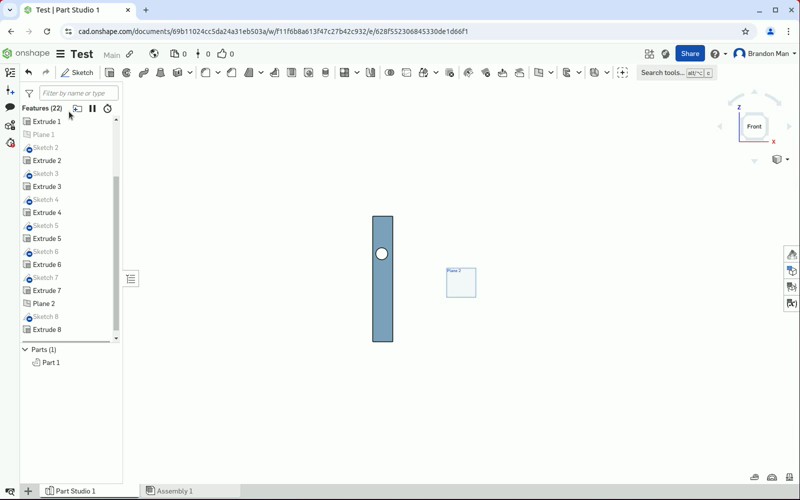
click(69, 111)
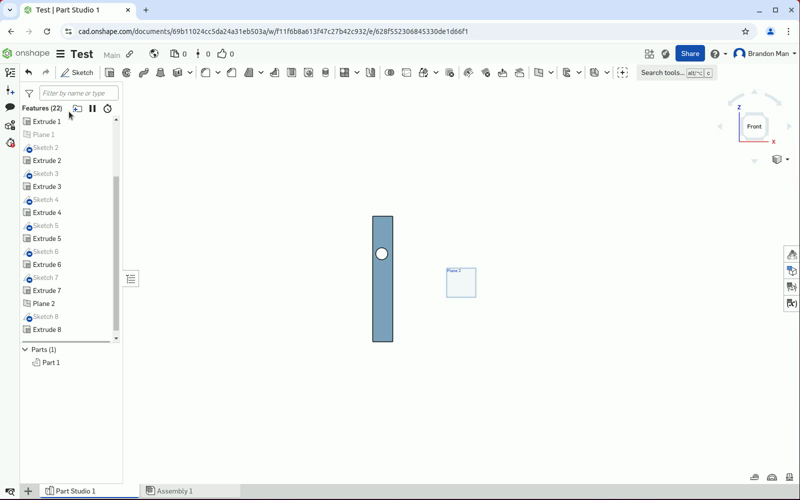
mouse_move(73, 352)
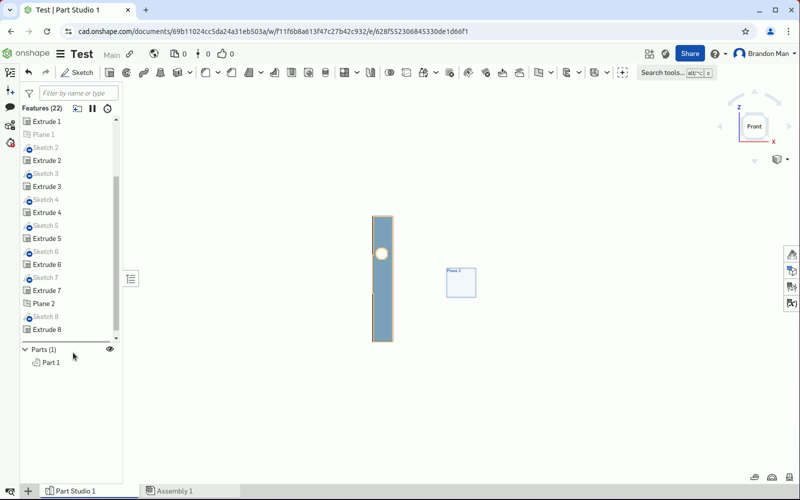
key(y)
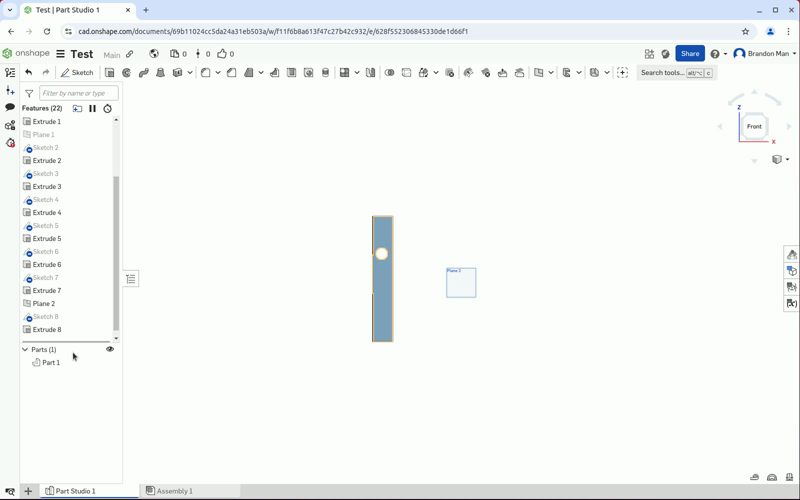
key(shift+p)
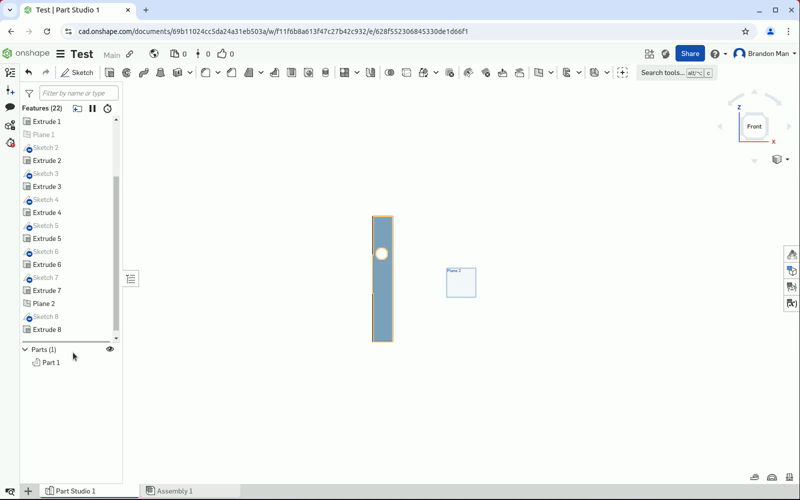
key(space)
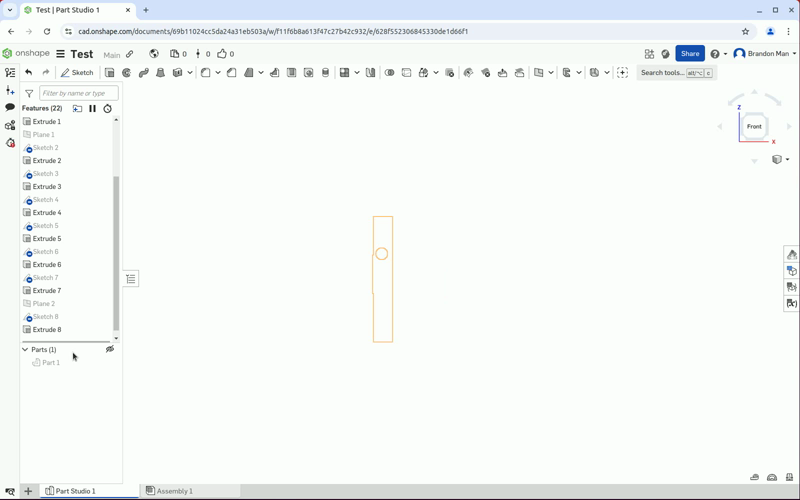
key_down(shift)
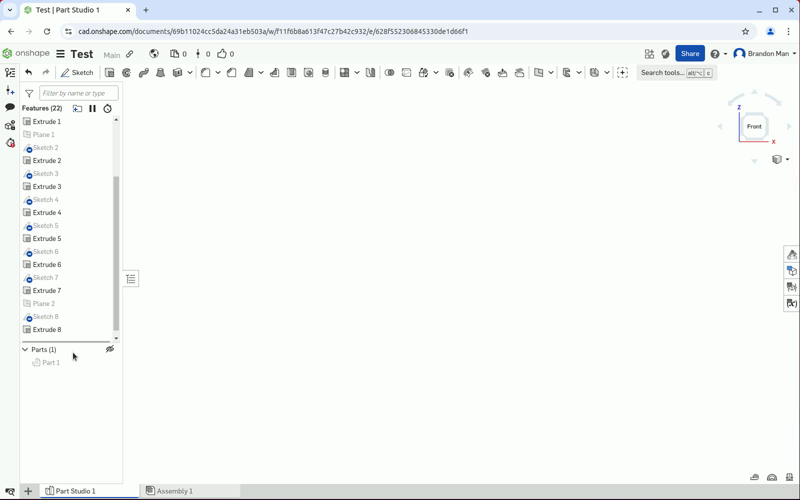
key(left)
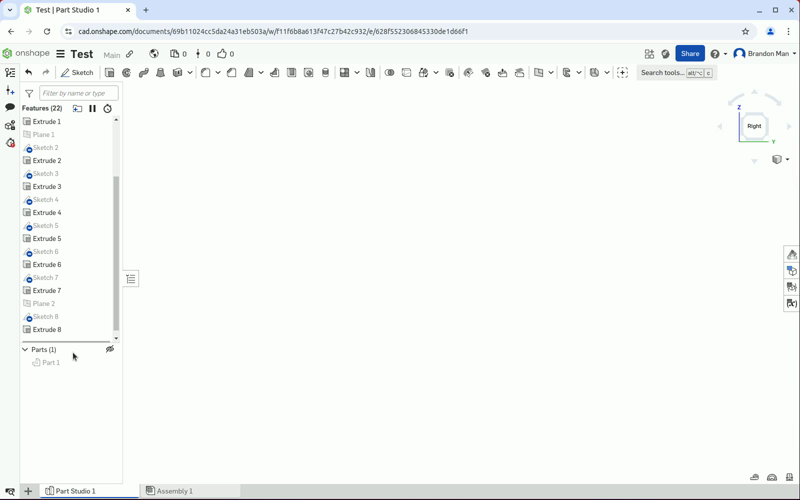
key_up(shift)
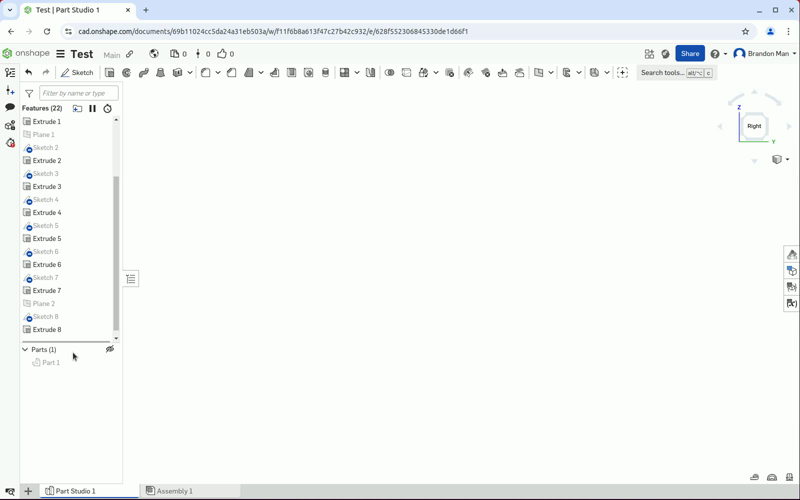
mouse_move(73, 352)
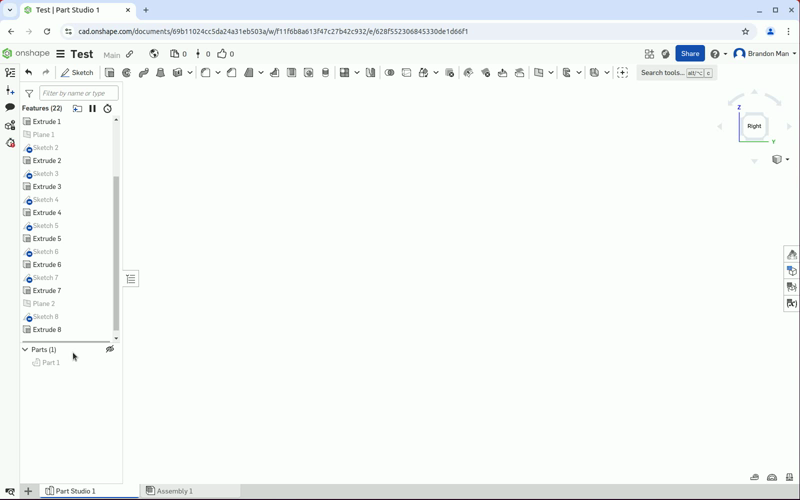
key(shift+y)
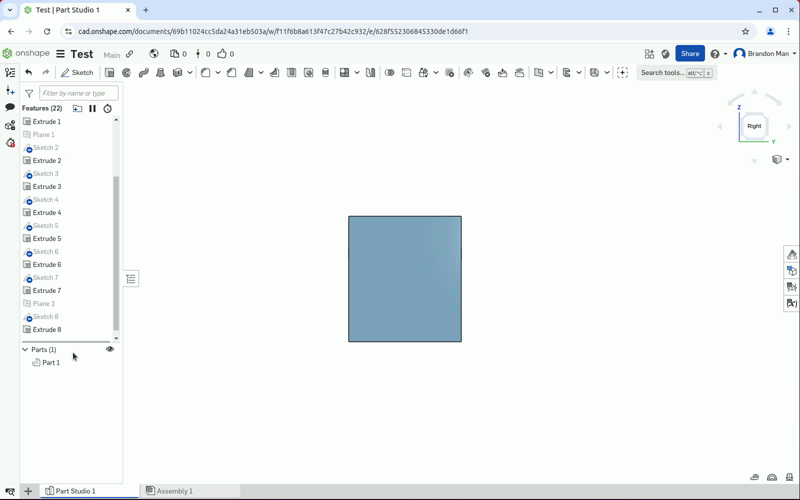
mouse_move(541, 75)
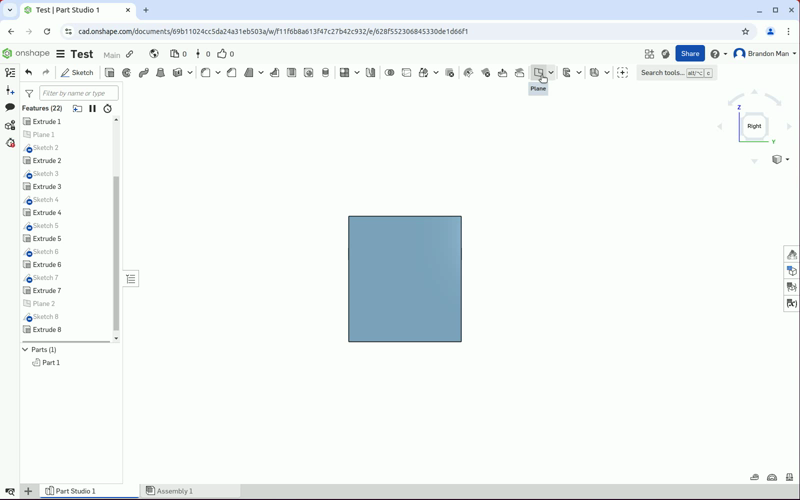
click(541, 75)
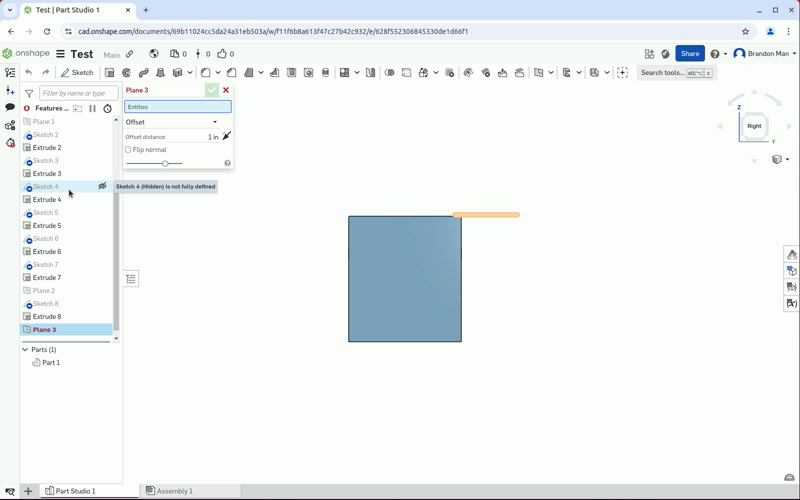
scroll(3)
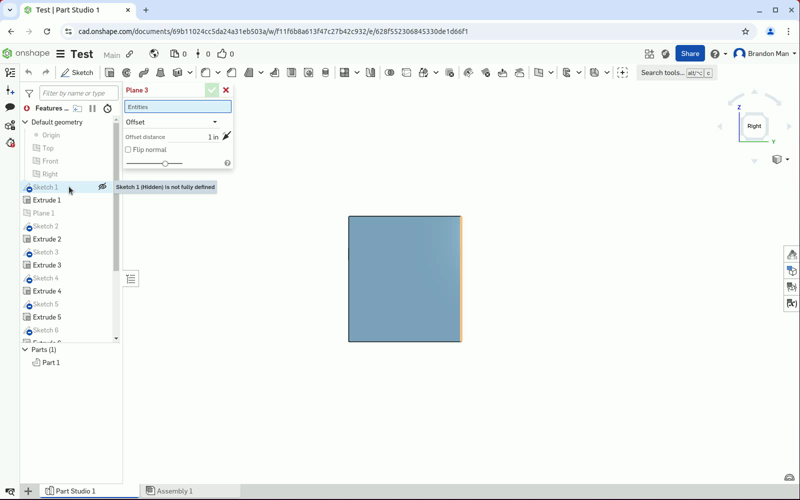
mouse_move(69, 176)
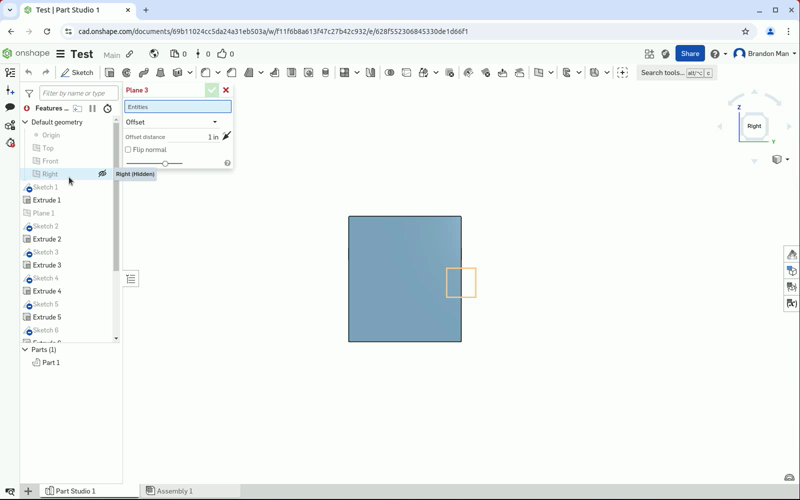
click(69, 176)
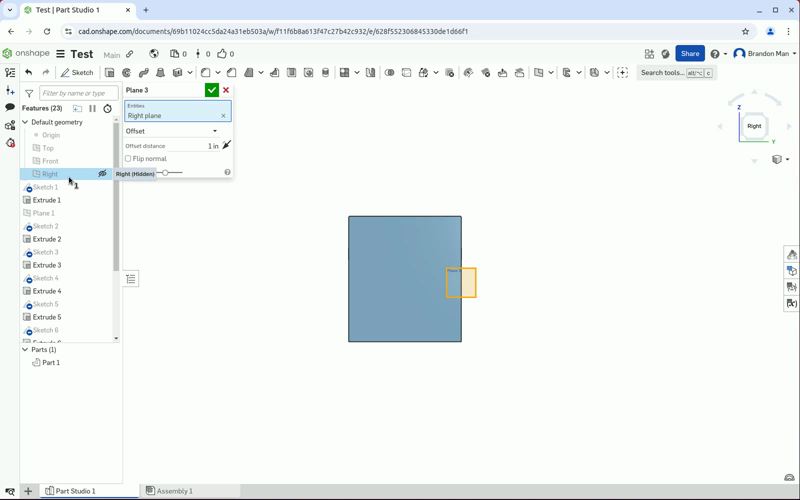
key(tab, 2)
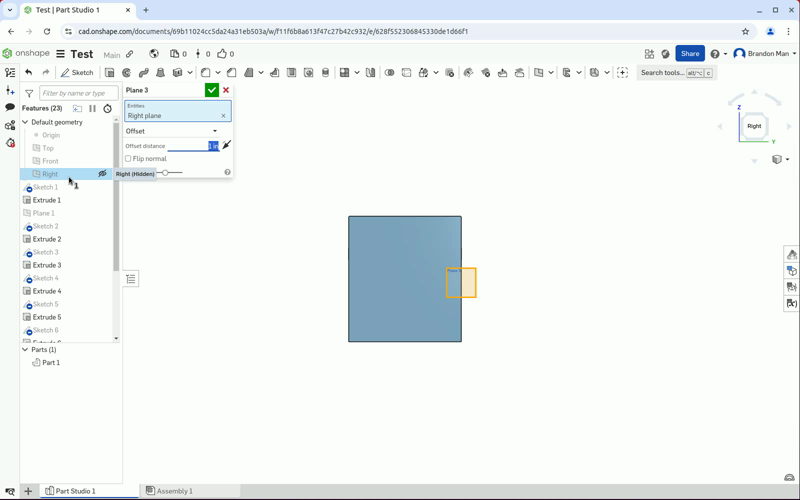
text(14.913)
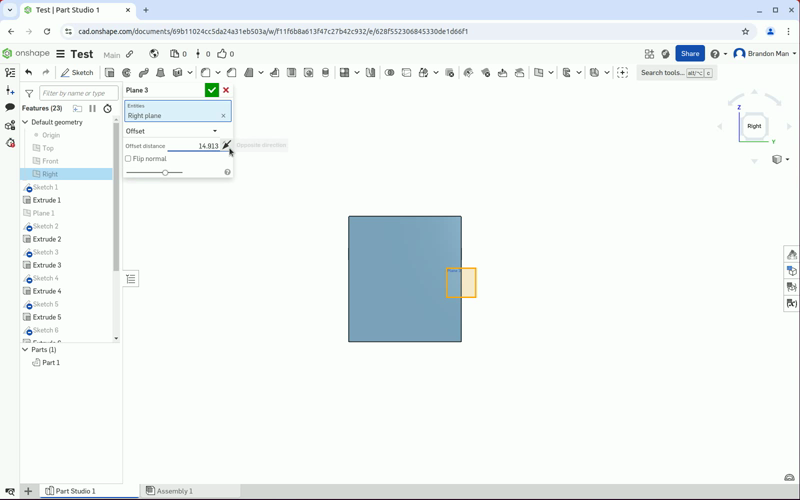
mouse_move(229, 147)
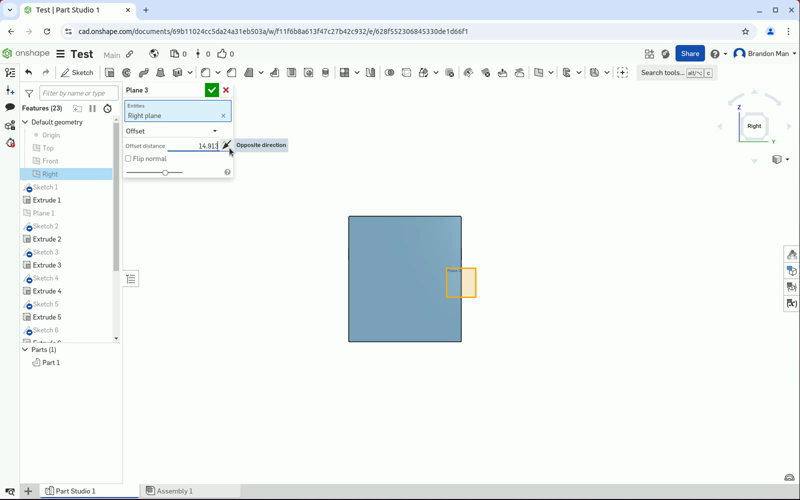
click(229, 147)
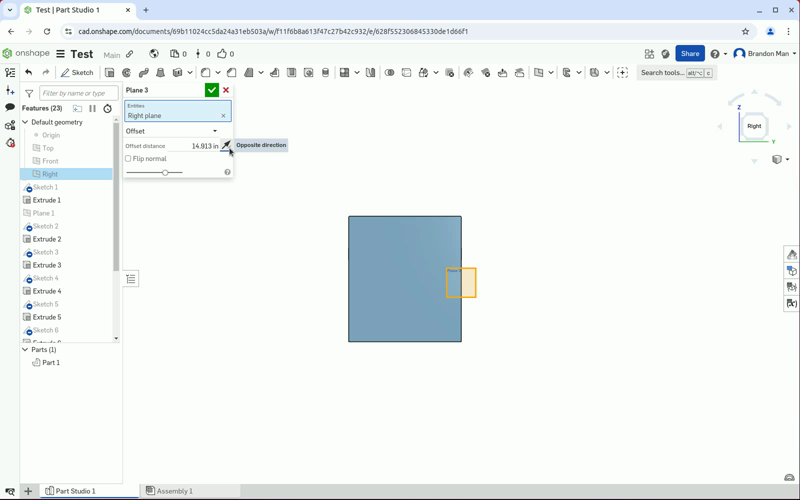
key(enter, 2)
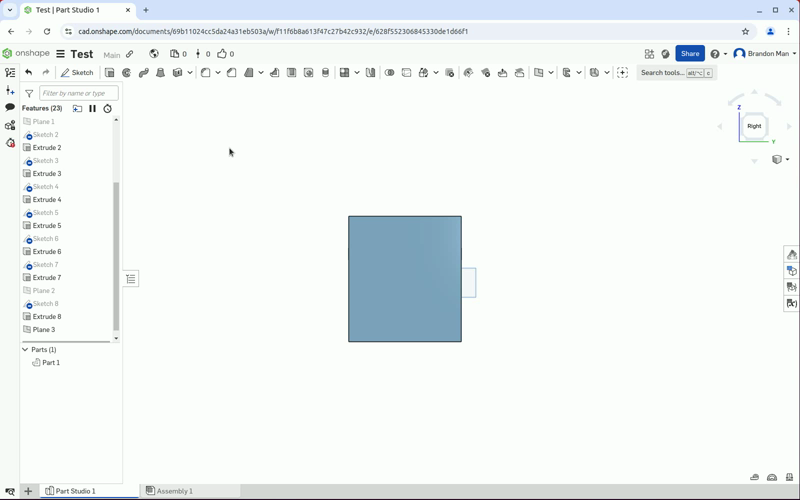
key(shift+s)
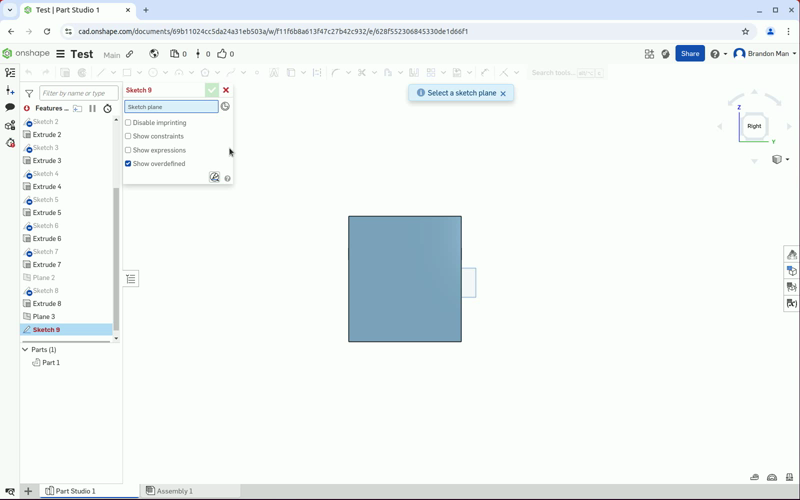
mouse_move(69, 319)
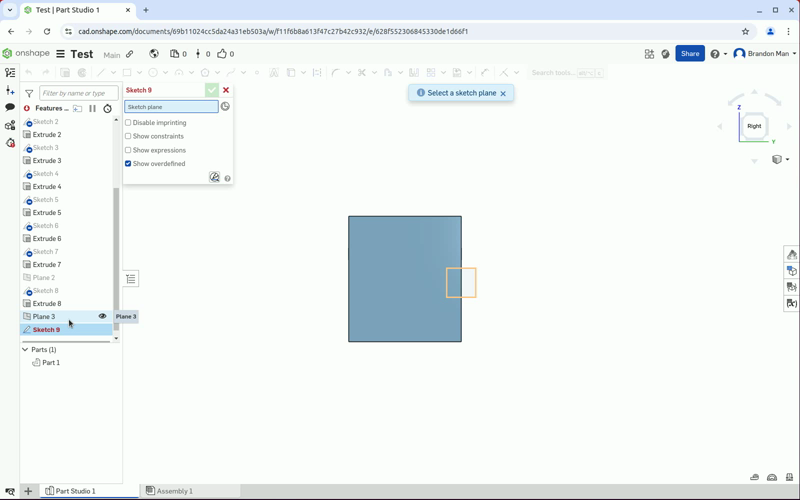
click(69, 319)
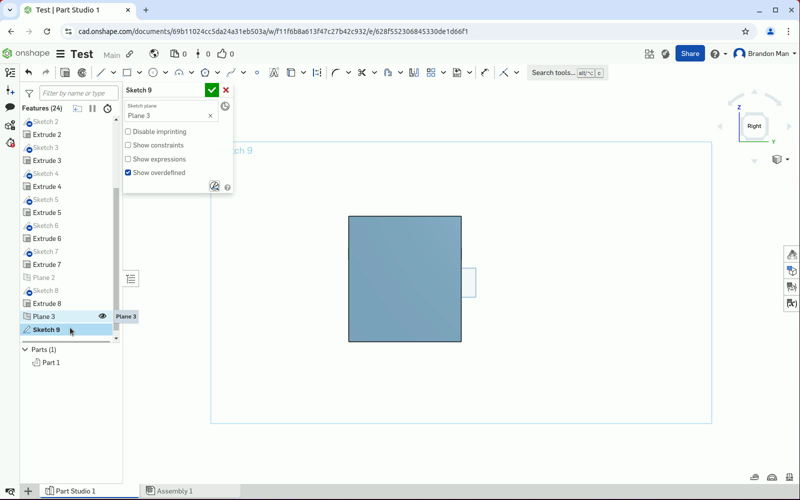
mouse_move(73, 352)
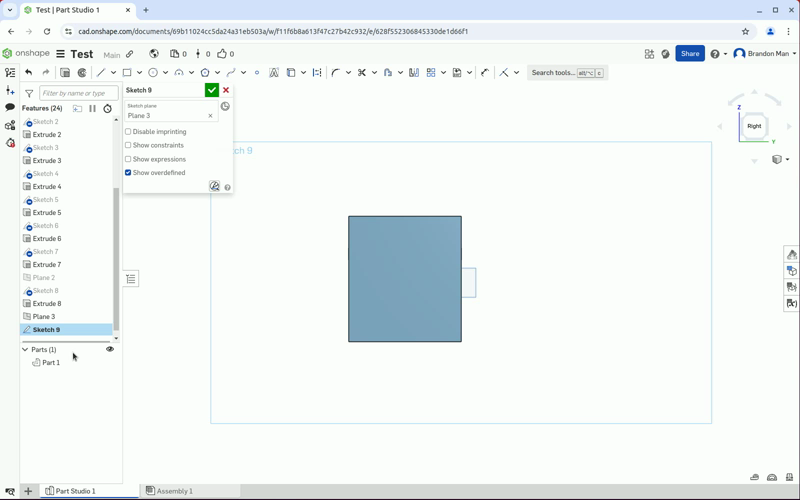
key(y)
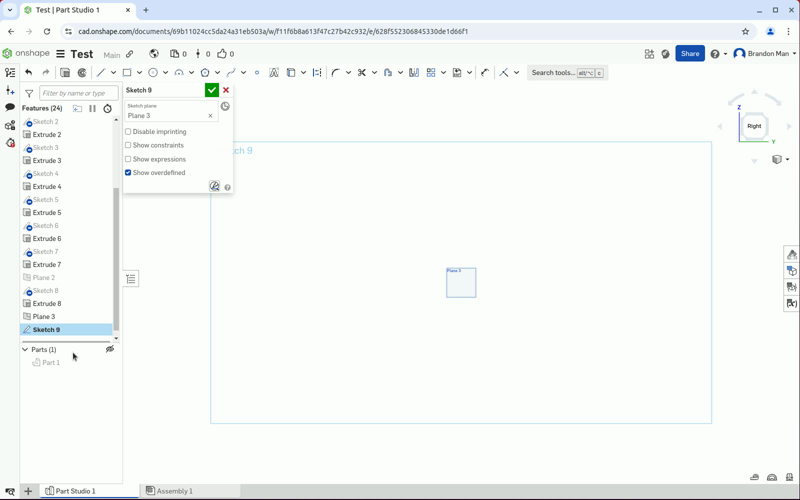
key(c)
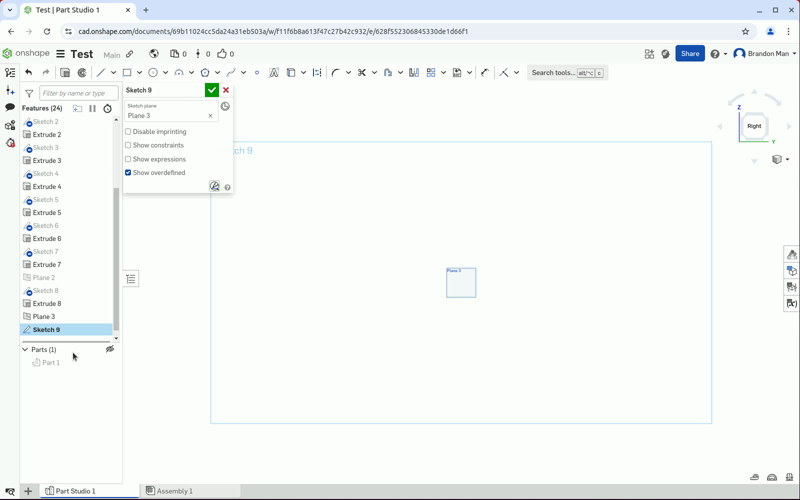
key_down(shift)
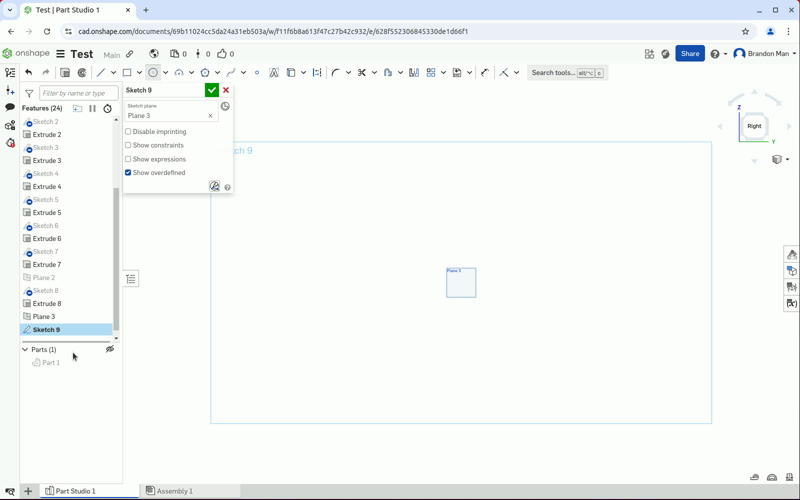
mouse_move(402, 272)
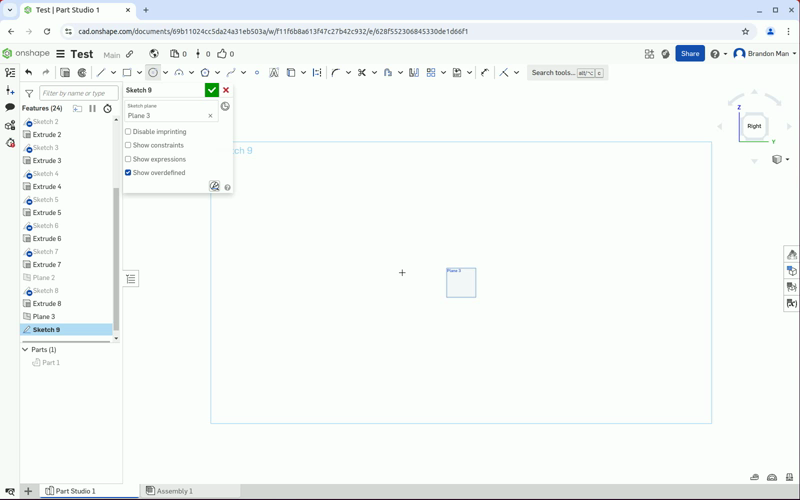
click(402, 272)
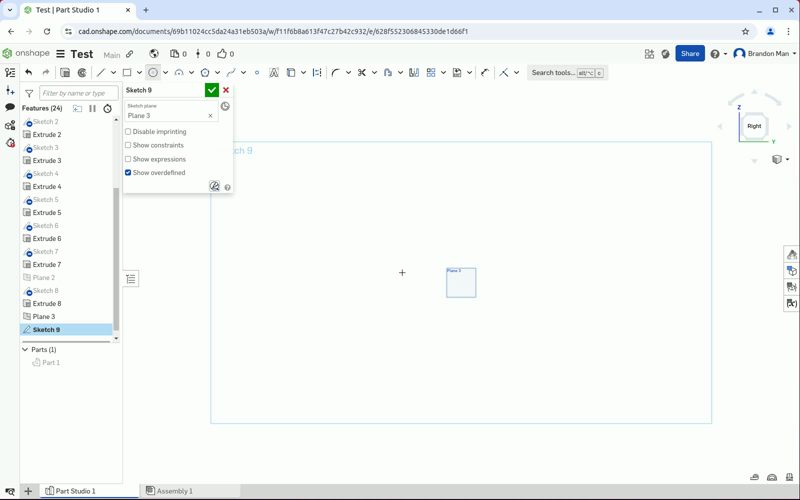
key_up(shift)
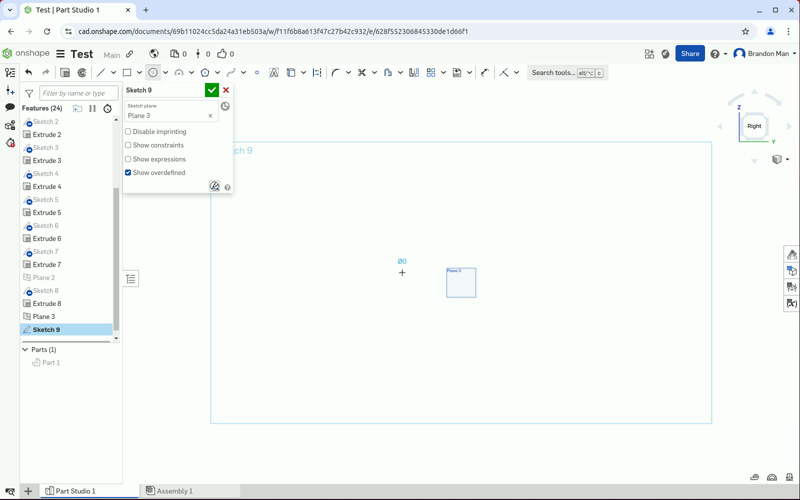
mouse_move(408, 272)
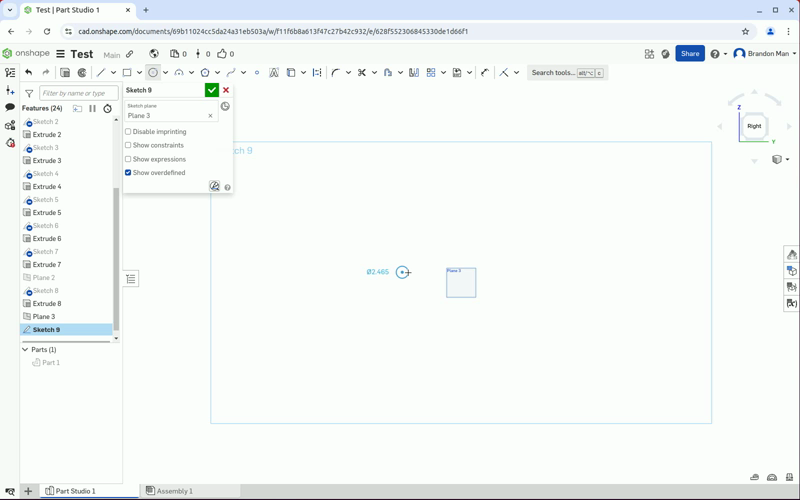
click(408, 272)
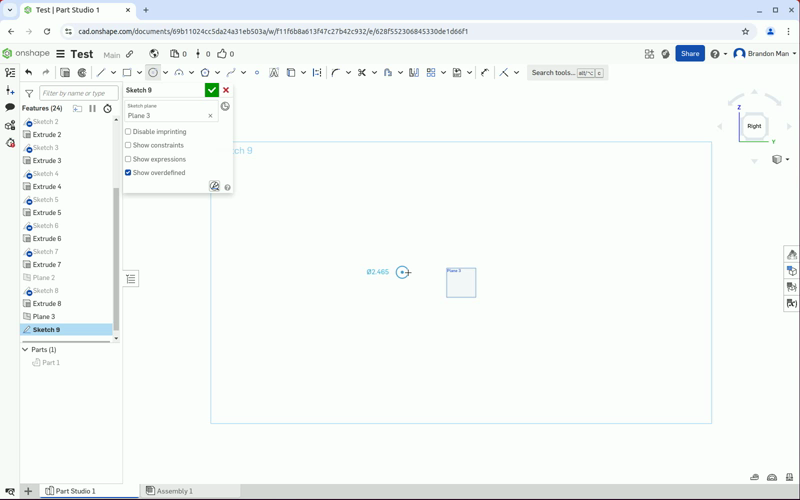
key(esc)
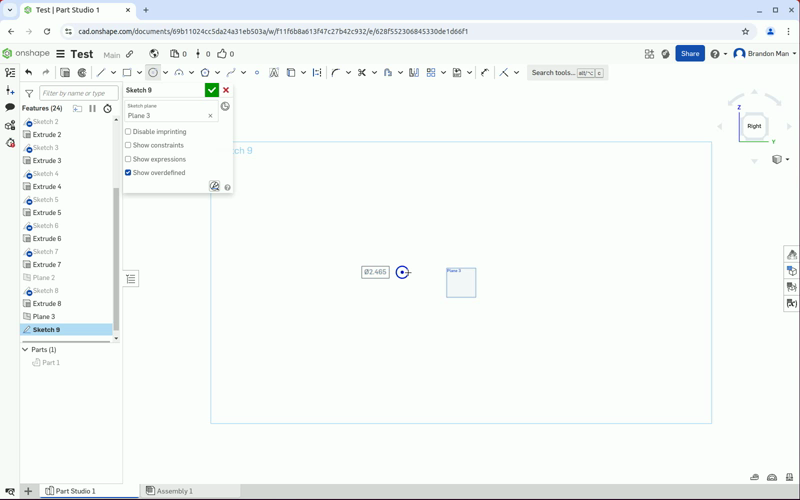
mouse_move(401, 267)
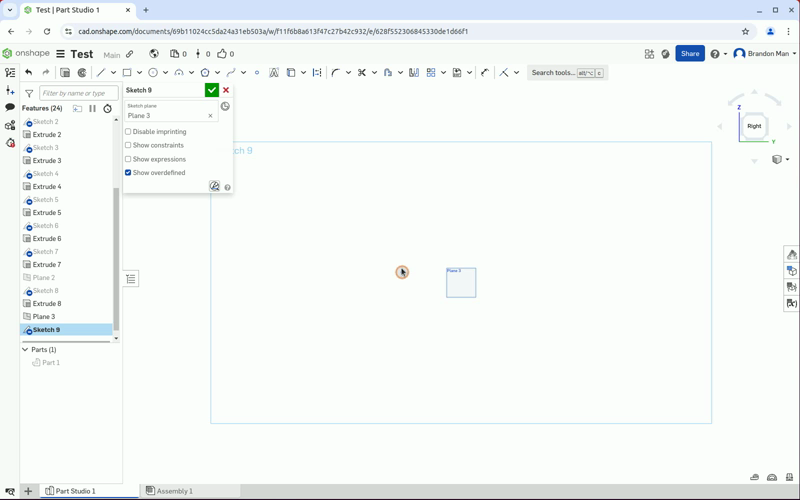
scroll(6)
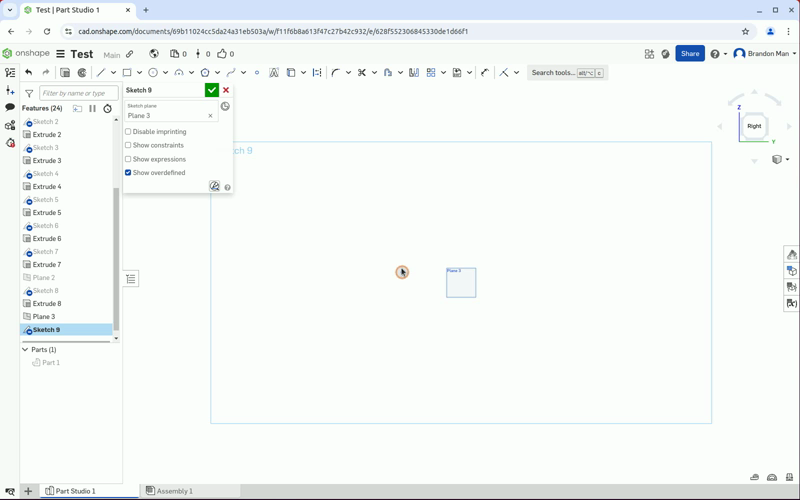
scroll(6)
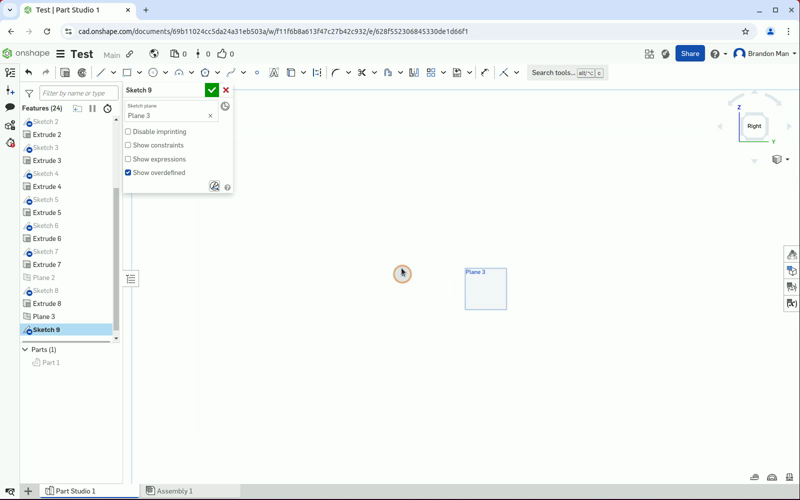
scroll(6)
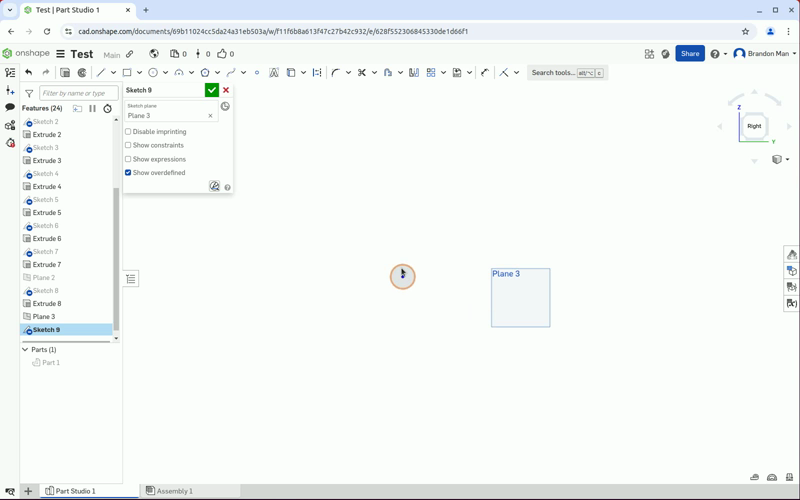
scroll(6)
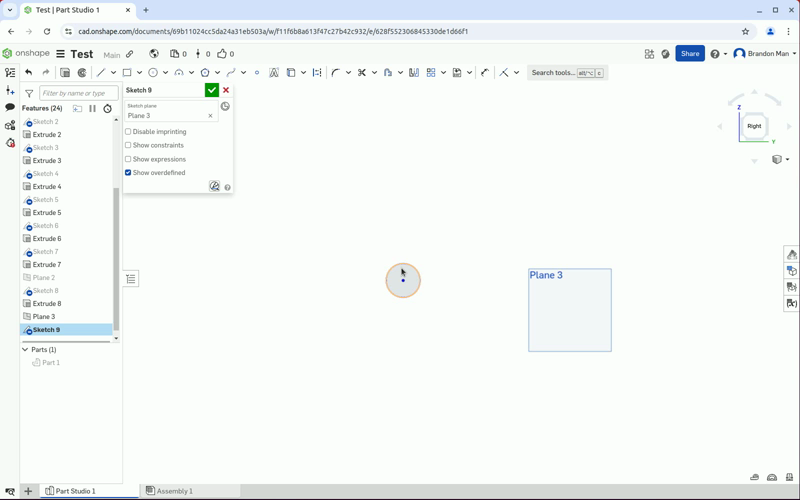
scroll(6)
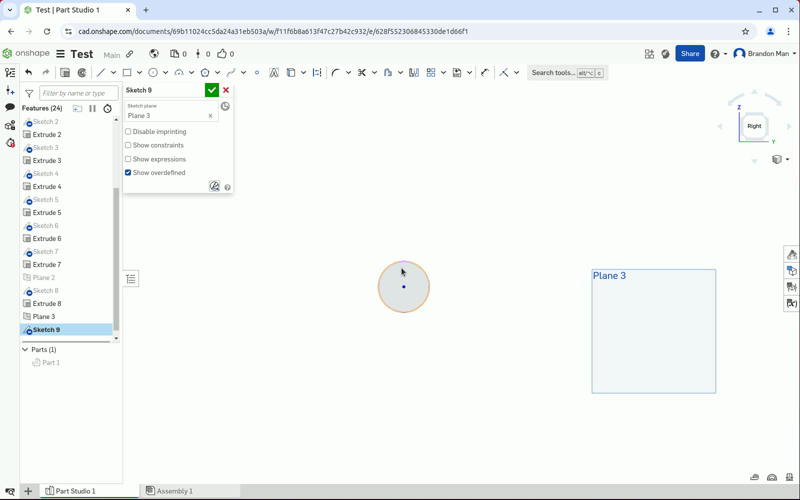
scroll(6)
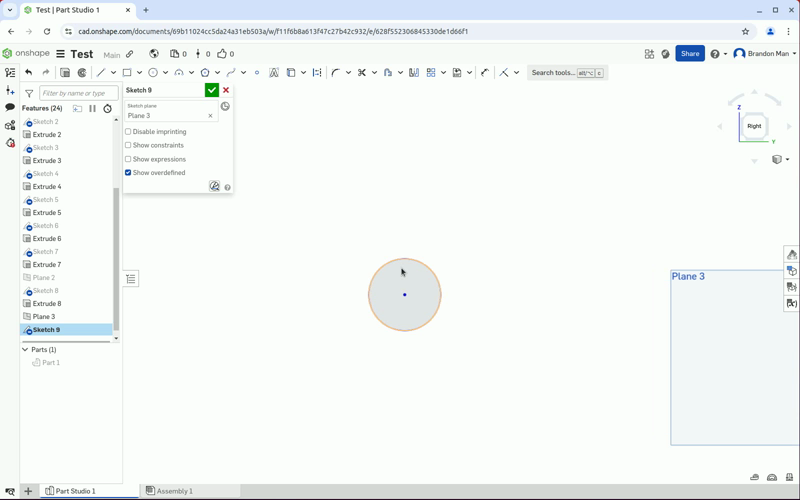
scroll(6)
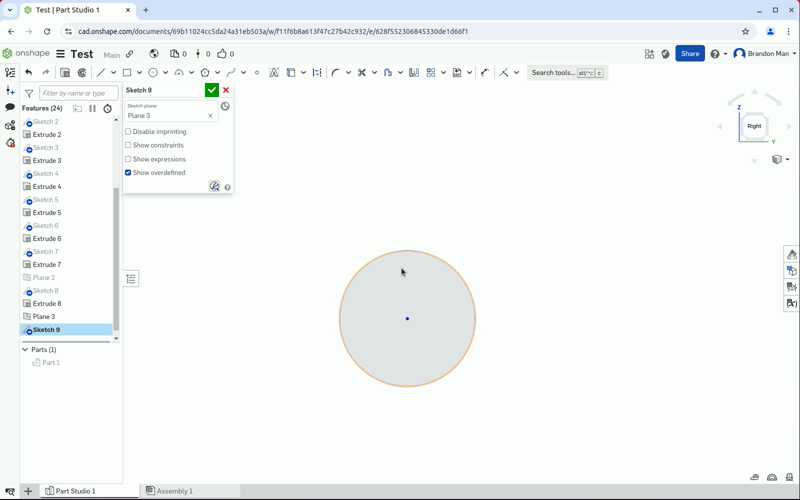
click(401, 267)
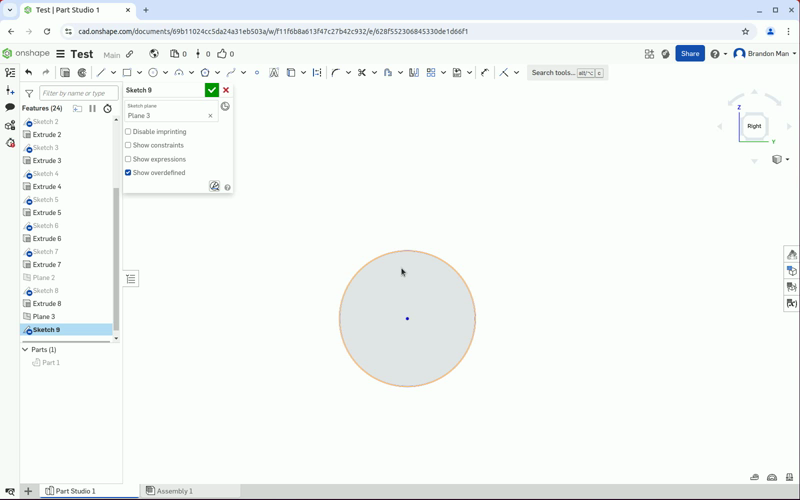
scroll(-6)
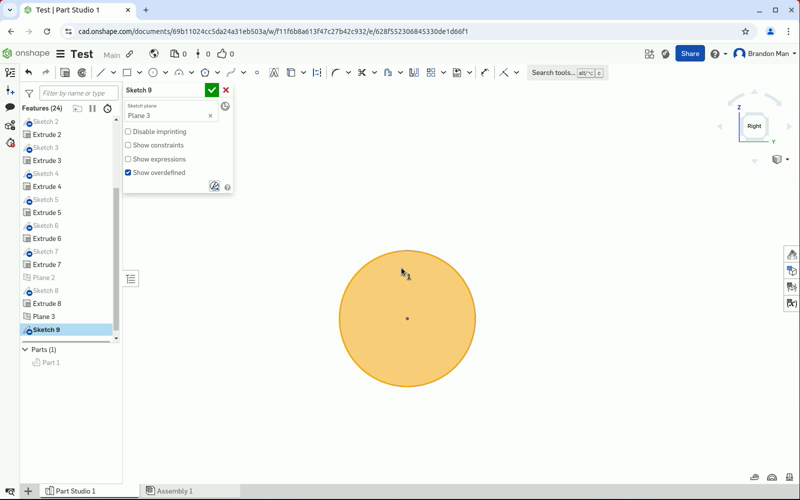
scroll(-6)
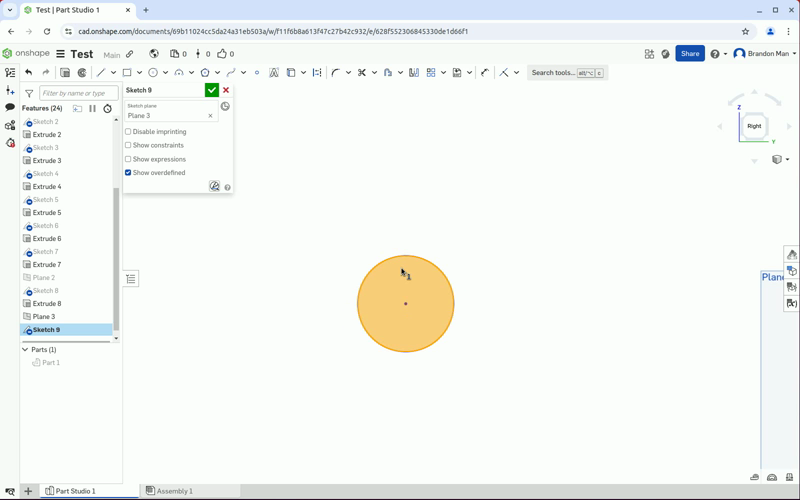
scroll(-6)
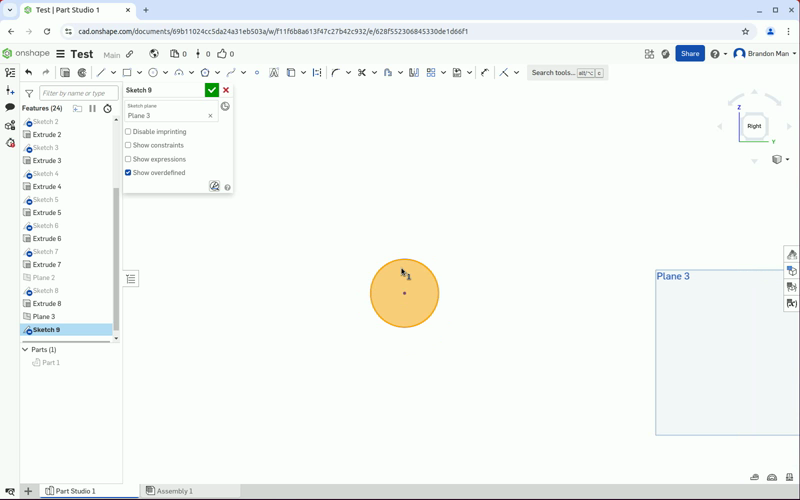
scroll(-6)
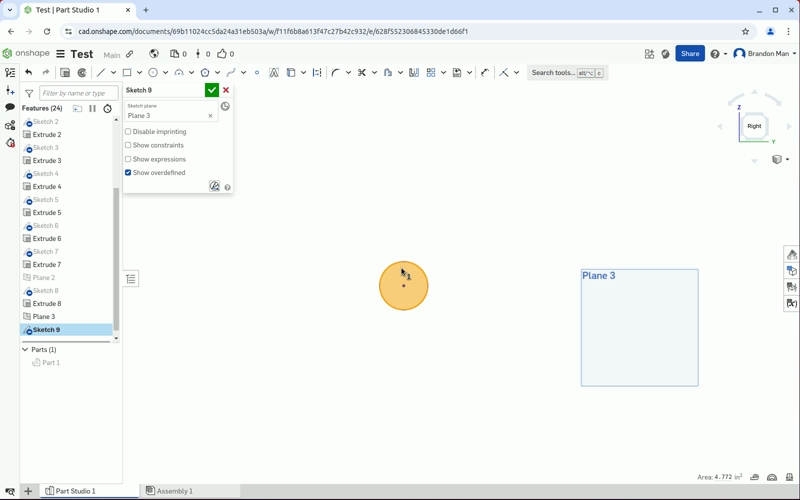
scroll(-6)
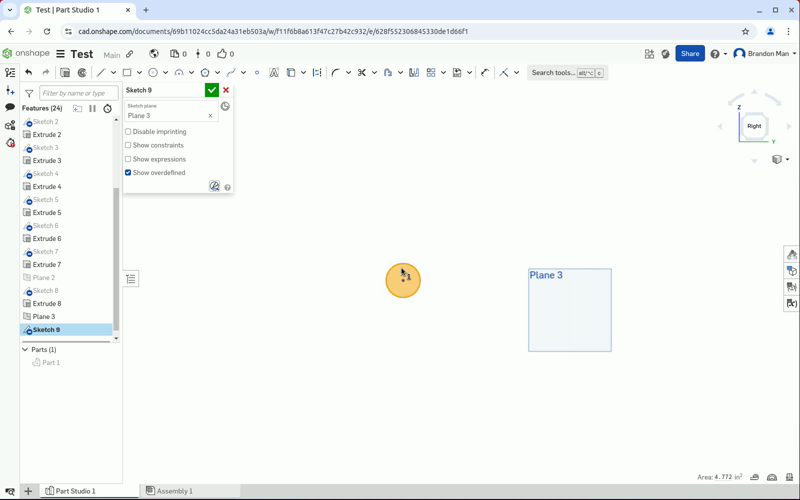
scroll(-6)
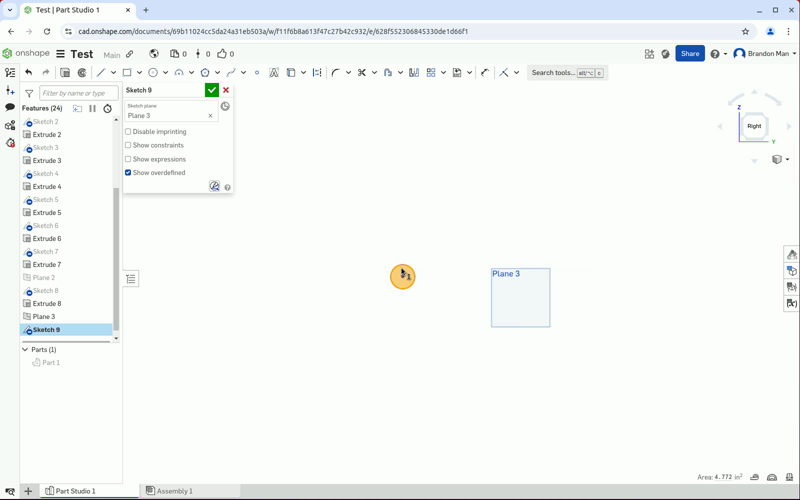
scroll(-6)
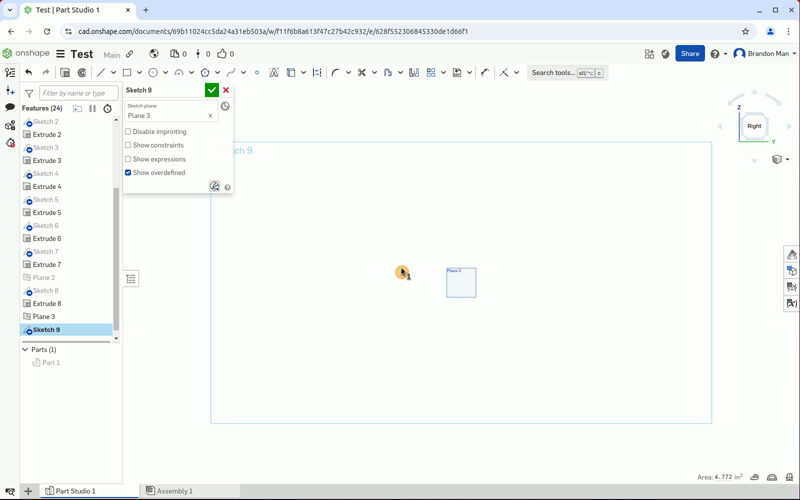
mouse_move(73, 352)
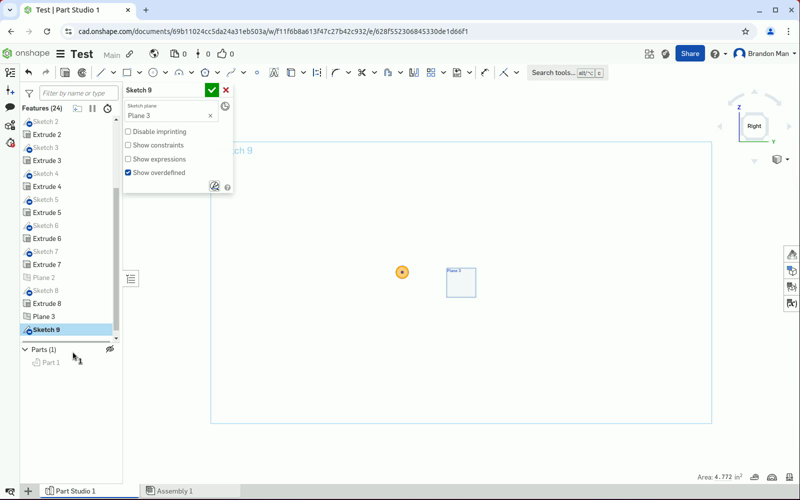
key(shift+y)
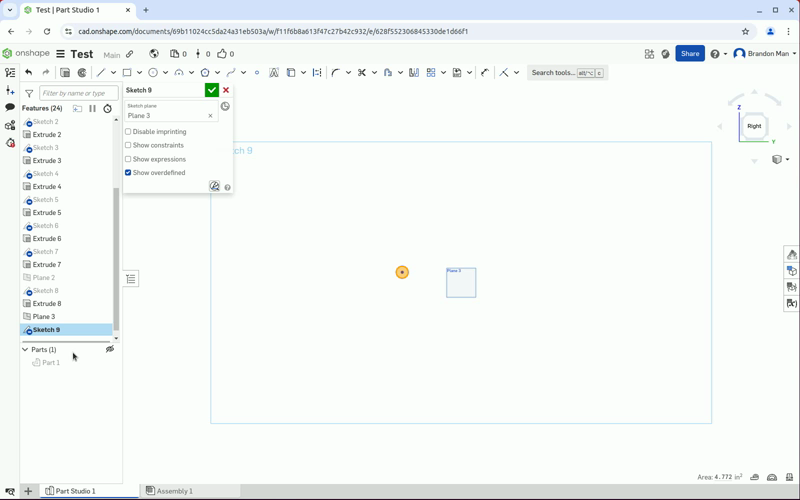
key(shift+e)
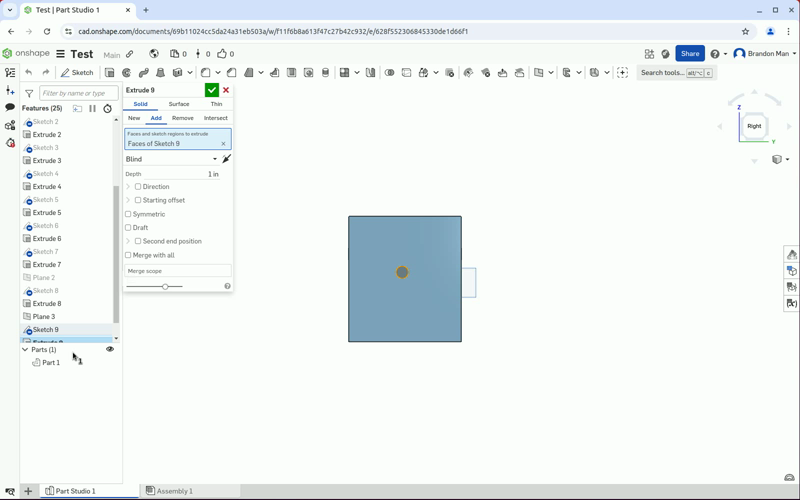
mouse_move(143, 106)
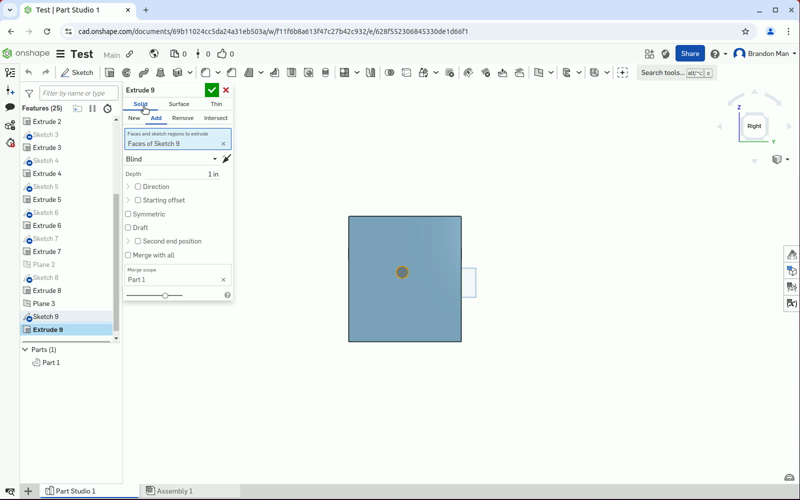
click(143, 106)
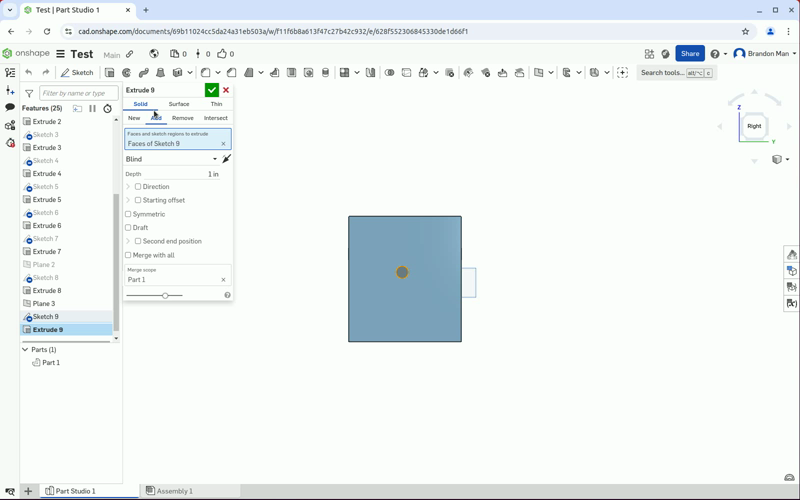
mouse_move(186, 120)
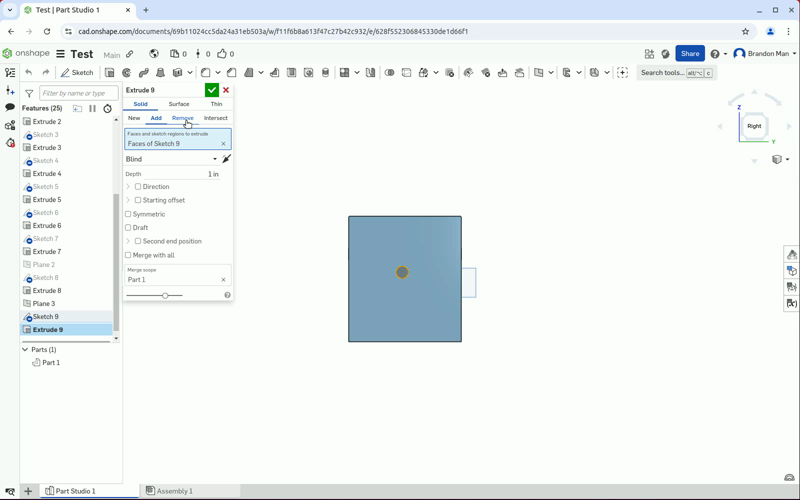
click(186, 120)
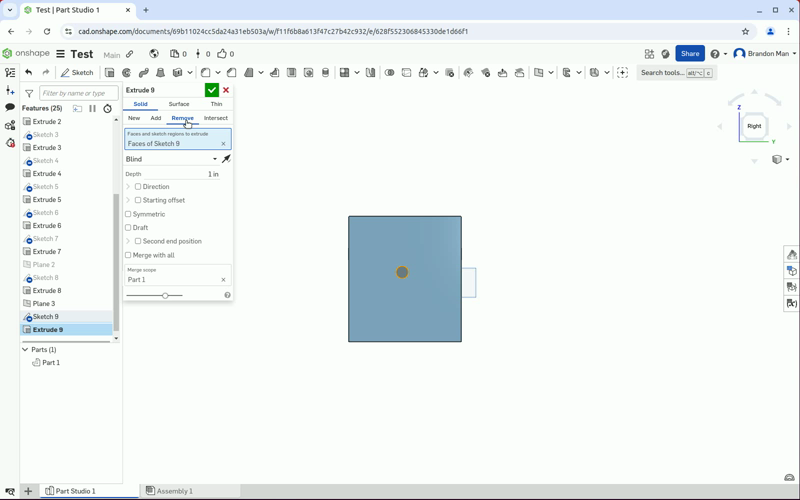
key(tab, 4)
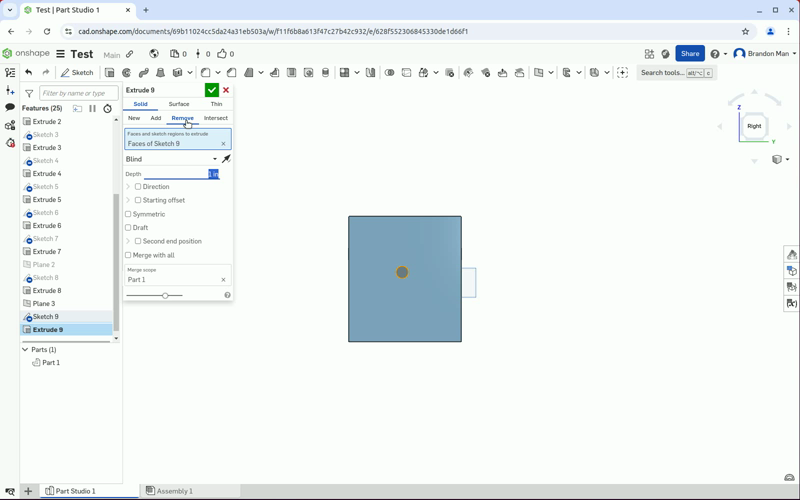
text(18.535)
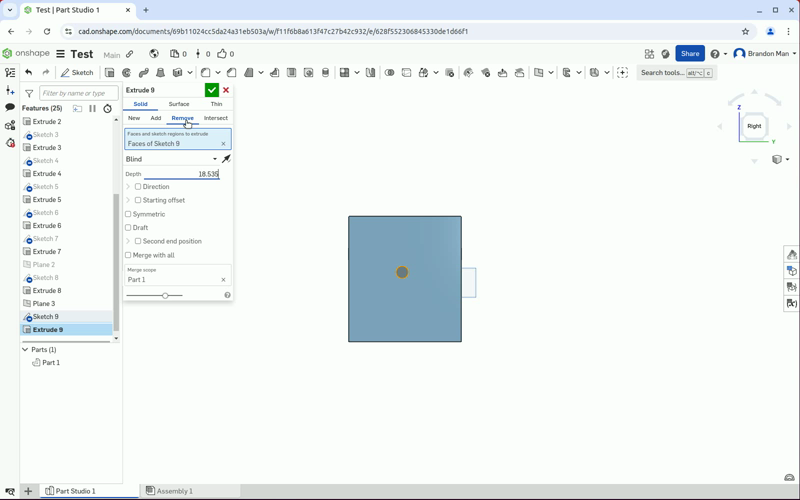
key(tab, 6)
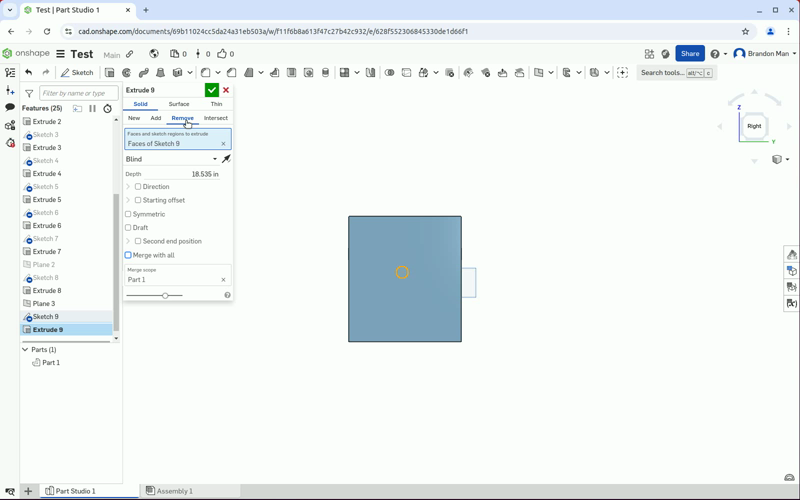
key(space)
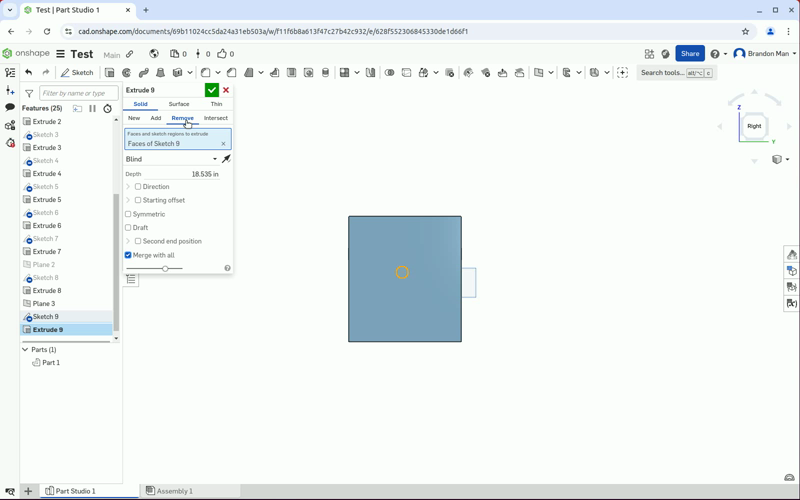
key(enter)
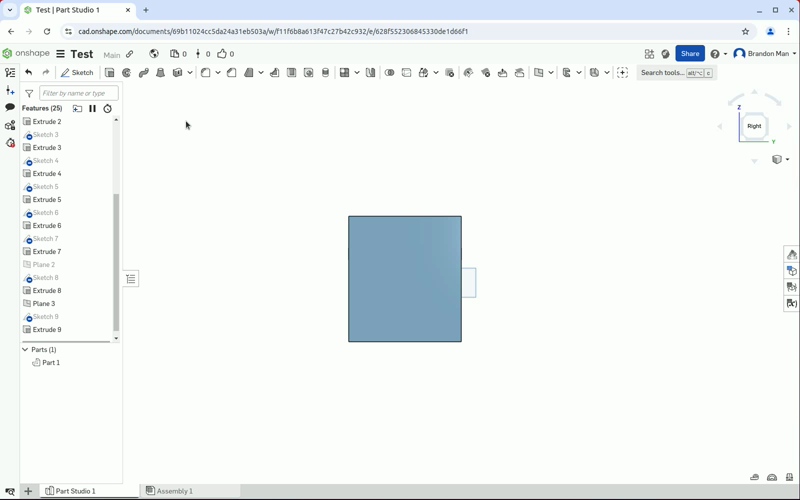
key(shift+h)
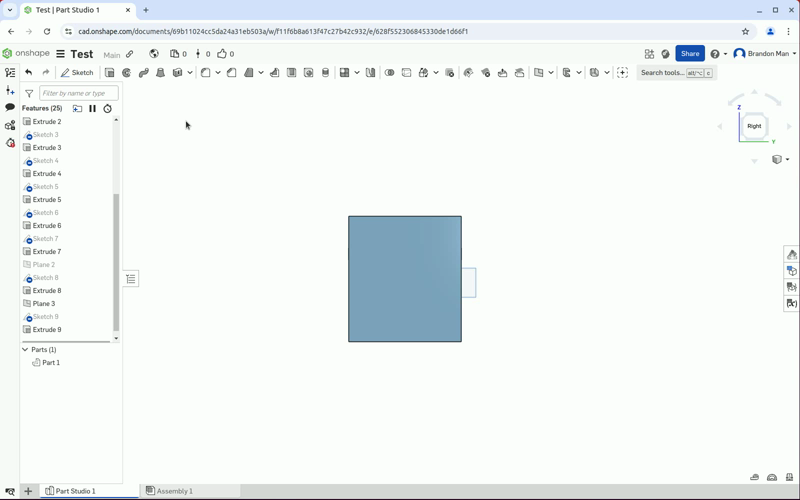
key(shift+h)
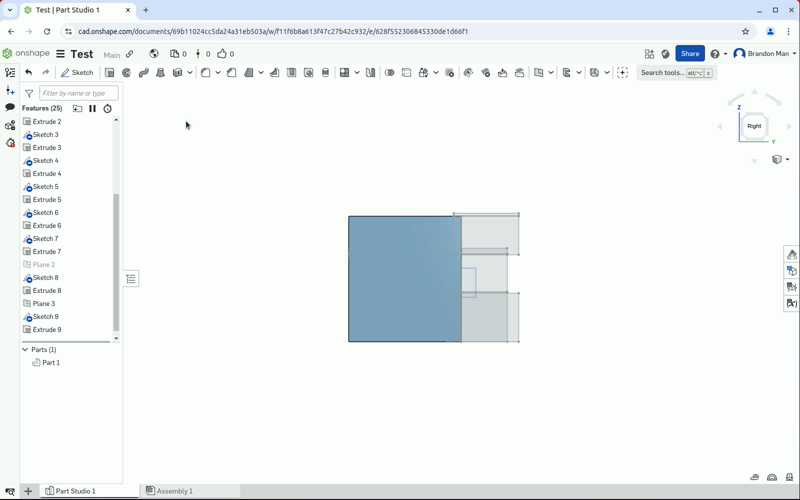
key(shift+7)
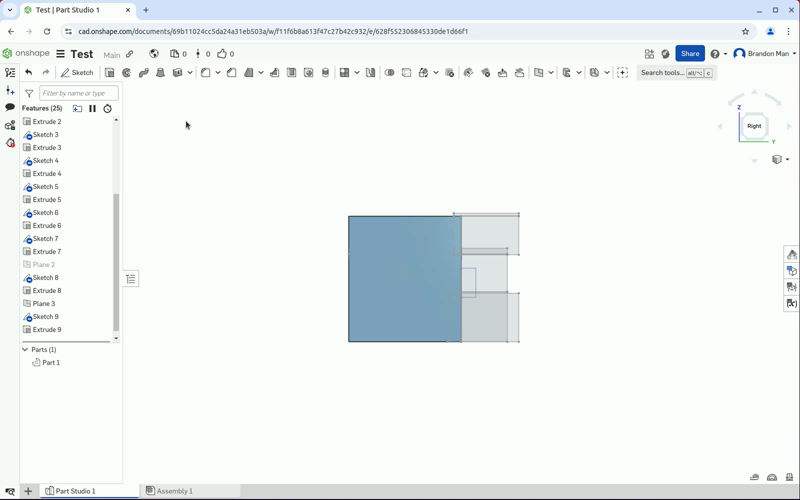
key(right, 2)
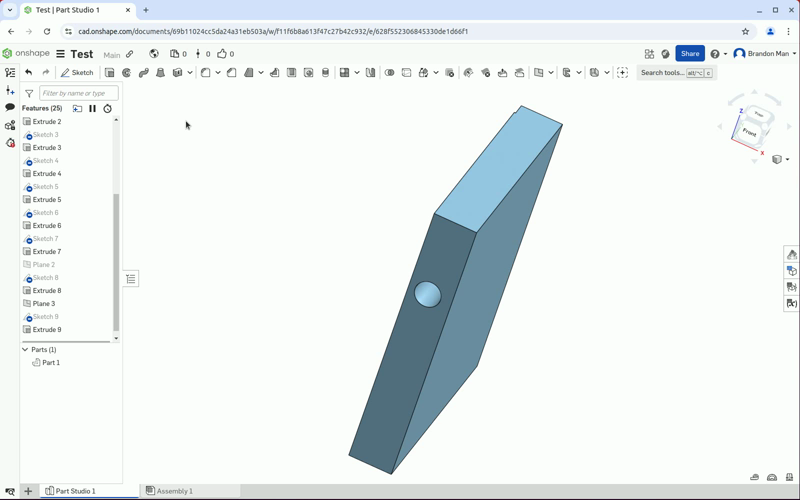
key(down, 2)
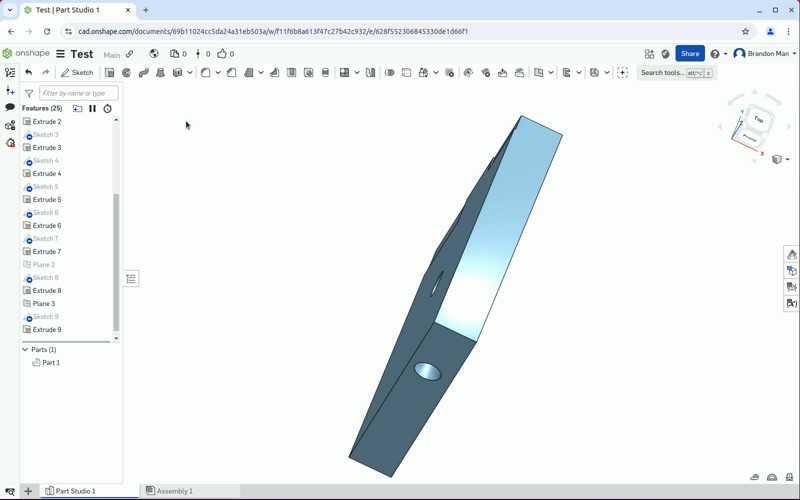
key(up, 2)
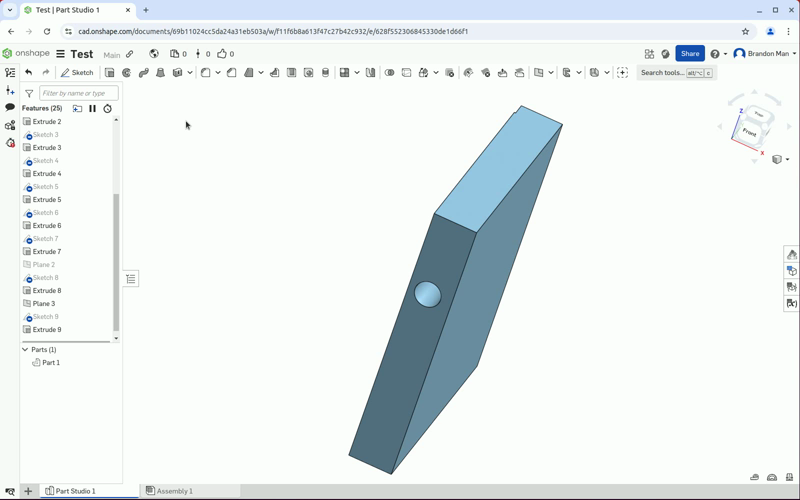
key(left, 2)
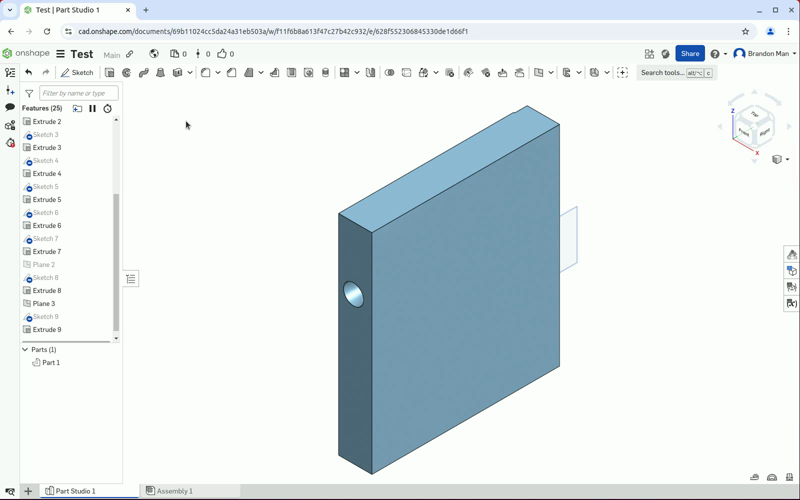
mouse_move(69, 72)
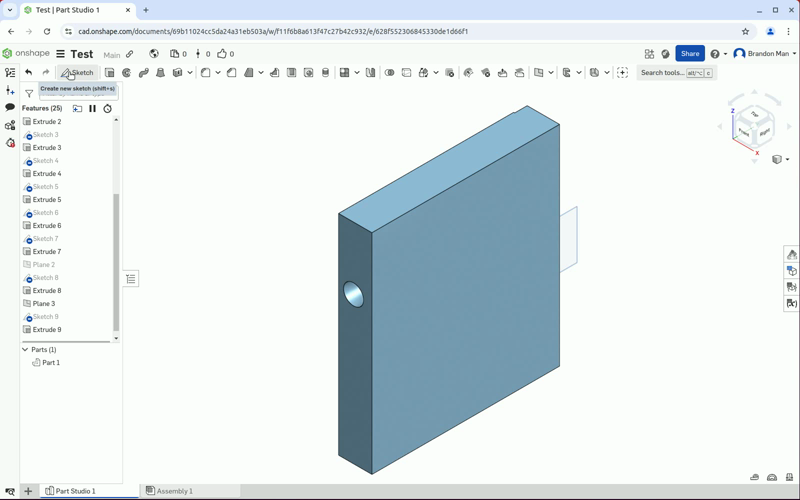
click(69, 72)